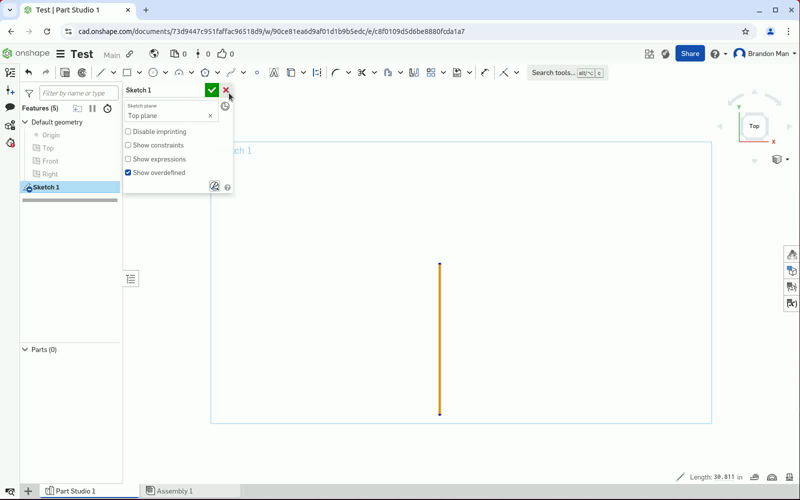
key(shift+h)
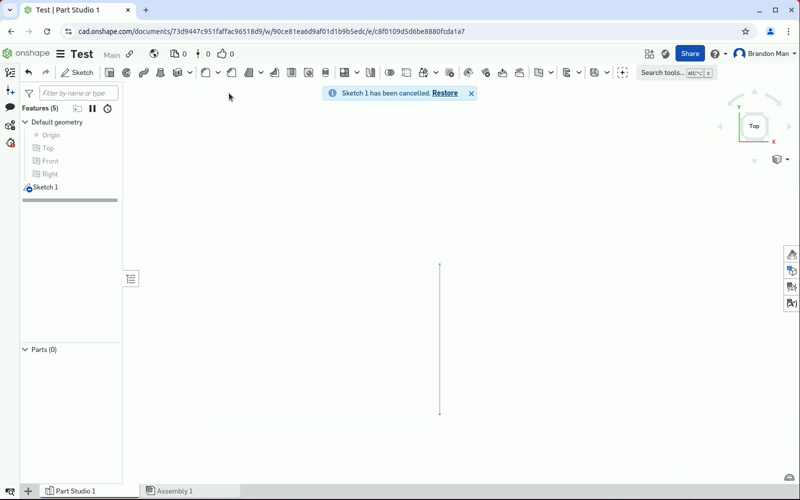
key(shift+s)
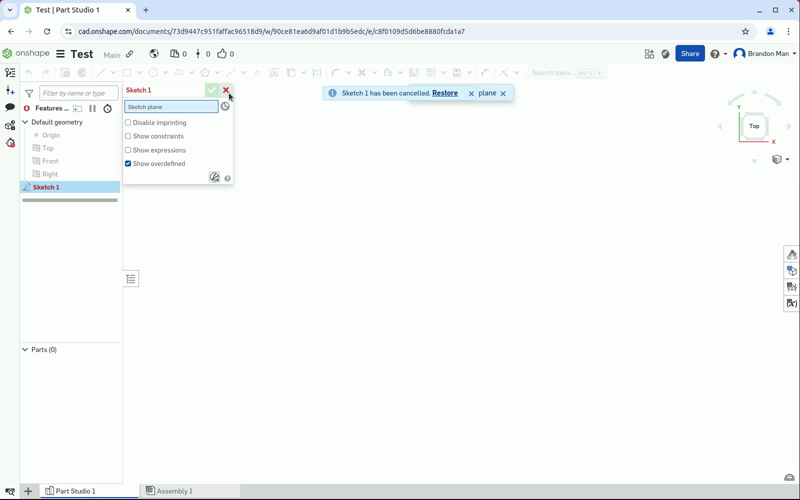
mouse_move(73, 150)
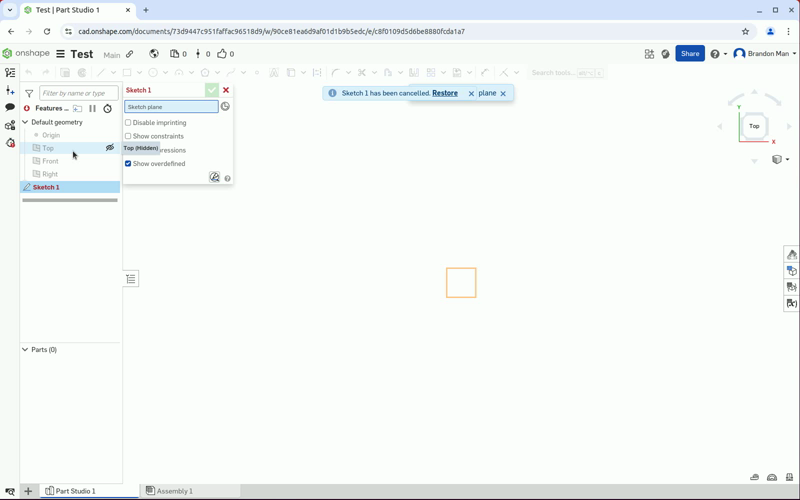
click(73, 150)
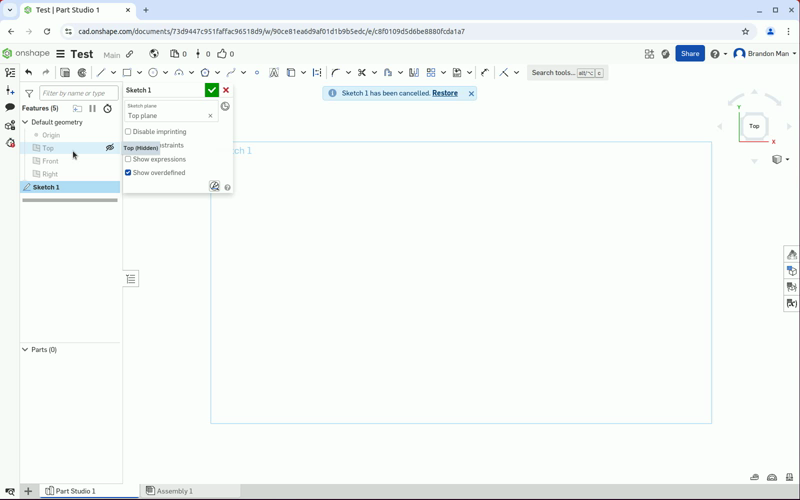
mouse_move(73, 352)
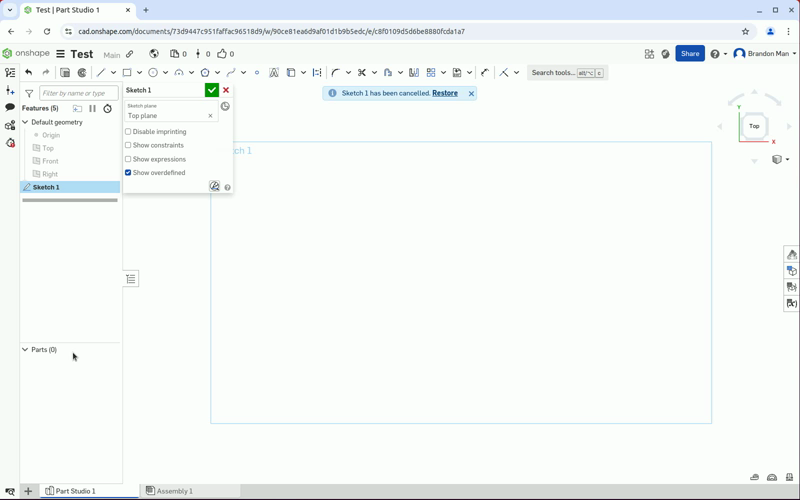
key(y)
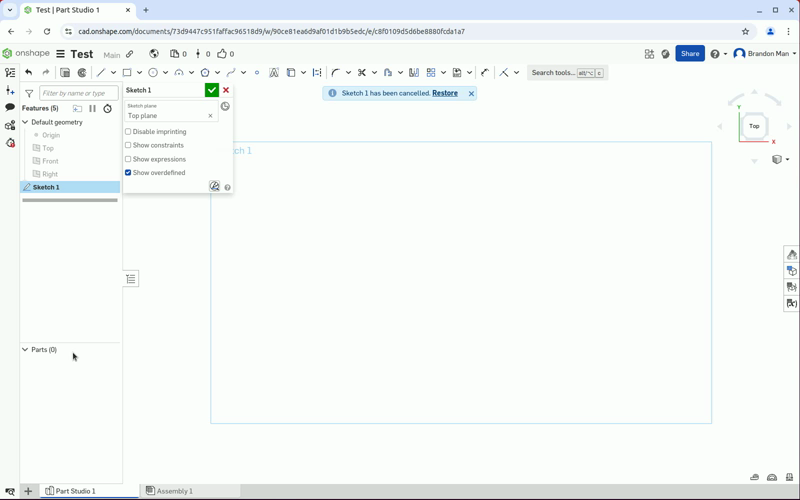
key(l)
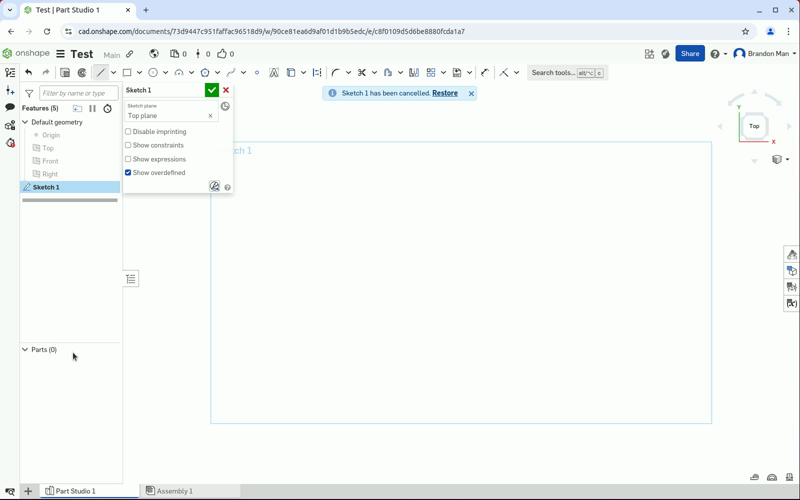
key_down(shift)
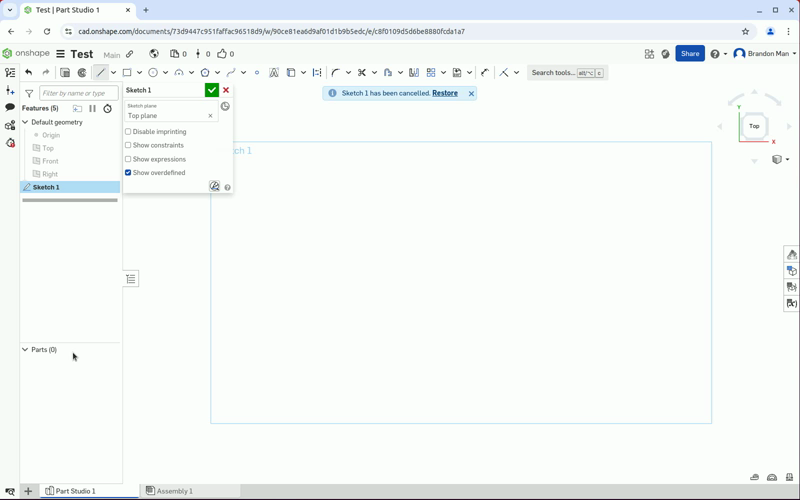
mouse_move(350, 360)
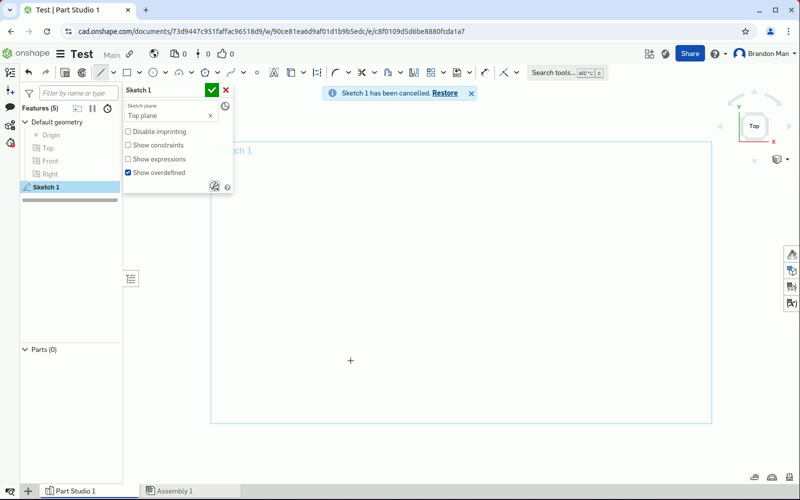
click(350, 360)
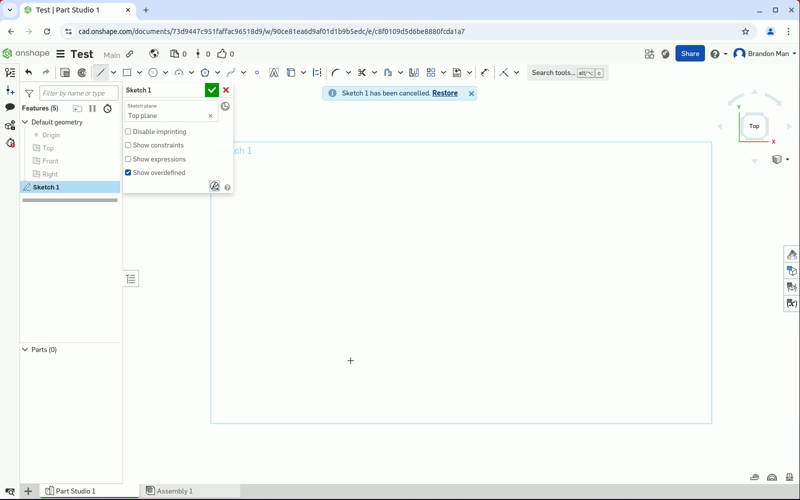
key_up(shift)
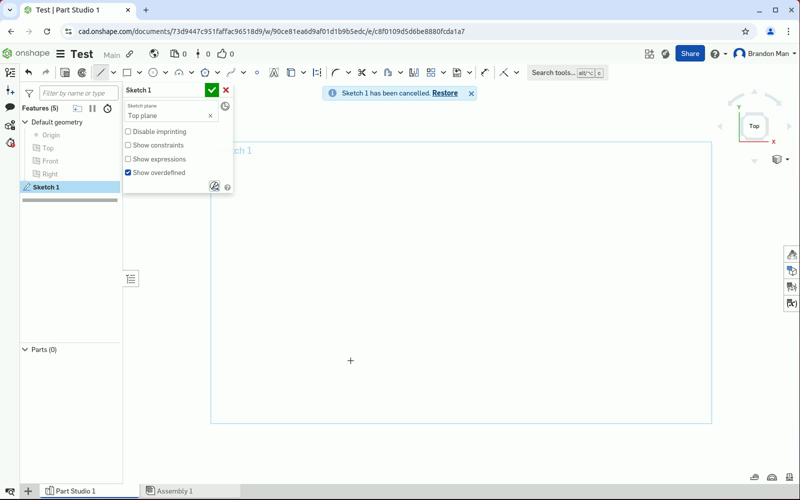
key_down(shift)
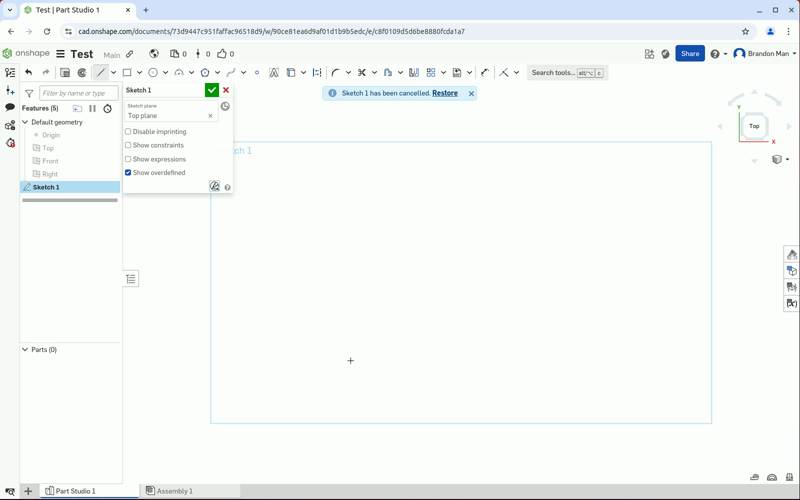
mouse_move(572, 360)
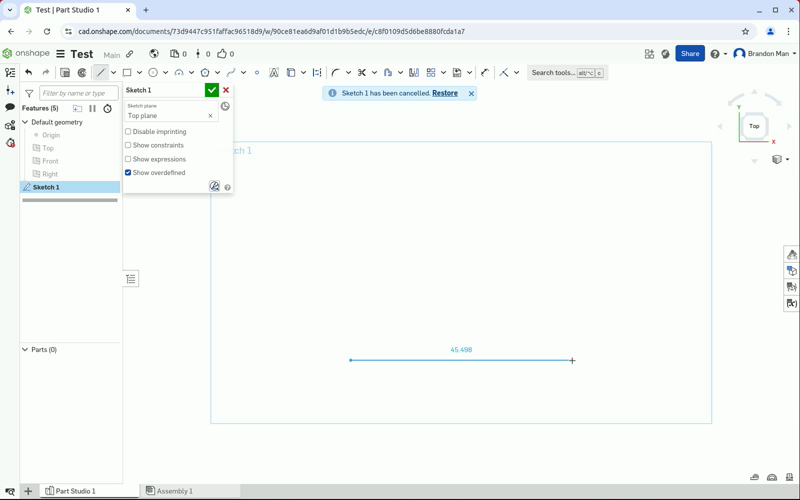
click(572, 360)
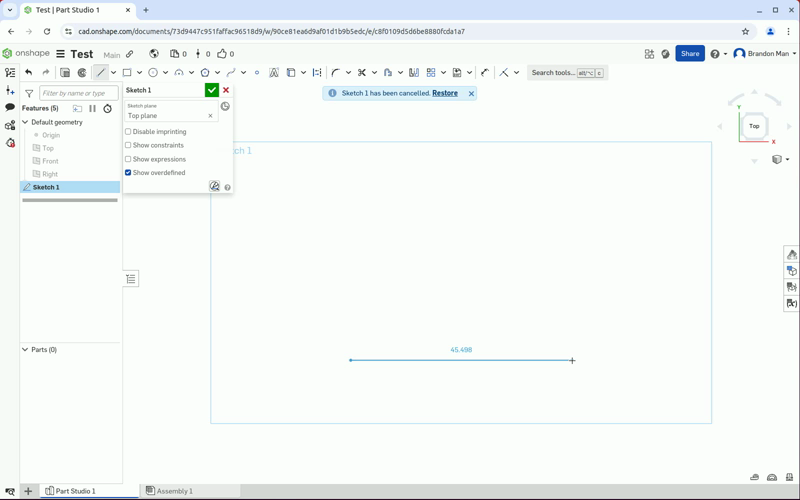
key_up(shift)
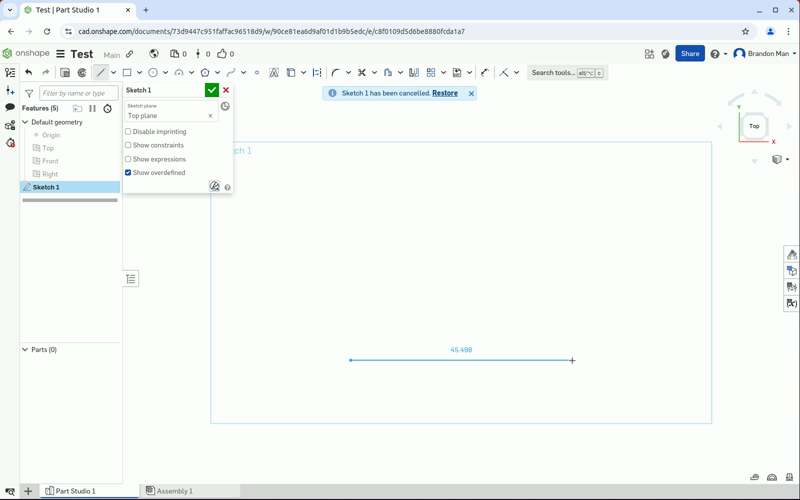
key_down(shift)
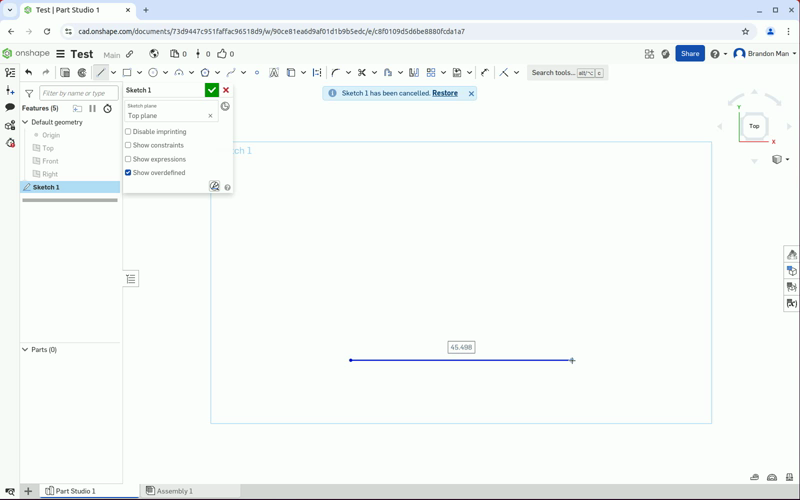
mouse_move(572, 267)
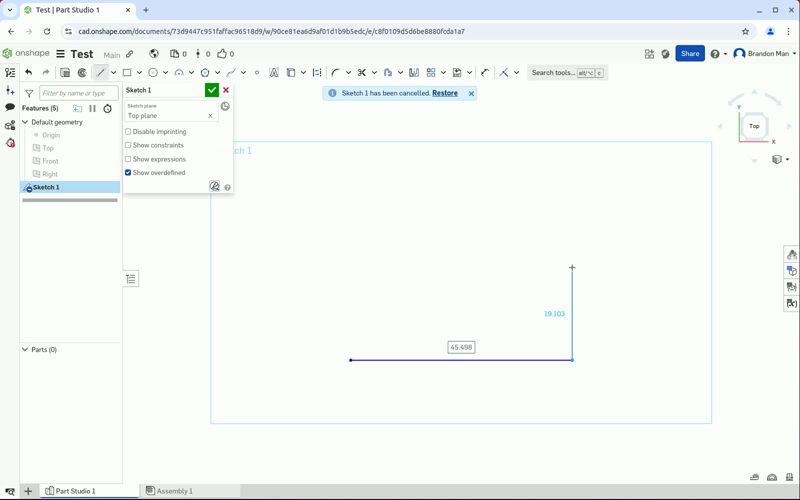
click(572, 267)
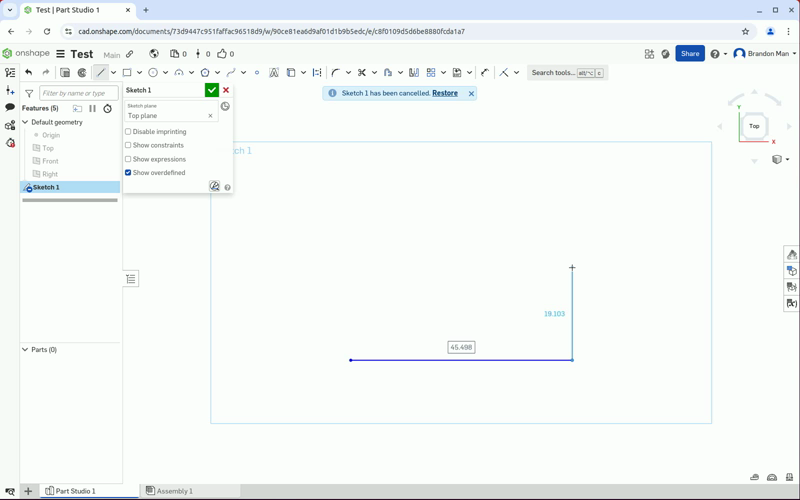
key_up(shift)
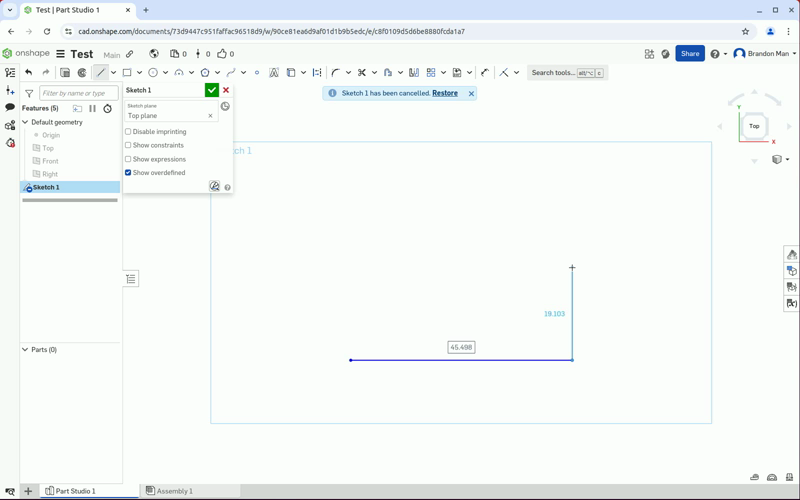
key_down(shift)
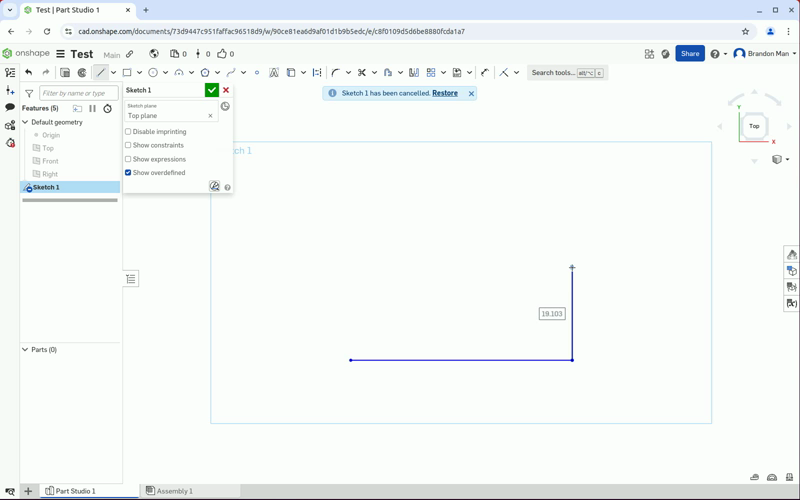
mouse_move(350, 267)
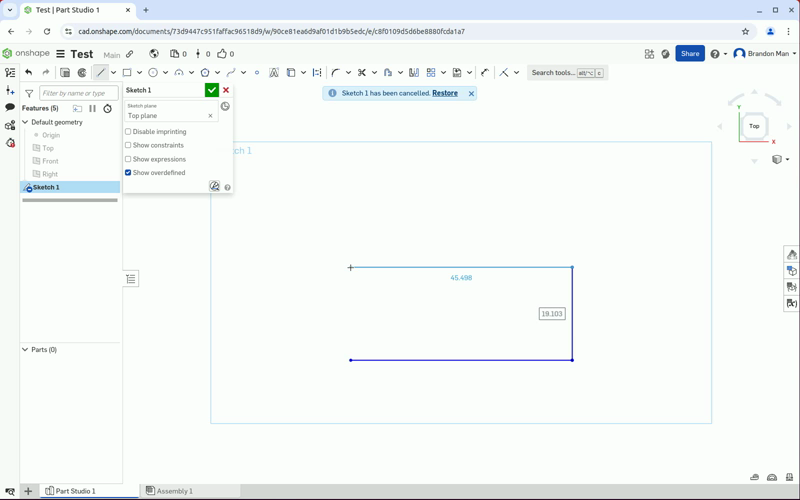
click(350, 267)
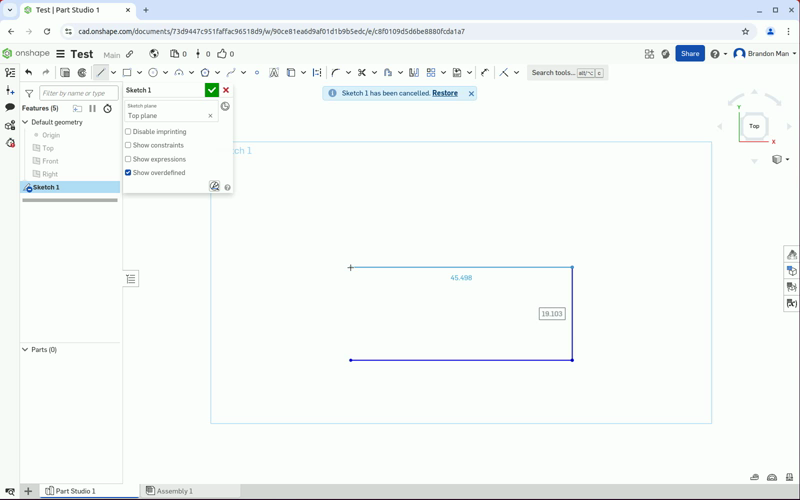
key_up(shift)
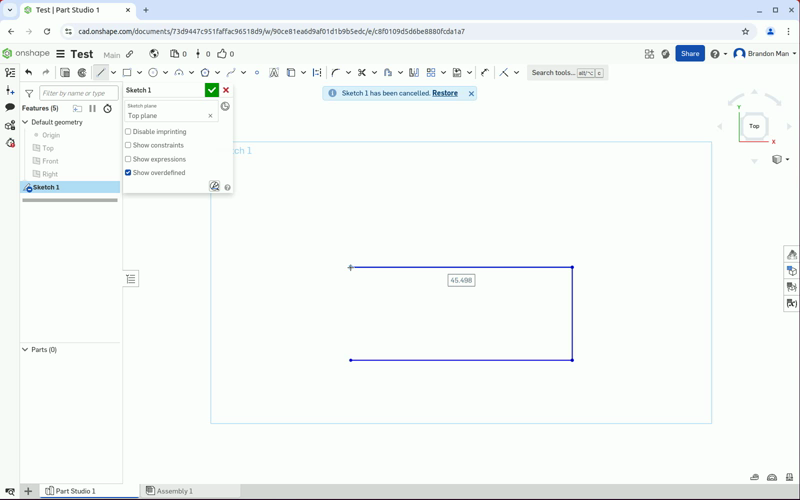
key_down(shift)
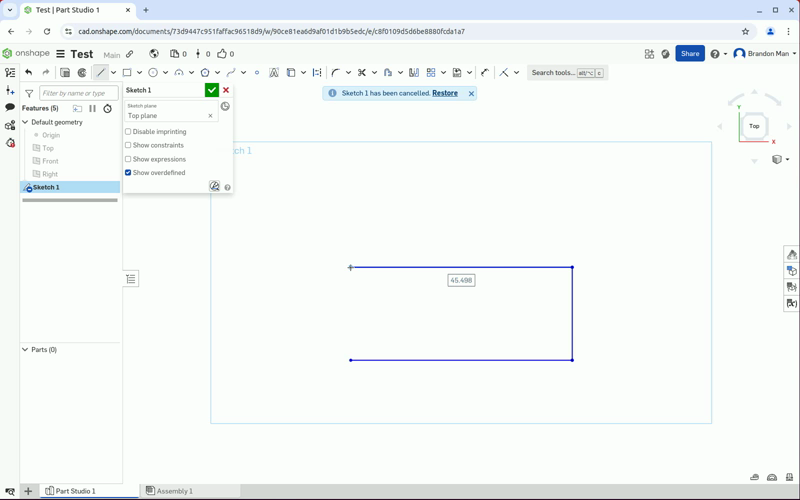
mouse_move(350, 360)
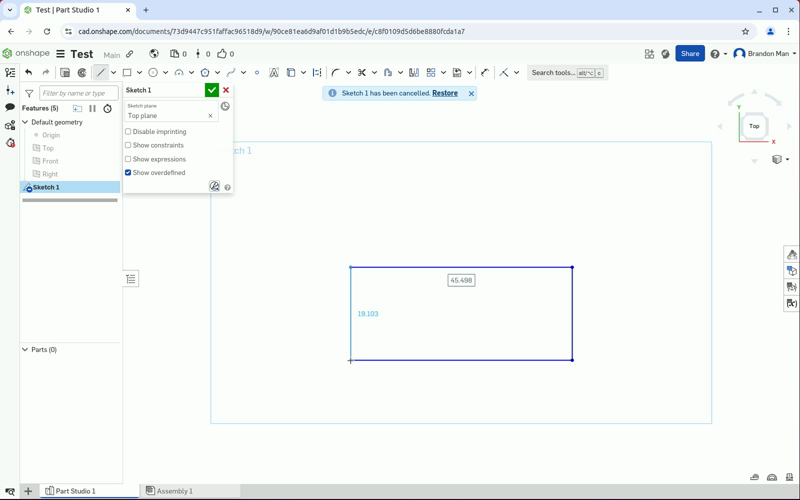
key_up(shift)
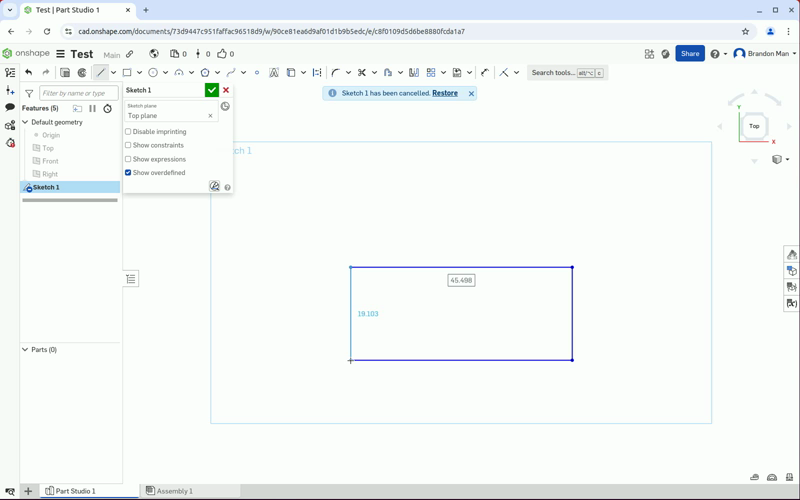
click(350, 360)
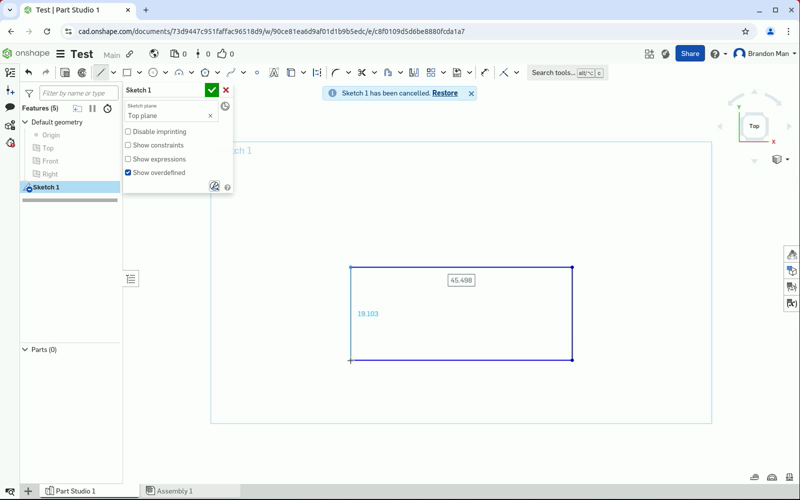
key(esc)
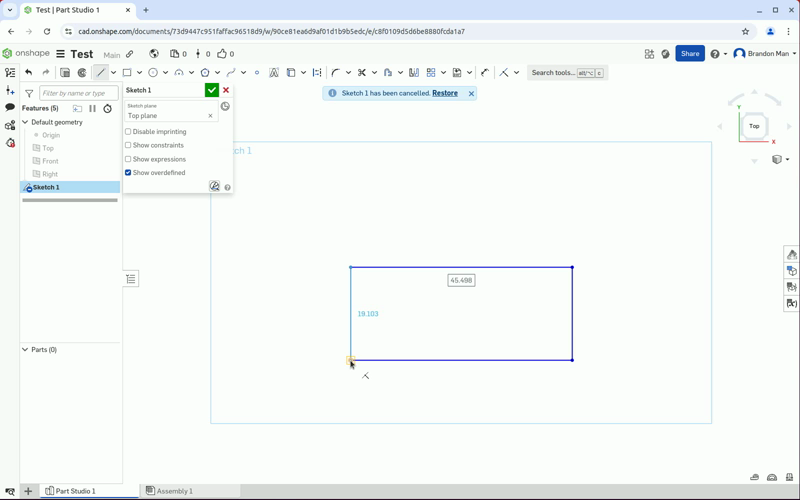
mouse_move(427, 303)
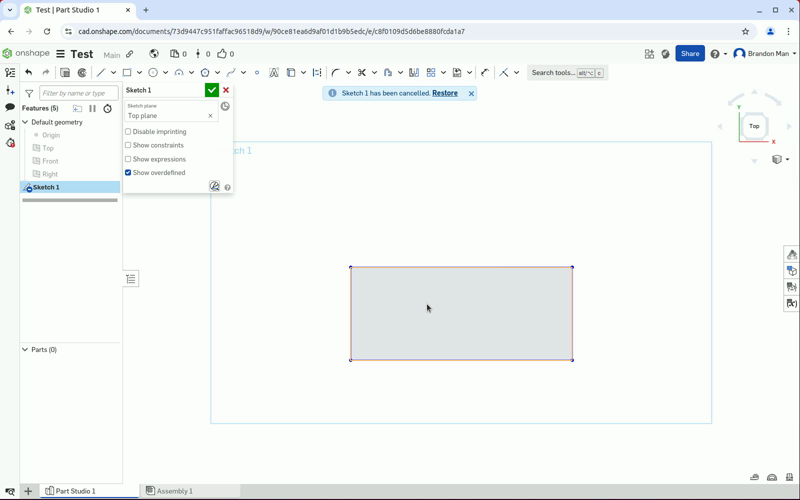
click(427, 303)
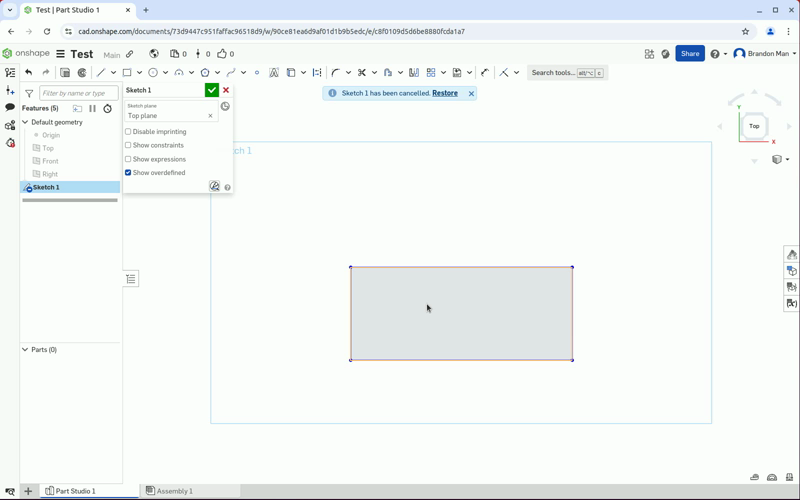
mouse_move(73, 352)
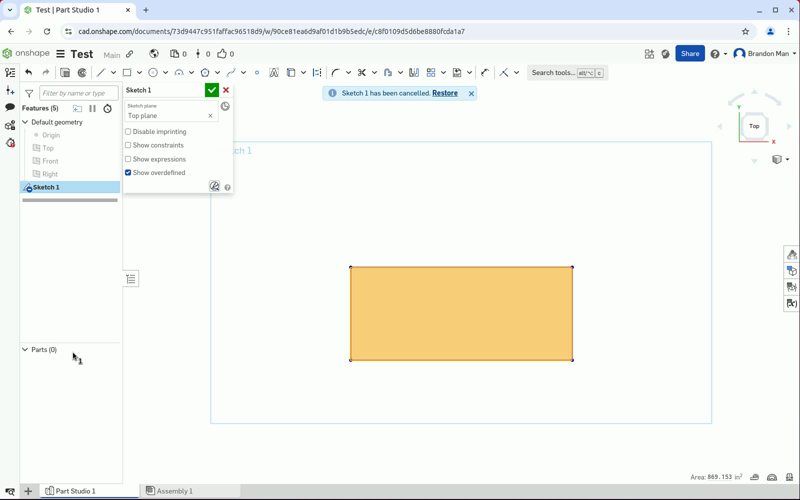
key(shift+y)
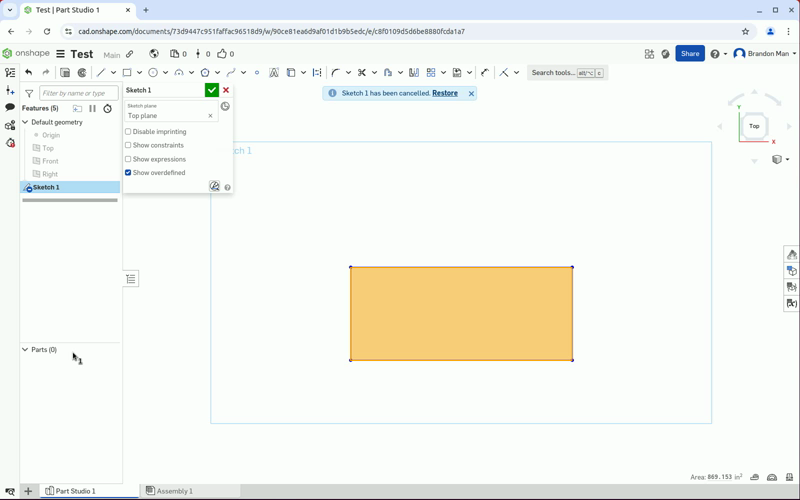
key(shift+e)
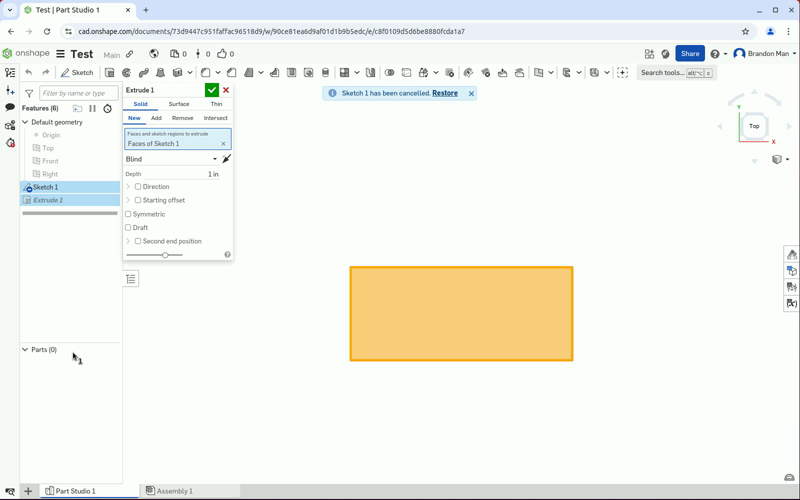
mouse_move(143, 106)
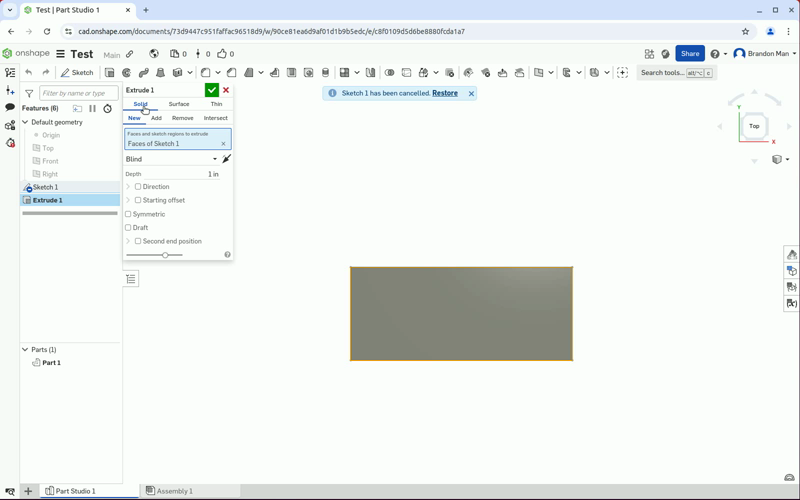
click(143, 106)
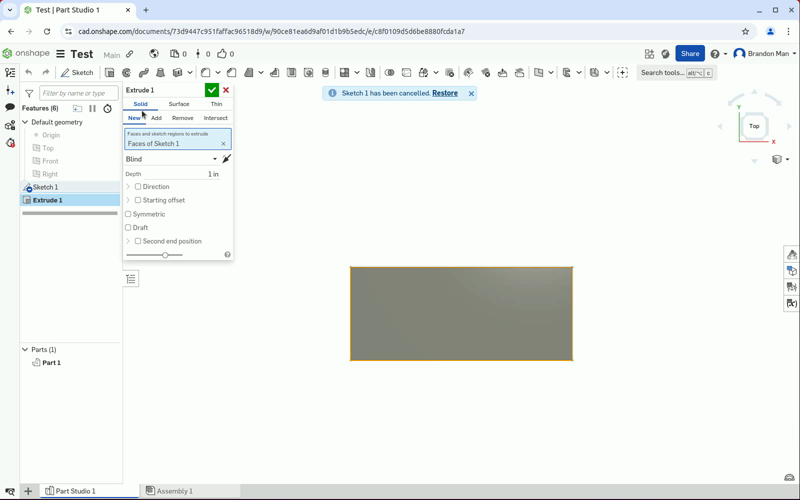
mouse_move(137, 120)
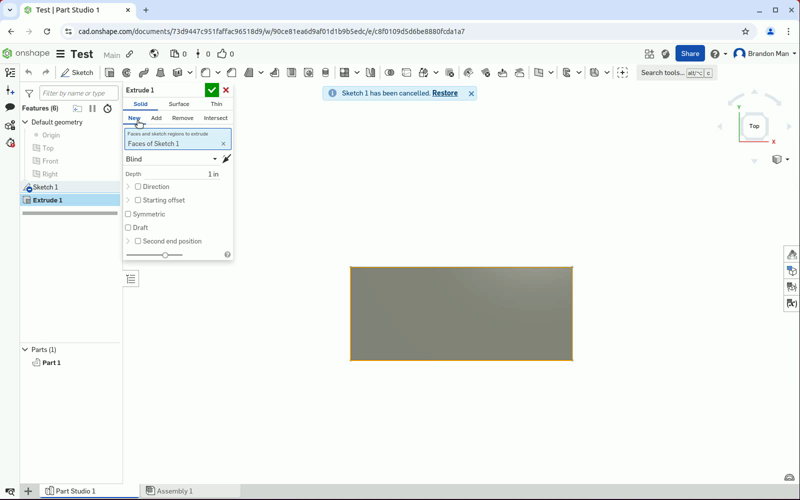
click(137, 120)
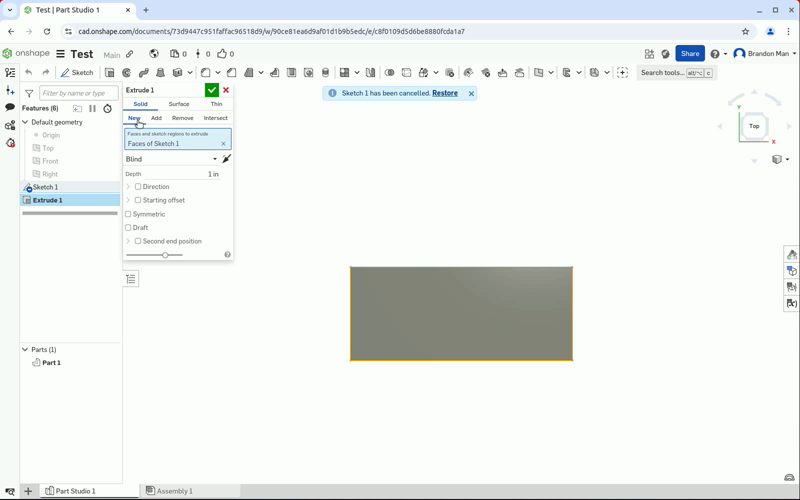
key(tab, 4)
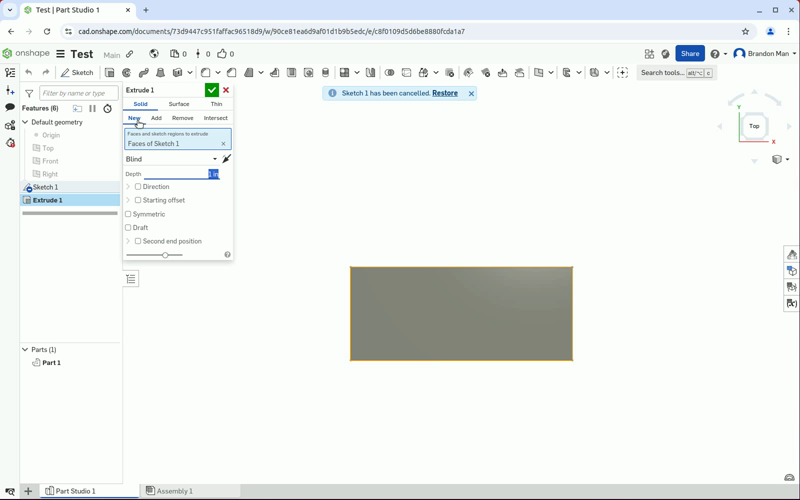
text(0.963)
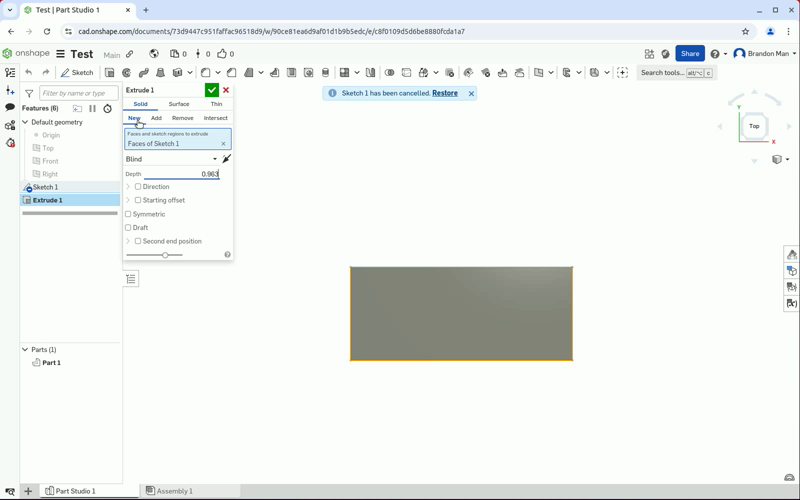
key(enter)
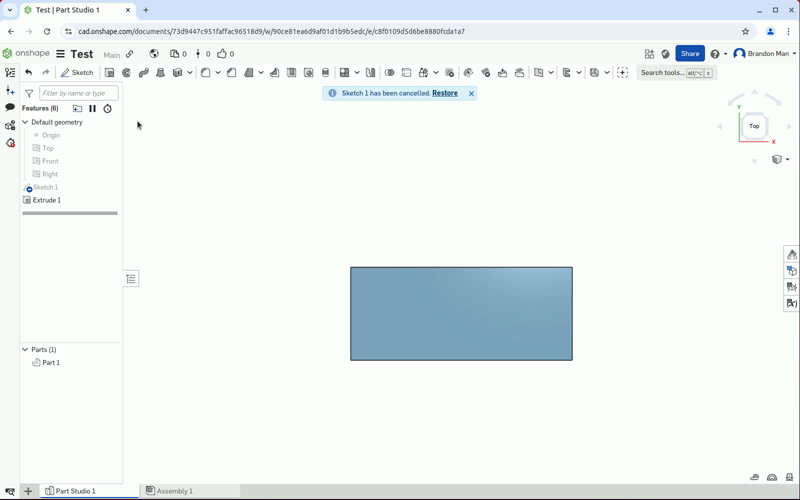
key(shift+h)
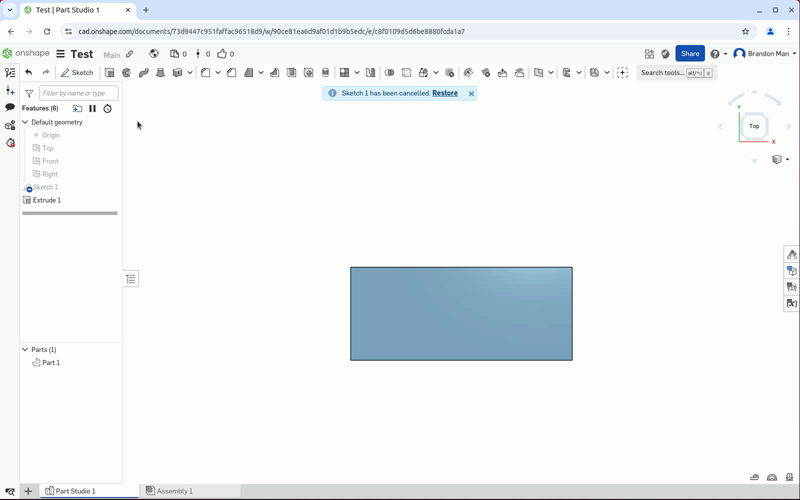
key(shift+h)
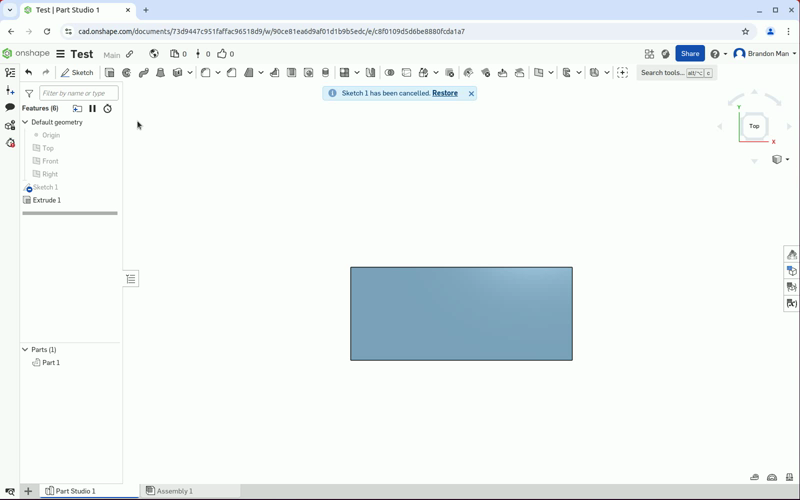
mouse_move(73, 189)
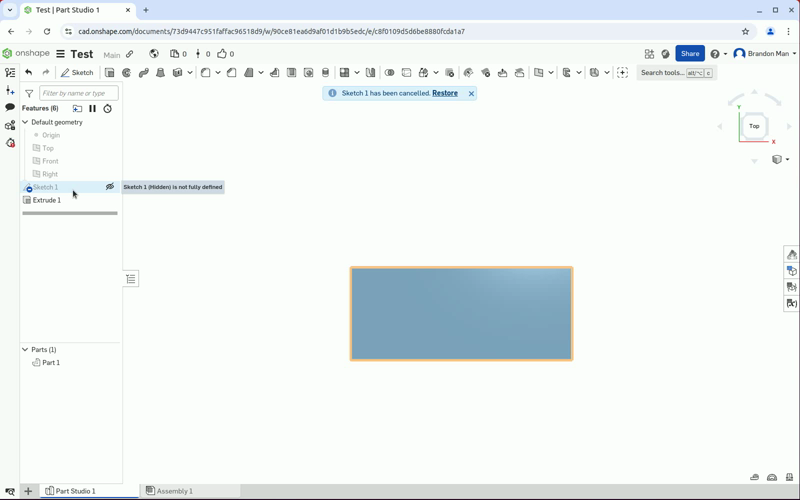
click(73, 189)
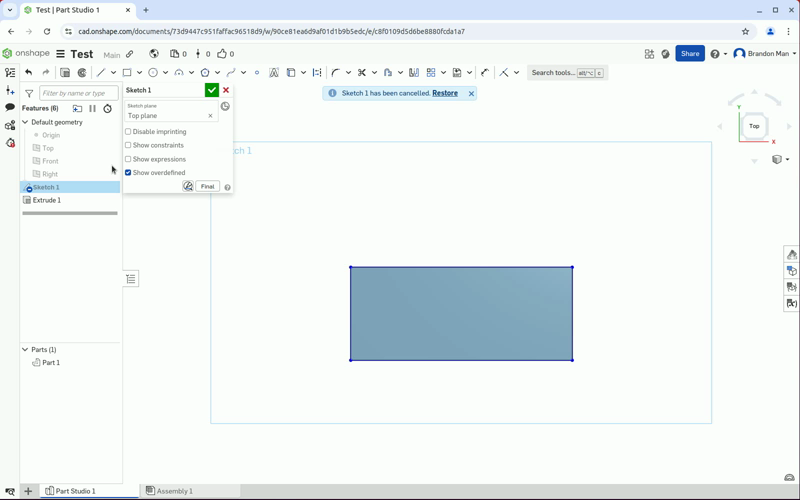
mouse_move(229, 92)
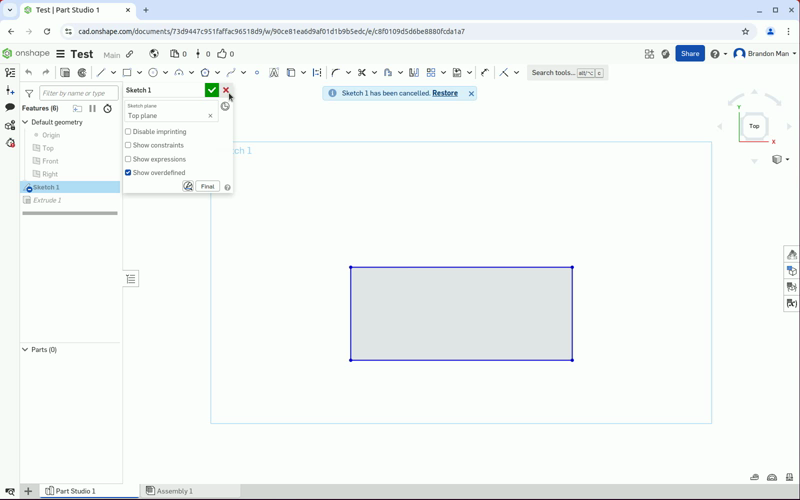
click(229, 92)
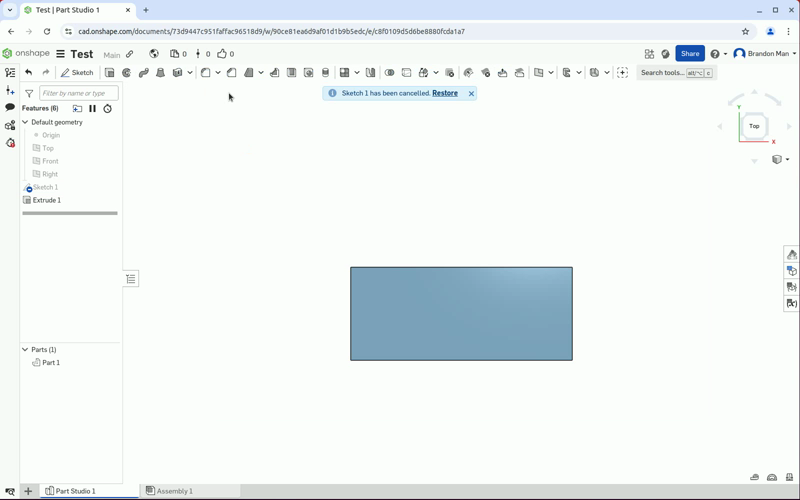
mouse_move(541, 75)
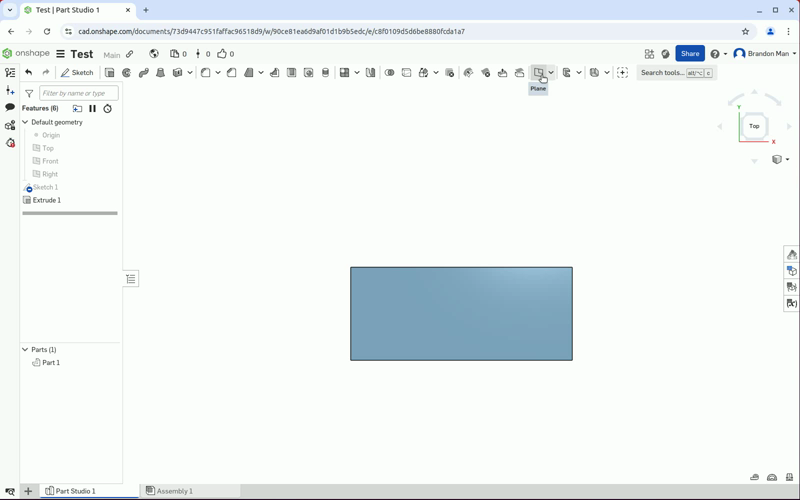
click(541, 75)
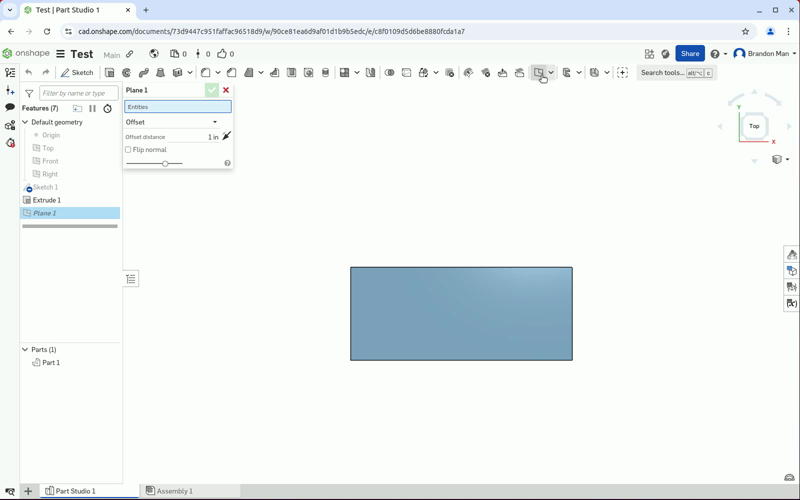
mouse_move(73, 150)
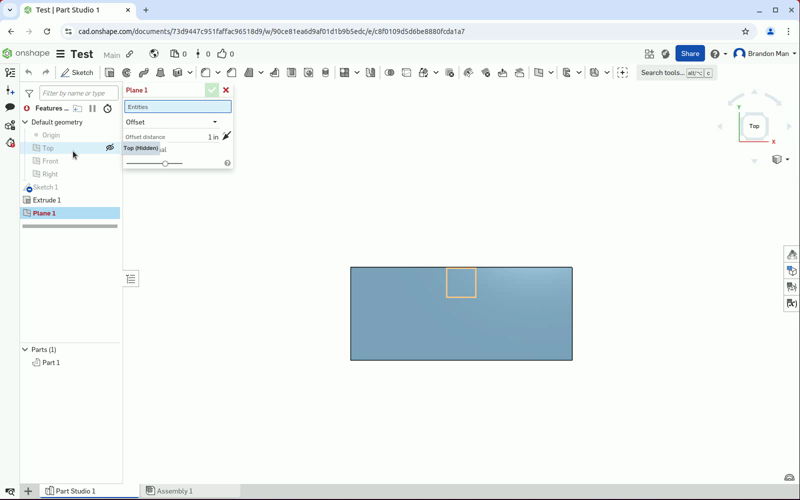
click(73, 150)
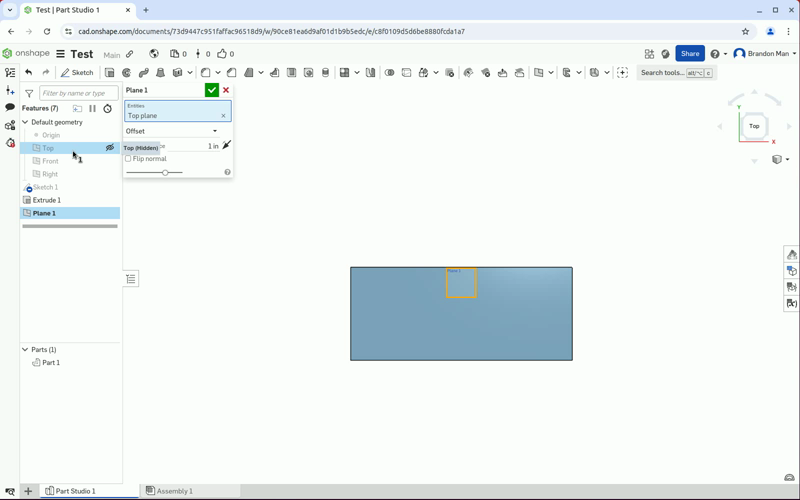
key(tab, 2)
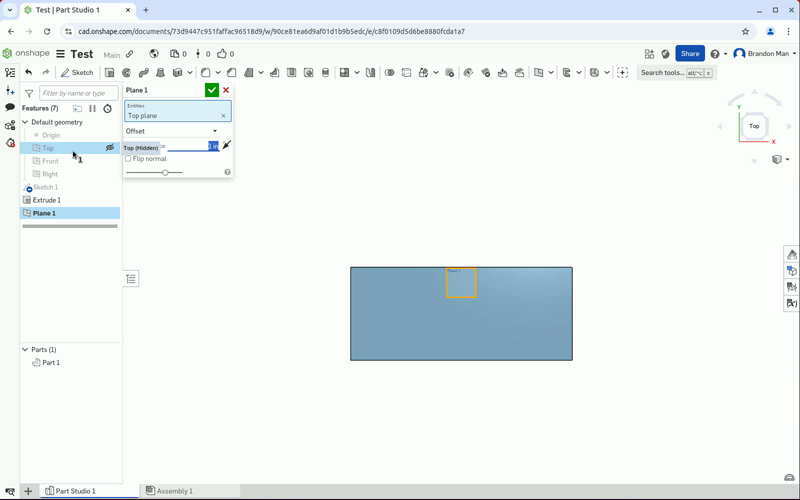
text(0.955)
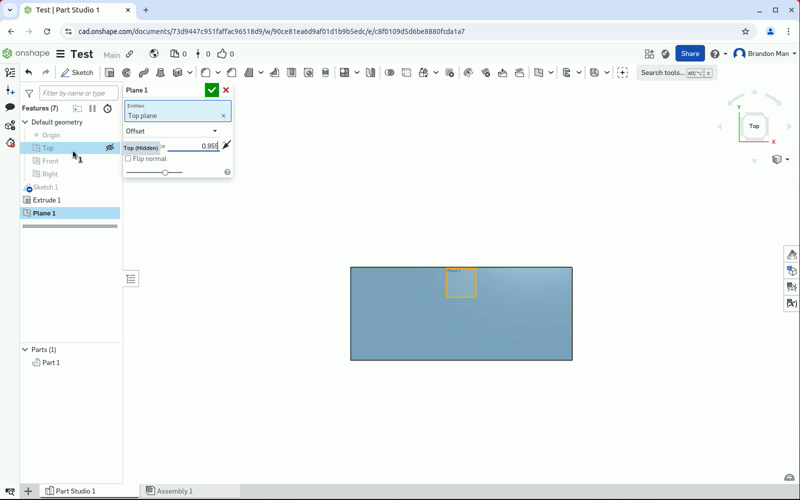
key(enter, 2)
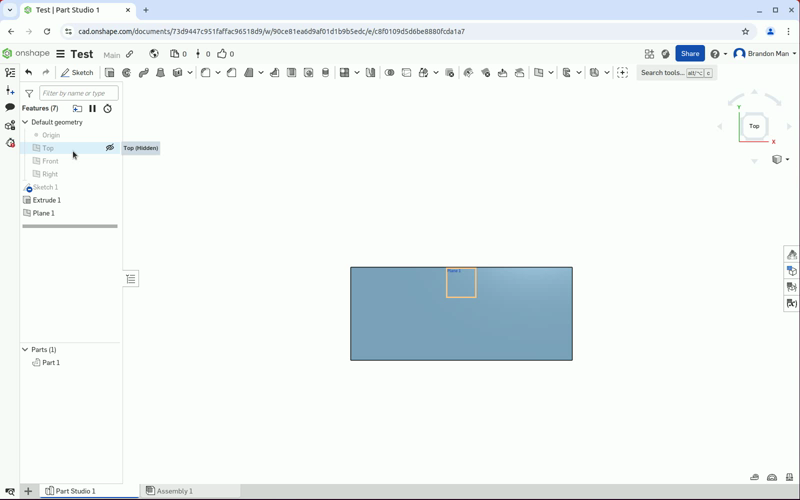
key(shift+s)
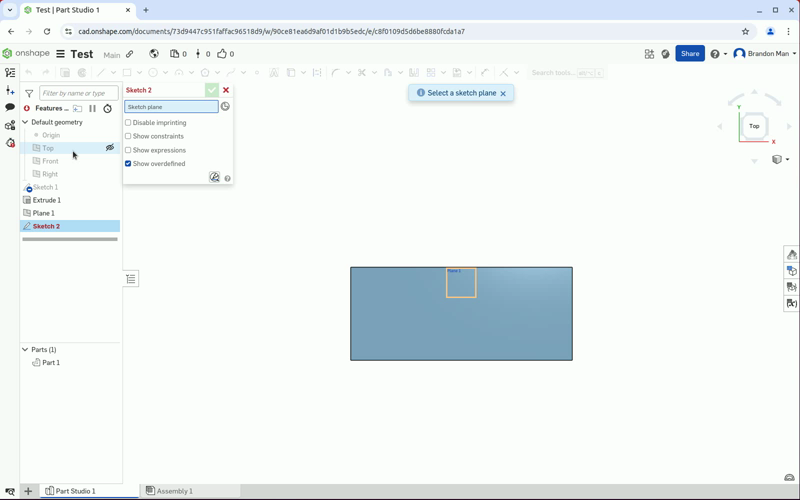
mouse_move(73, 215)
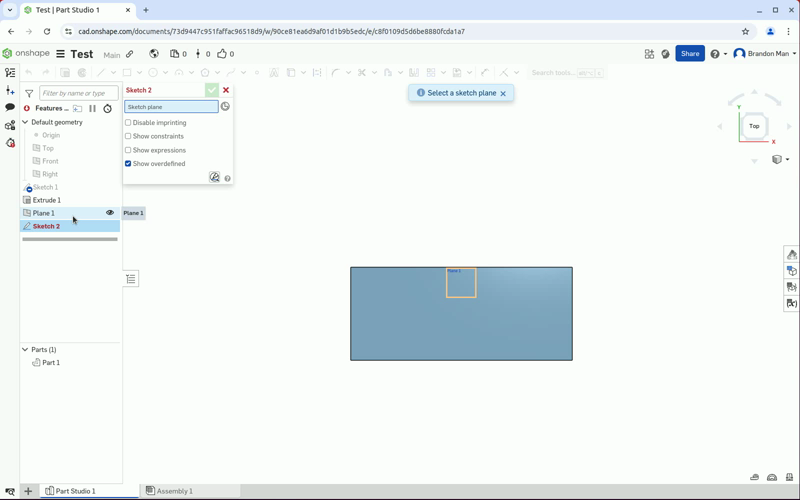
click(73, 215)
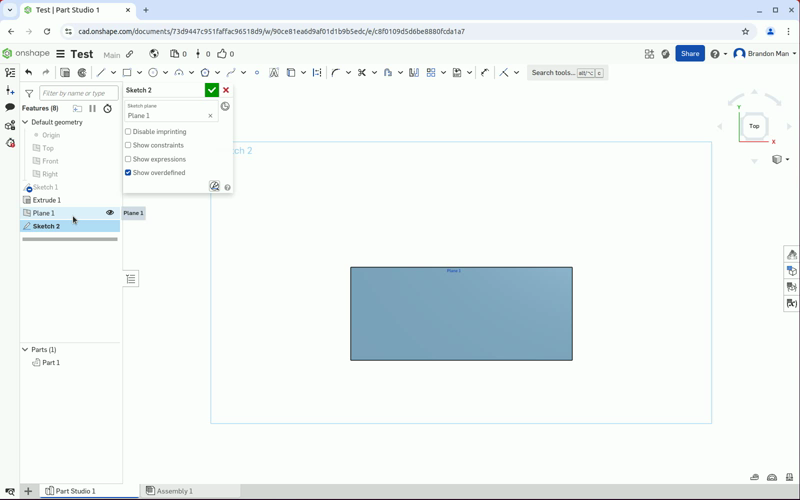
mouse_move(73, 352)
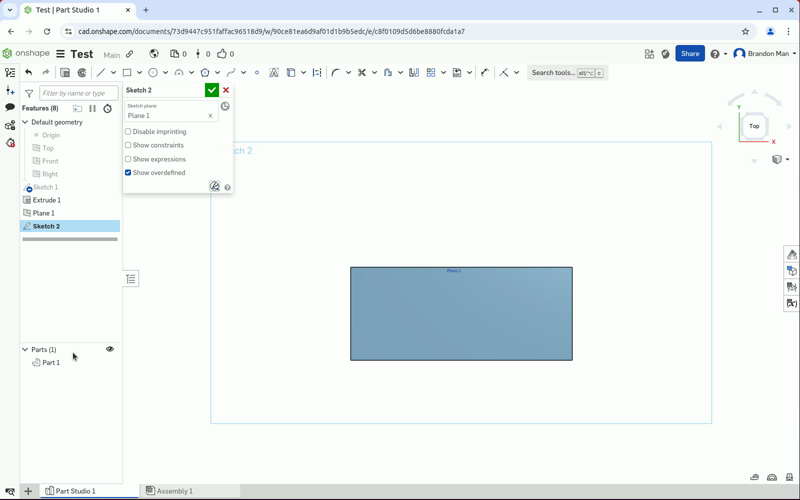
key(y)
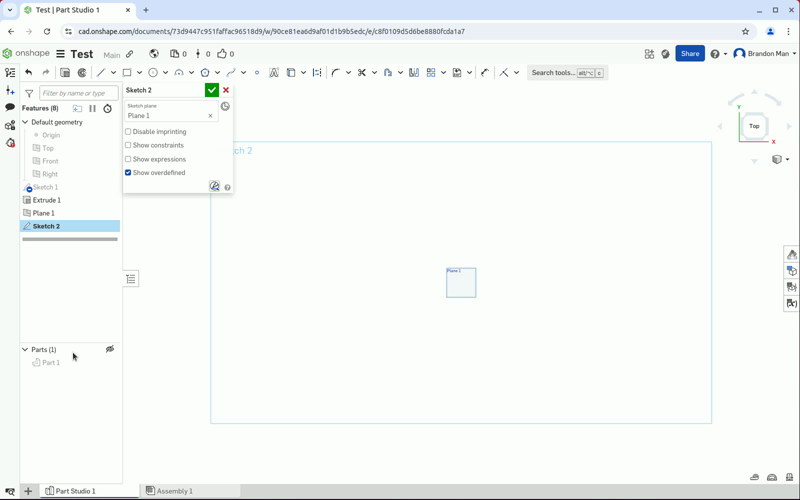
key(l)
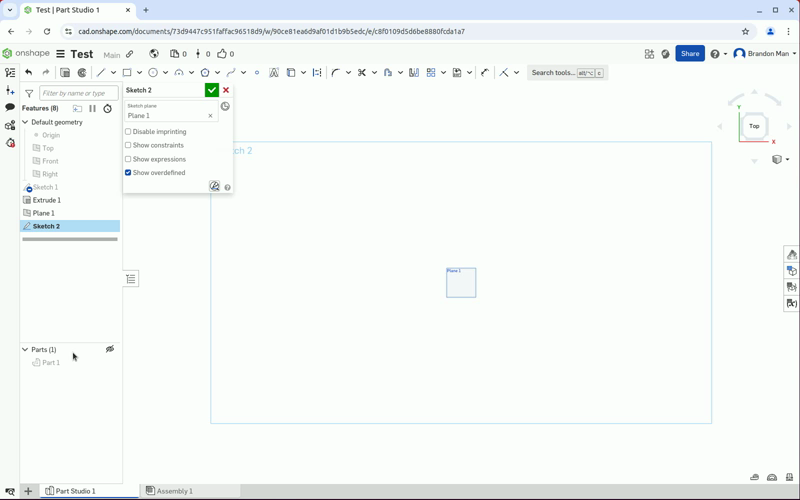
key_down(shift)
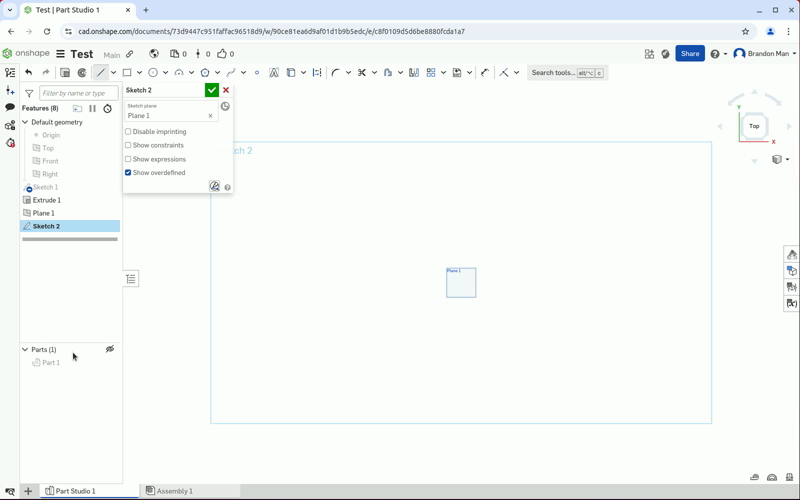
mouse_move(355, 355)
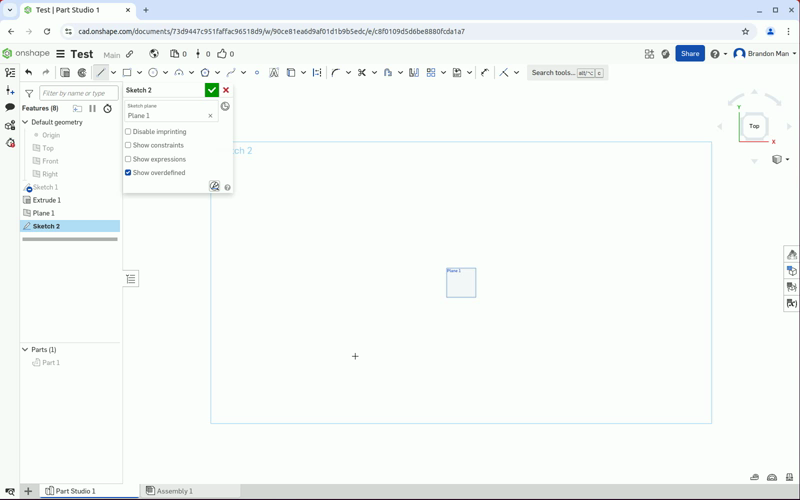
click(355, 355)
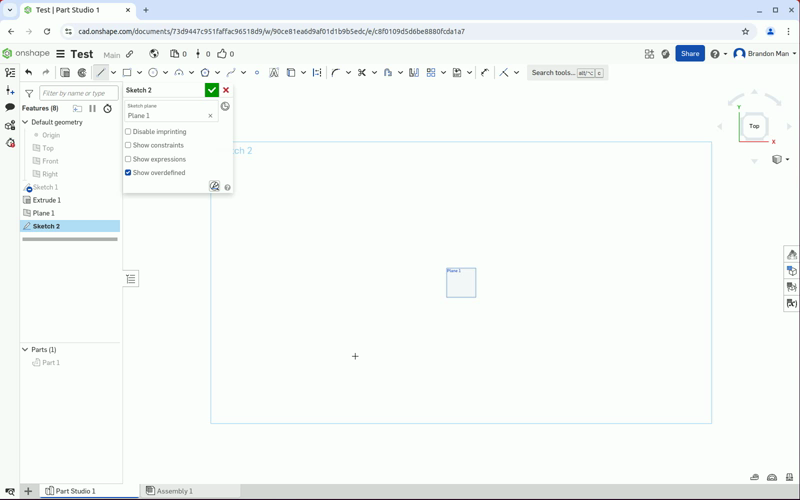
key_up(shift)
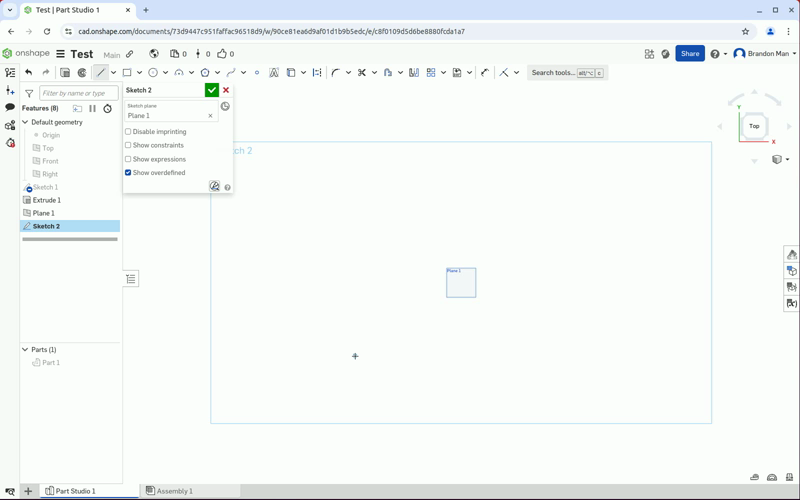
key_down(shift)
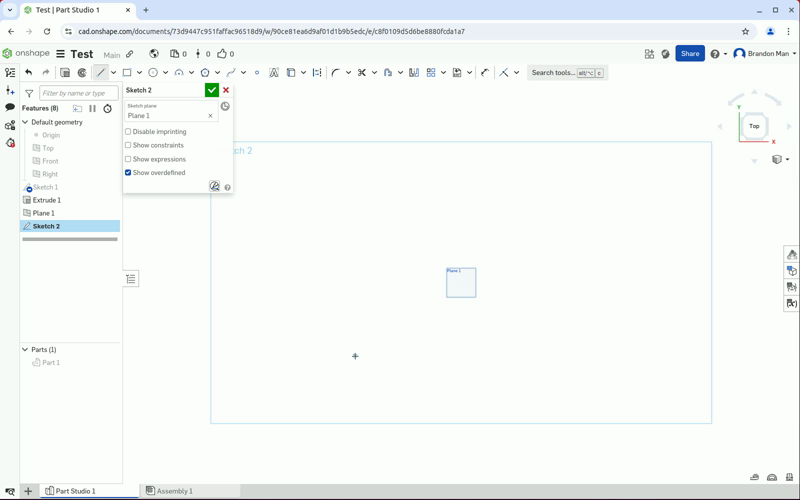
mouse_move(385, 355)
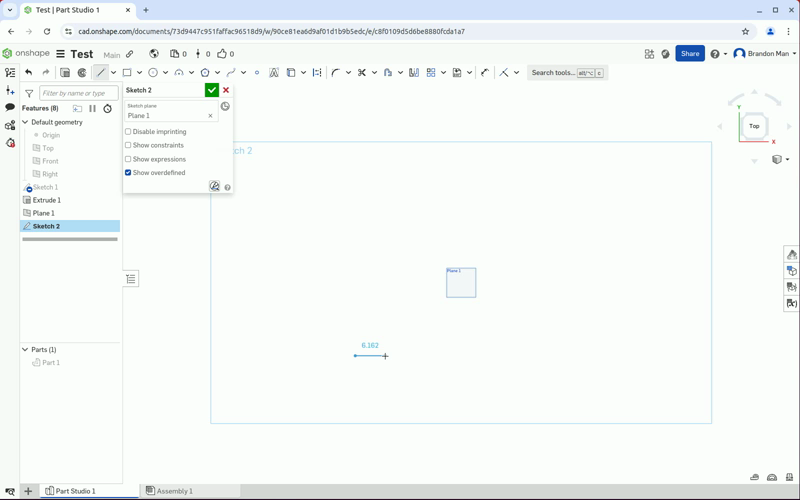
mouse_move(407, 355)
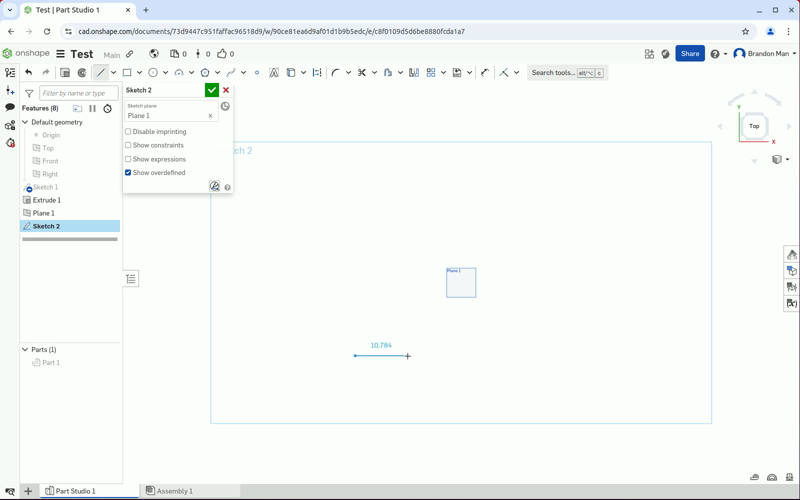
click(407, 355)
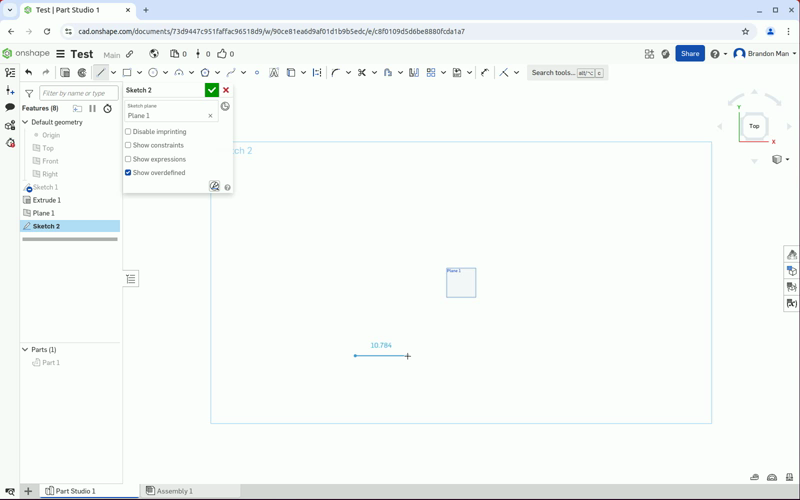
key_up(shift)
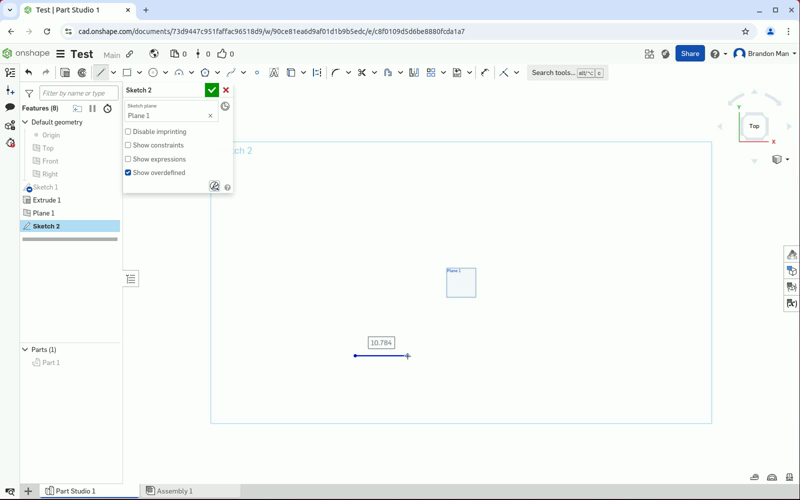
key_down(shift)
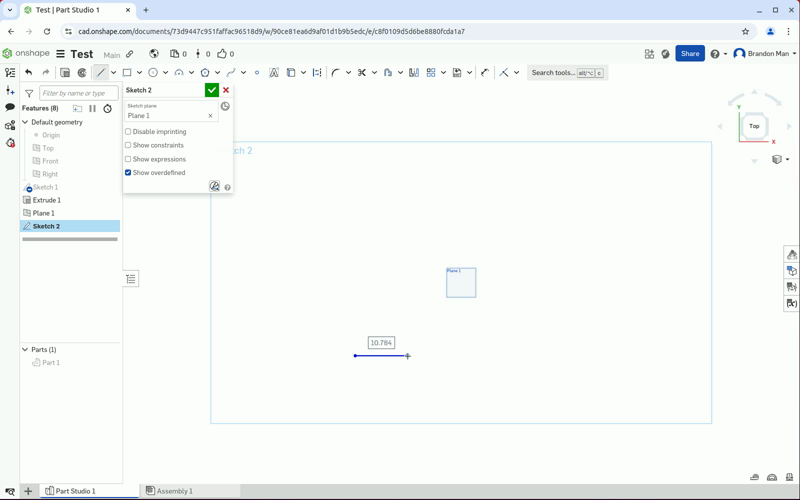
mouse_move(437, 355)
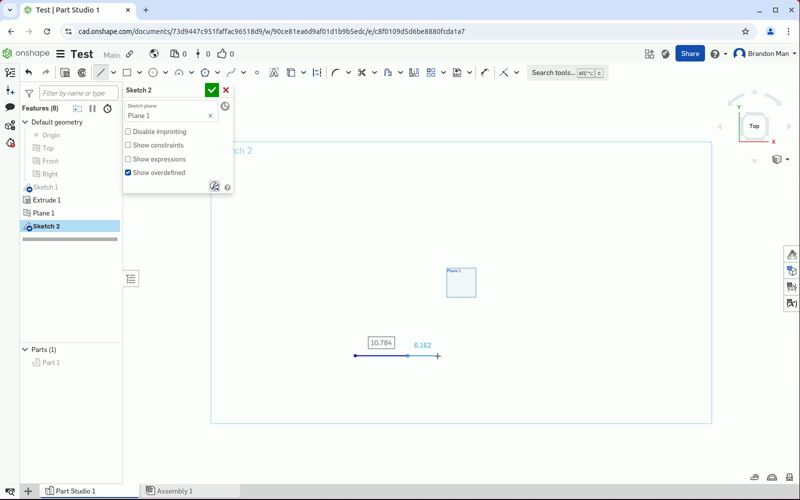
mouse_move(407, 302)
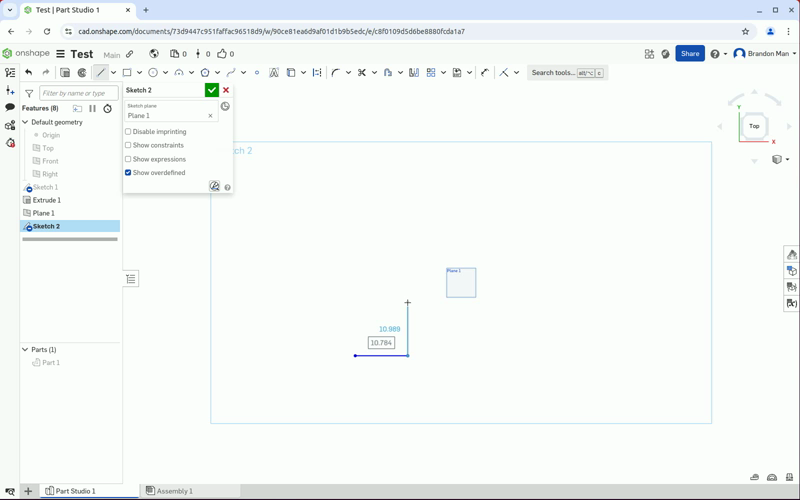
click(407, 302)
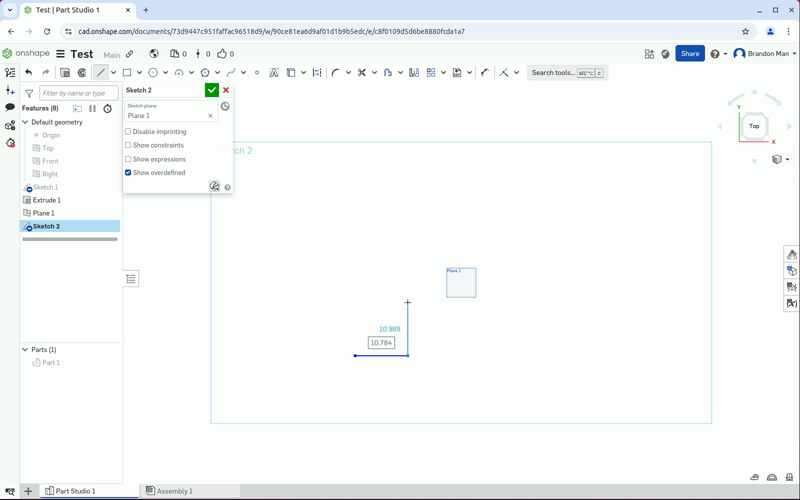
key_up(shift)
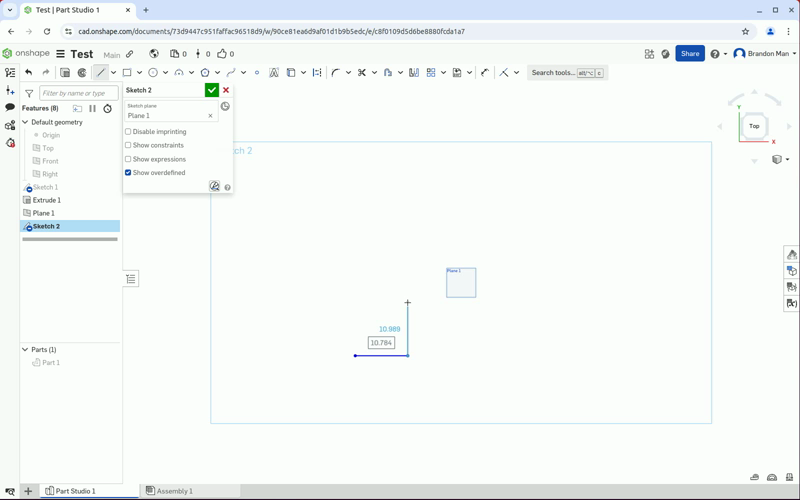
key_down(shift)
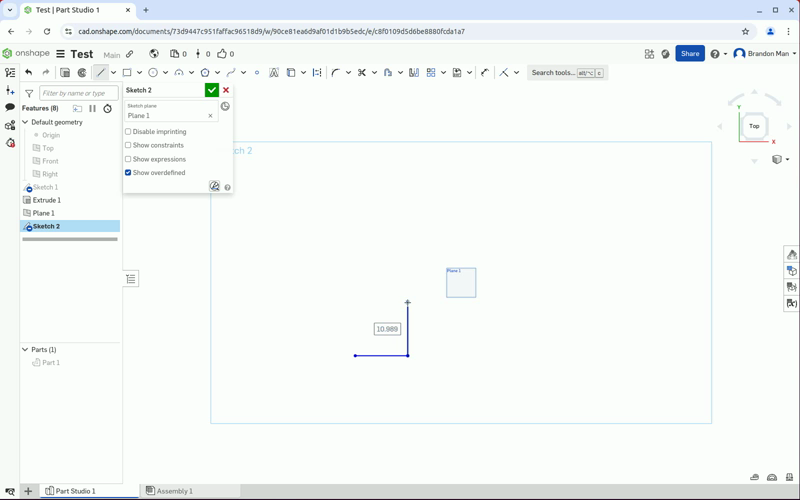
mouse_move(437, 302)
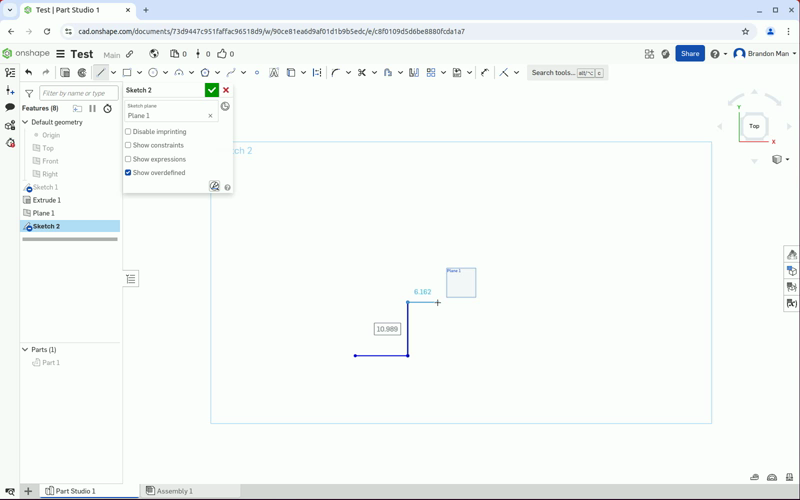
mouse_move(355, 302)
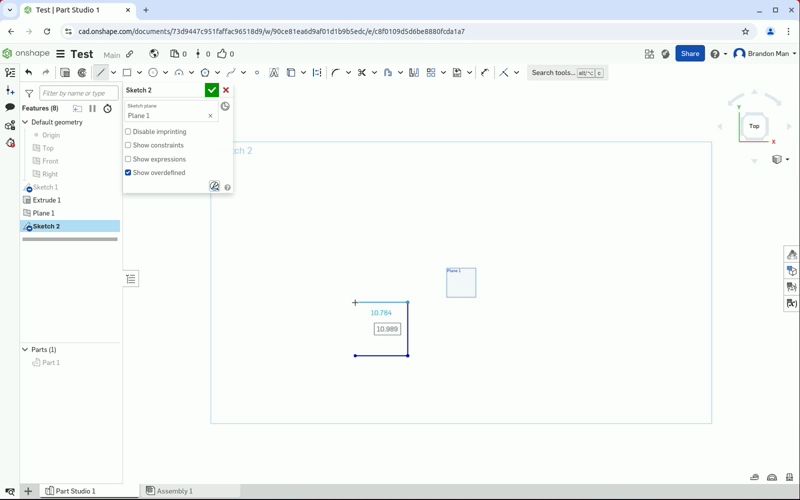
click(355, 302)
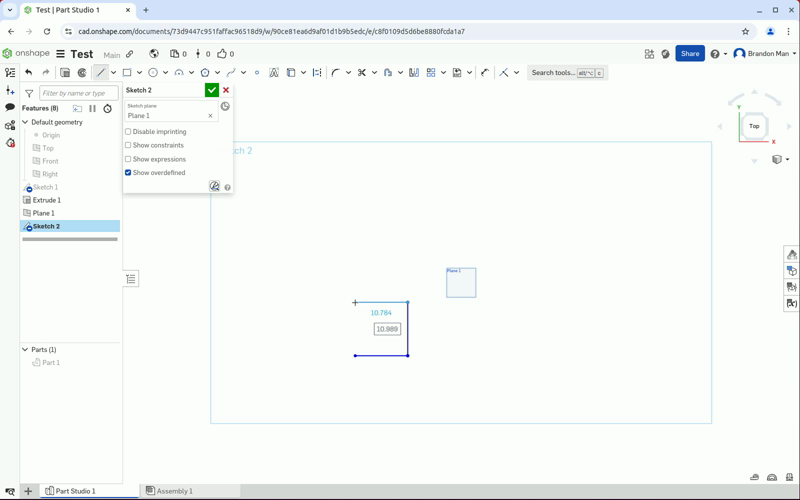
key_up(shift)
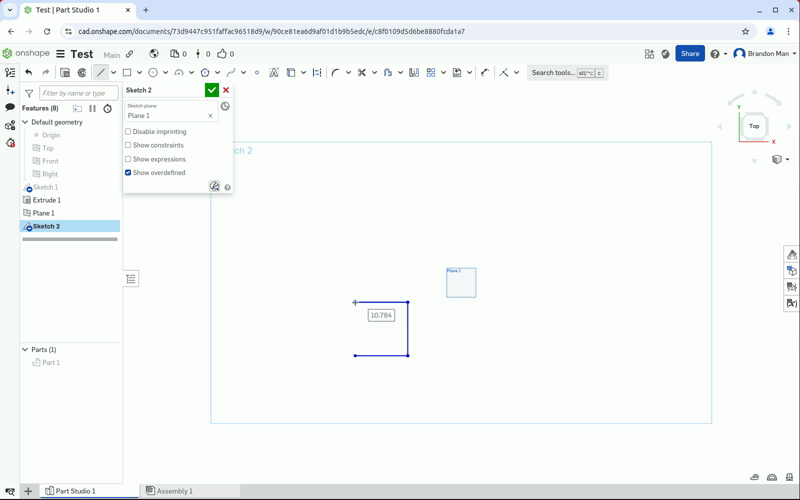
mouse_move(385, 302)
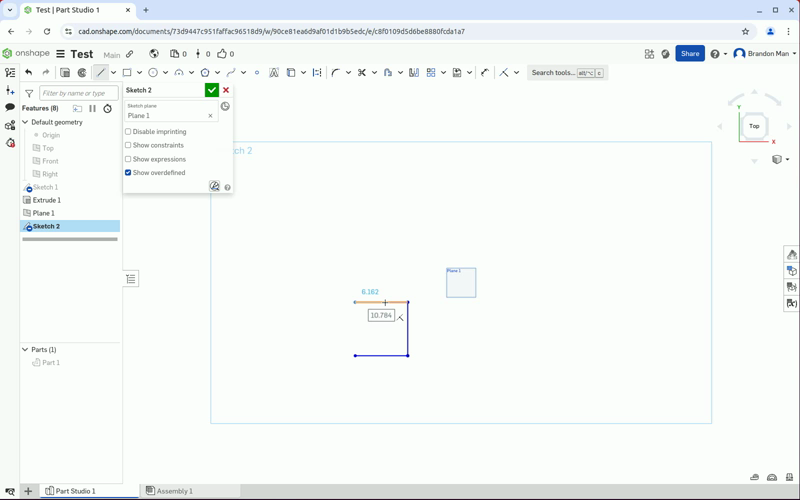
key_down(shift)
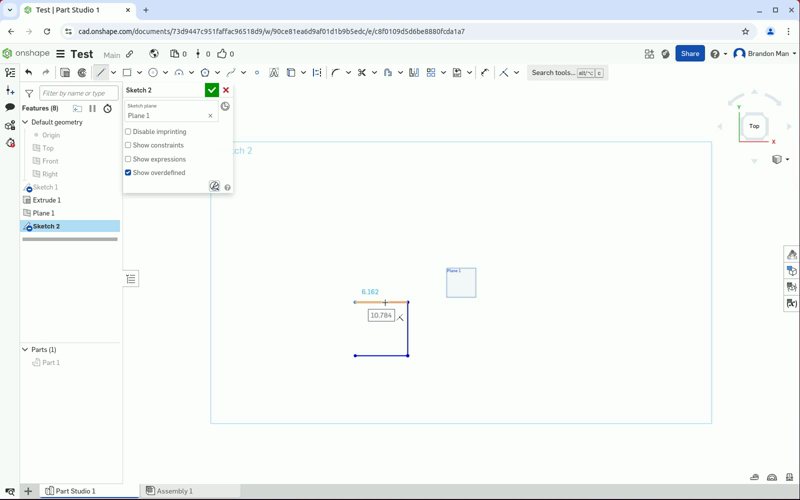
mouse_move(355, 355)
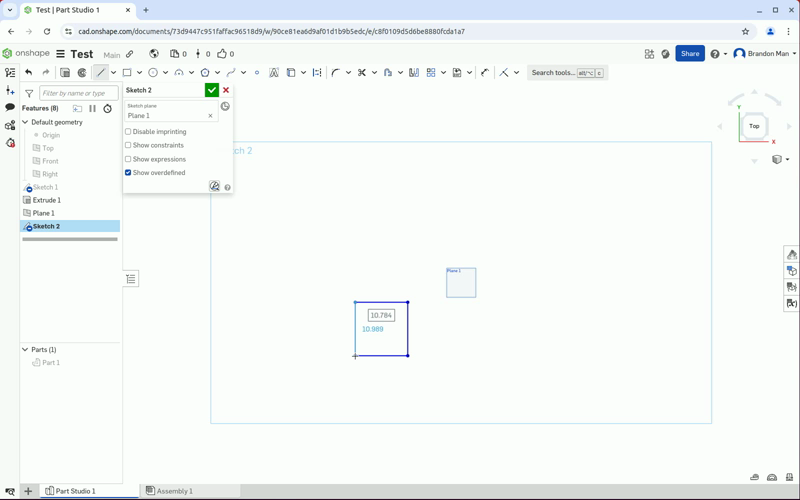
key_up(shift)
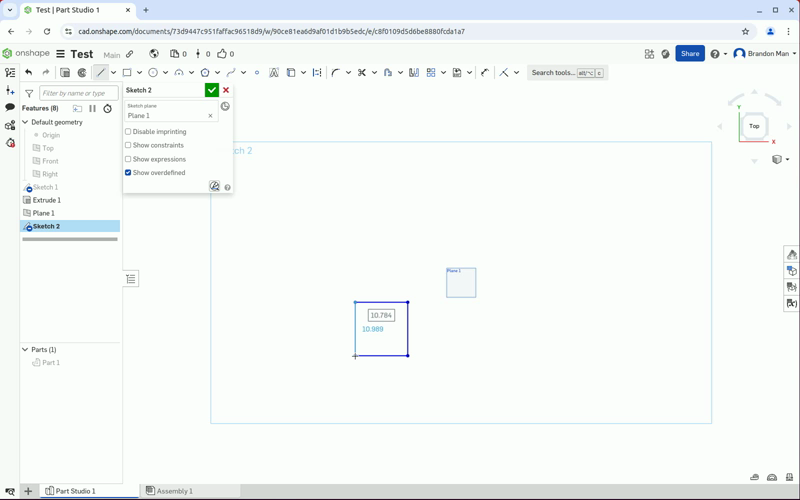
click(355, 355)
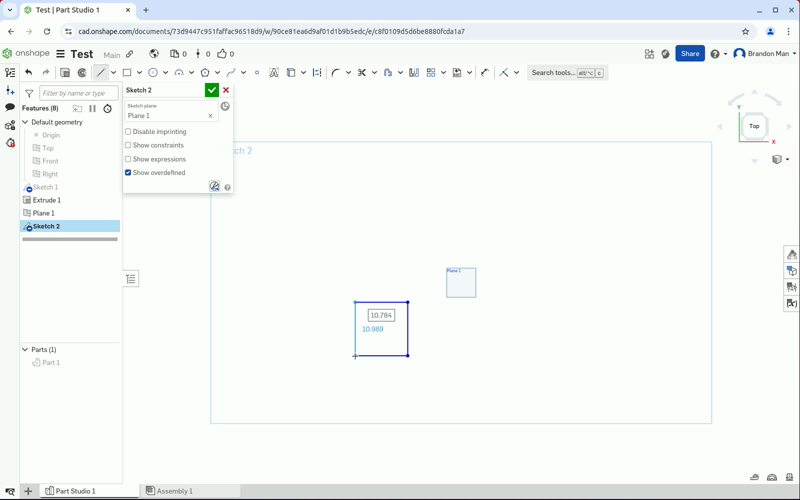
key(esc)
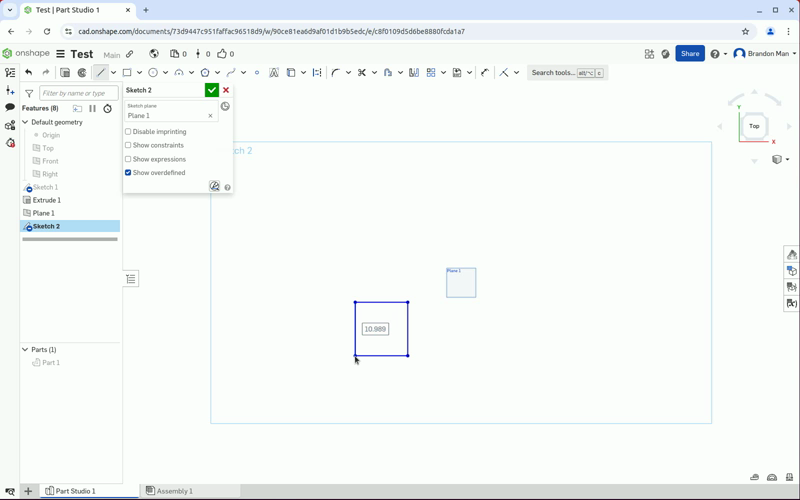
mouse_move(367, 307)
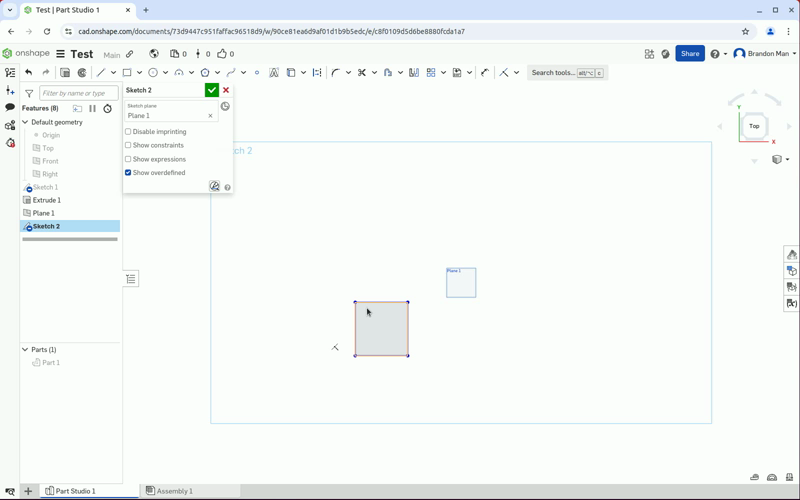
click(367, 307)
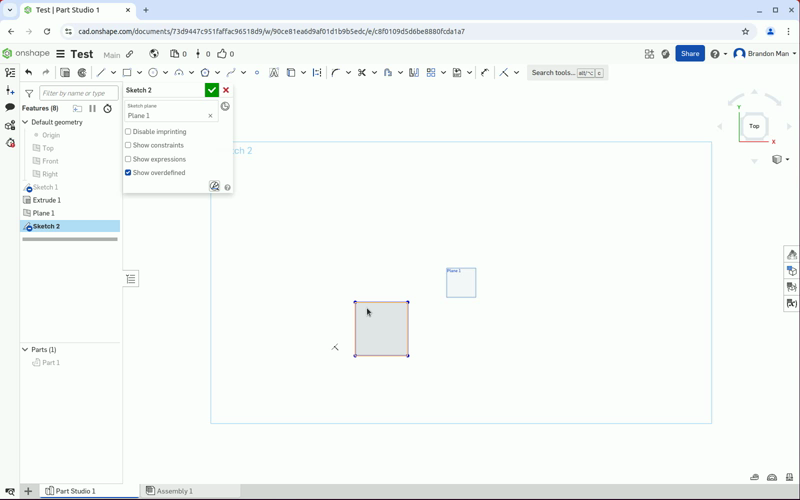
mouse_move(73, 352)
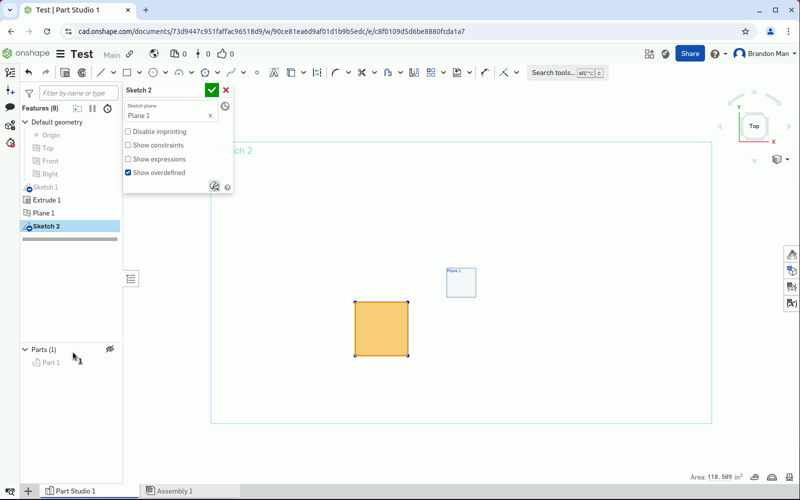
key(shift+y)
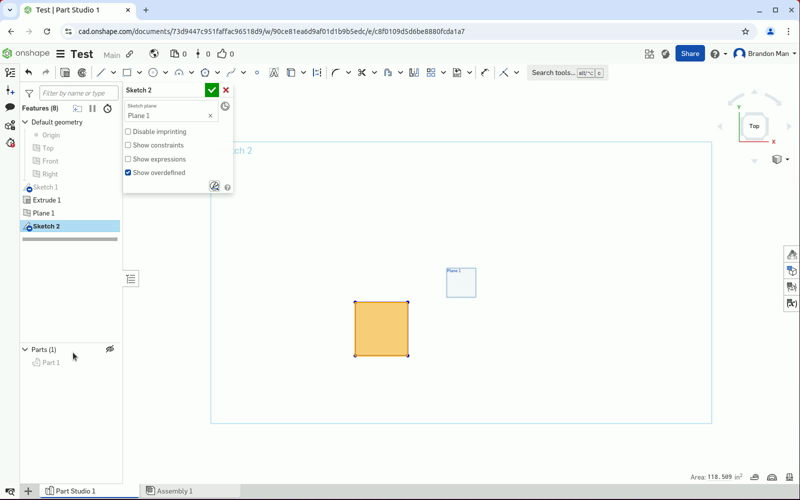
key(shift+e)
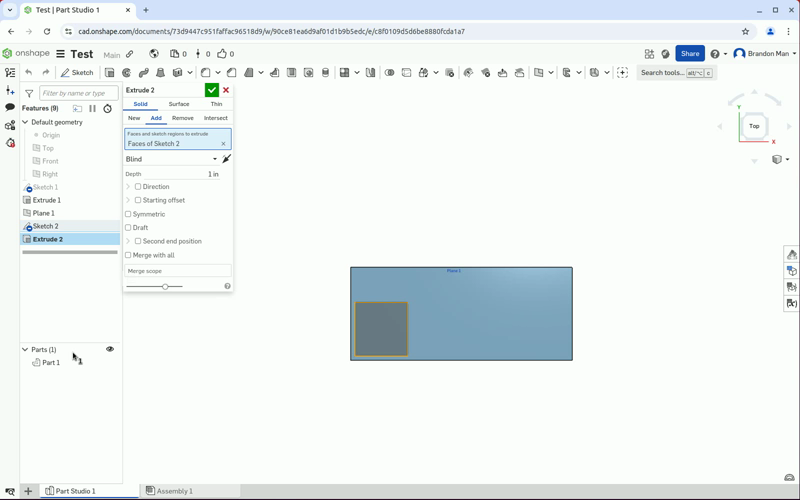
mouse_move(143, 106)
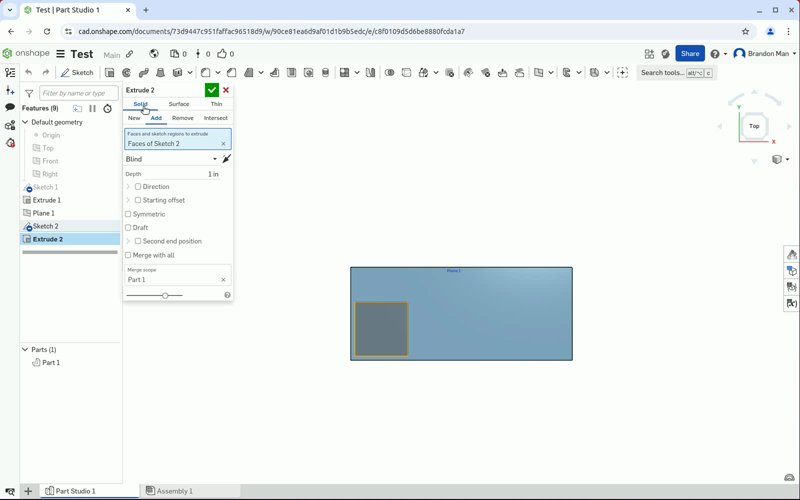
click(143, 106)
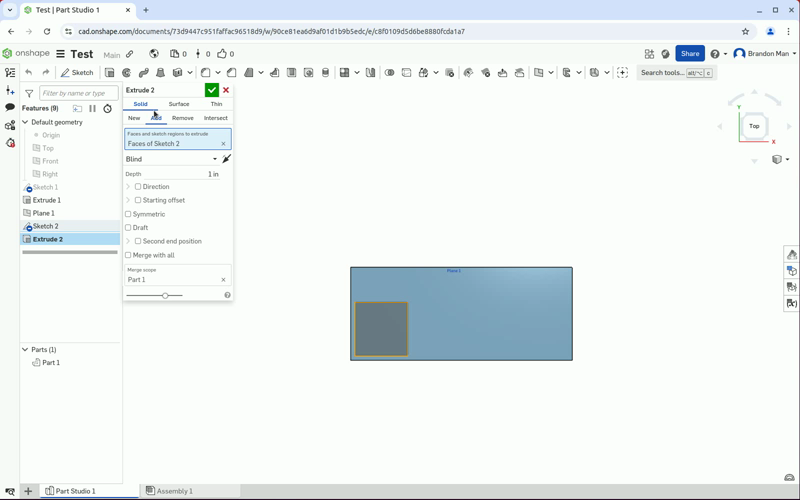
mouse_move(186, 120)
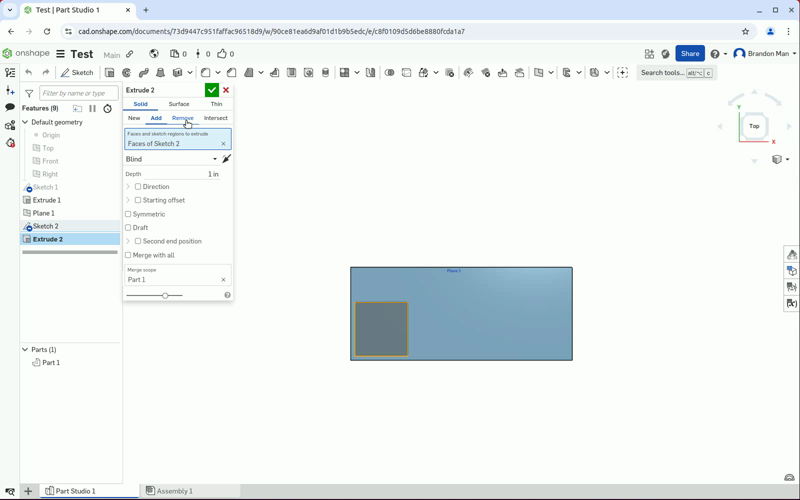
click(186, 120)
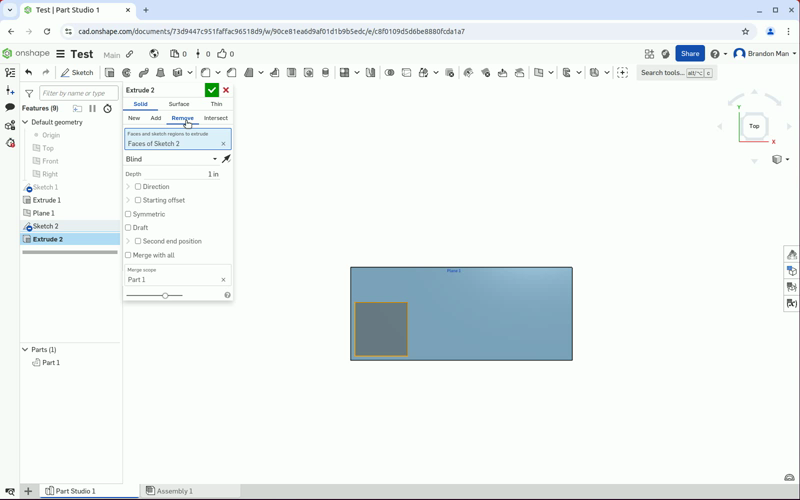
key(tab, 4)
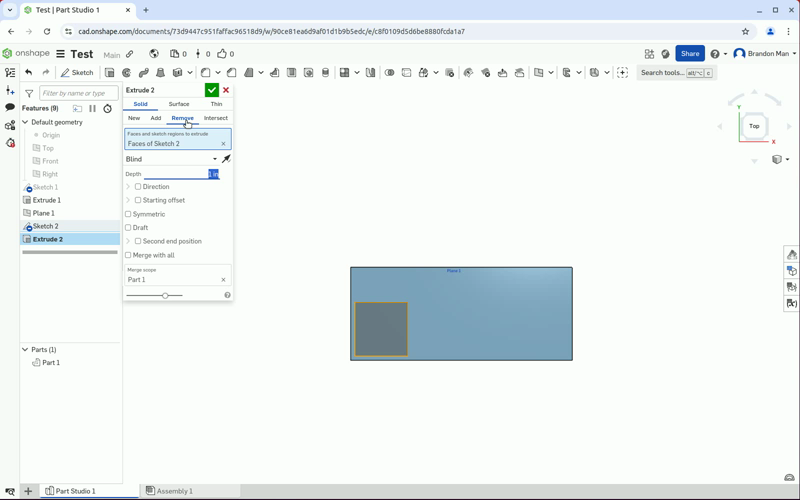
text(0.963)
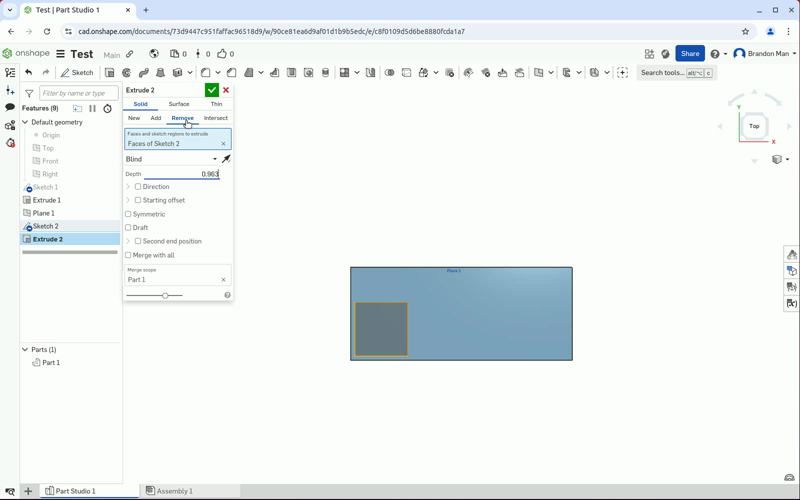
key(tab, 6)
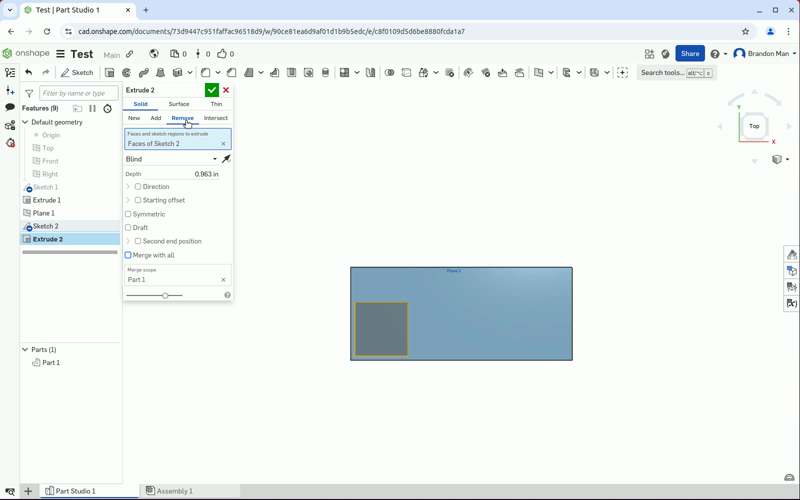
key(space)
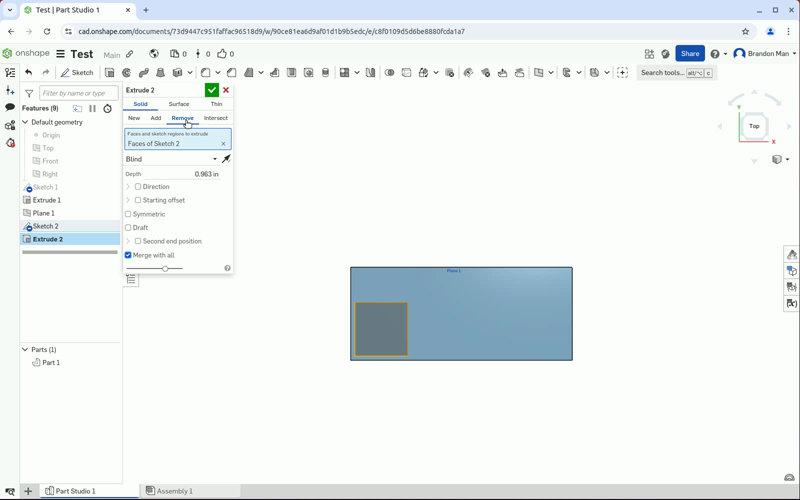
key(enter)
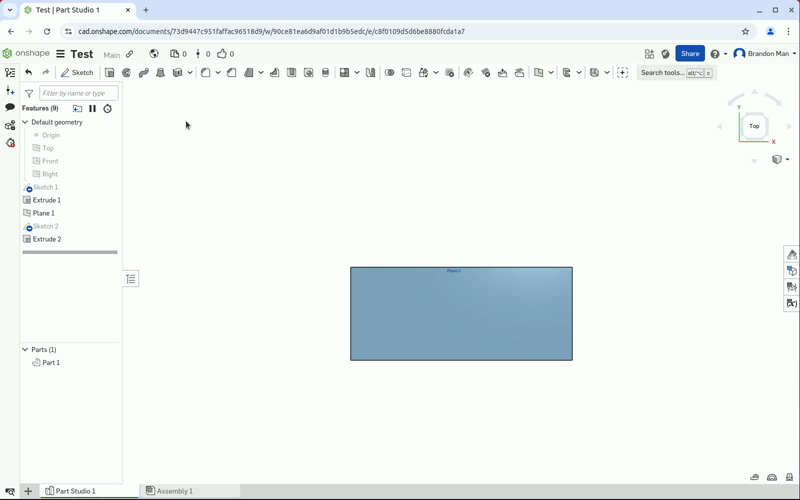
key(shift+h)
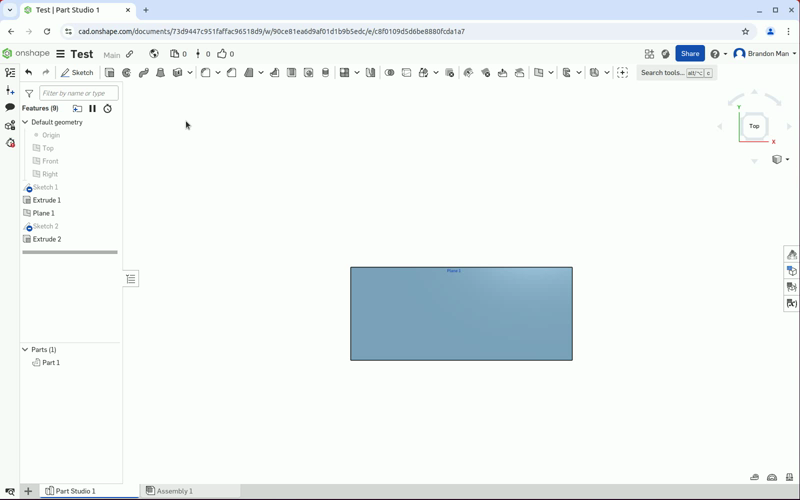
key(shift+h)
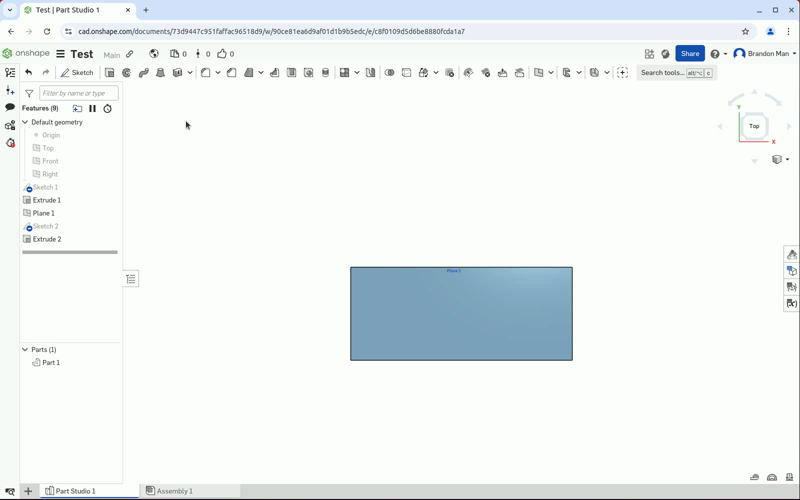
mouse_move(73, 189)
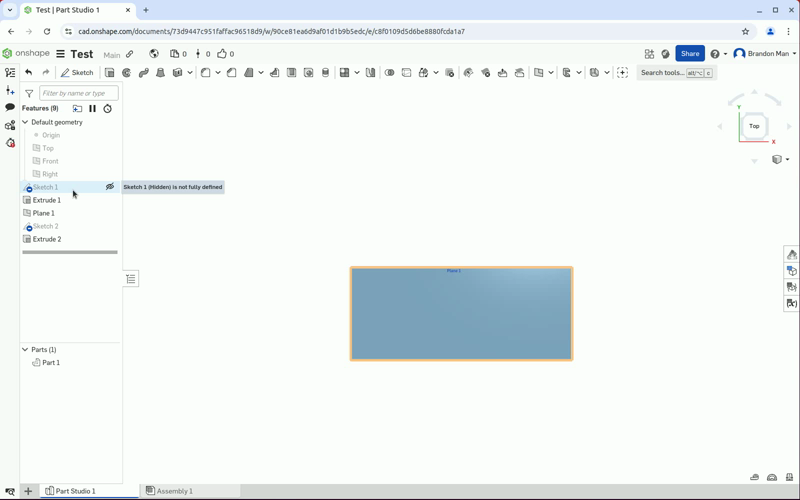
click(73, 189)
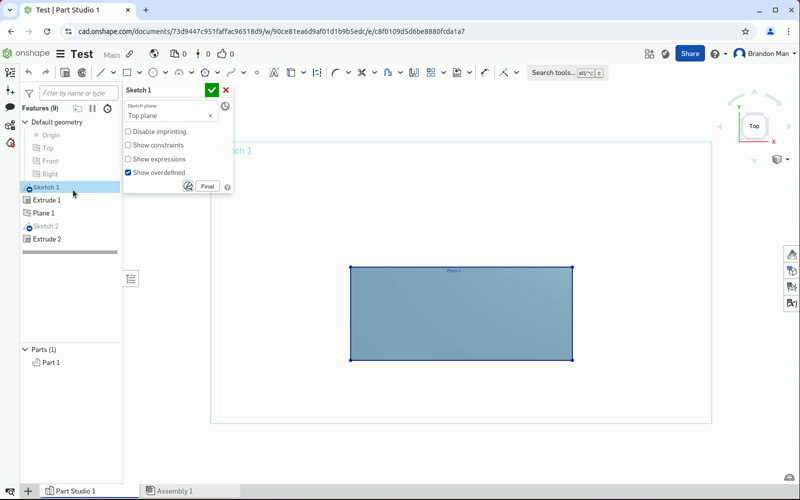
mouse_move(229, 92)
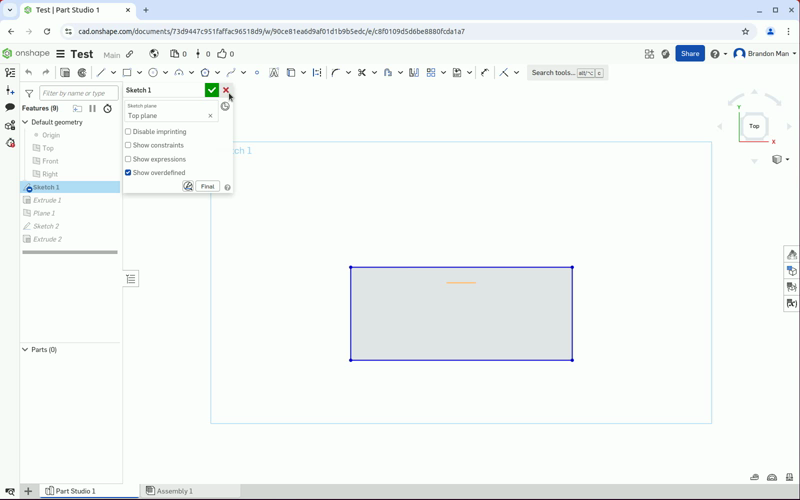
click(229, 92)
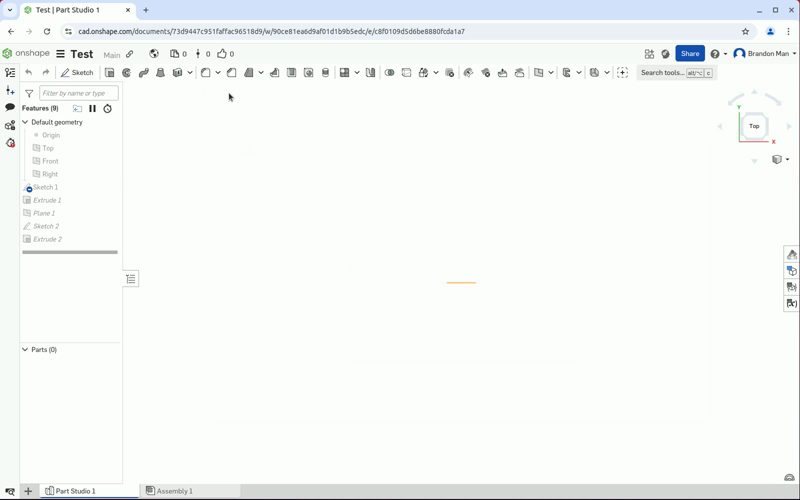
key(shift+s)
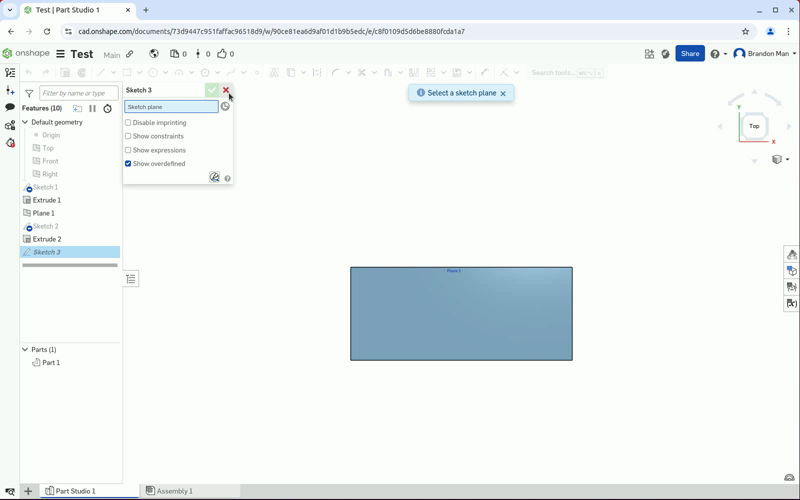
mouse_move(73, 215)
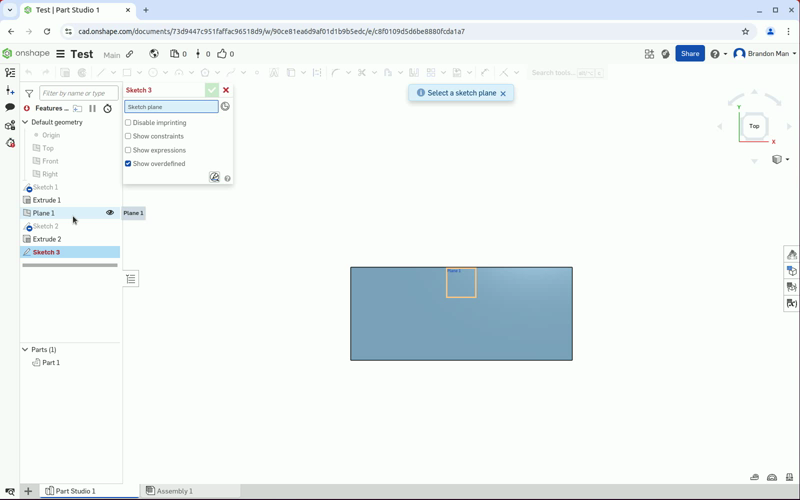
click(73, 215)
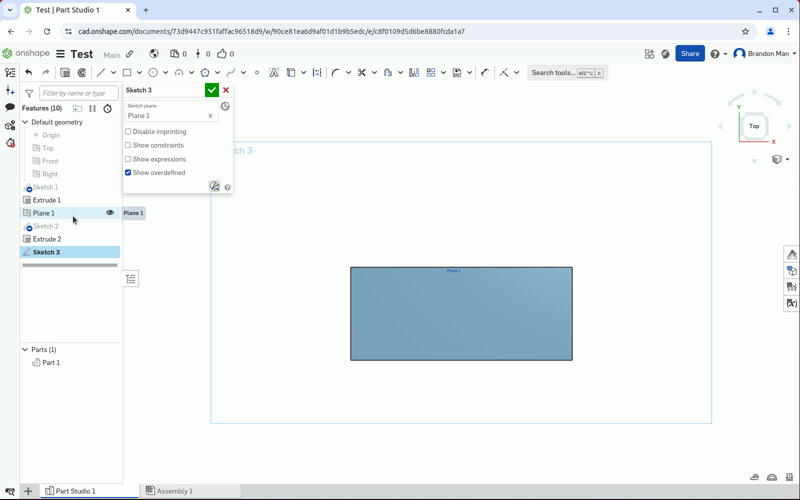
mouse_move(73, 352)
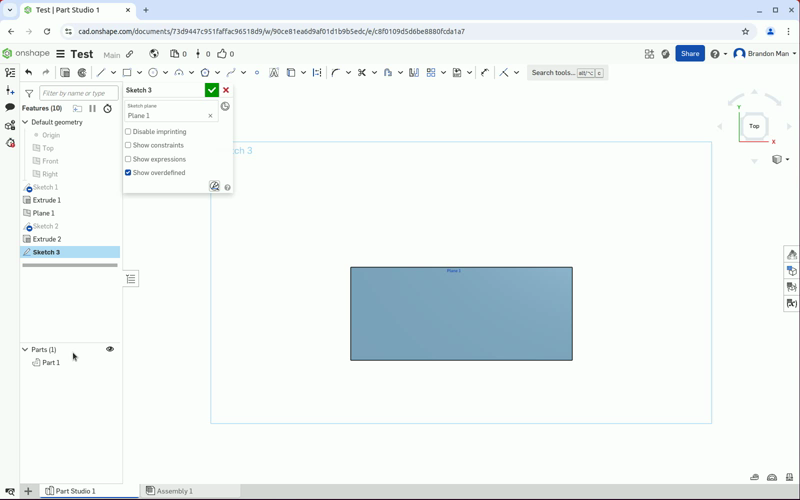
key(y)
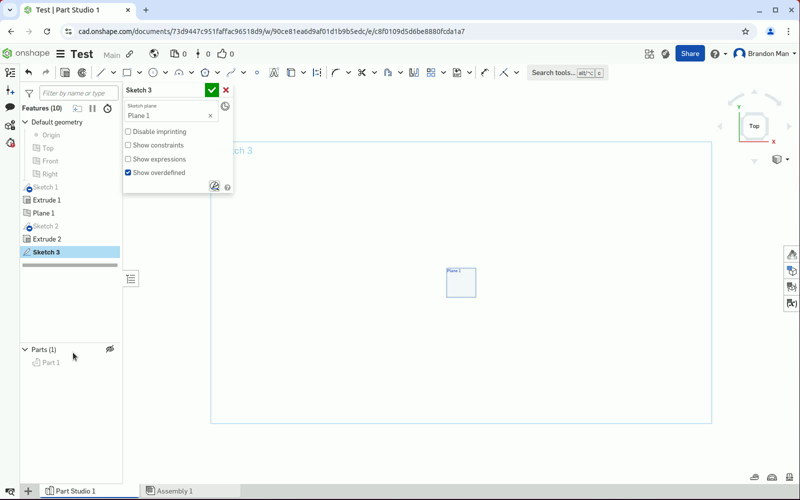
key(l)
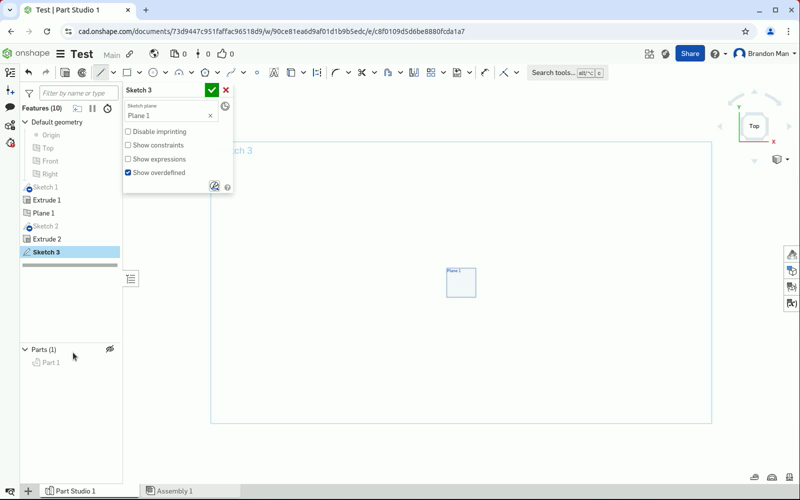
key_down(shift)
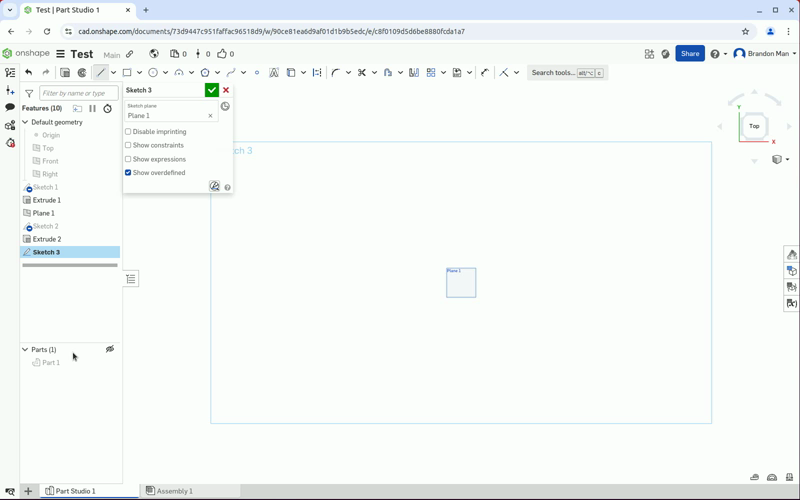
mouse_move(412, 355)
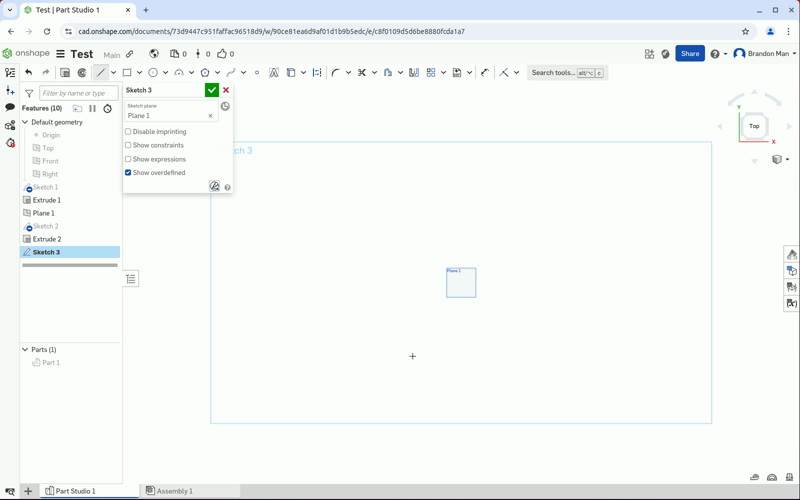
click(412, 355)
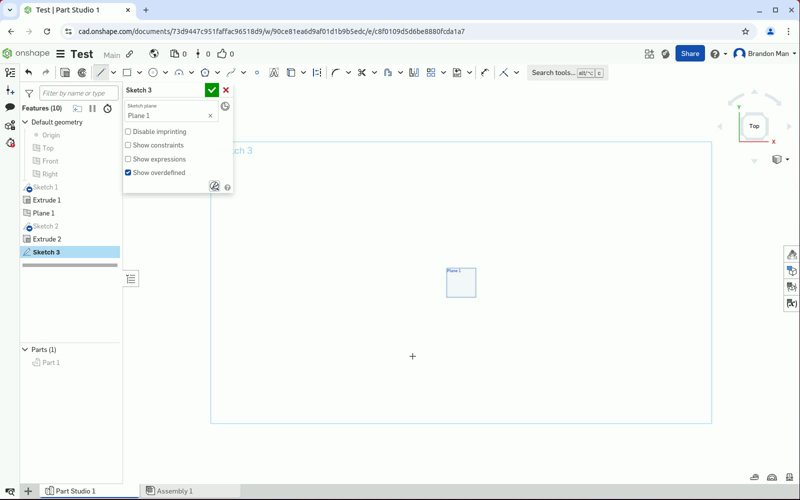
key_up(shift)
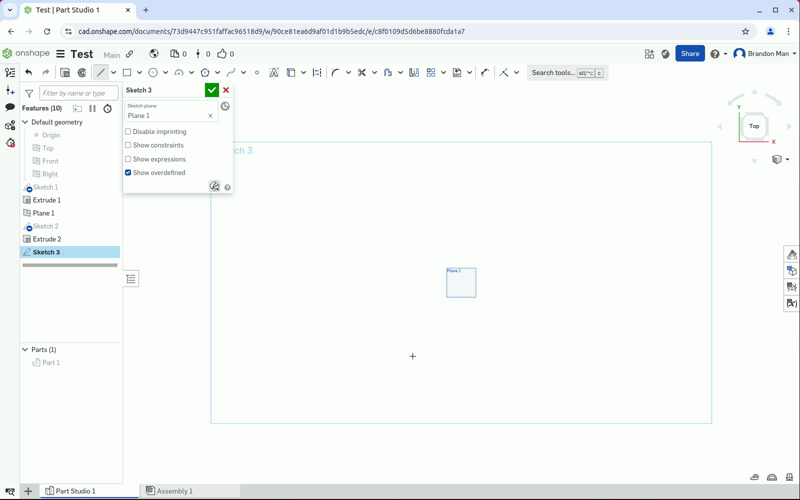
key_down(shift)
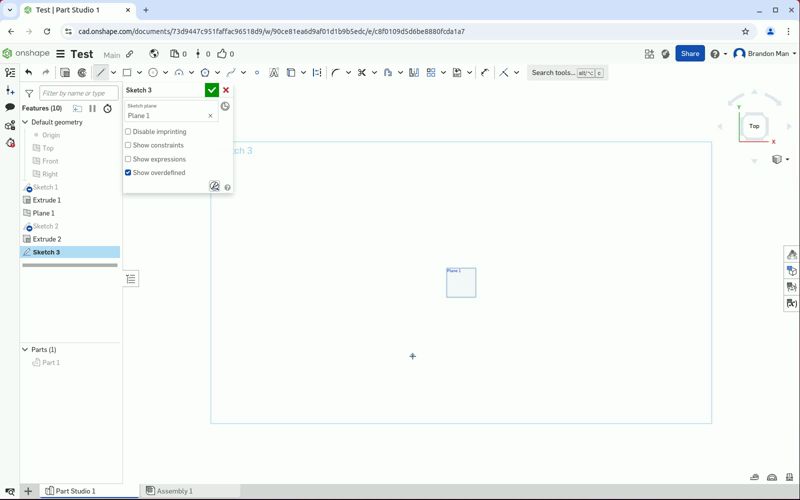
mouse_move(511, 355)
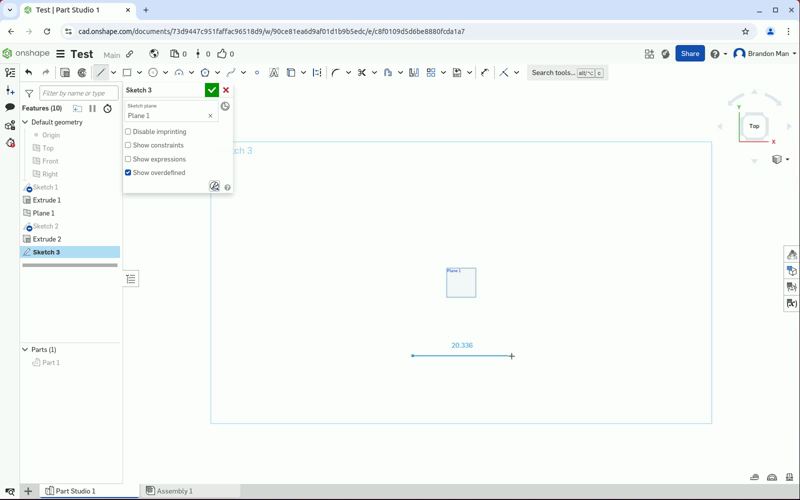
click(511, 355)
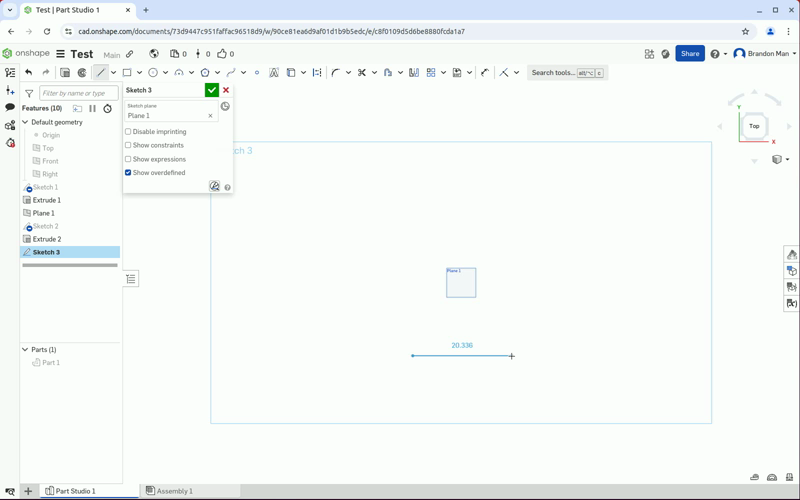
key_up(shift)
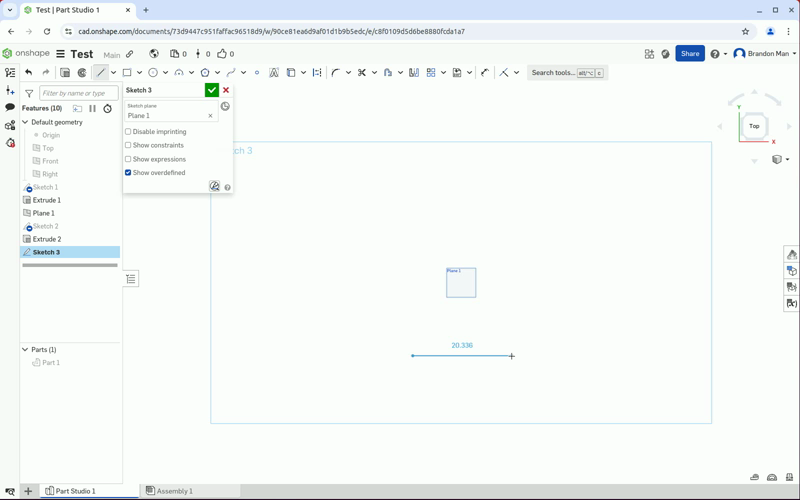
key_down(shift)
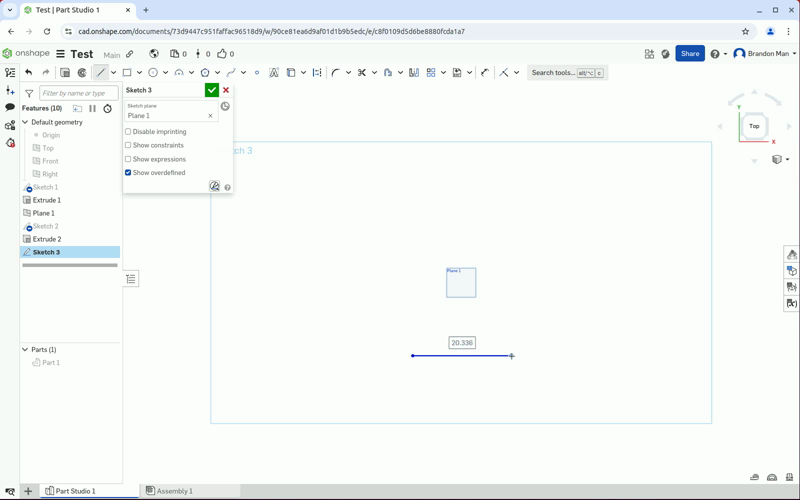
mouse_move(541, 355)
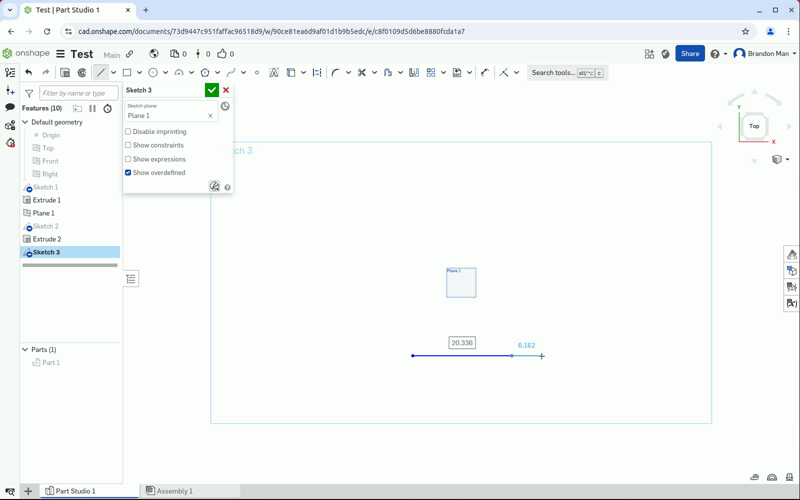
mouse_move(511, 302)
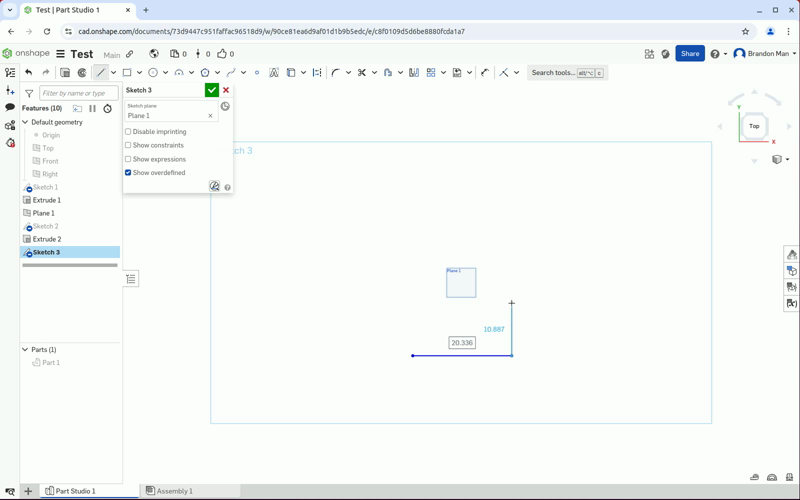
click(511, 302)
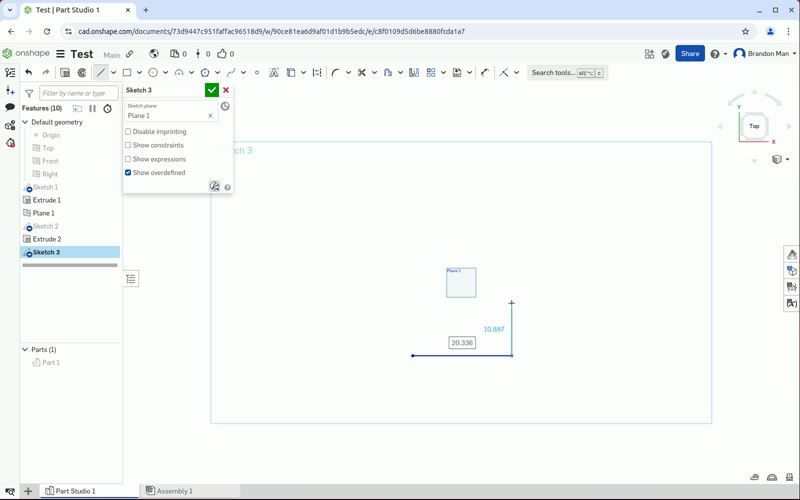
key_up(shift)
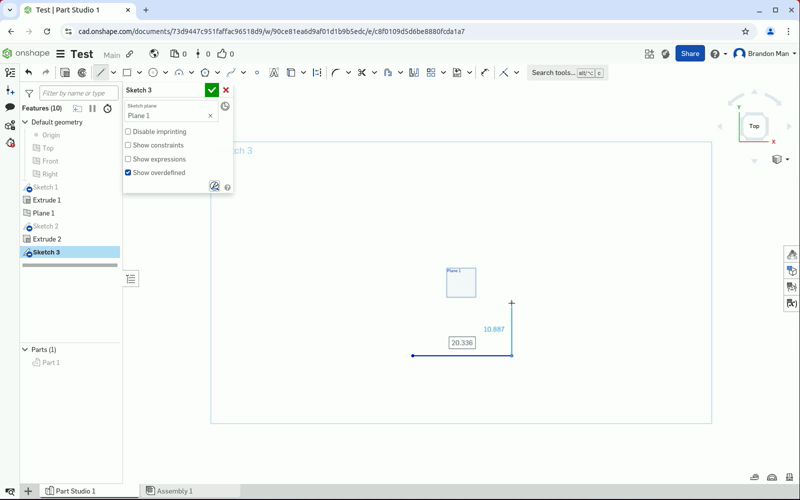
key_down(shift)
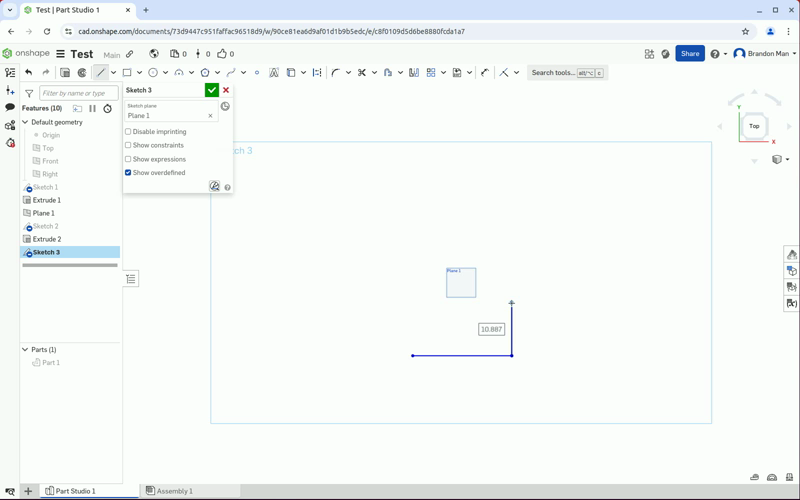
mouse_move(412, 302)
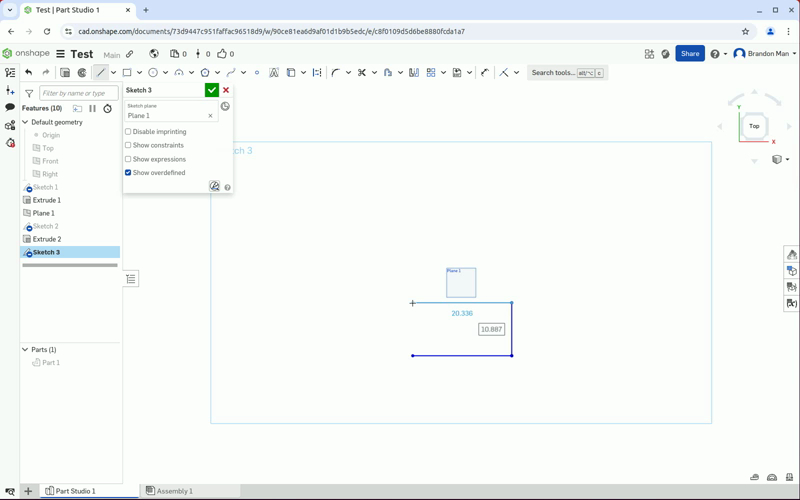
click(412, 302)
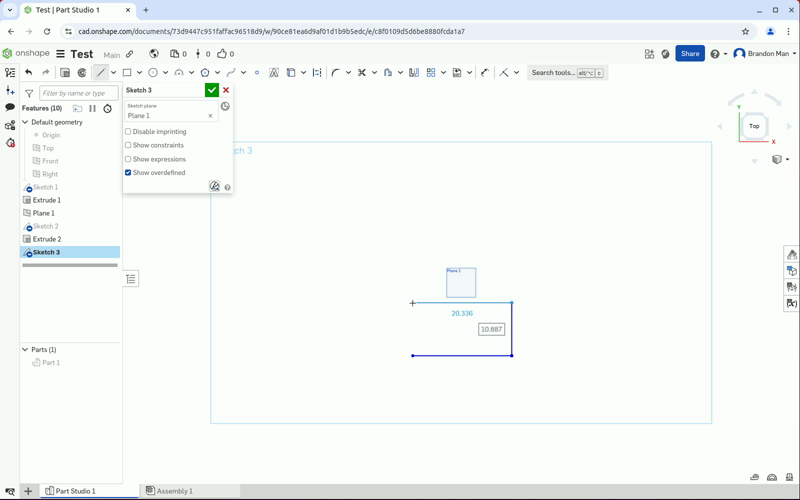
key_up(shift)
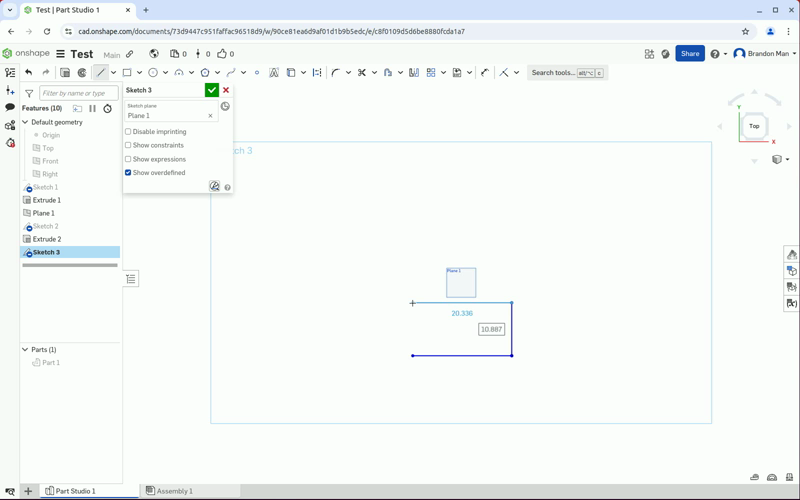
mouse_move(442, 302)
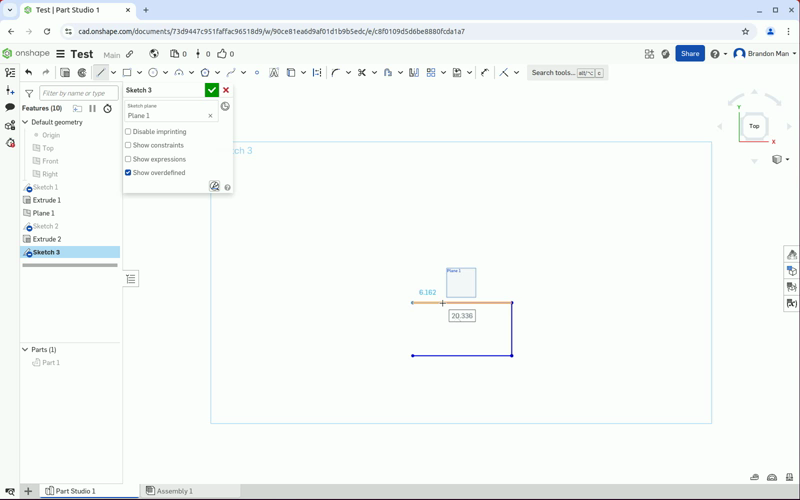
key_down(shift)
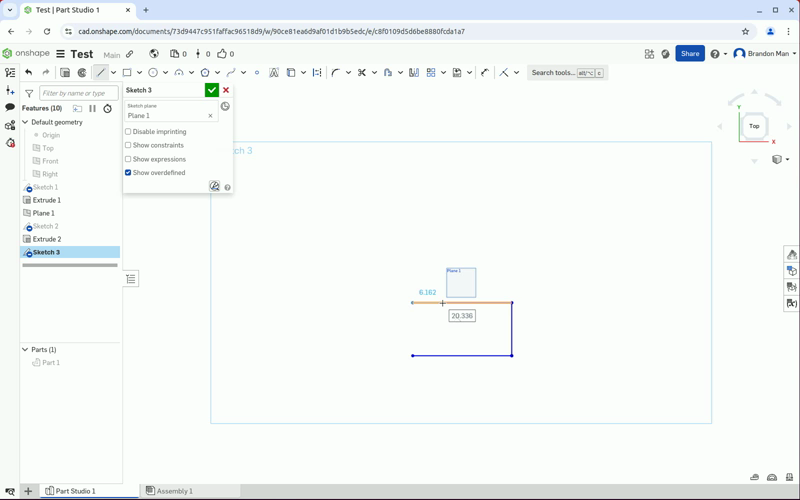
mouse_move(412, 355)
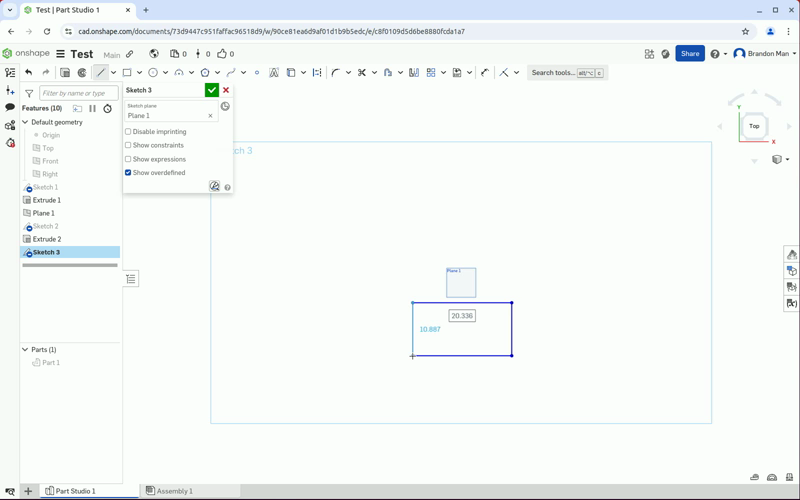
key_up(shift)
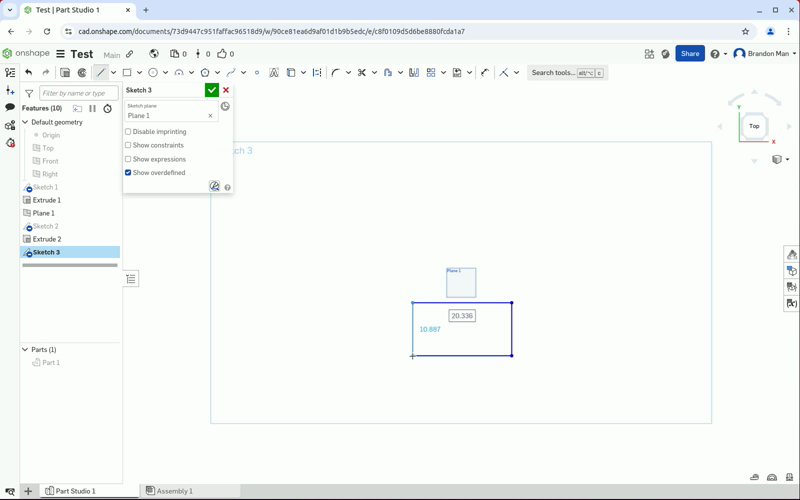
click(412, 355)
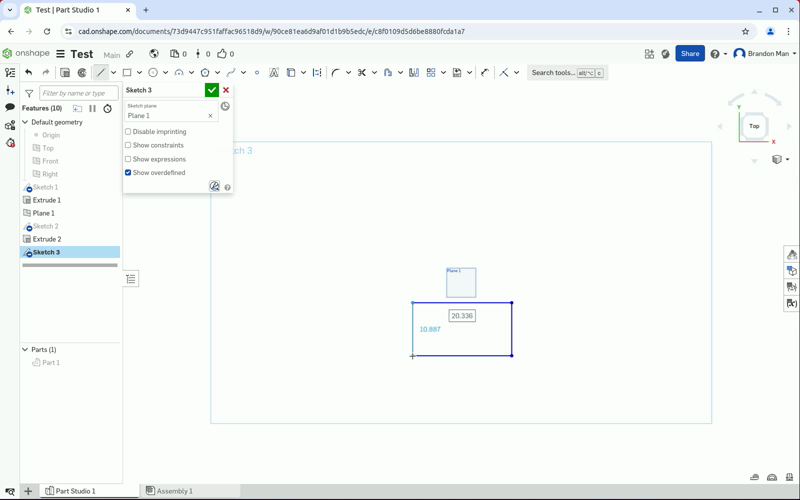
key(esc)
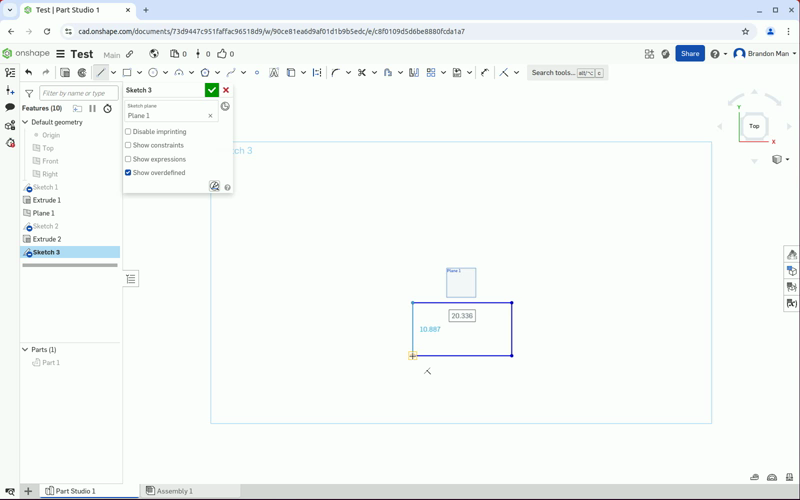
mouse_move(475, 325)
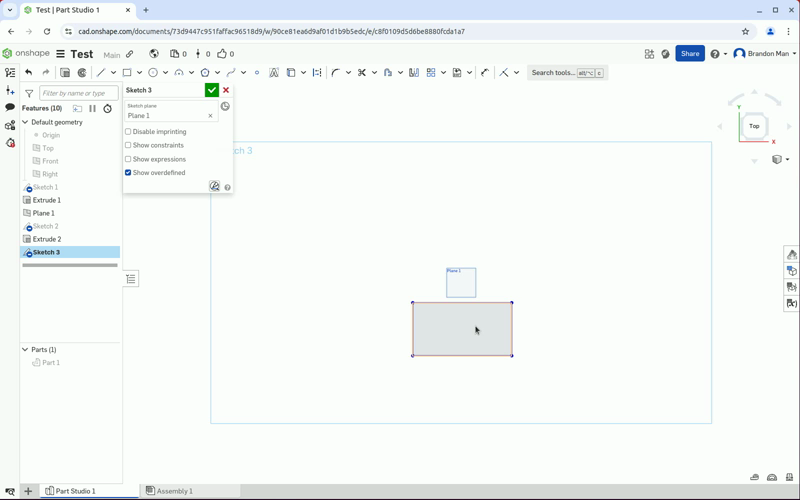
click(475, 325)
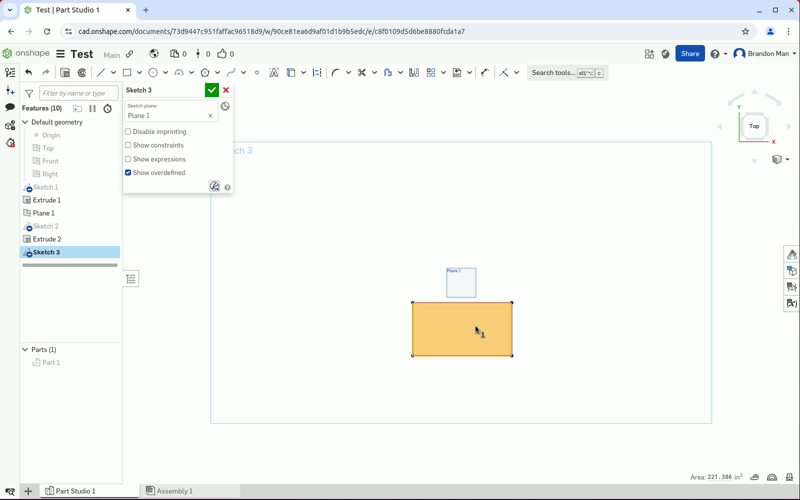
mouse_move(73, 352)
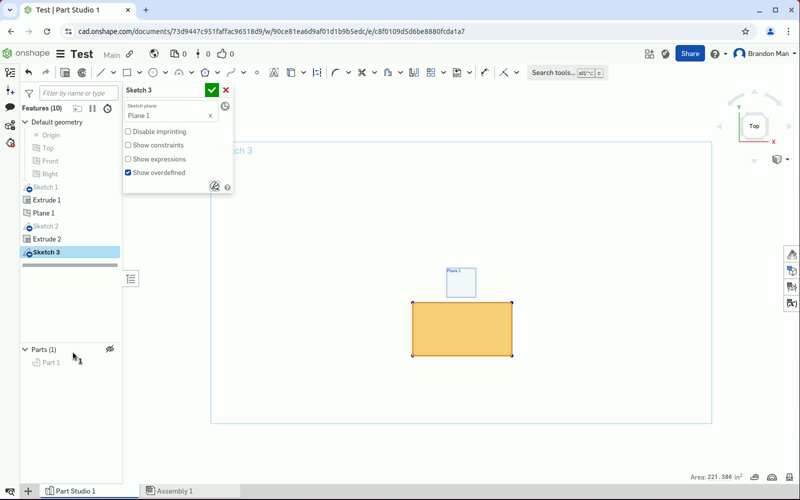
key(shift+y)
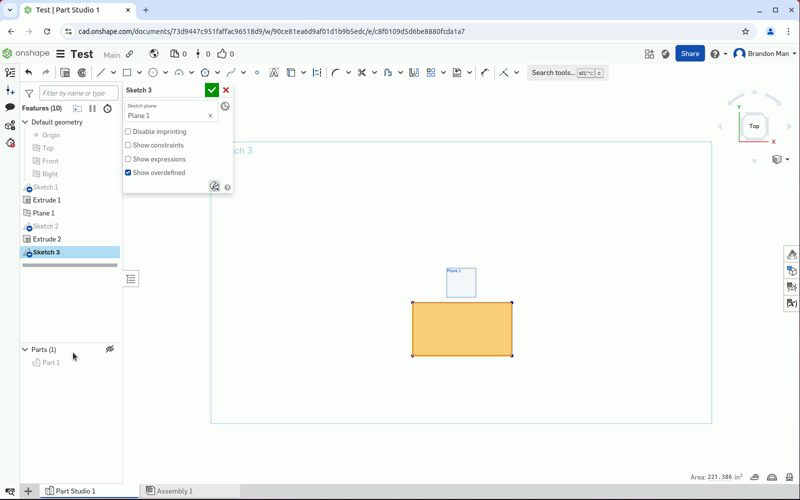
key(shift+e)
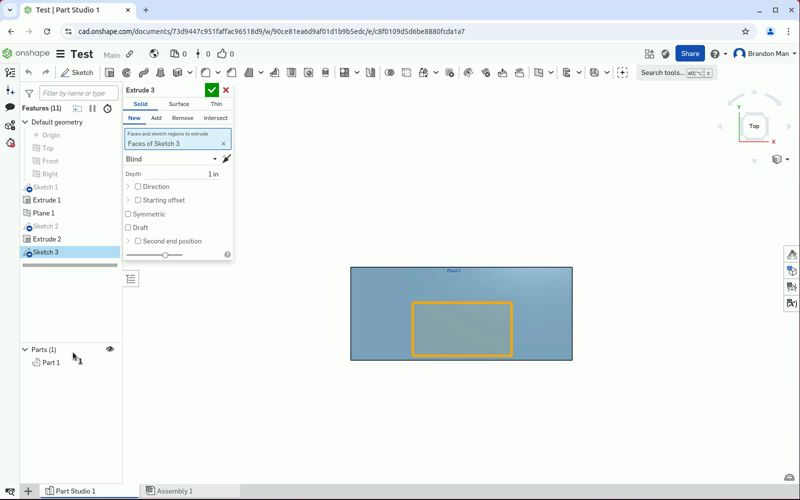
mouse_move(143, 106)
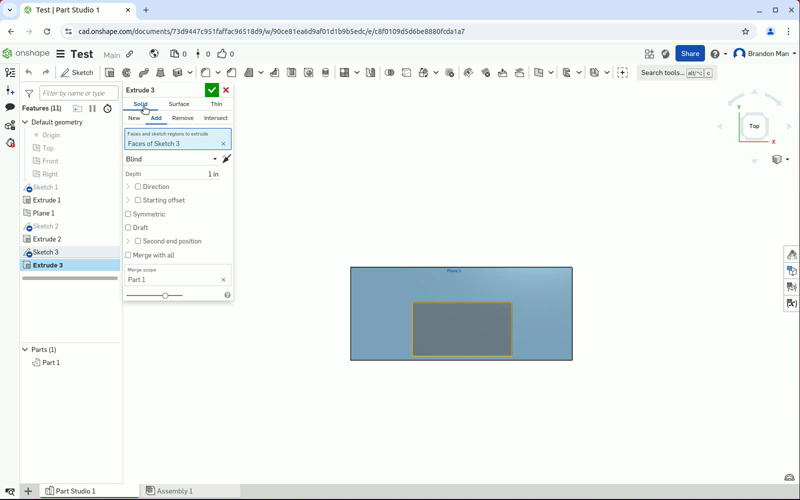
click(143, 106)
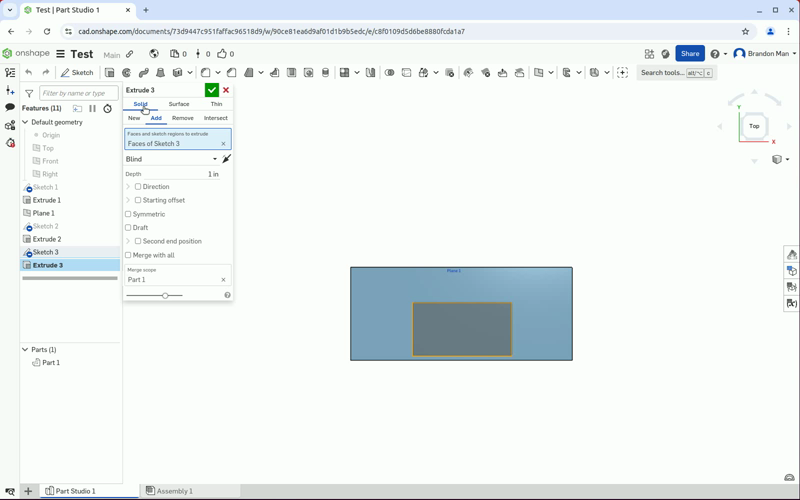
mouse_move(186, 120)
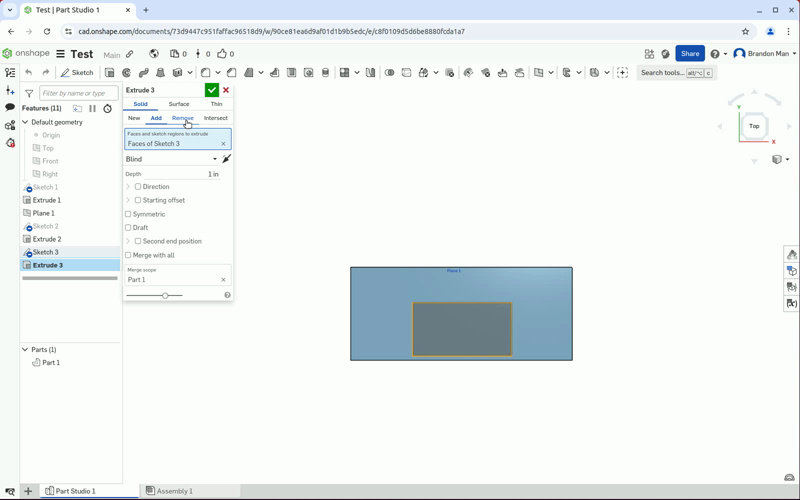
click(186, 120)
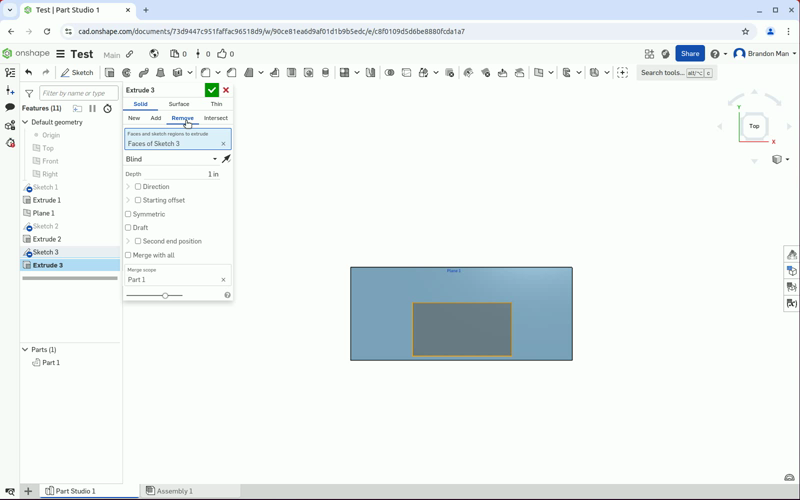
key(tab, 4)
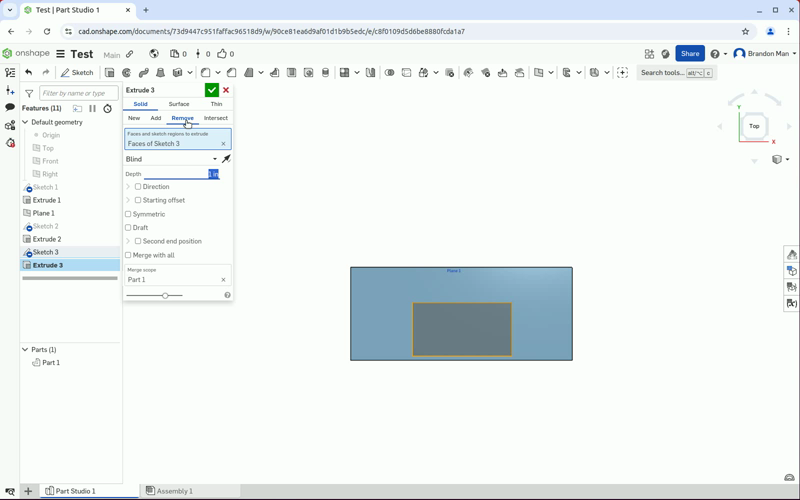
text(0.963)
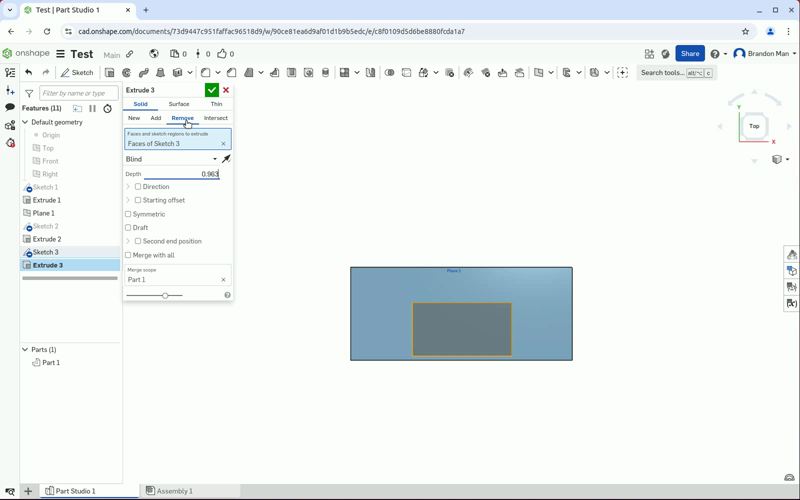
key(tab, 6)
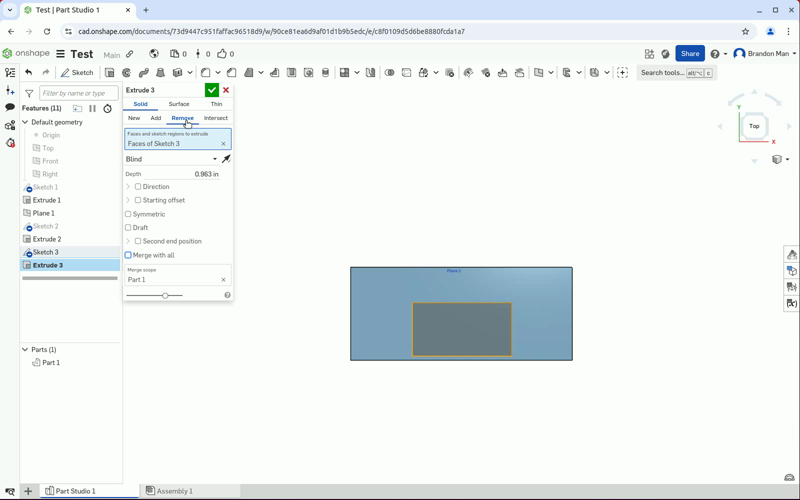
key(space)
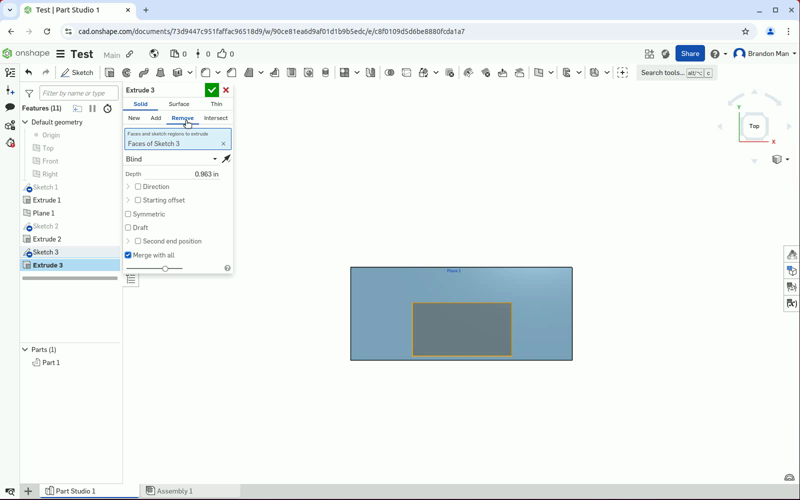
key(enter)
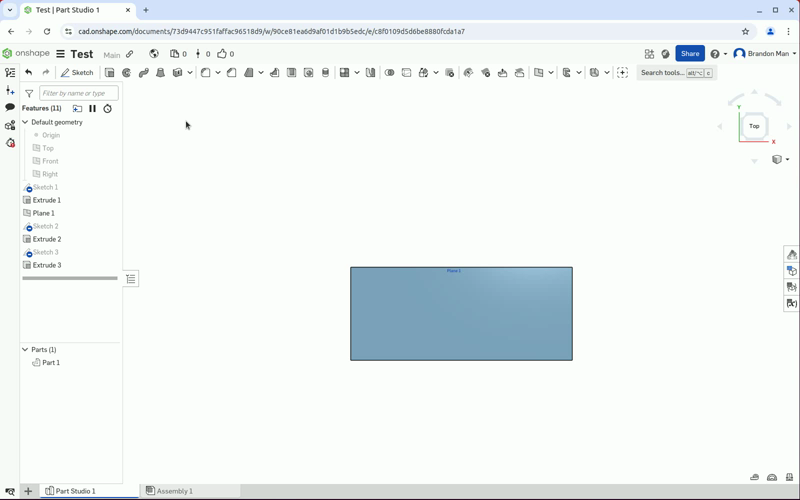
key(shift+h)
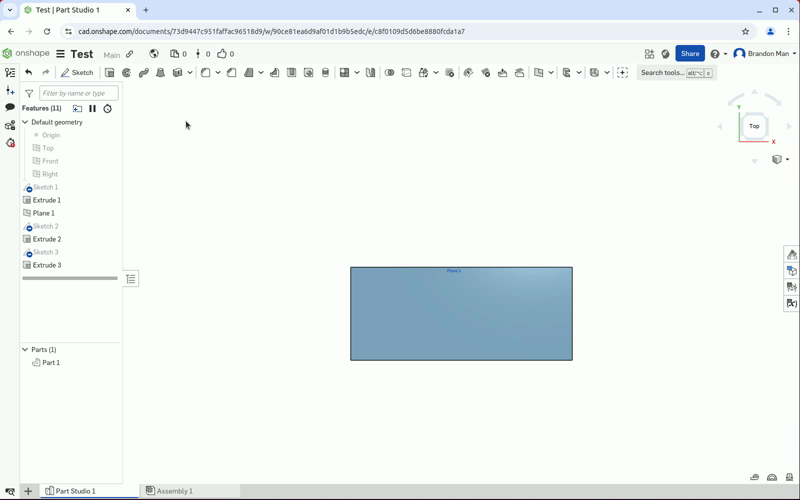
key(shift+h)
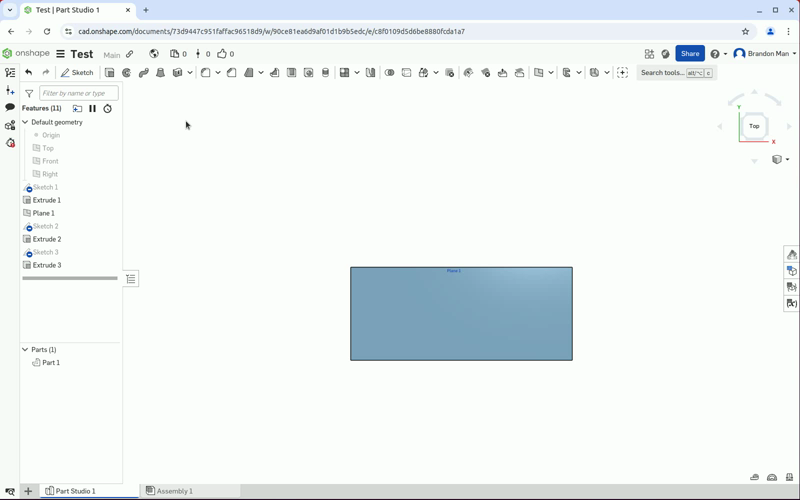
mouse_move(73, 189)
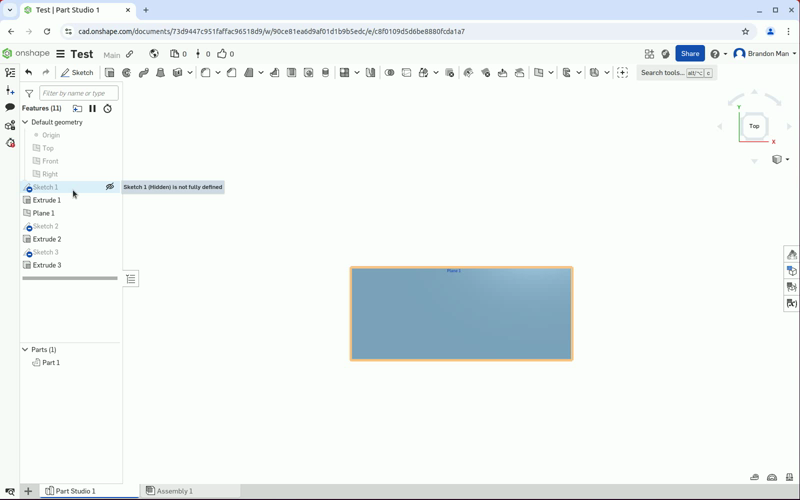
click(73, 189)
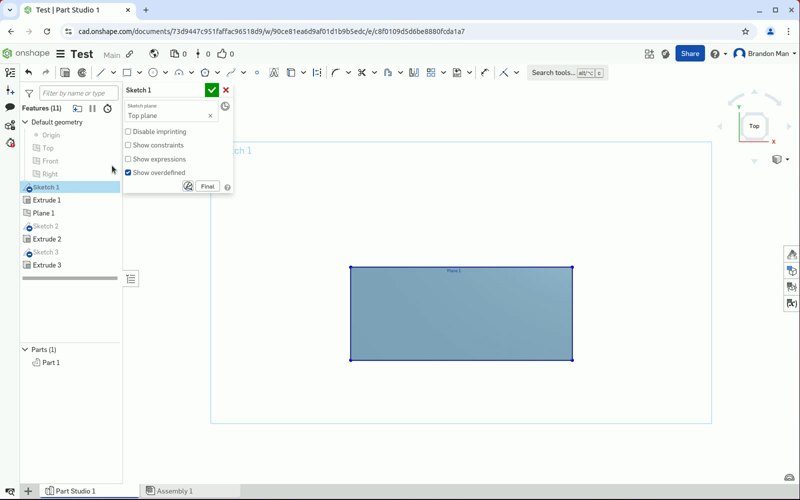
mouse_move(229, 92)
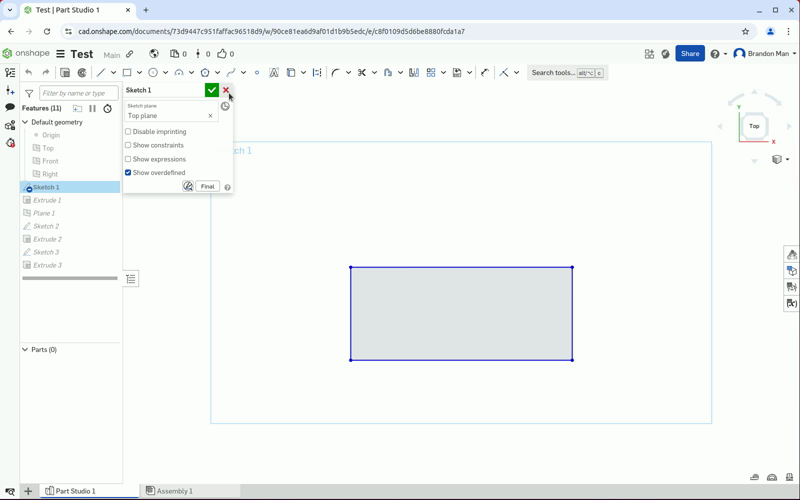
click(229, 92)
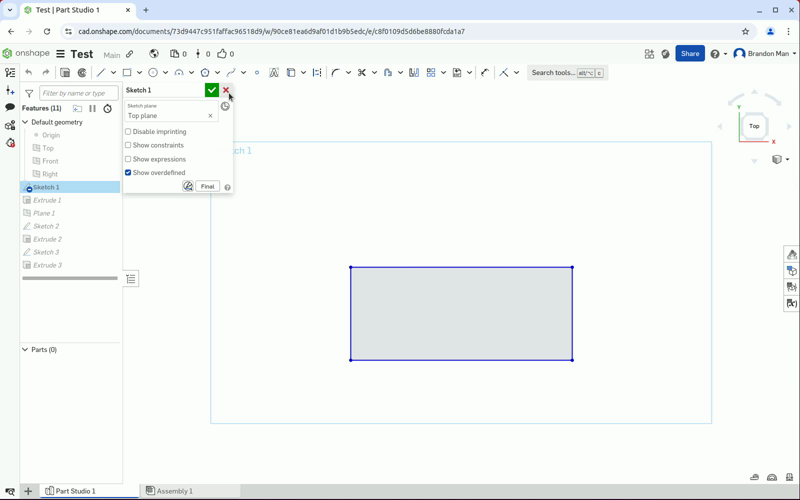
key(shift+s)
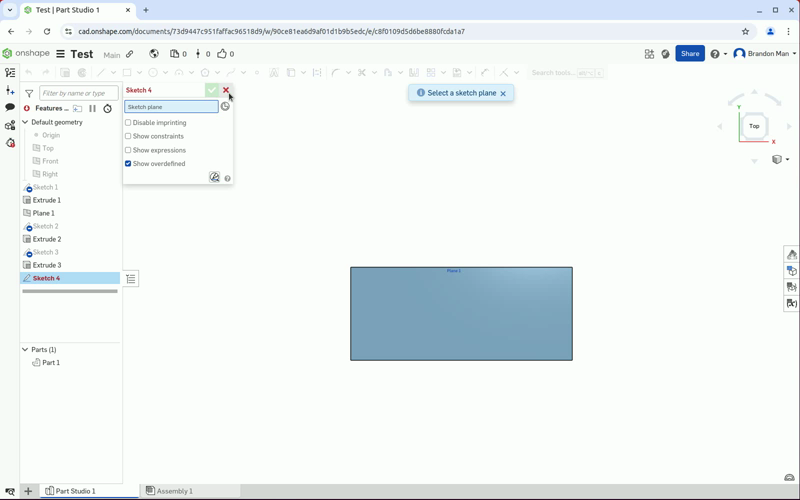
mouse_move(73, 215)
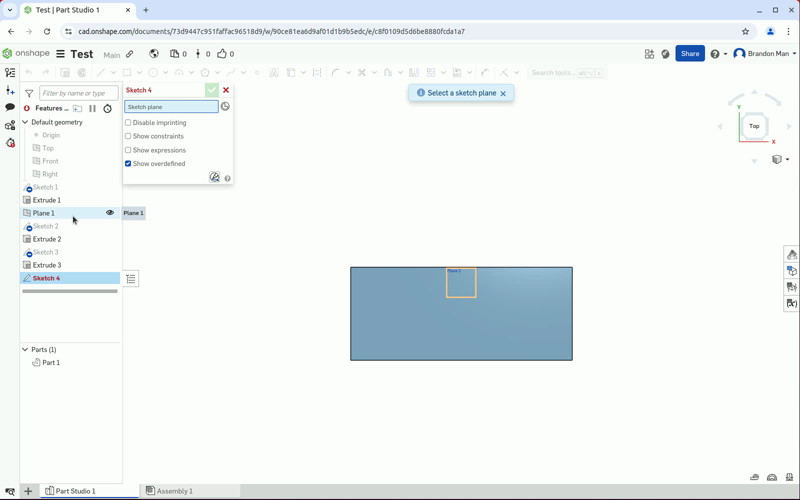
click(73, 215)
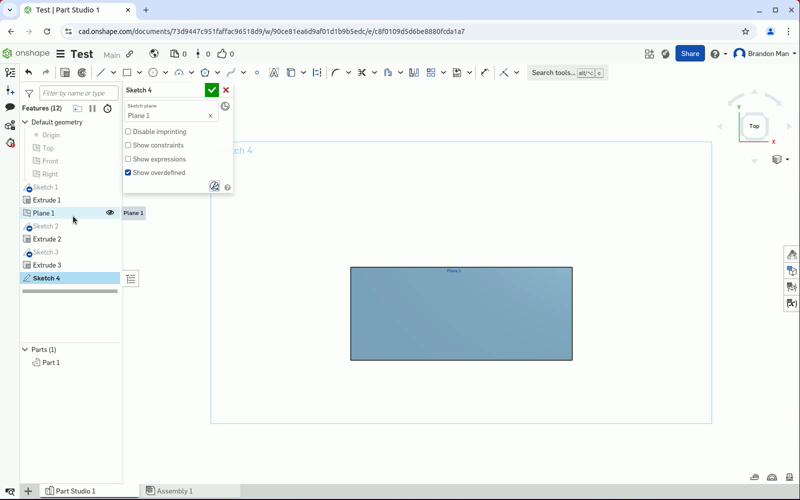
mouse_move(73, 352)
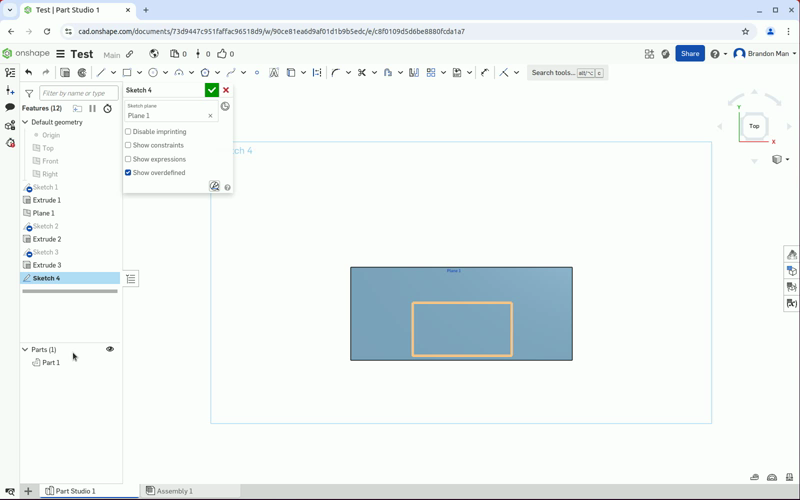
key(y)
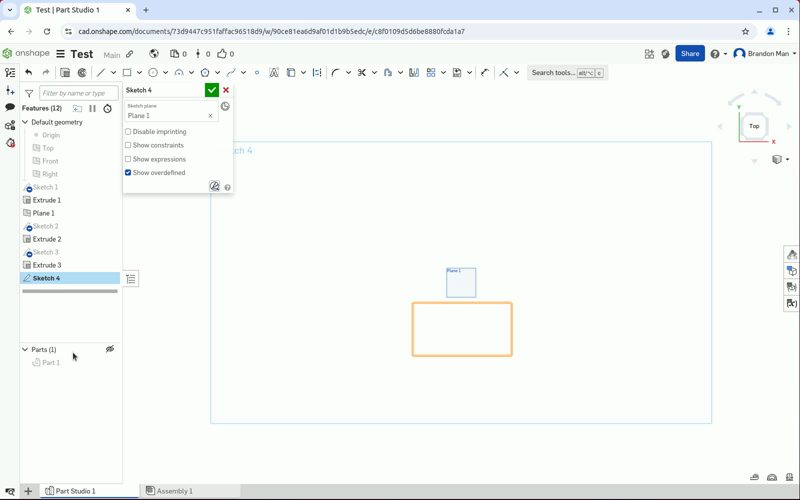
key(l)
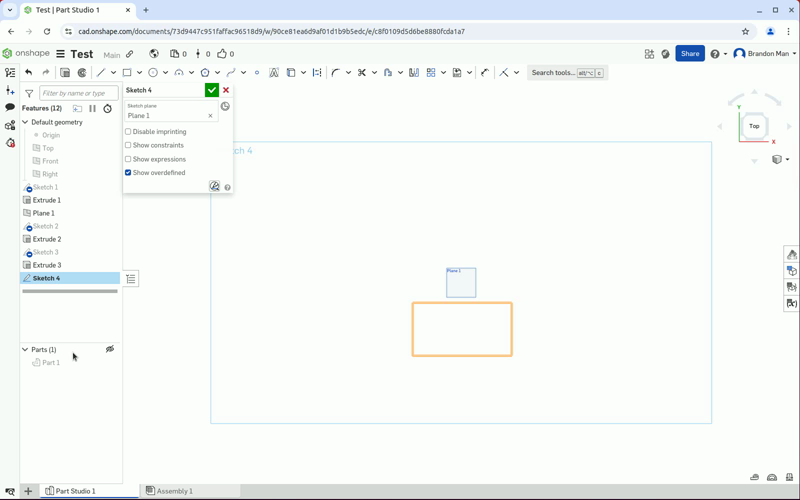
key_down(shift)
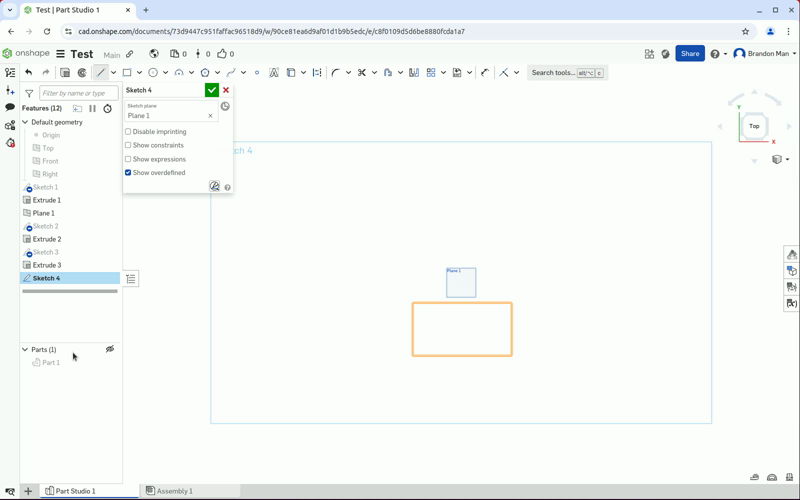
mouse_move(355, 297)
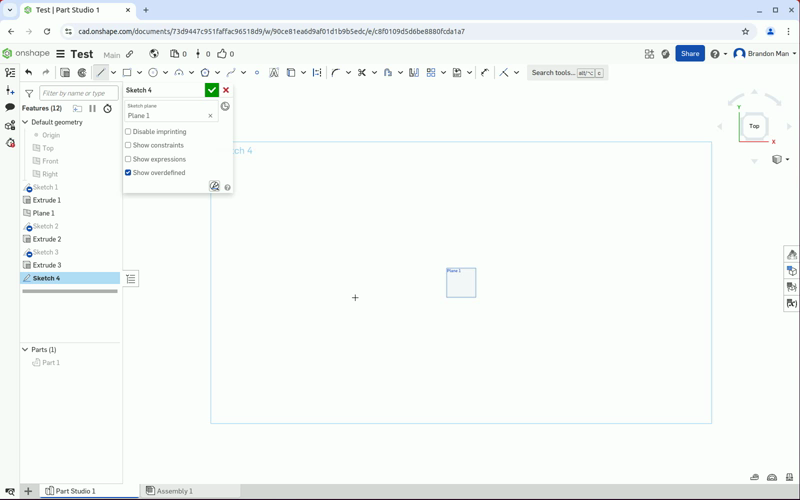
click(355, 297)
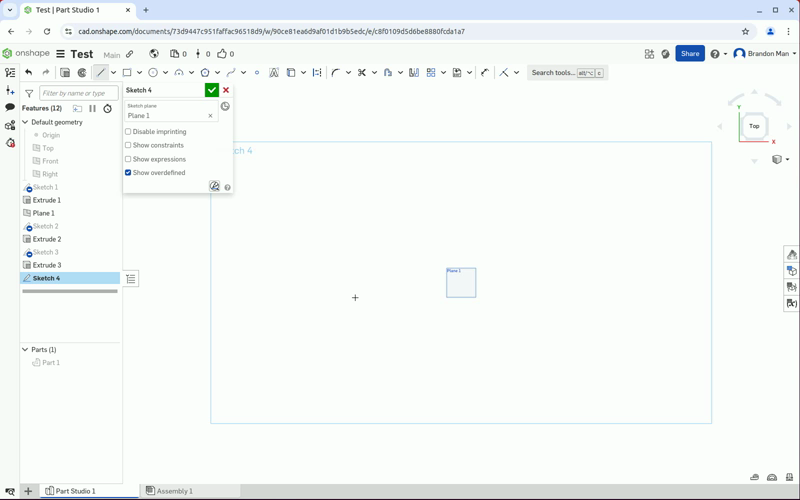
key_up(shift)
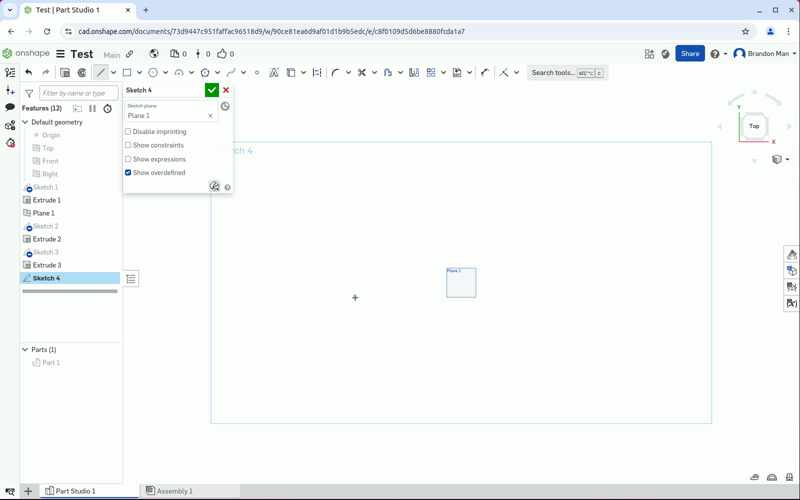
key_down(shift)
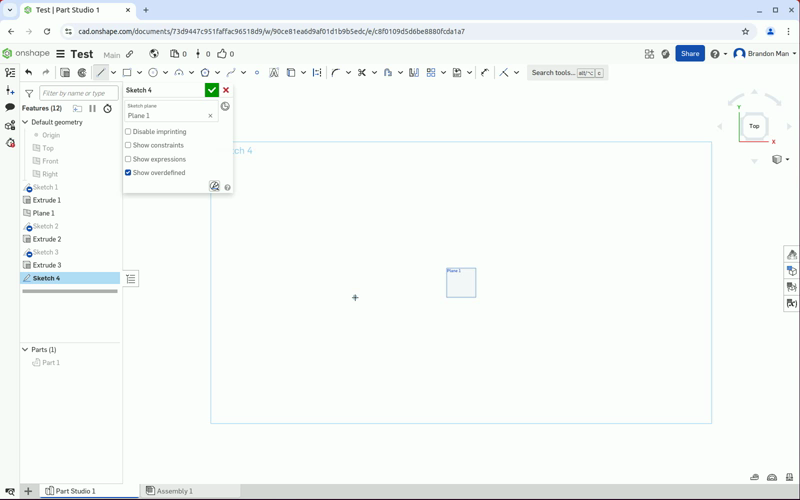
mouse_move(385, 297)
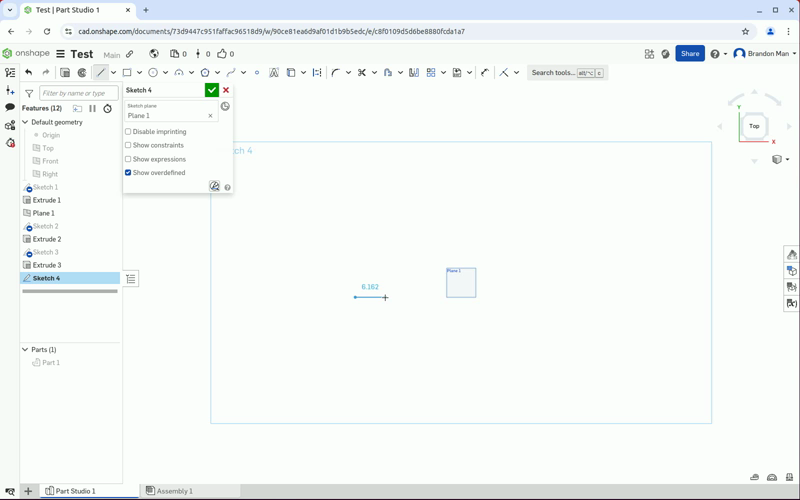
mouse_move(380, 297)
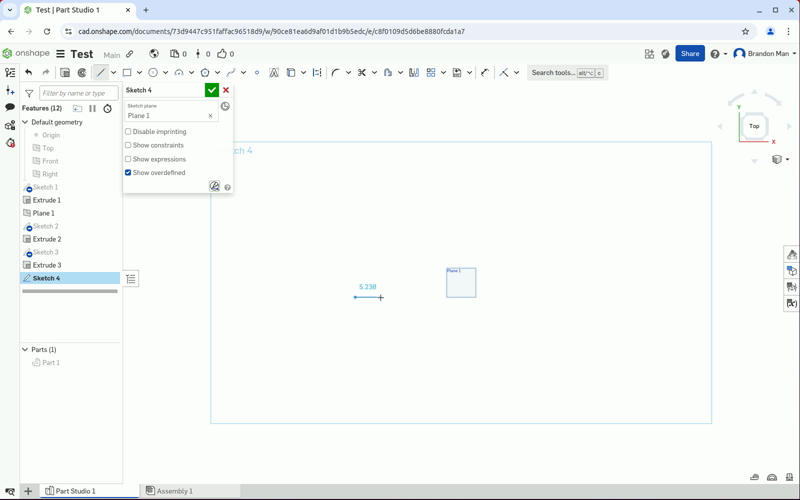
click(380, 297)
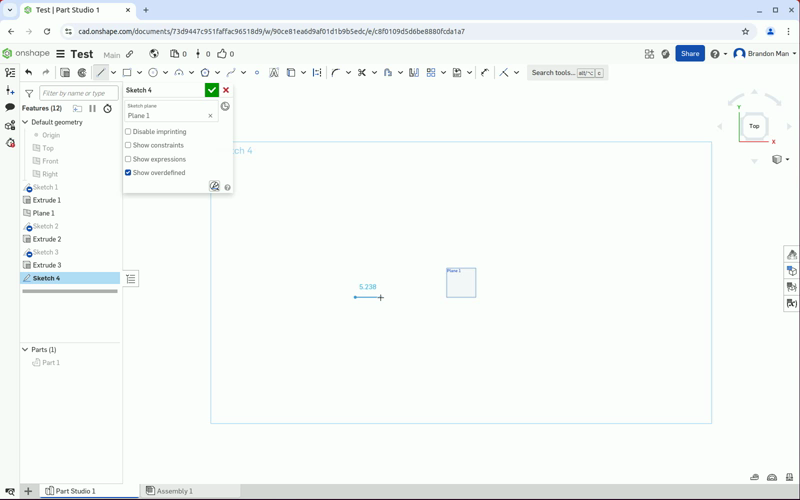
key_up(shift)
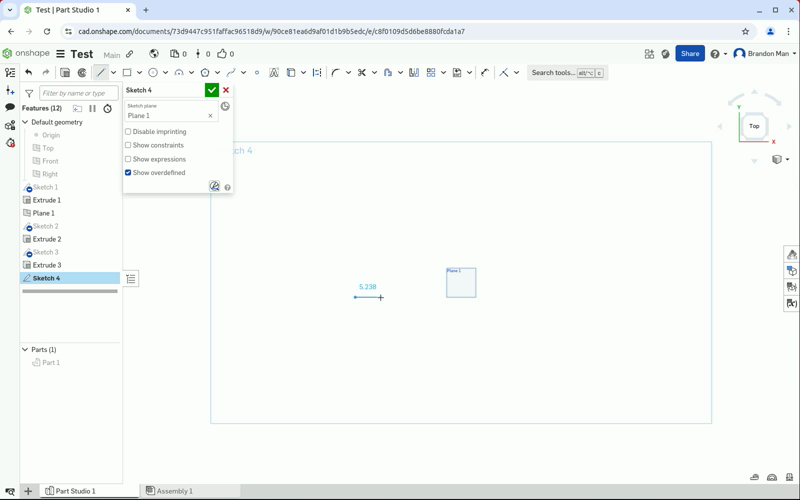
key_down(shift)
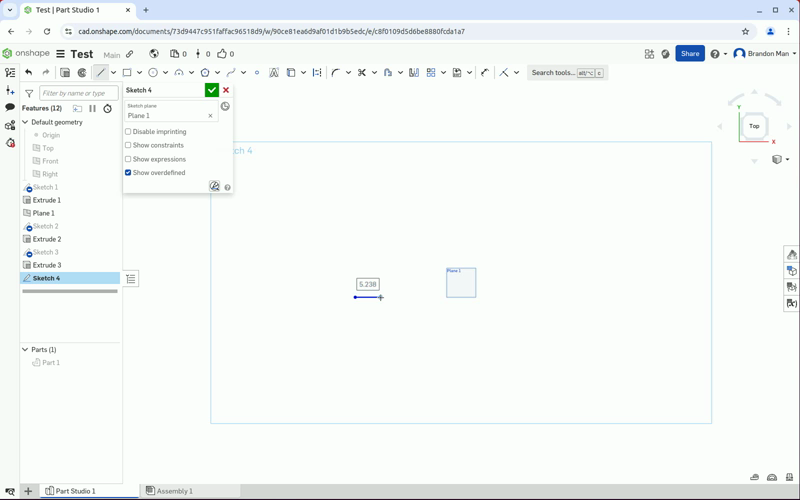
mouse_move(410, 297)
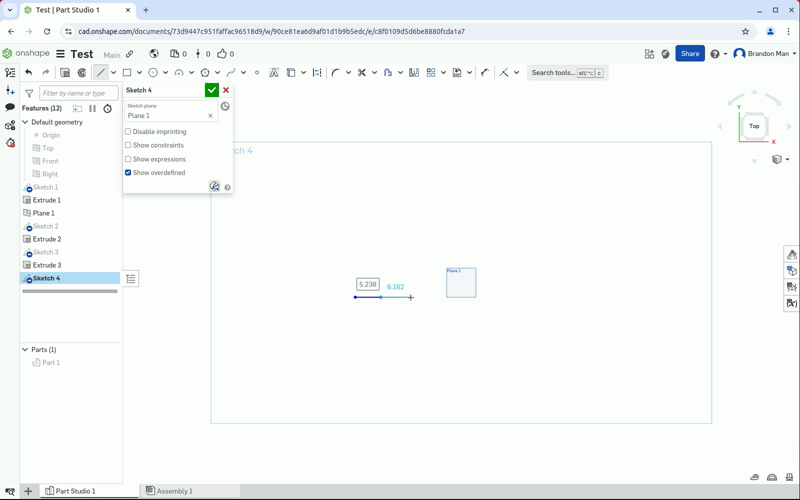
mouse_move(380, 271)
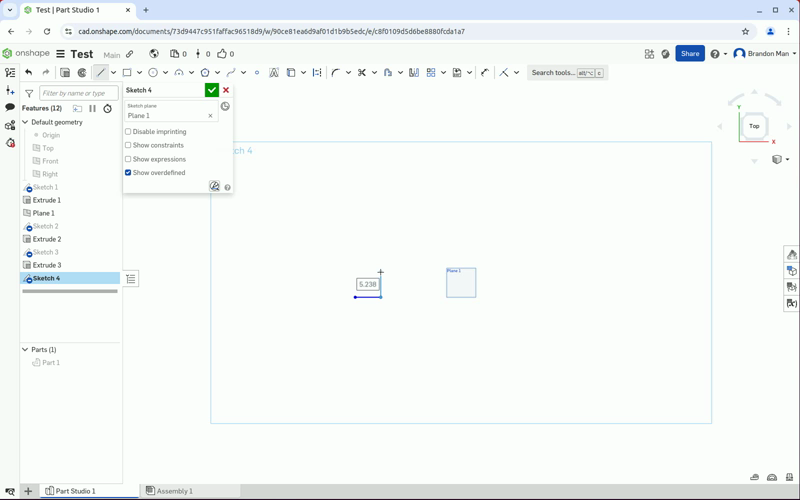
click(380, 271)
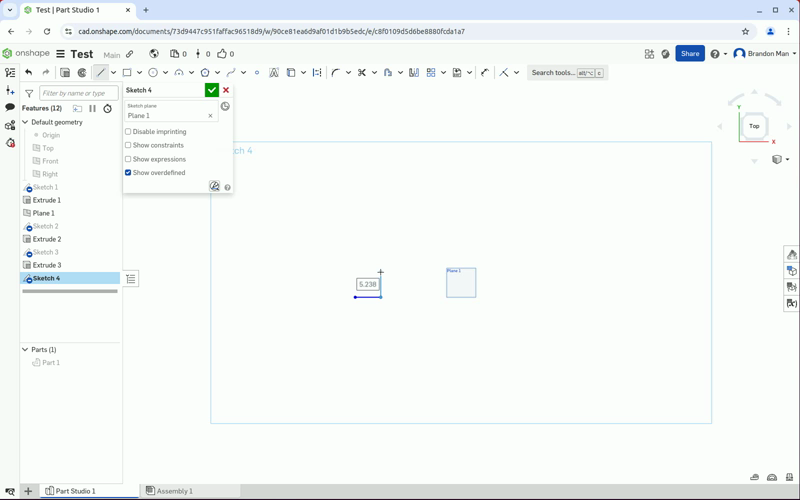
key_up(shift)
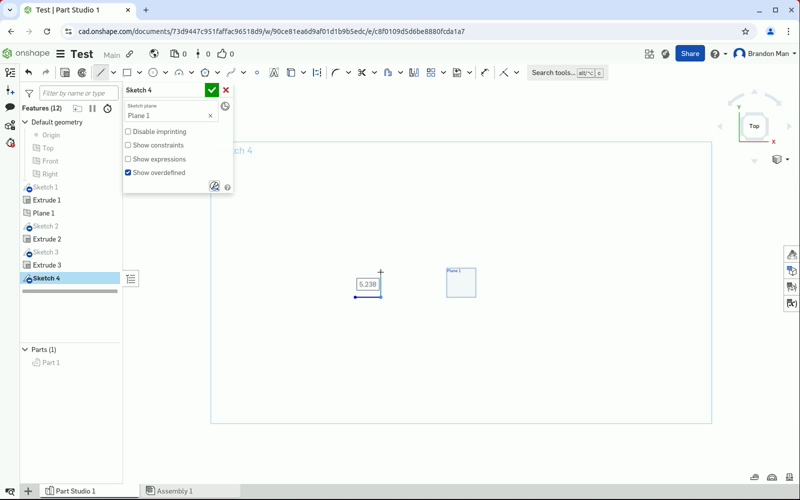
key_down(shift)
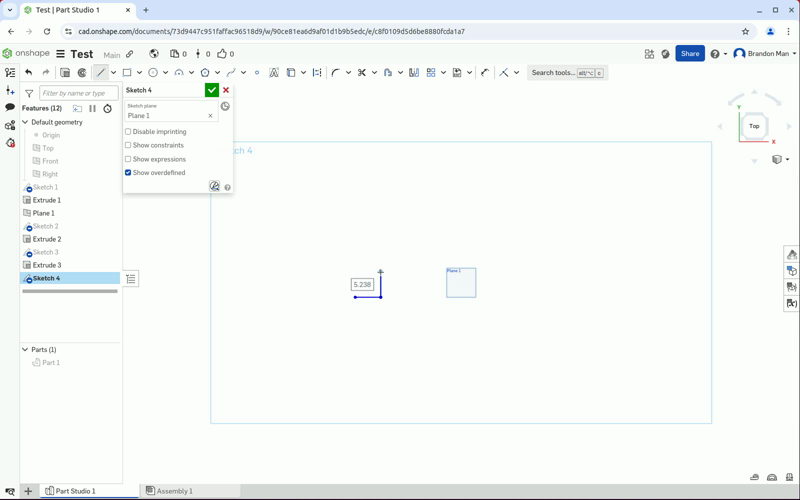
mouse_move(410, 271)
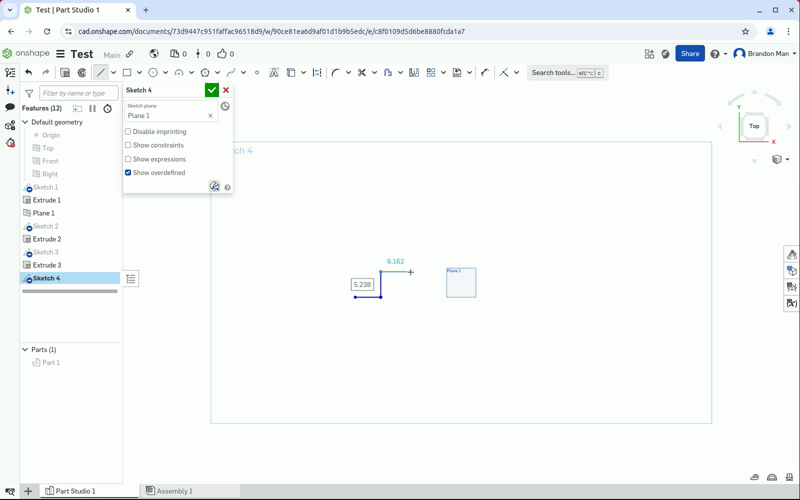
mouse_move(355, 271)
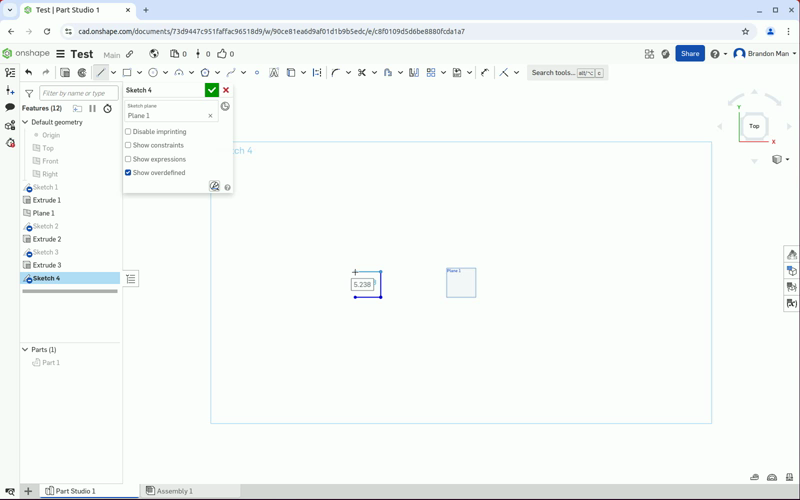
click(355, 271)
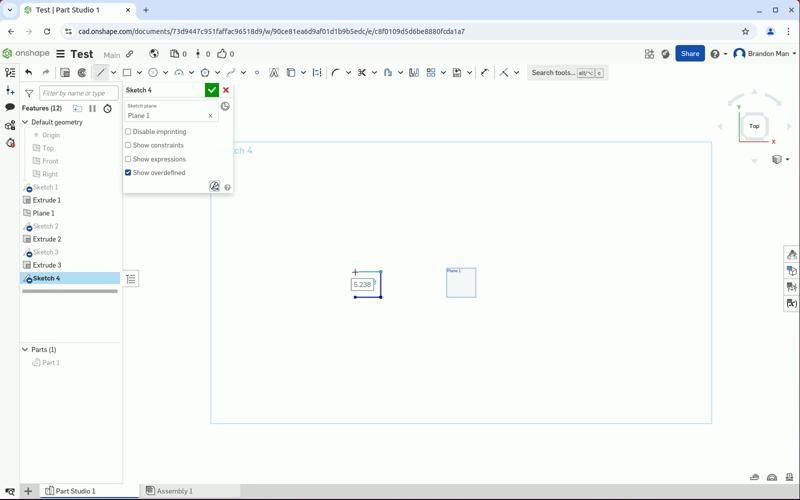
key_up(shift)
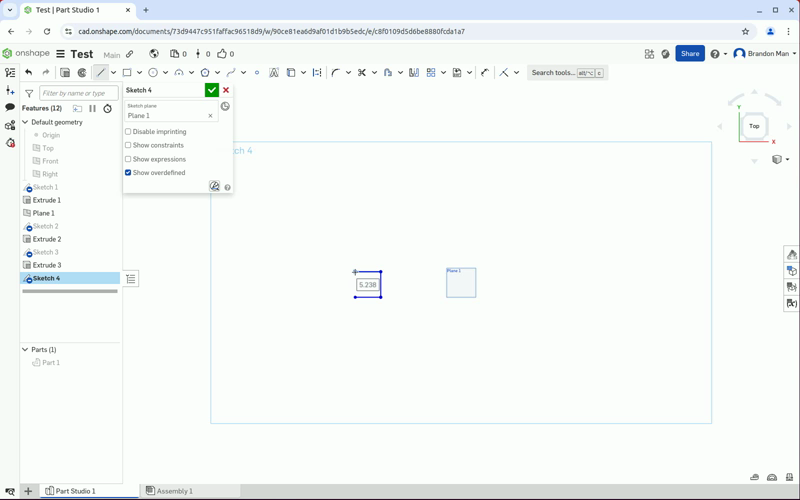
mouse_move(385, 271)
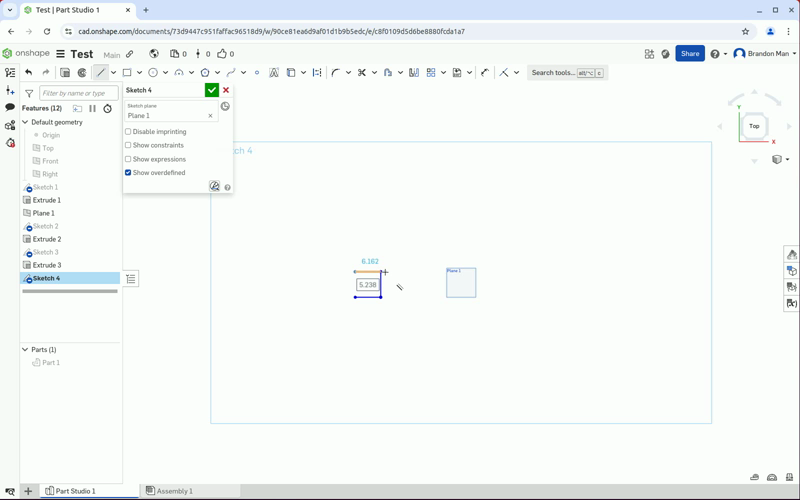
key_down(shift)
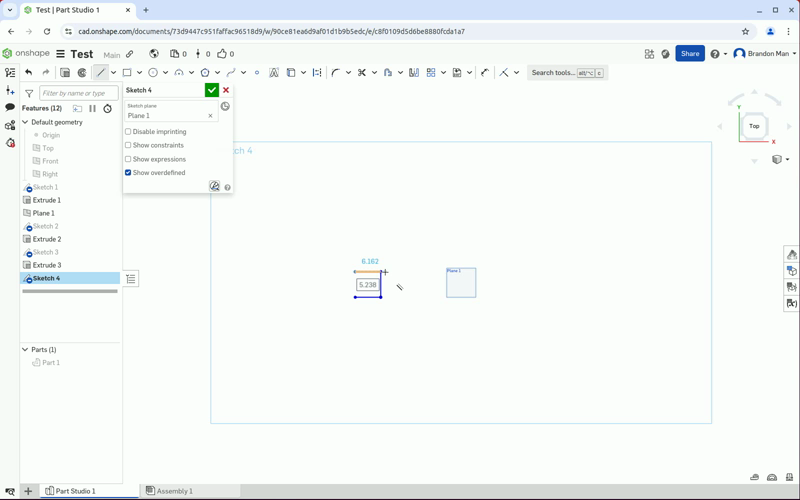
mouse_move(355, 297)
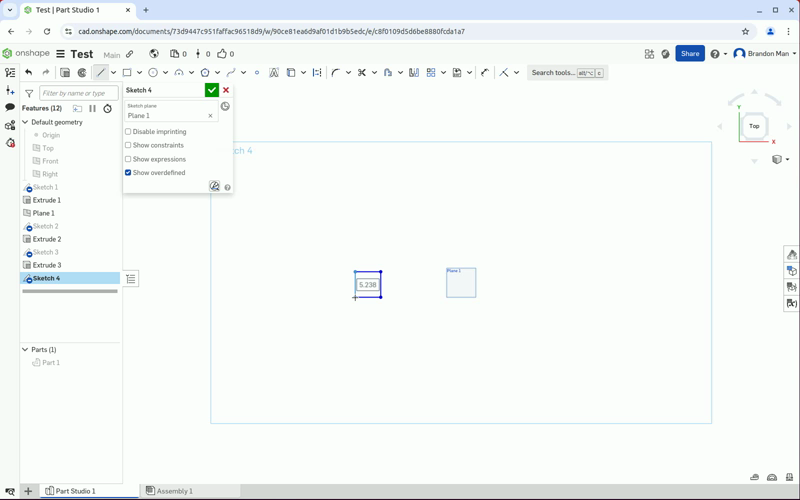
key_up(shift)
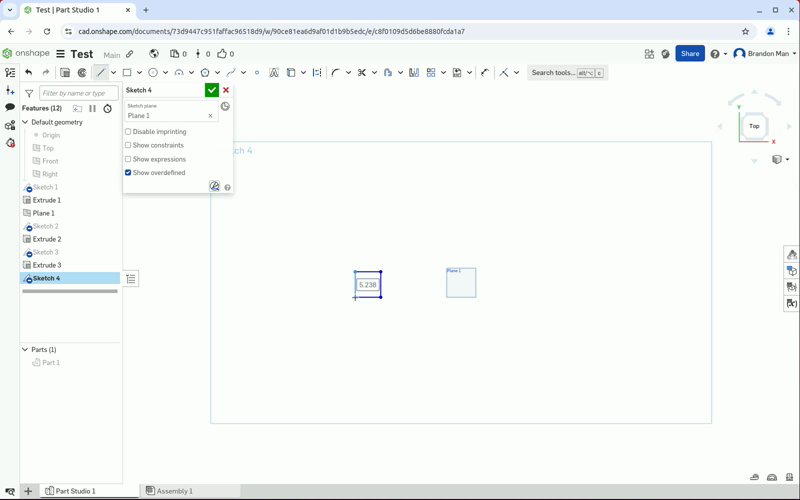
click(355, 297)
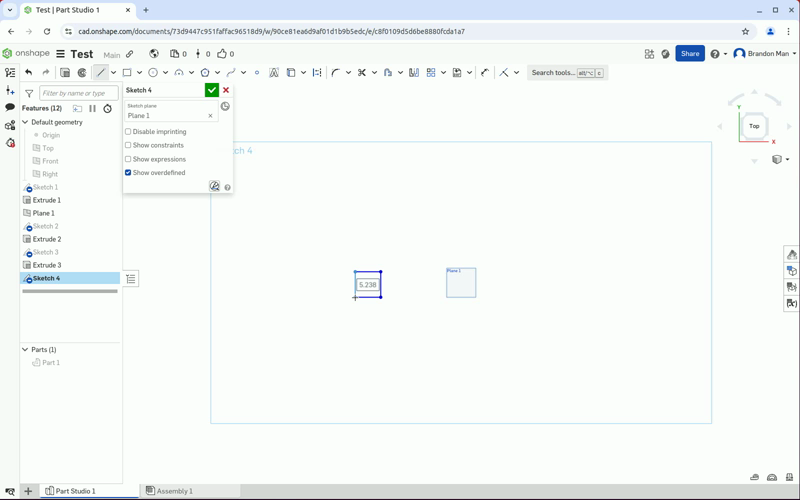
key(esc)
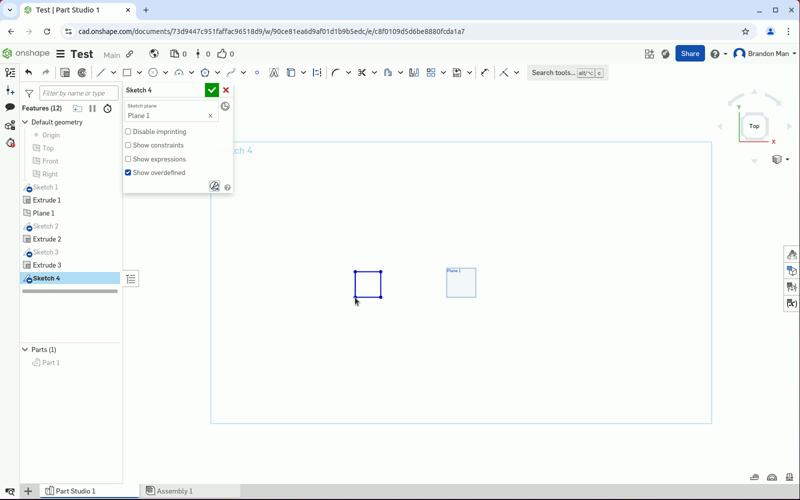
mouse_move(370, 276)
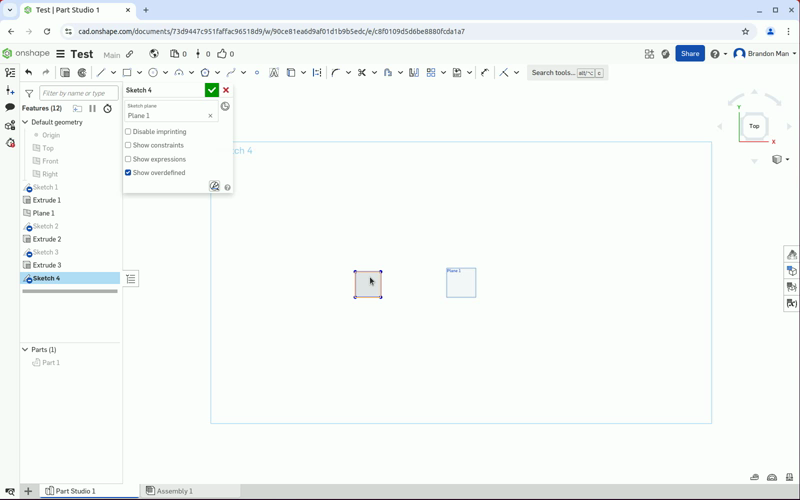
scroll(6)
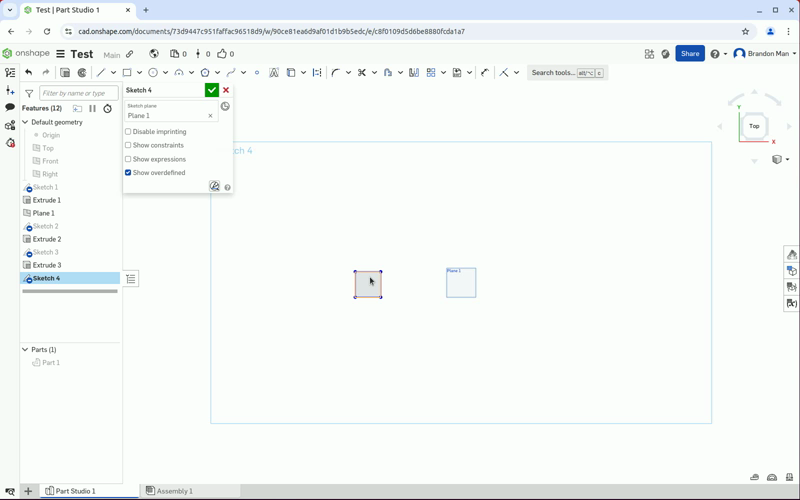
scroll(6)
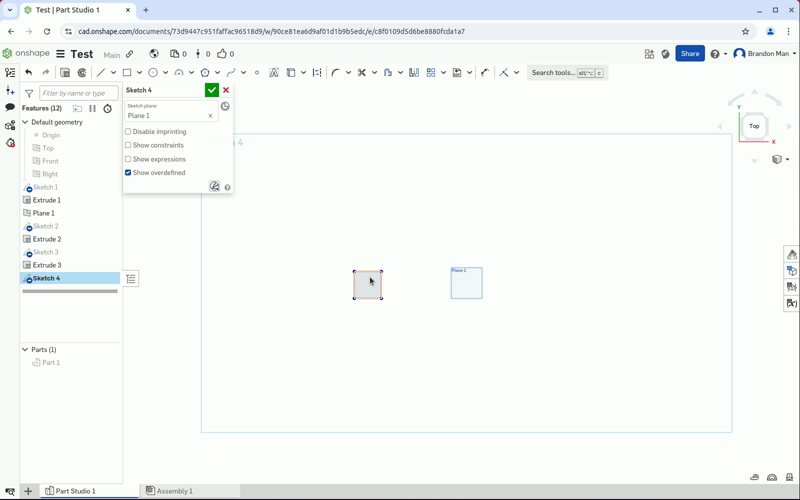
scroll(6)
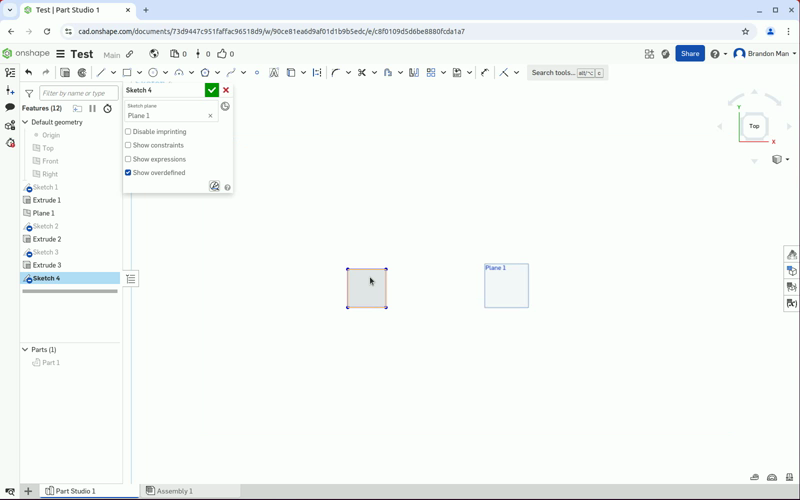
scroll(6)
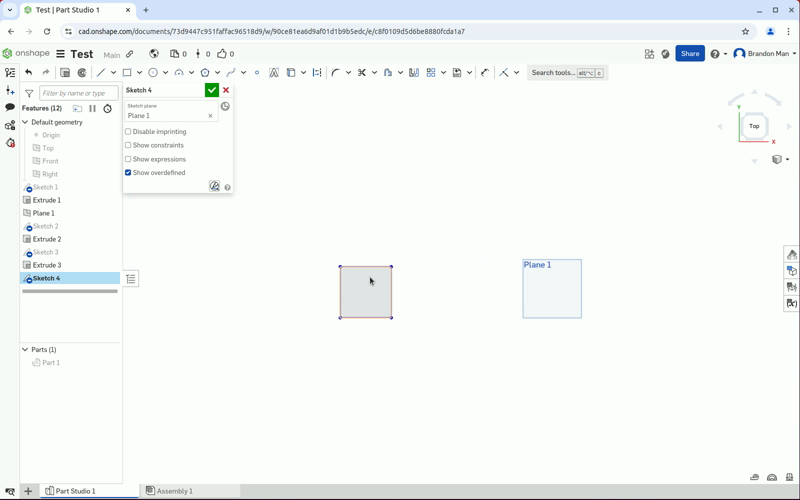
scroll(6)
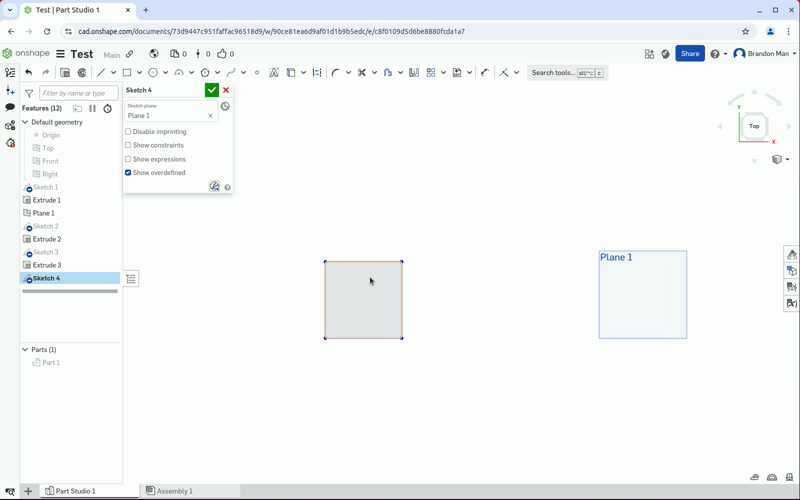
scroll(6)
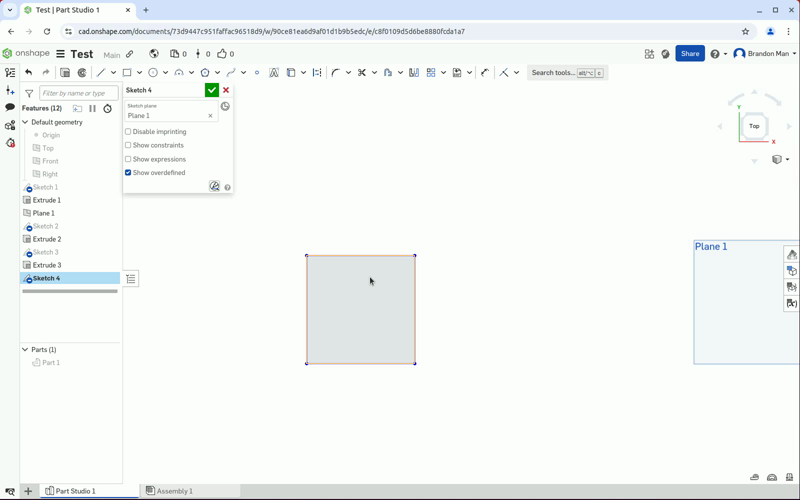
scroll(6)
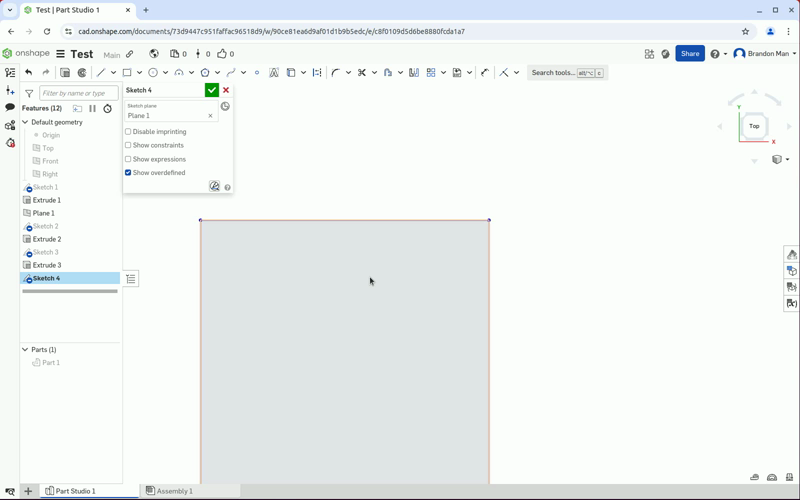
click(370, 276)
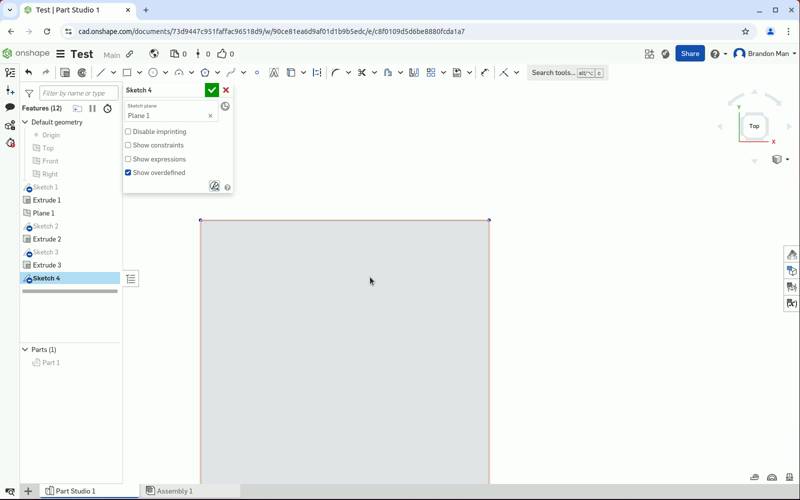
scroll(-6)
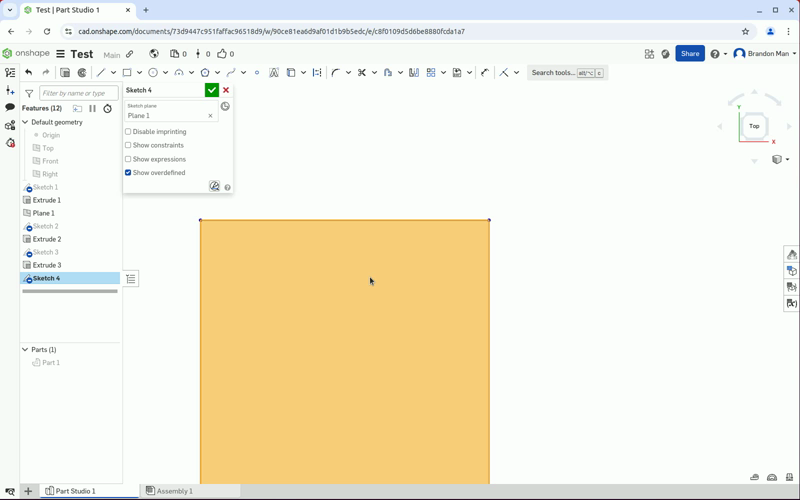
scroll(-6)
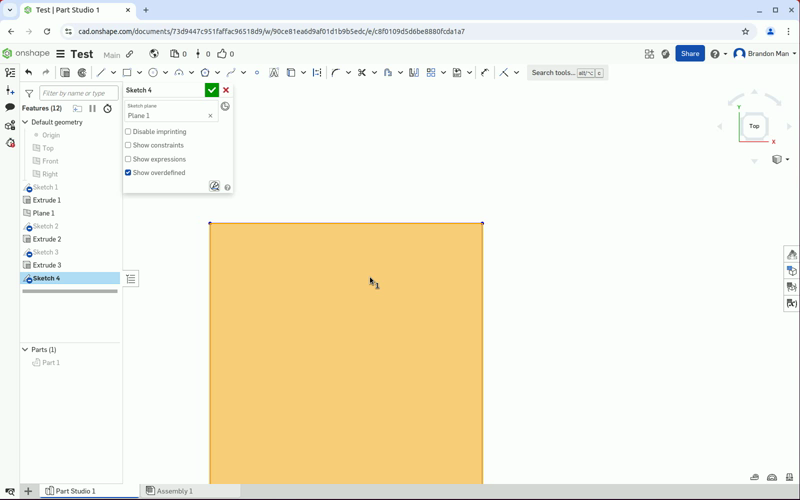
scroll(-6)
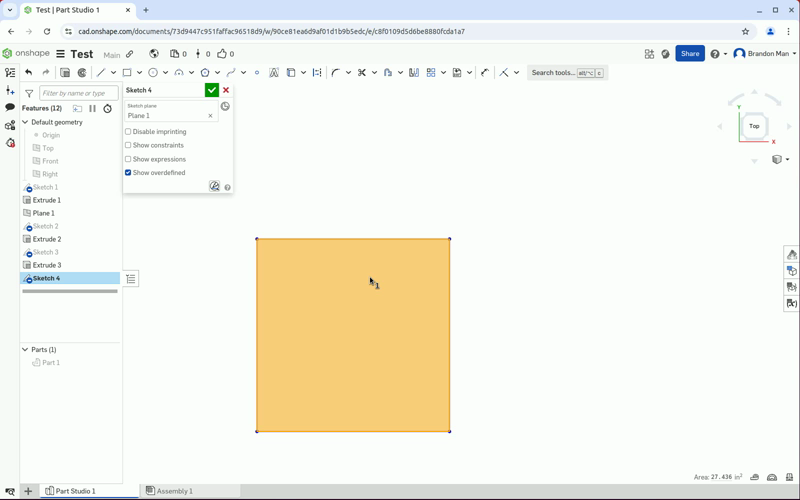
scroll(-6)
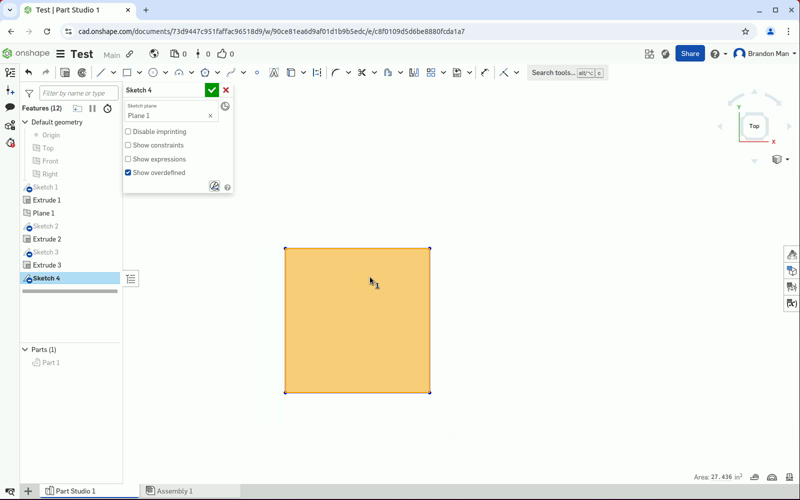
scroll(-6)
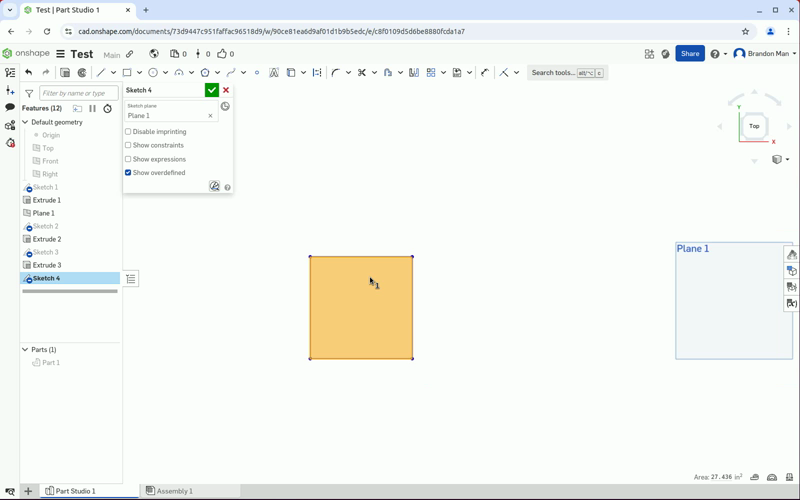
scroll(-6)
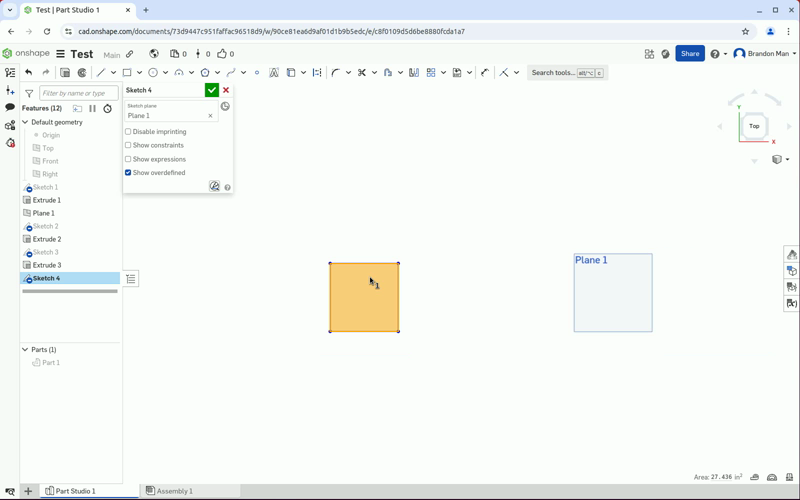
scroll(-6)
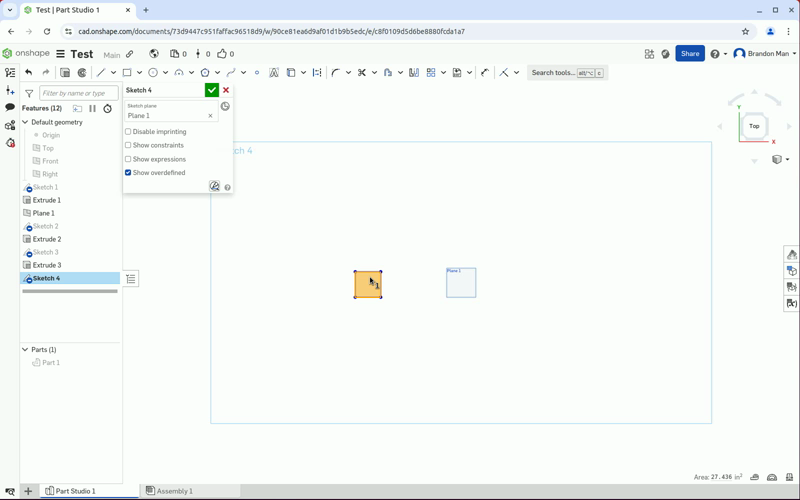
mouse_move(73, 352)
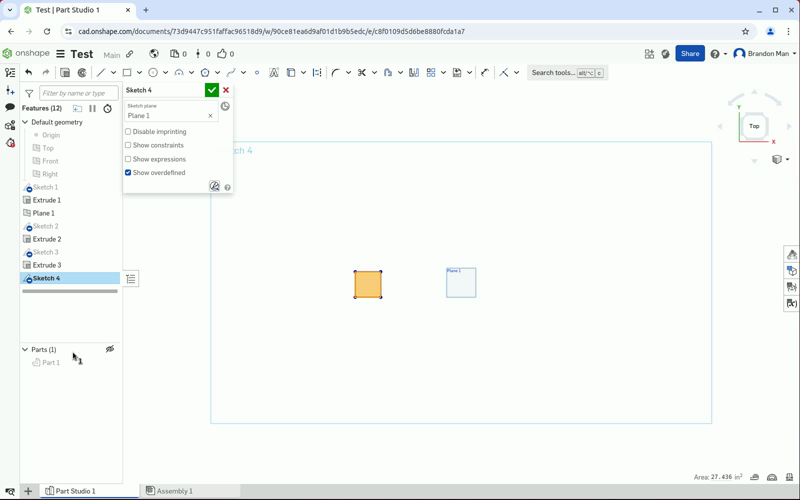
key(shift+y)
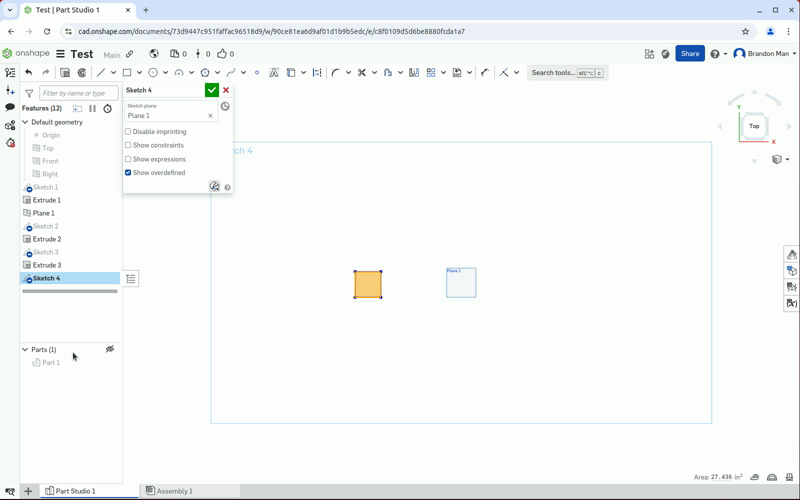
key(shift+e)
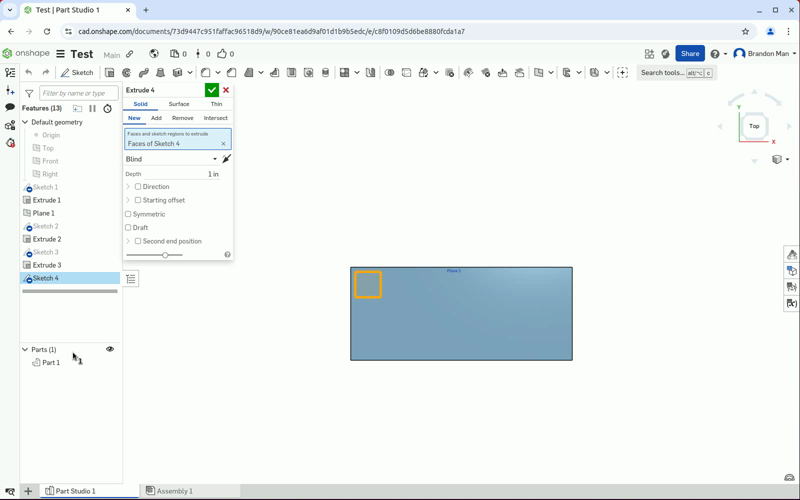
mouse_move(143, 106)
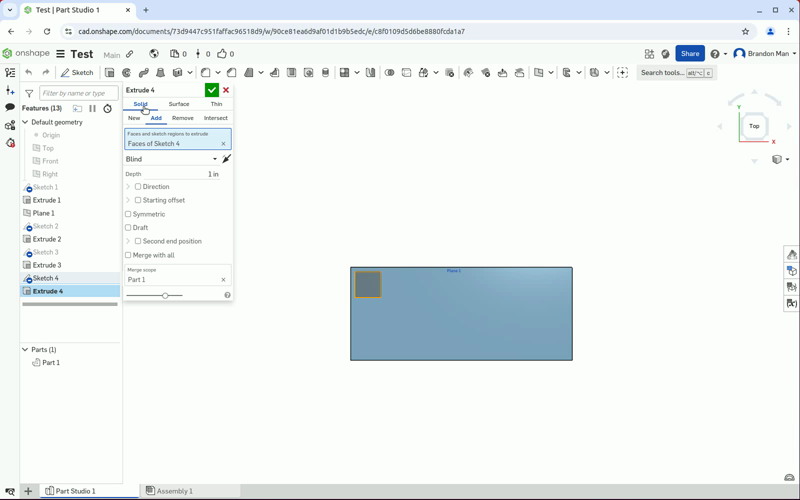
click(143, 106)
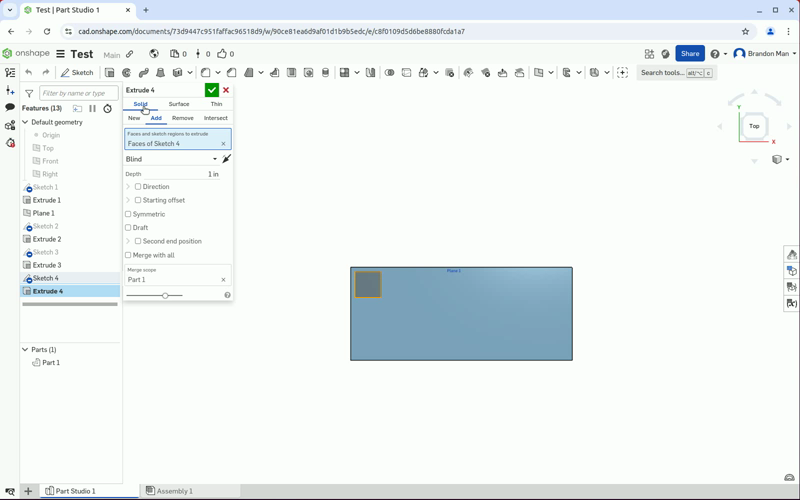
mouse_move(186, 120)
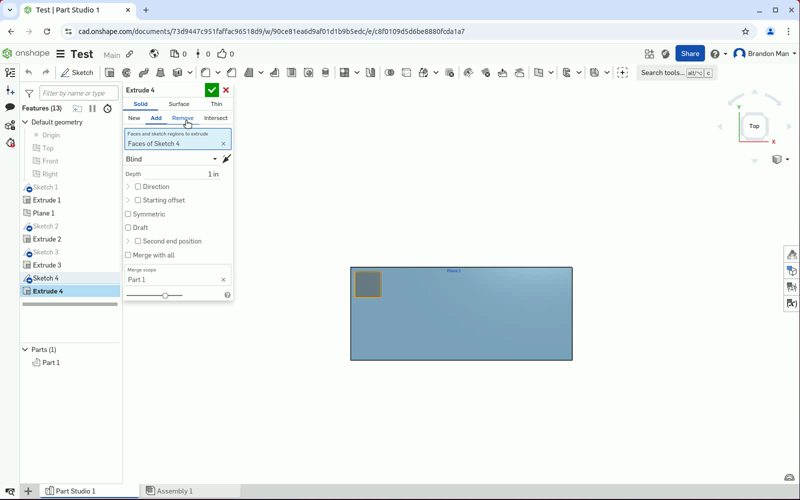
click(186, 120)
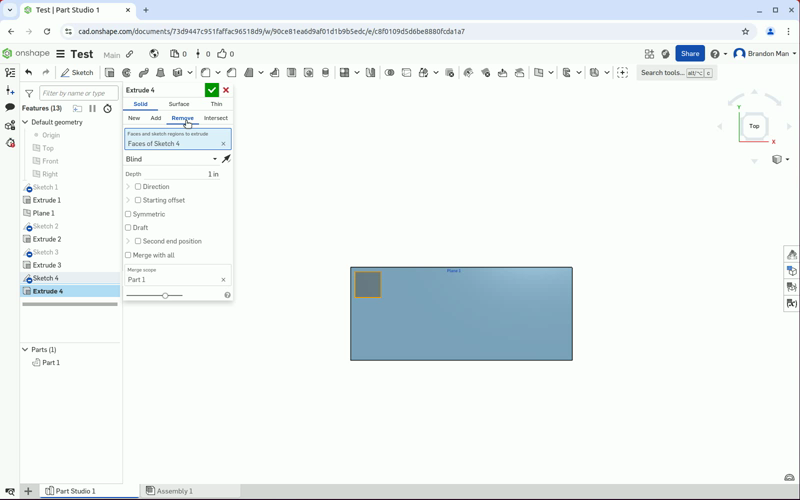
key(tab, 4)
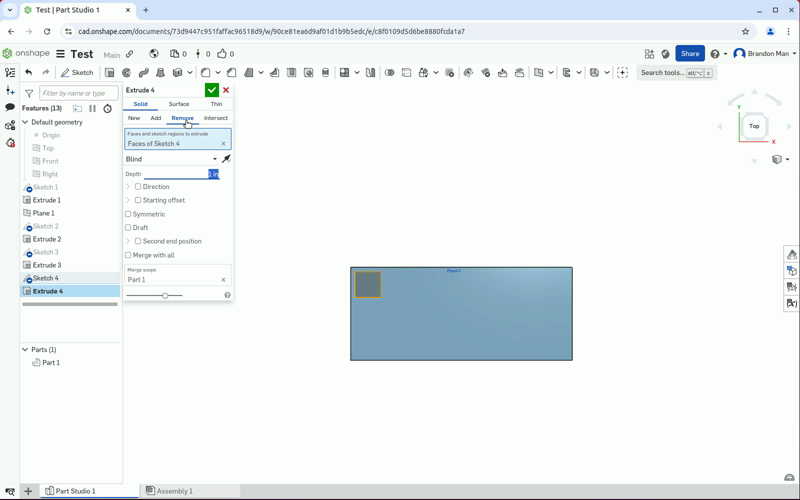
text(0.963)
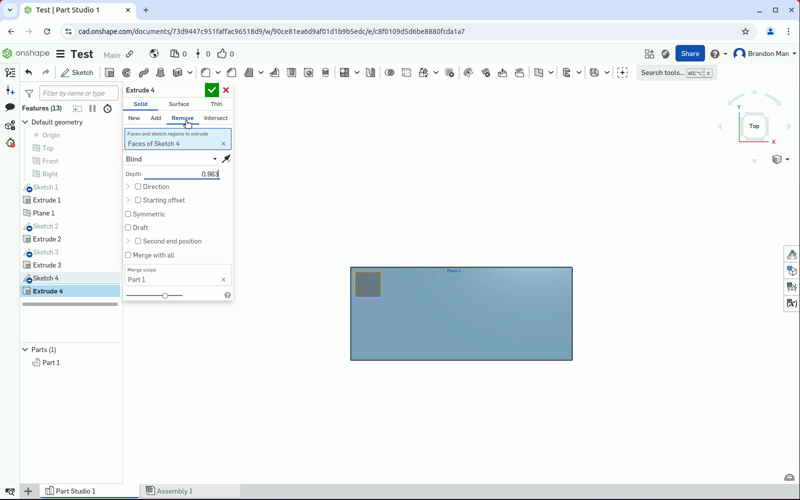
key(tab, 6)
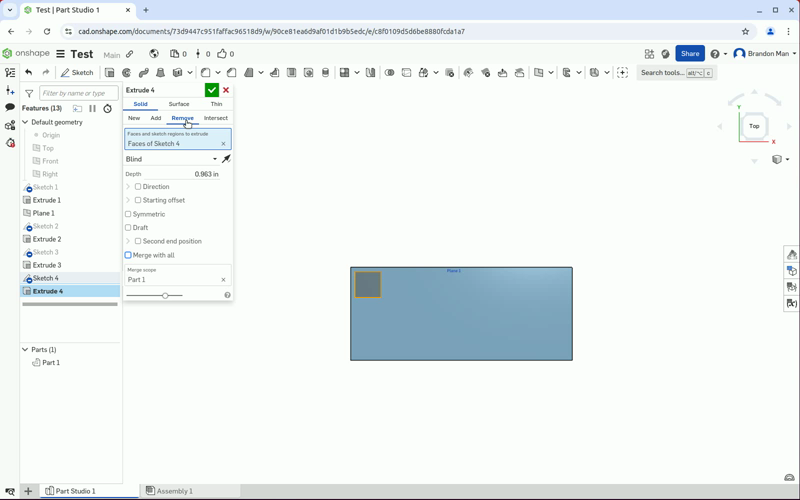
key(space)
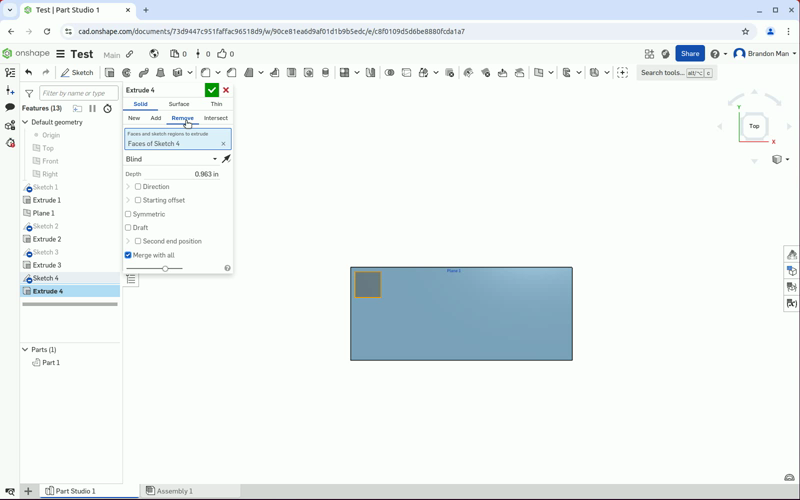
key(enter)
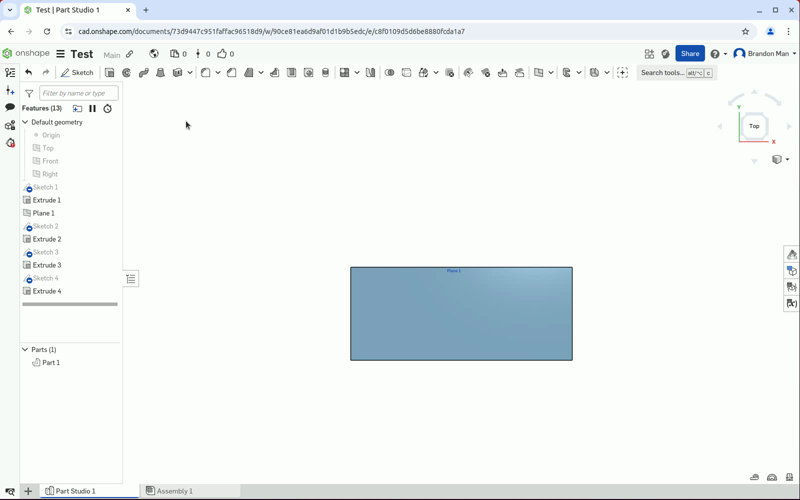
key(shift+h)
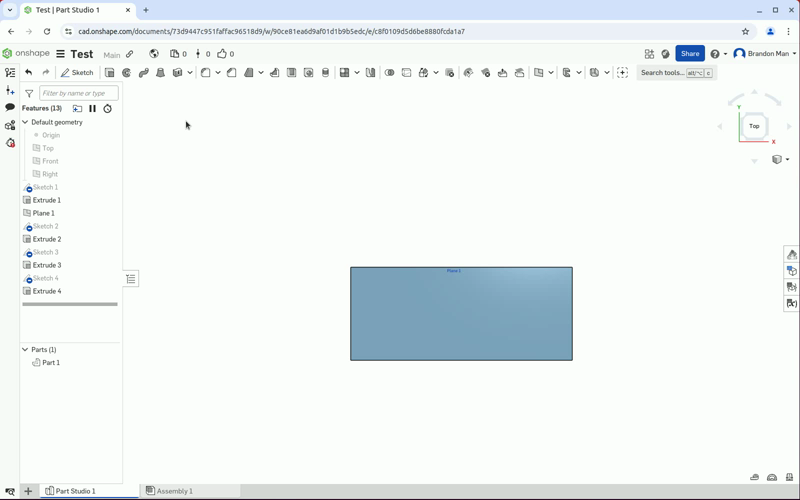
key(shift+h)
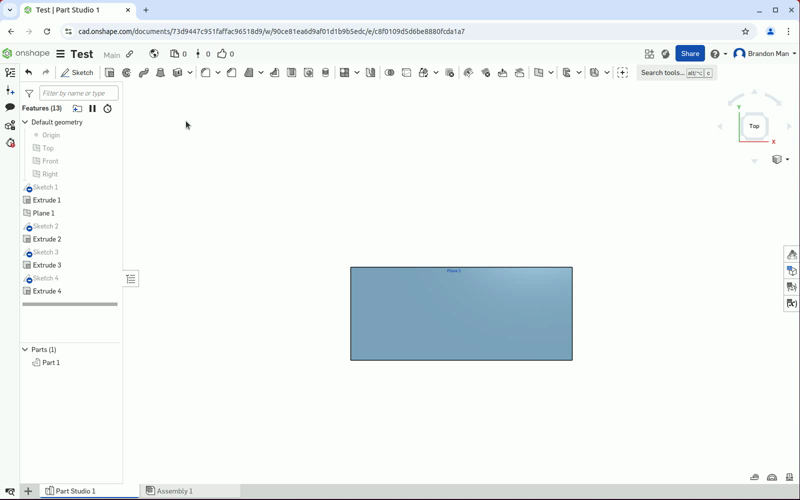
mouse_move(73, 189)
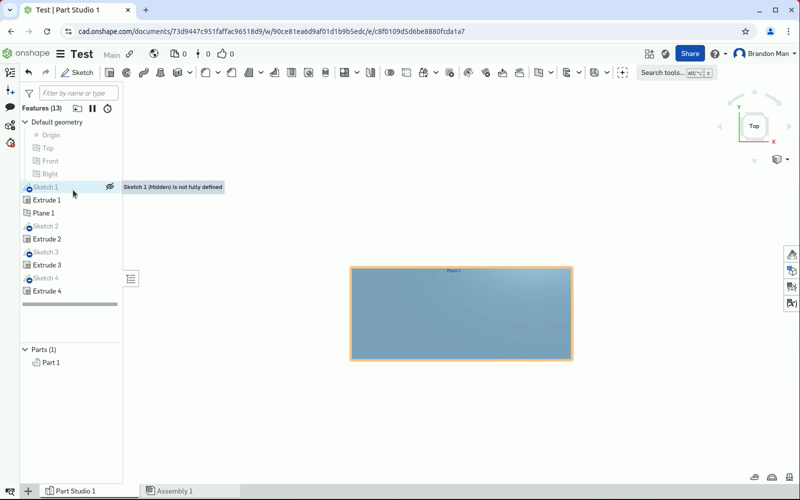
click(73, 189)
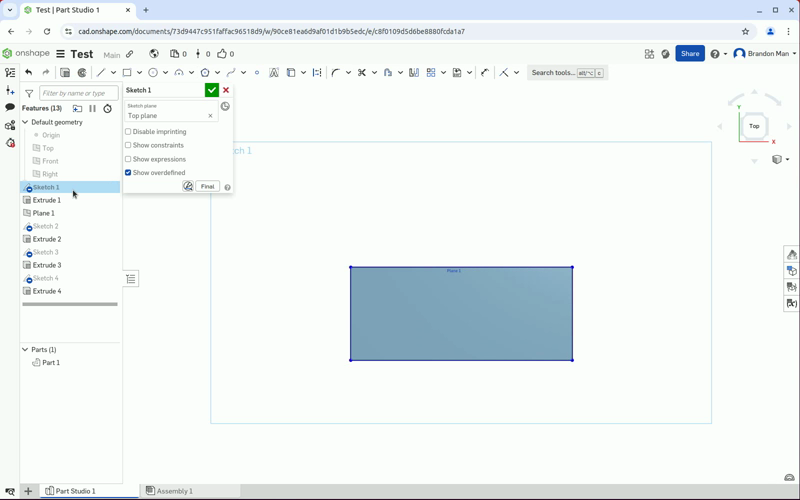
mouse_move(229, 92)
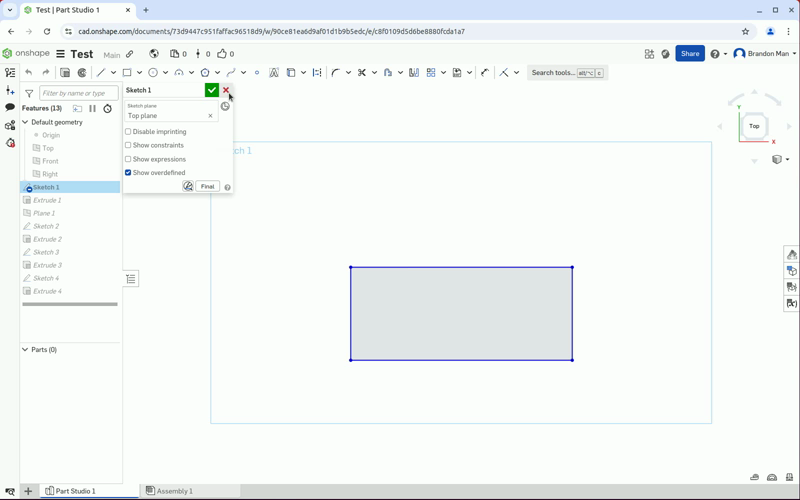
click(229, 92)
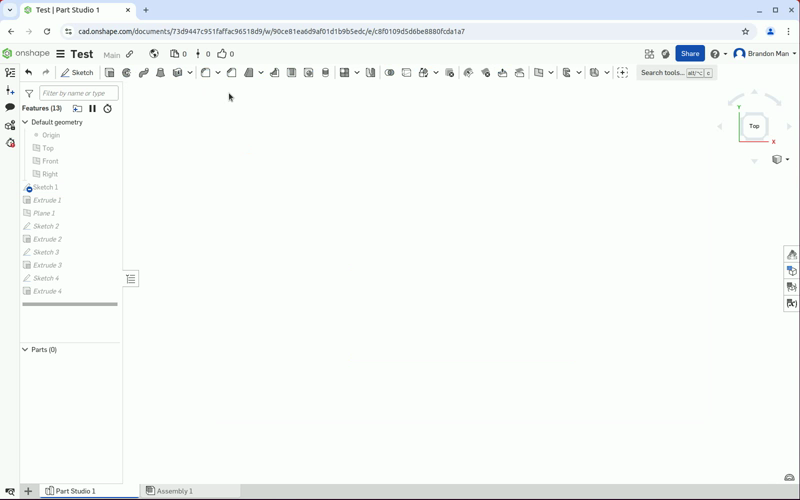
key(shift+s)
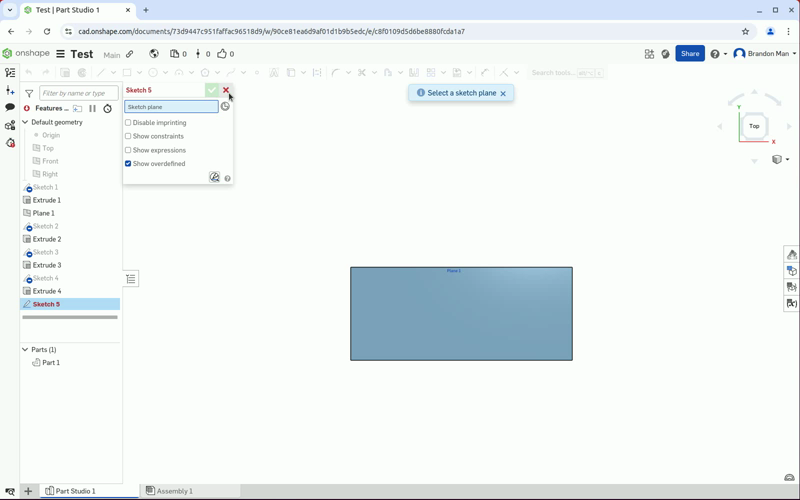
mouse_move(73, 215)
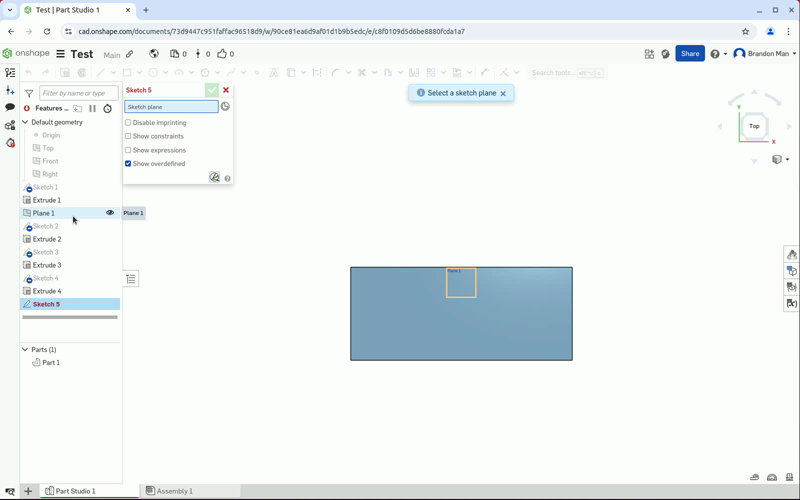
click(73, 215)
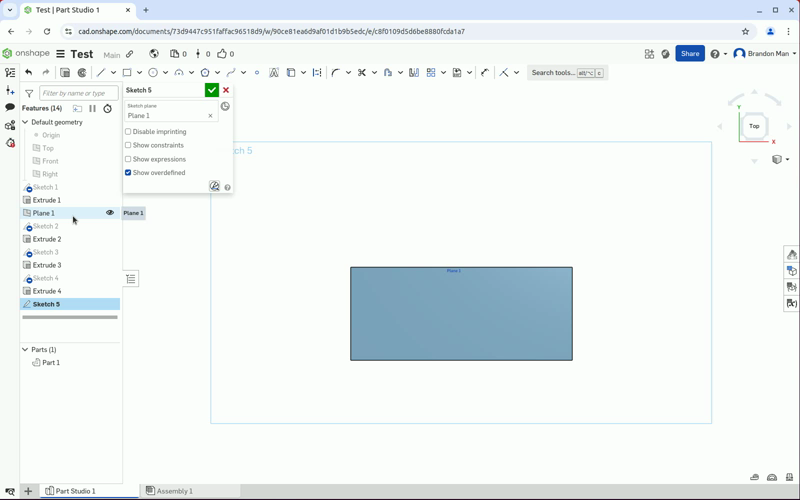
mouse_move(73, 352)
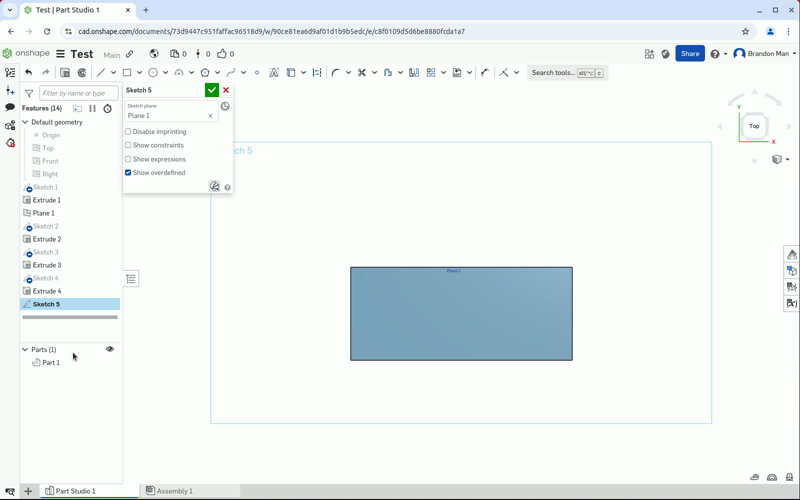
key(y)
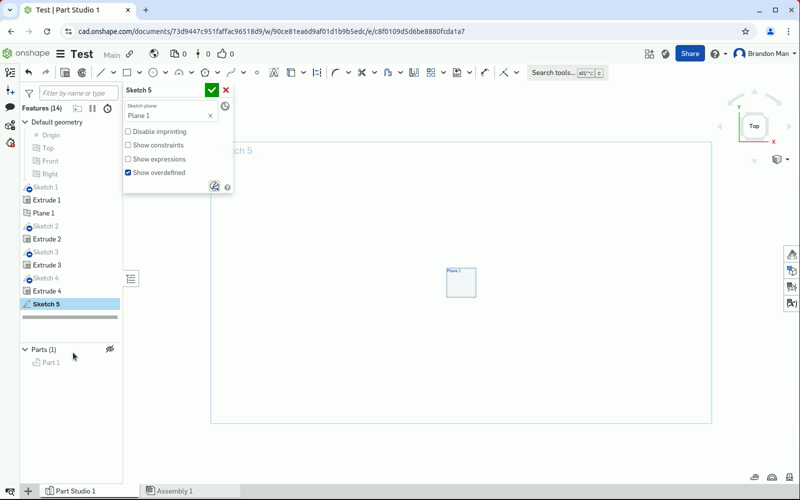
key(l)
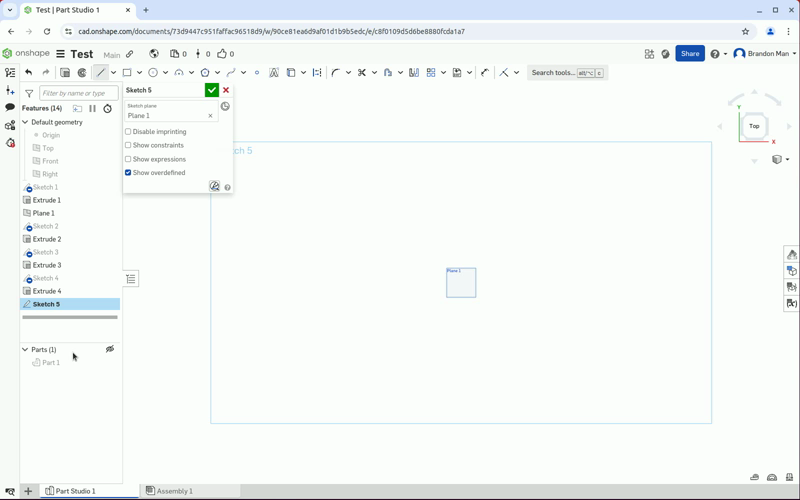
key_down(shift)
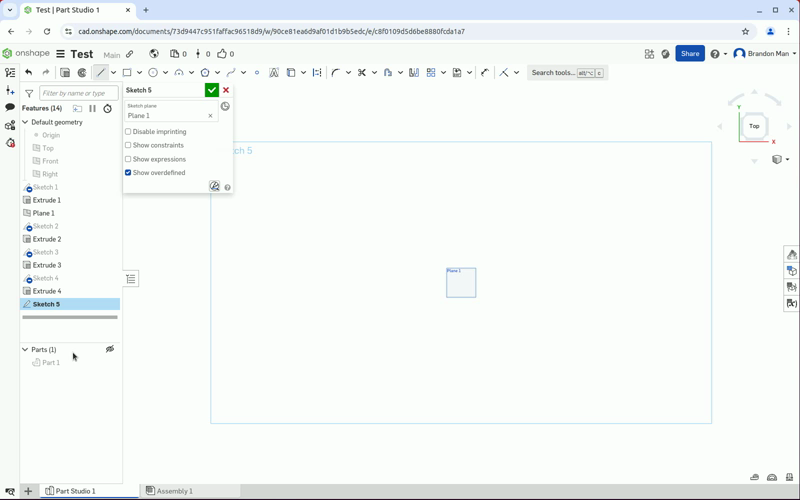
mouse_move(543, 297)
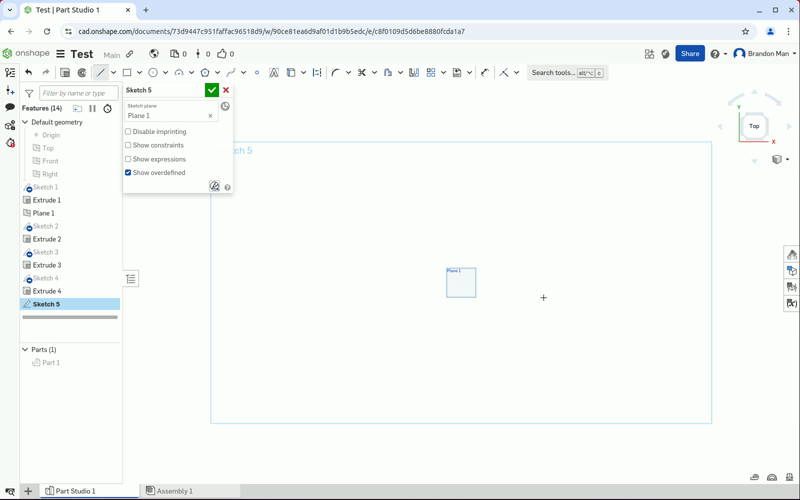
click(543, 297)
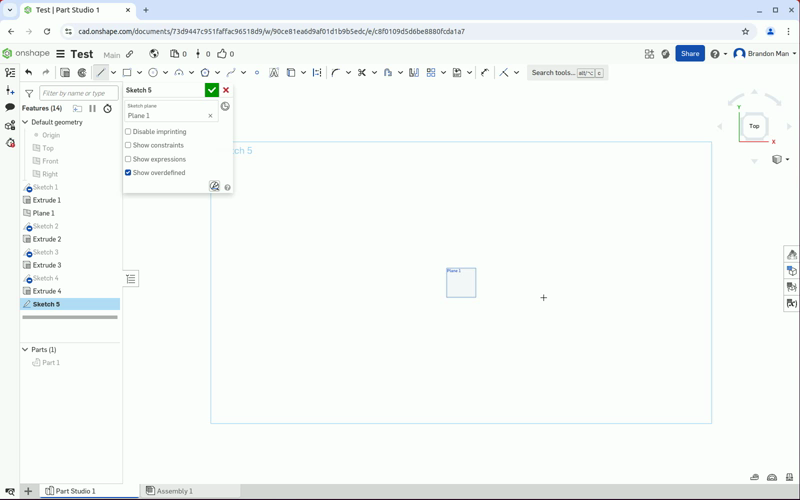
key_up(shift)
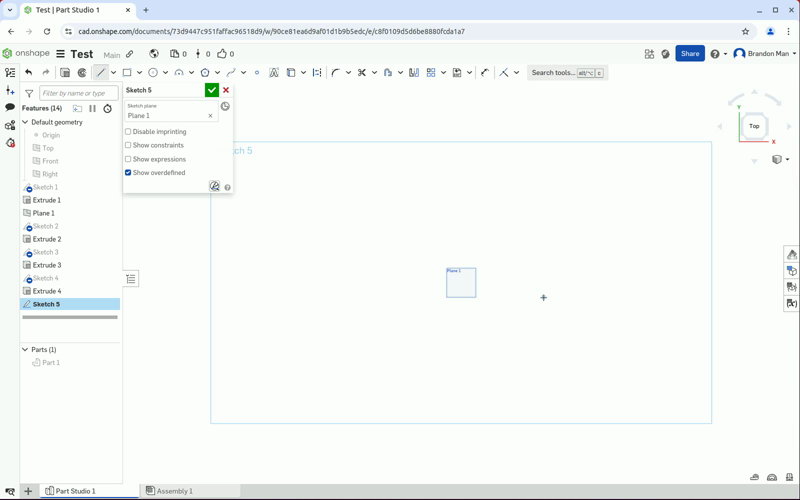
key_down(shift)
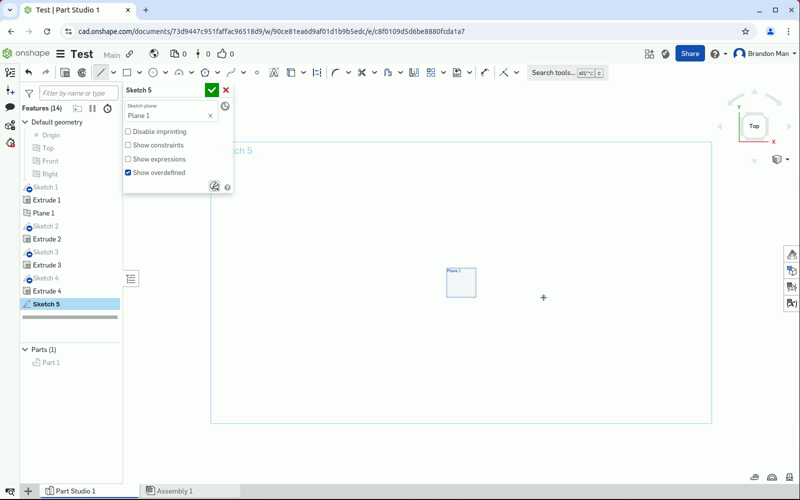
mouse_move(573, 297)
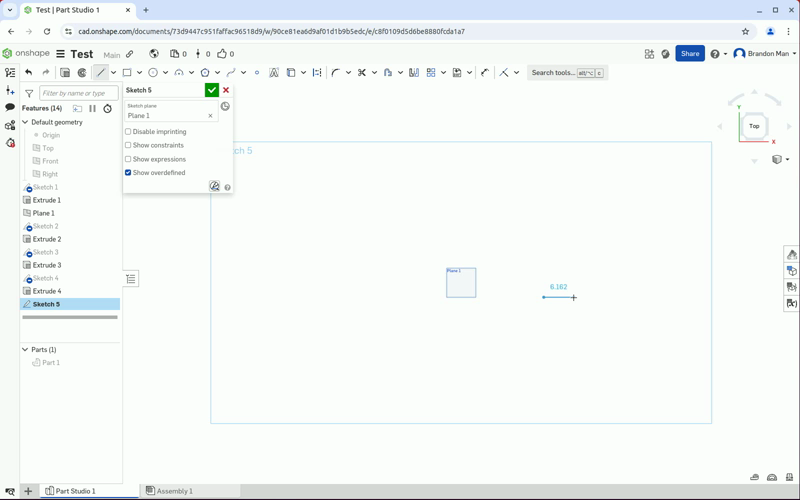
mouse_move(569, 297)
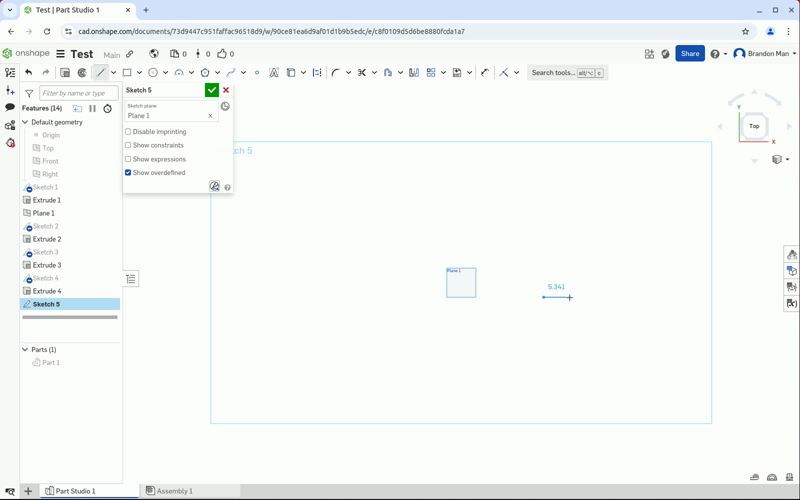
click(569, 297)
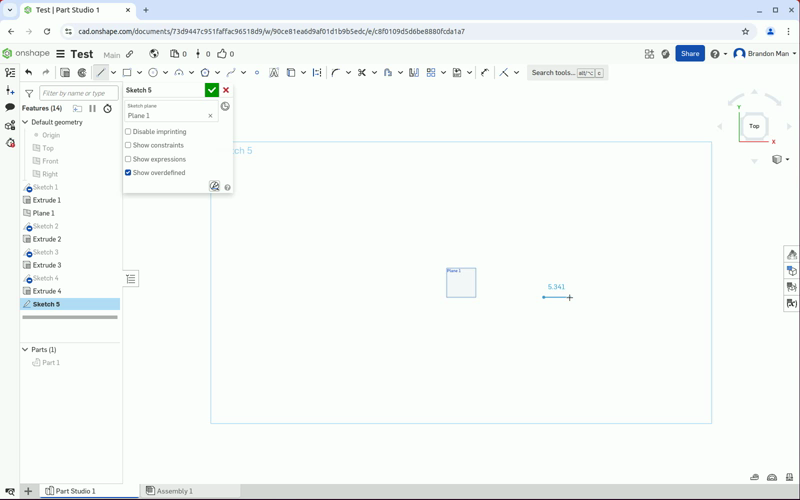
key_up(shift)
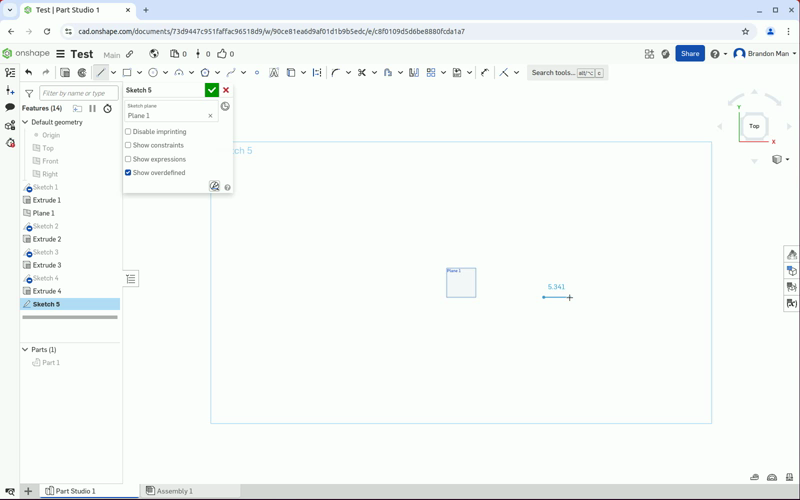
key_down(shift)
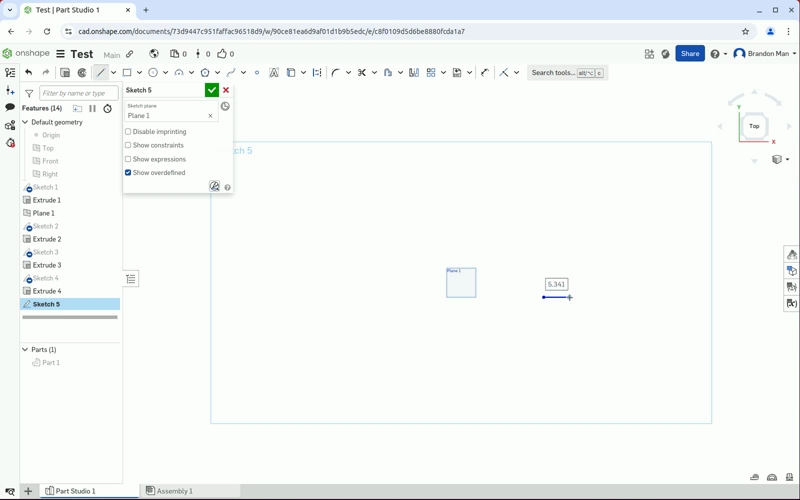
mouse_move(589, 297)
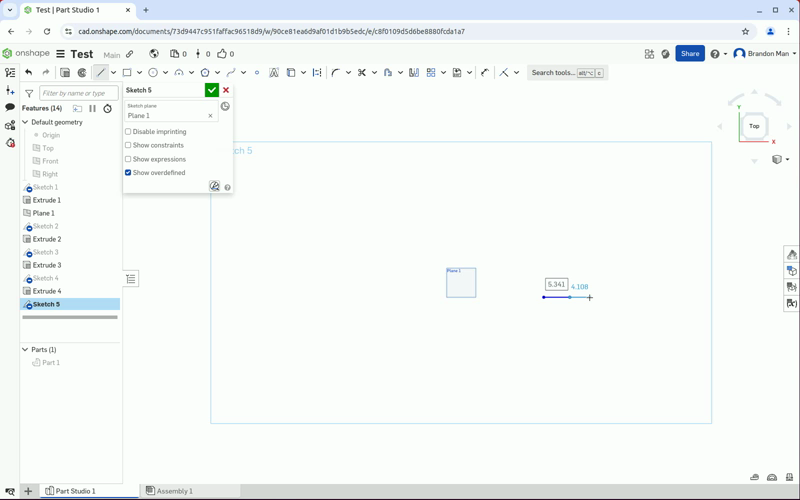
mouse_move(569, 271)
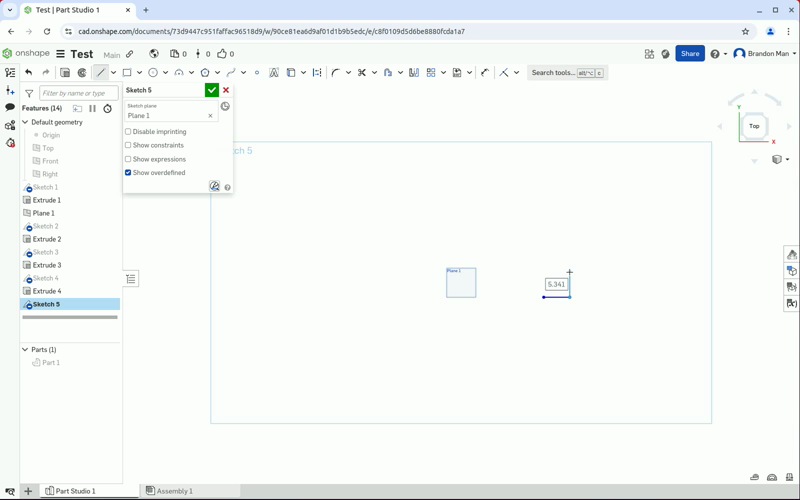
click(569, 271)
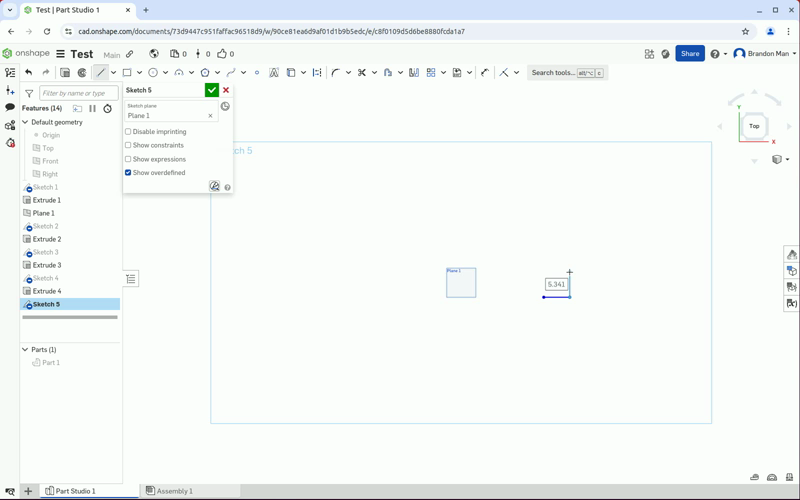
key_up(shift)
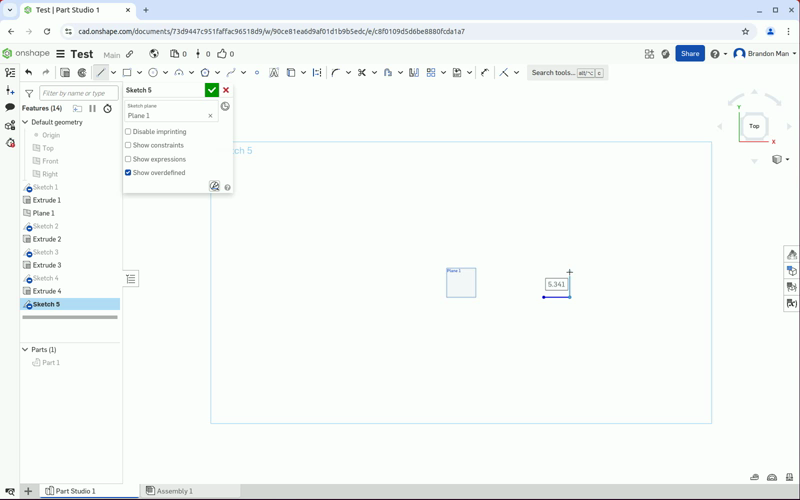
key_down(shift)
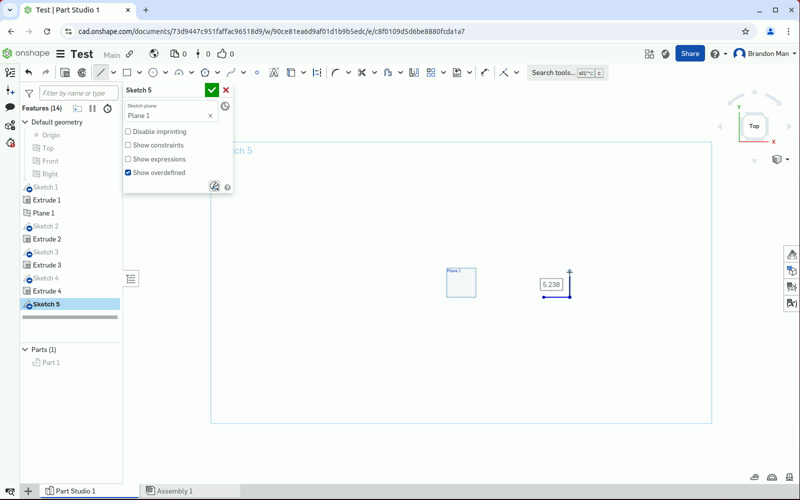
mouse_move(589, 271)
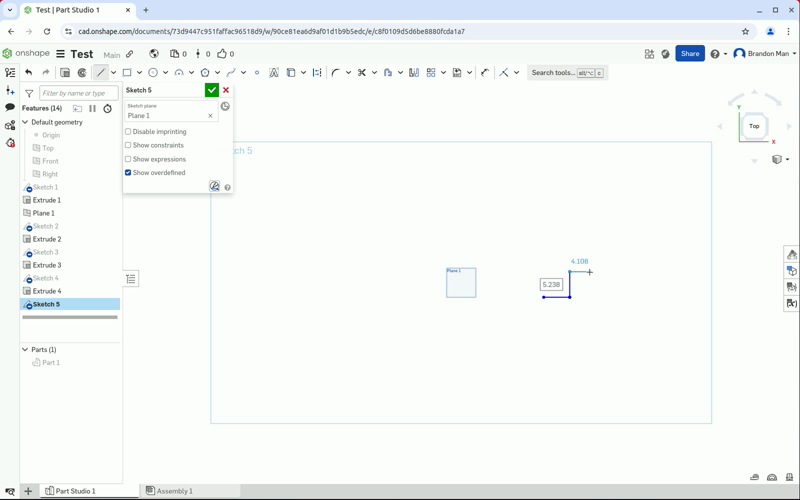
mouse_move(543, 271)
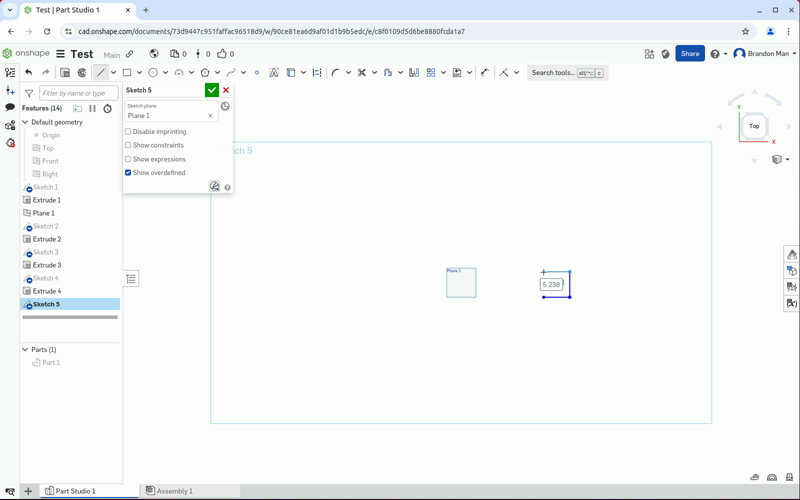
click(543, 271)
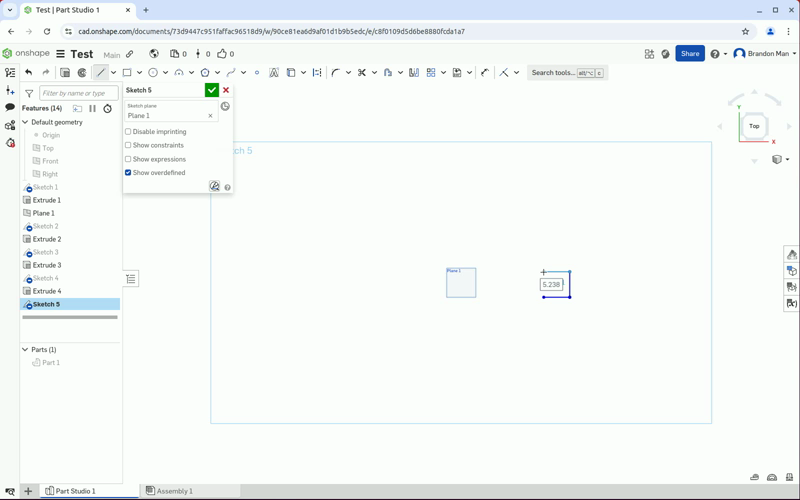
key_up(shift)
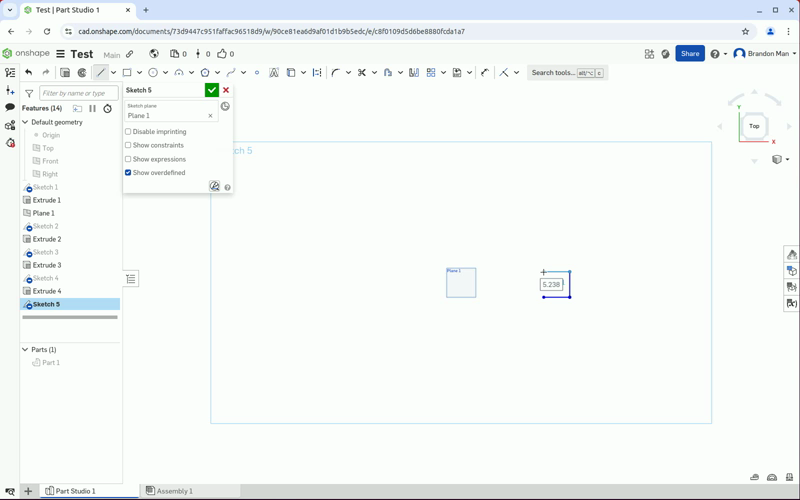
mouse_move(573, 271)
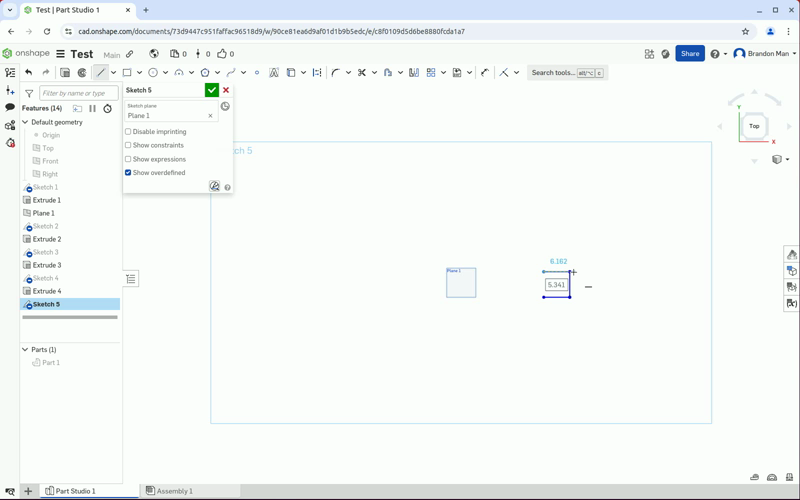
key_down(shift)
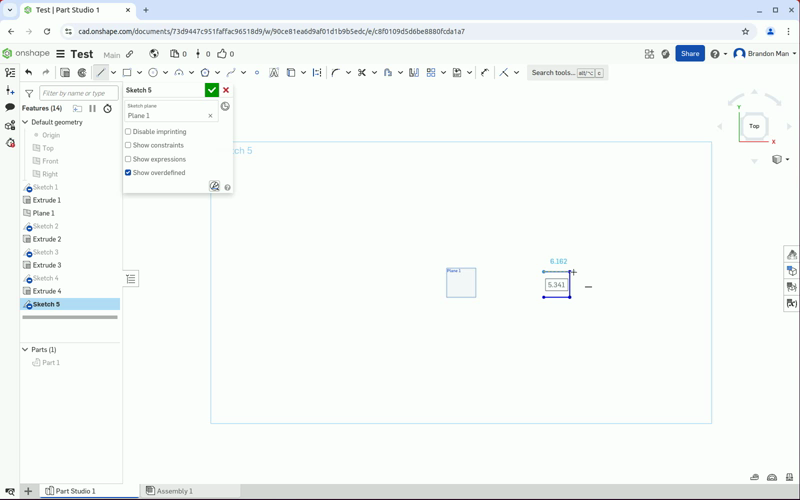
mouse_move(543, 297)
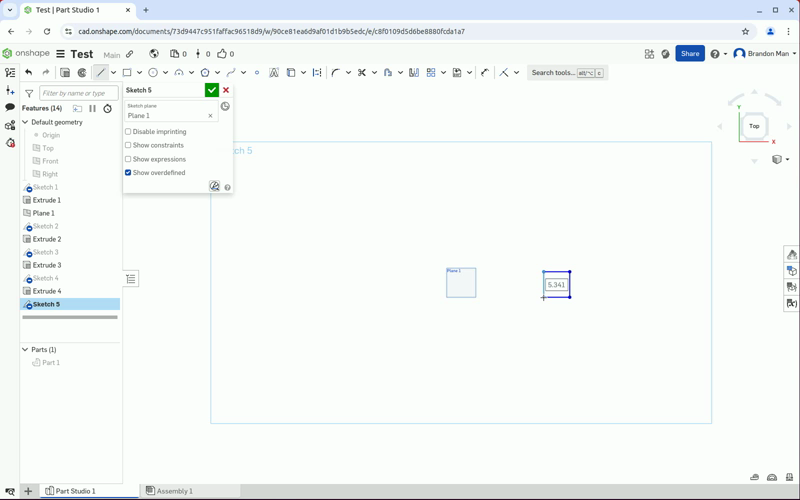
key_up(shift)
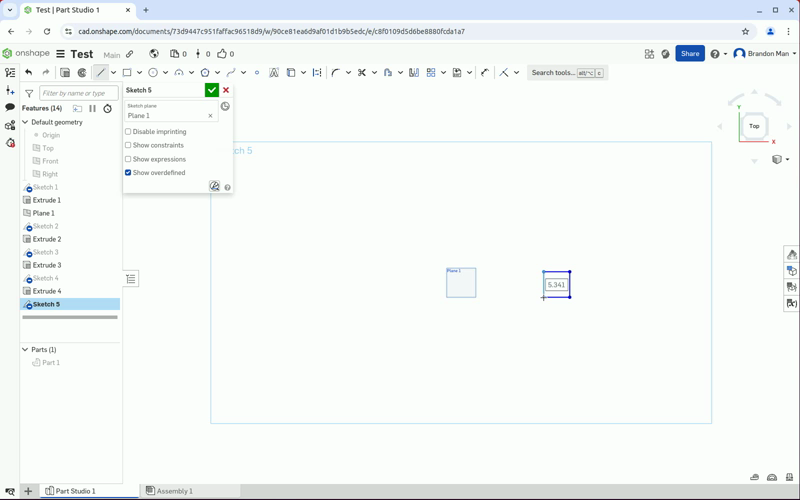
click(543, 297)
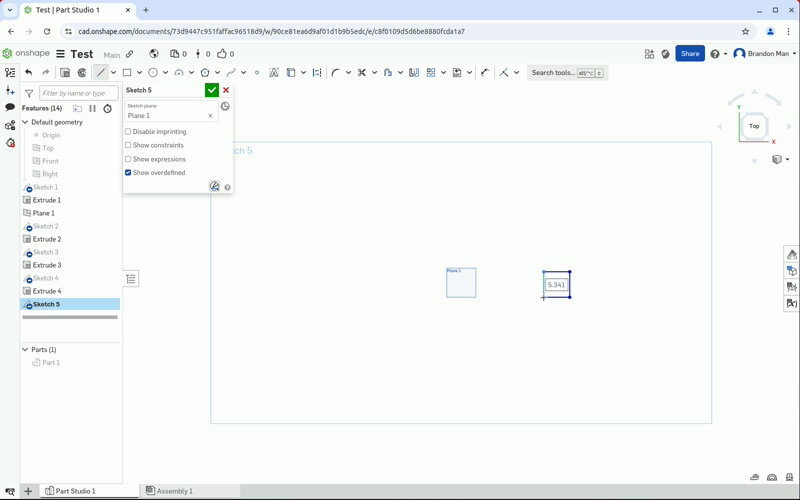
key(esc)
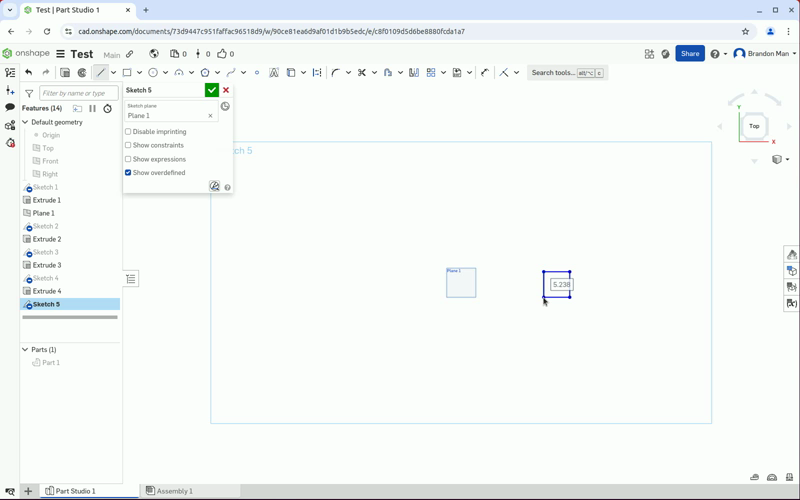
mouse_move(564, 286)
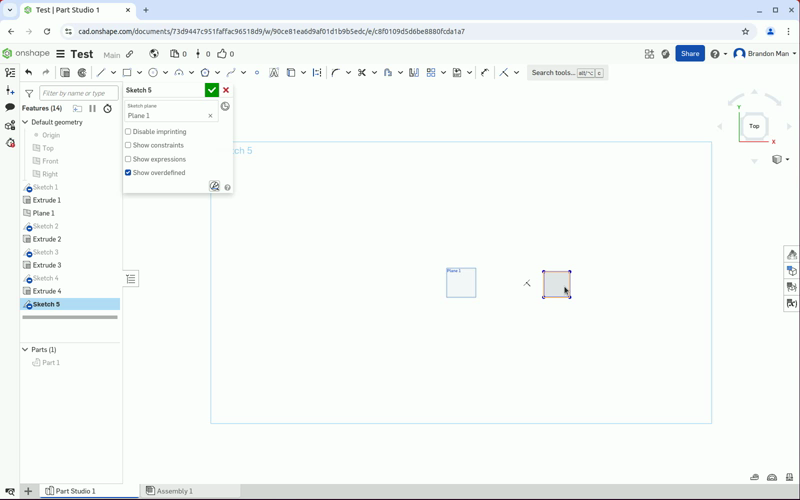
scroll(6)
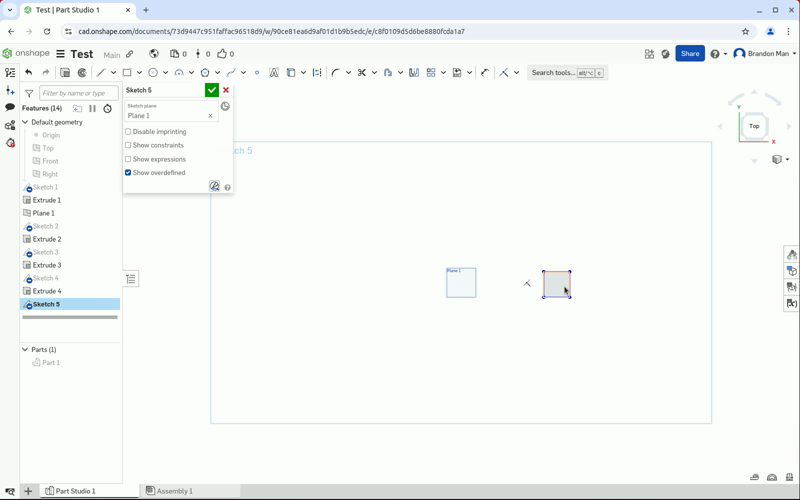
scroll(6)
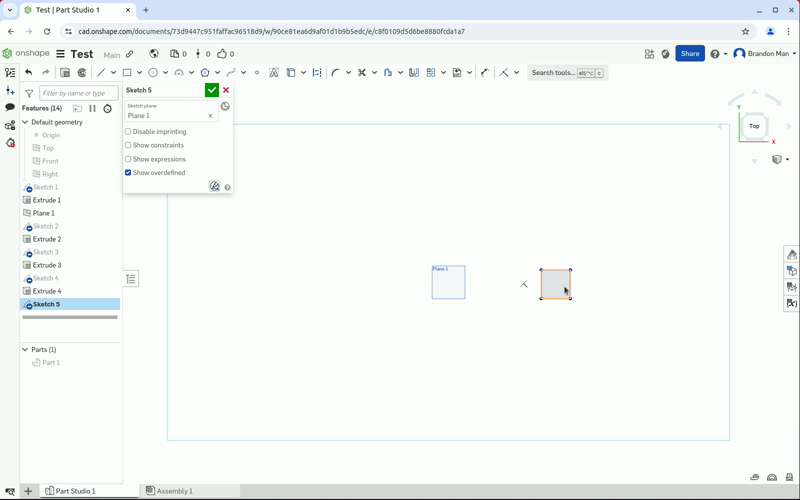
scroll(6)
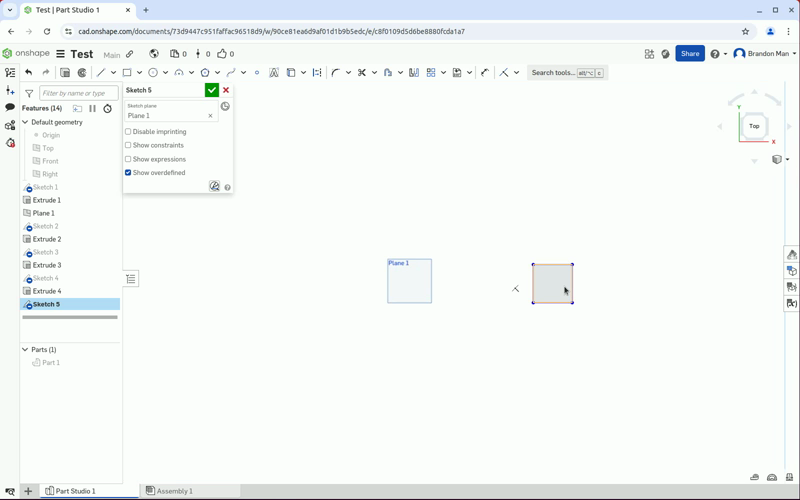
scroll(6)
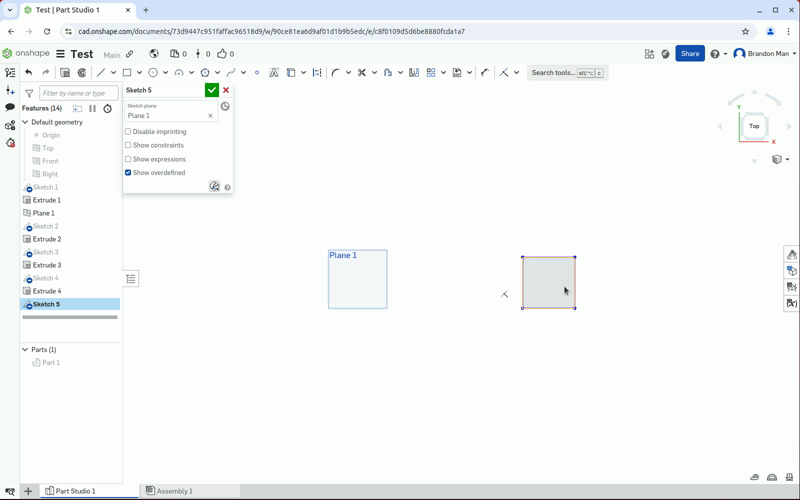
scroll(6)
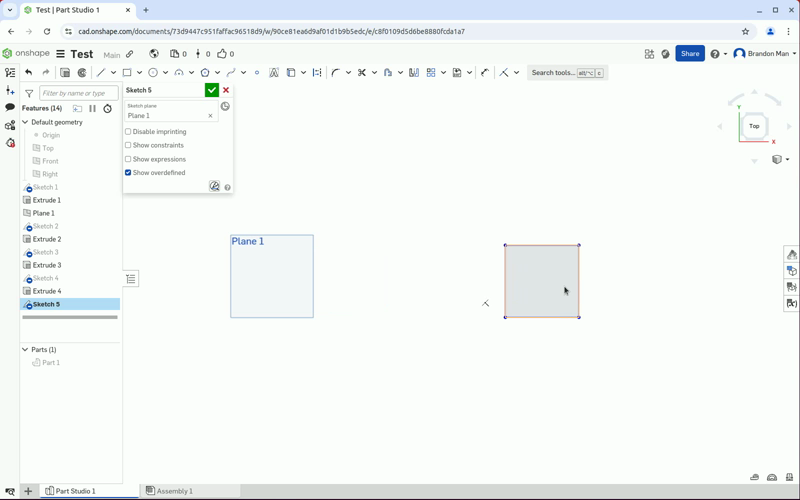
scroll(6)
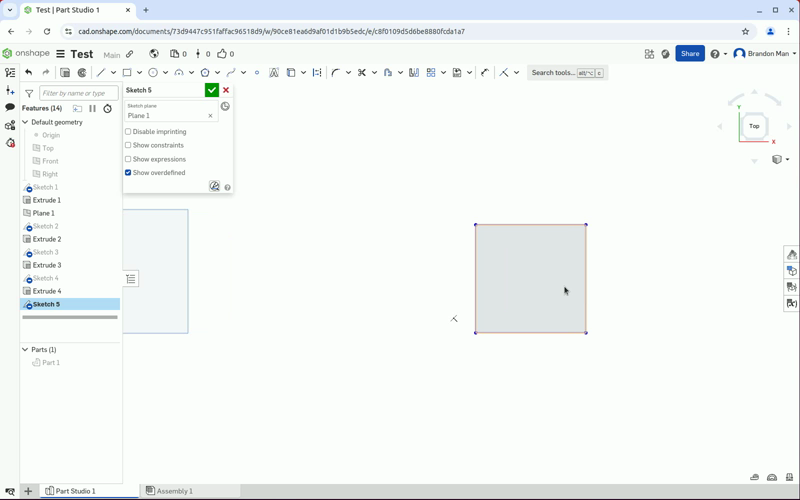
scroll(6)
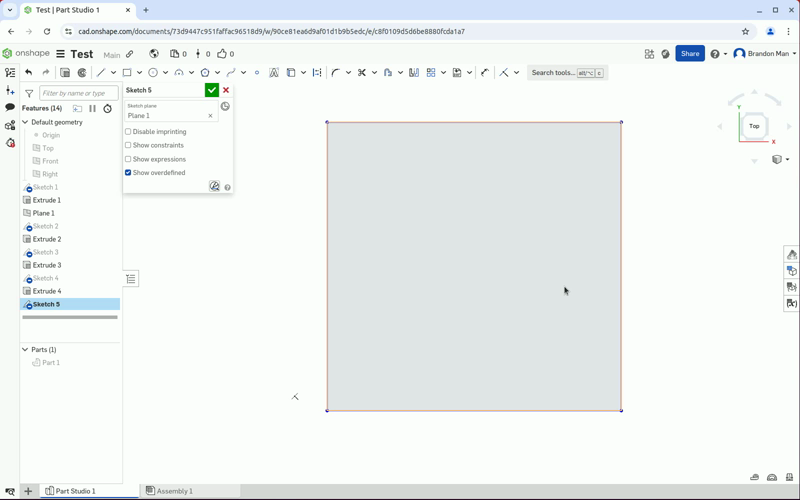
click(564, 286)
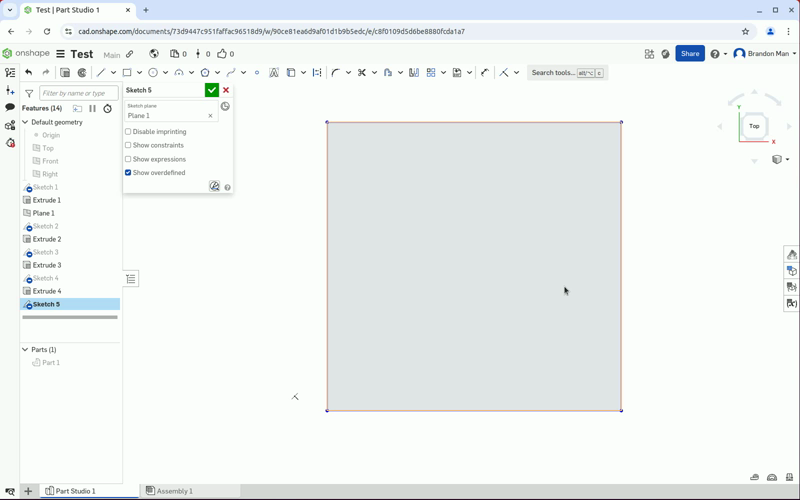
scroll(-6)
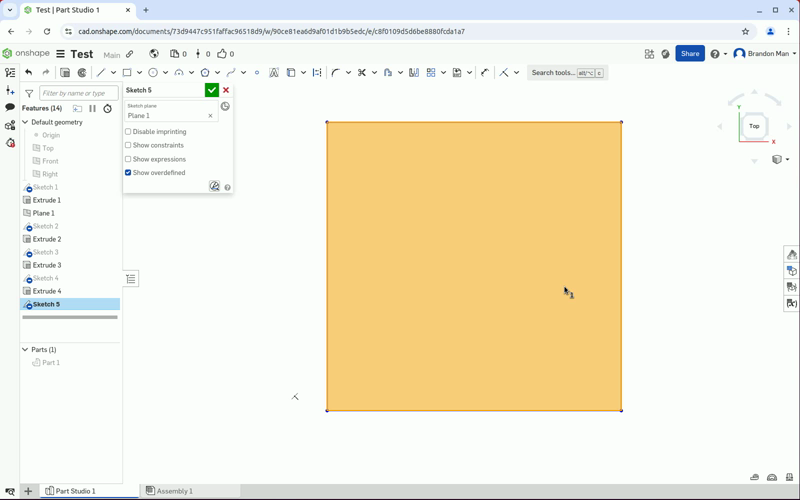
scroll(-6)
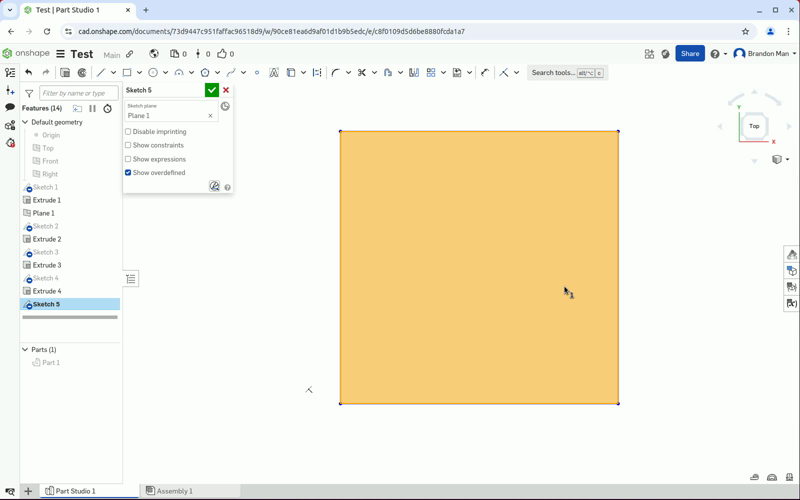
scroll(-6)
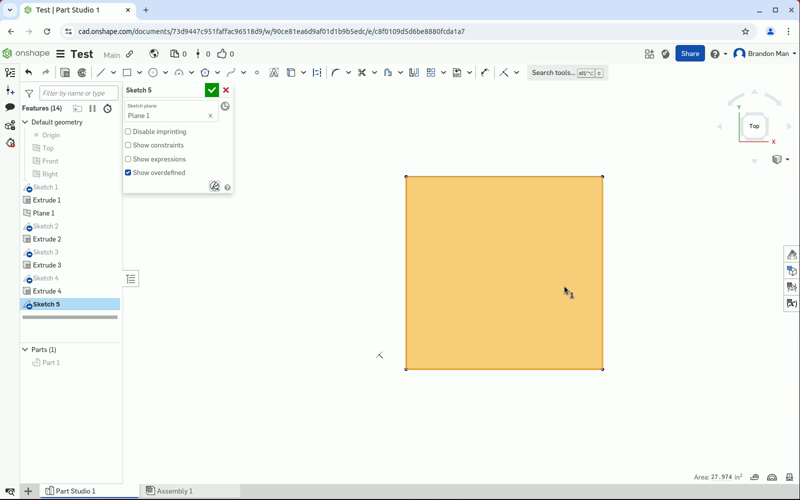
scroll(-6)
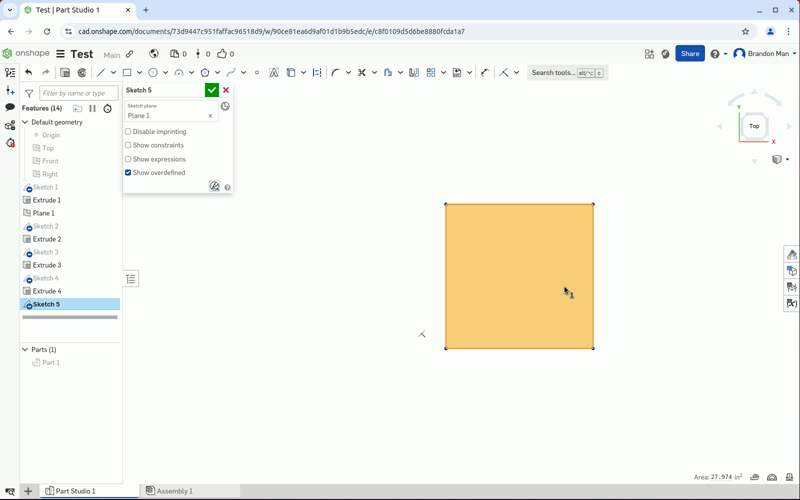
scroll(-6)
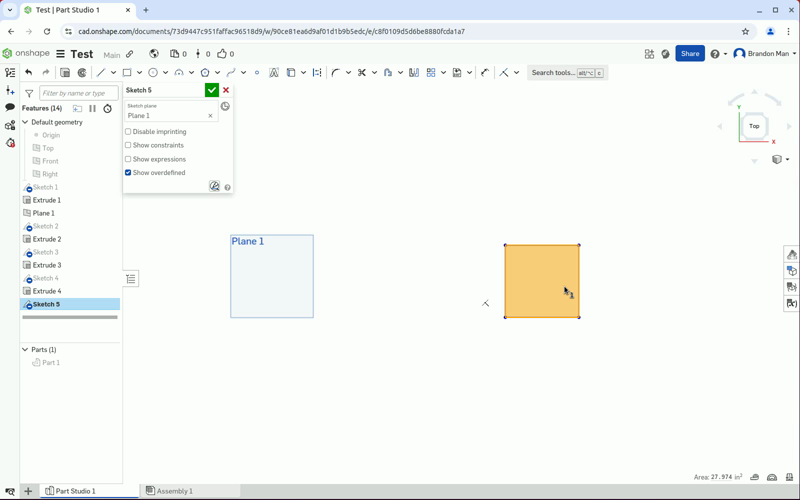
scroll(-6)
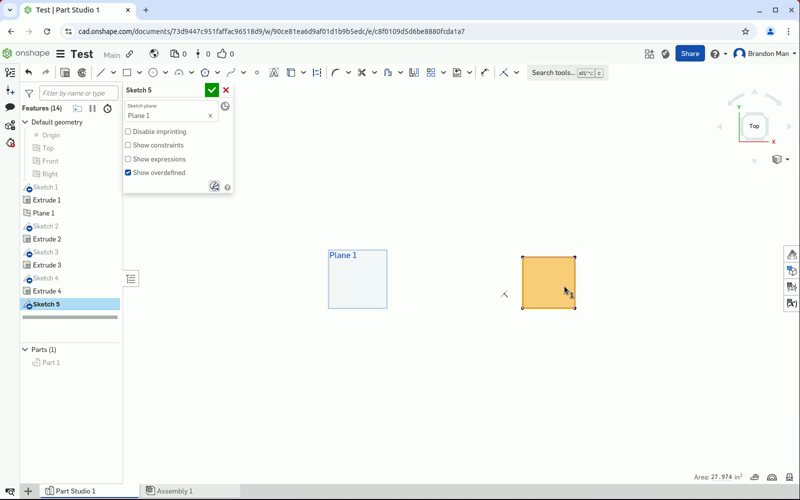
scroll(-6)
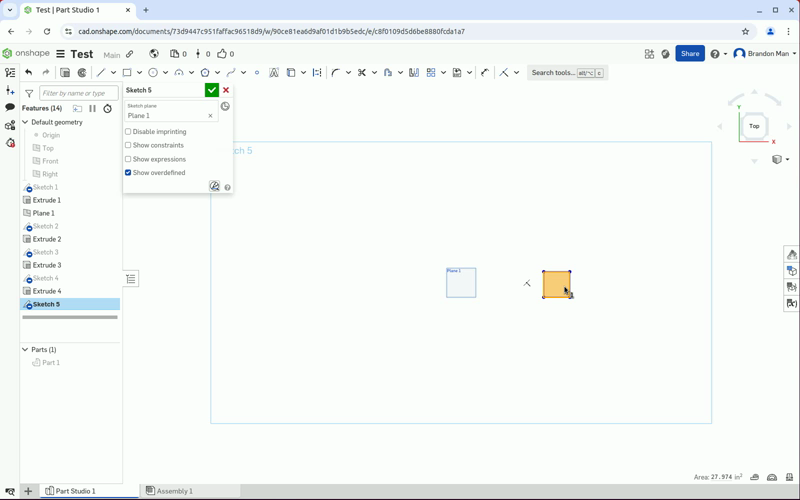
mouse_move(73, 352)
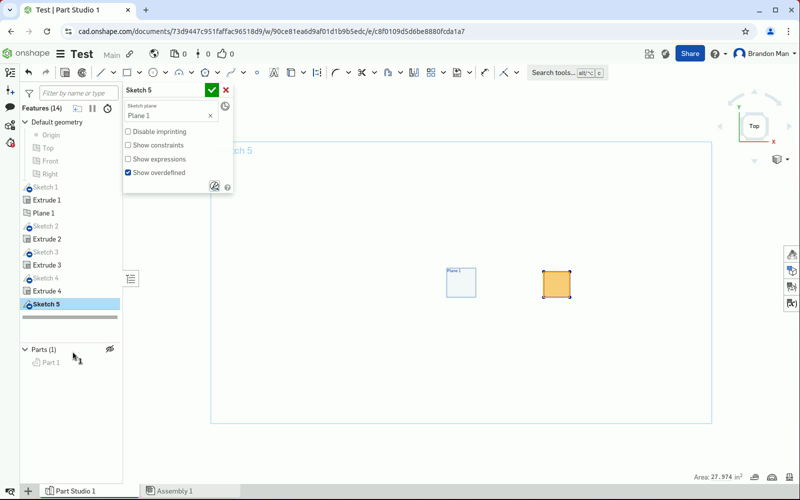
key(shift+y)
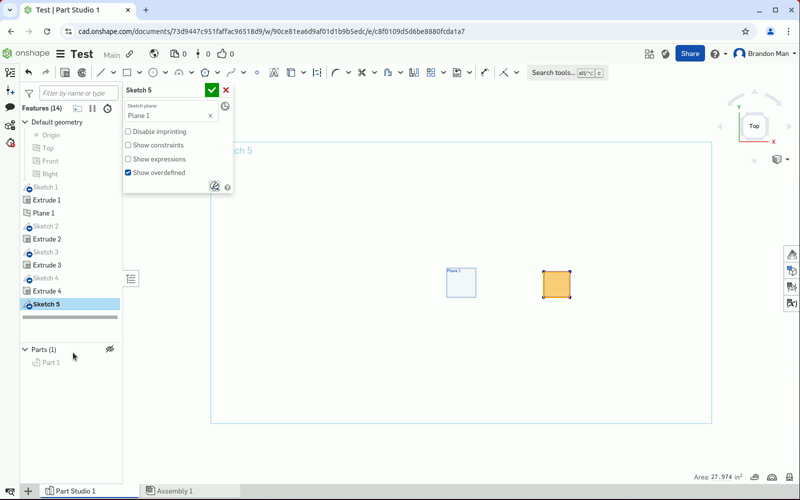
key(shift+e)
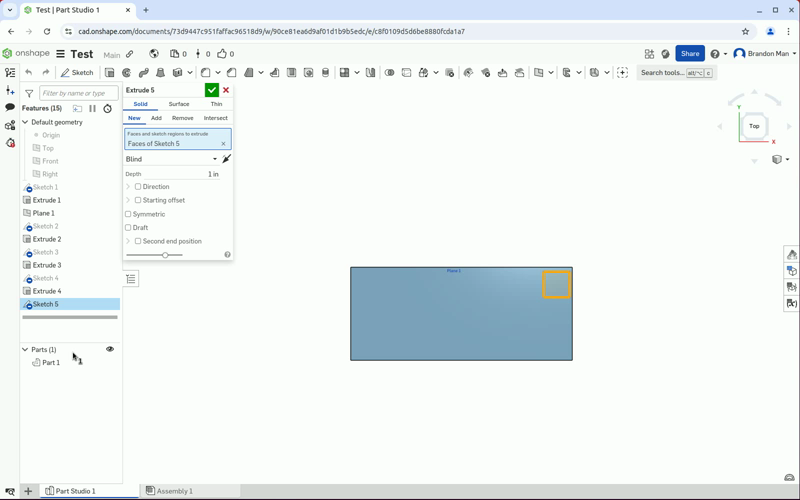
mouse_move(143, 106)
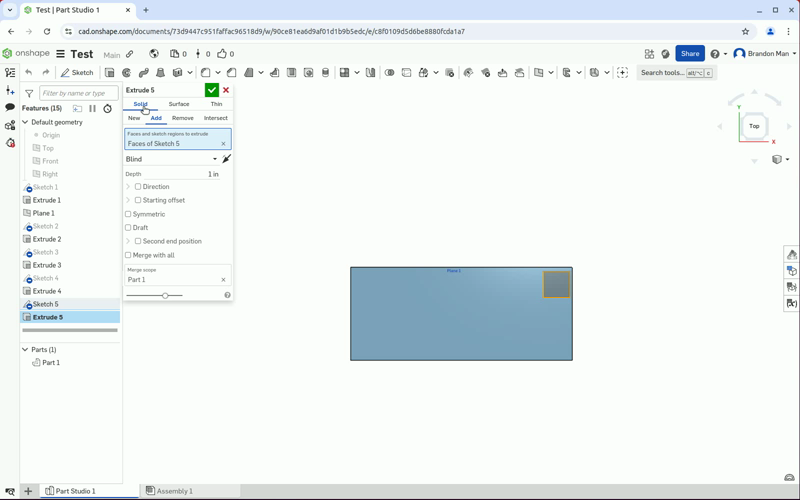
click(143, 106)
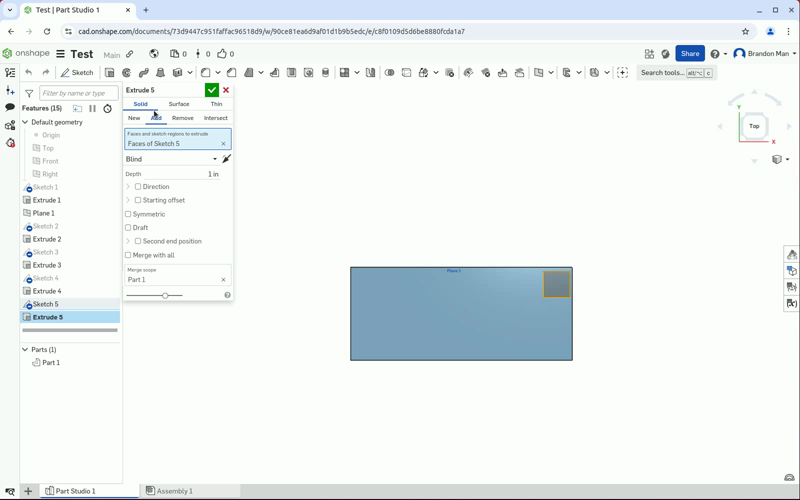
mouse_move(186, 120)
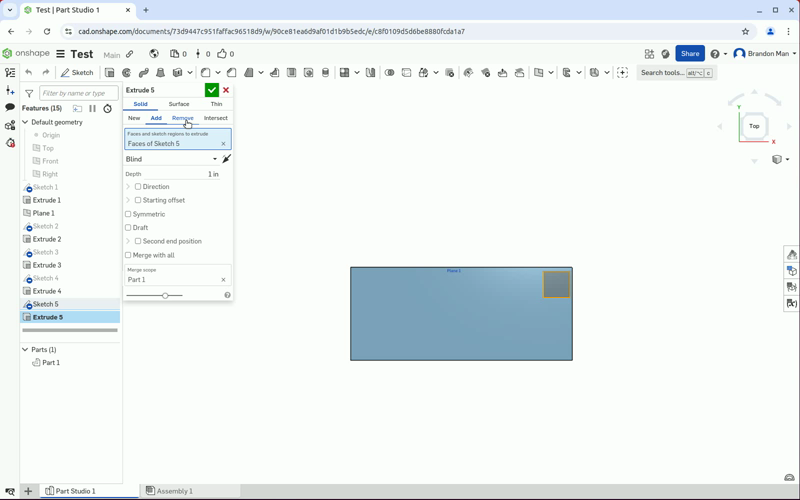
click(186, 120)
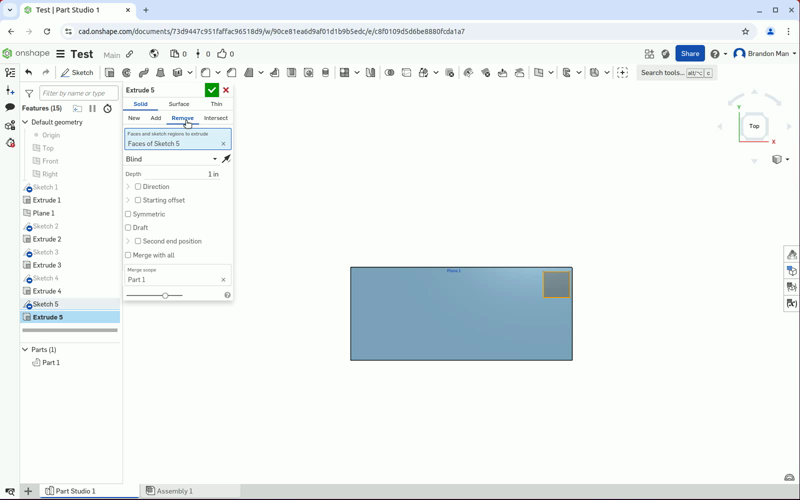
key(tab, 4)
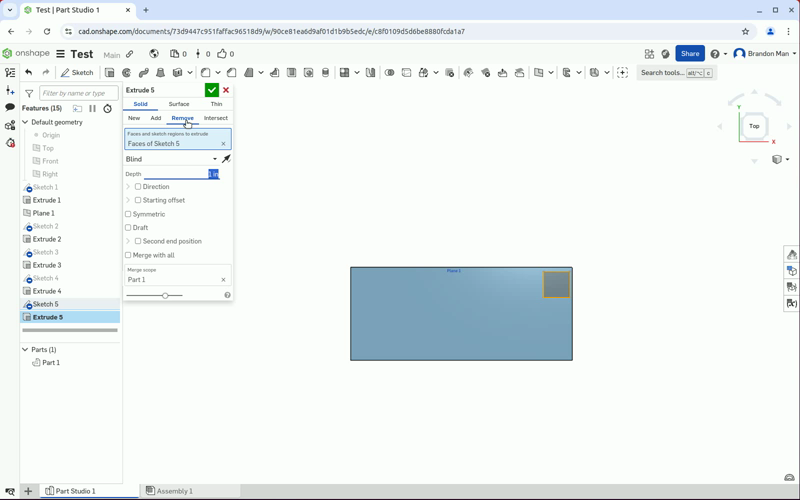
text(0.963)
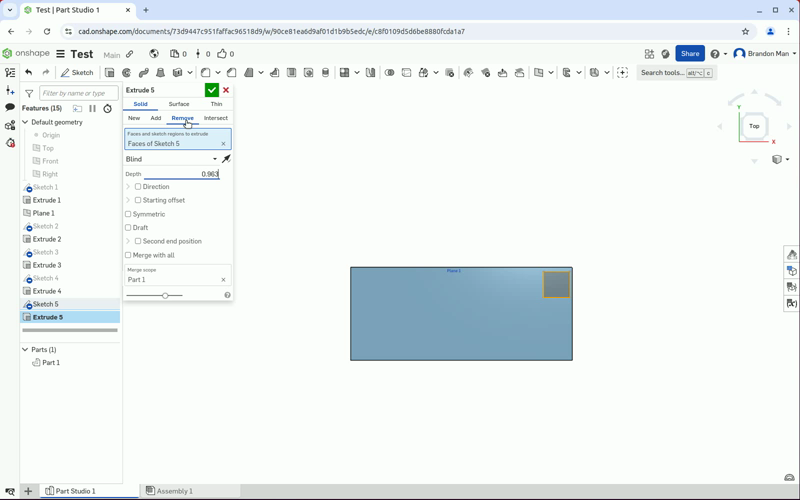
key(tab, 6)
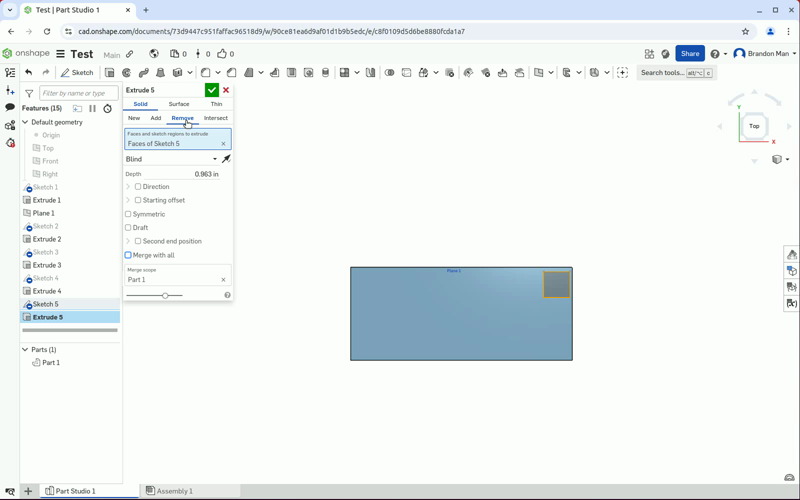
key(space)
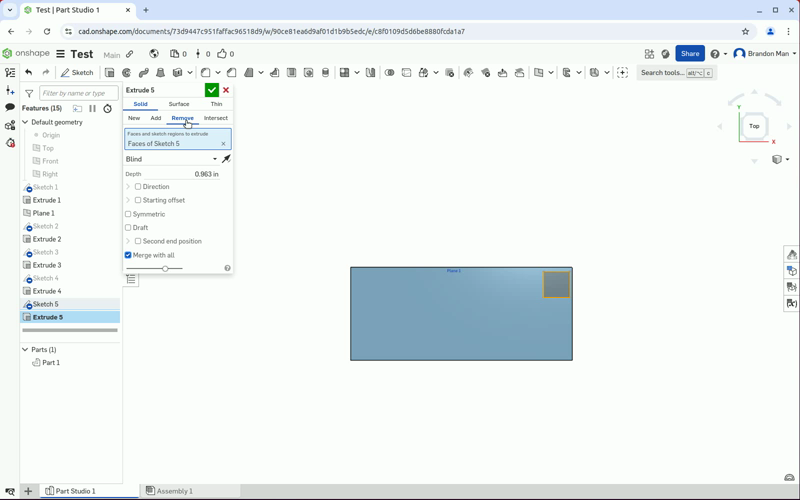
key(enter)
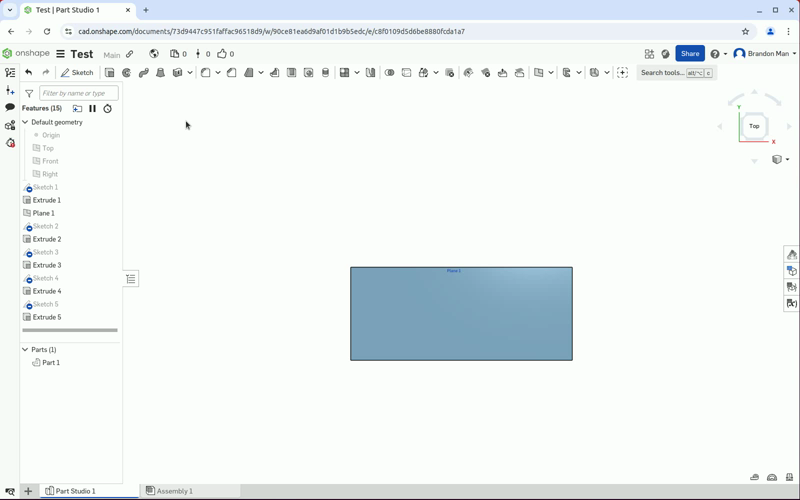
key(shift+h)
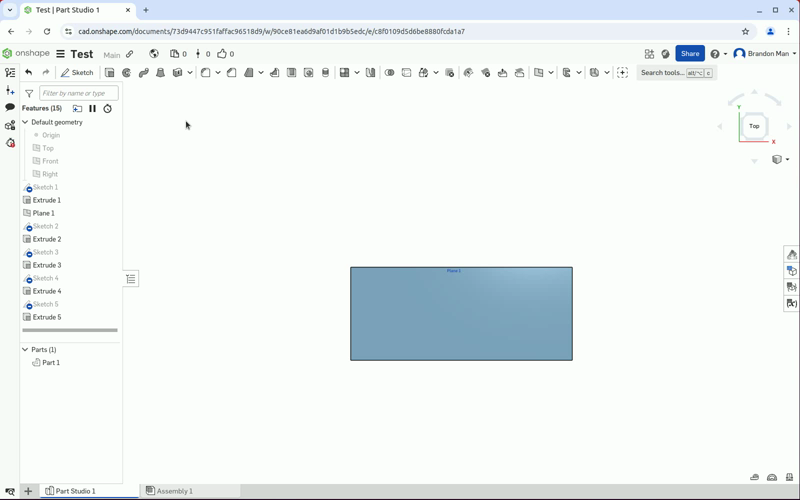
key(shift+h)
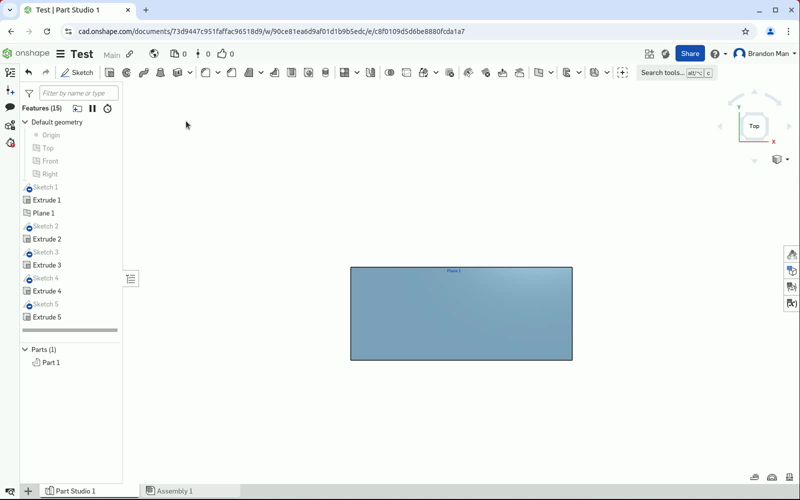
mouse_move(73, 189)
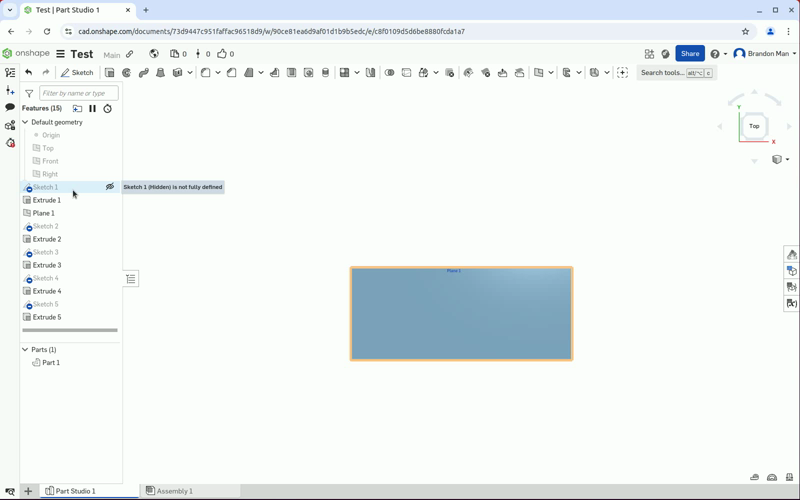
click(73, 189)
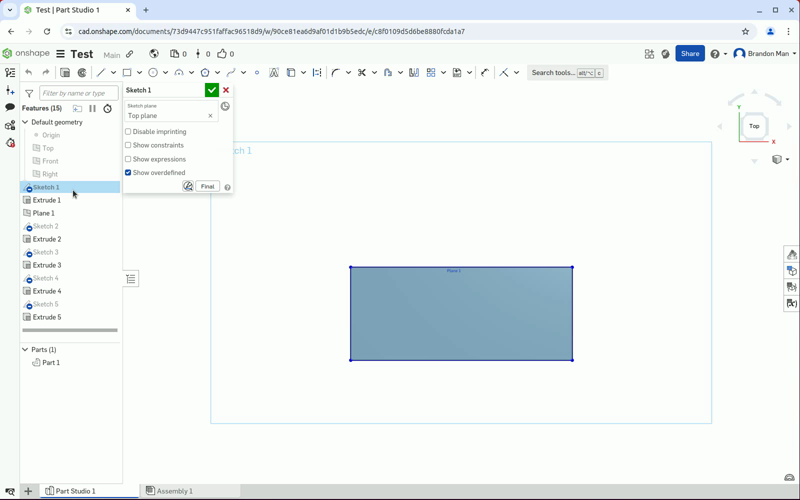
mouse_move(229, 92)
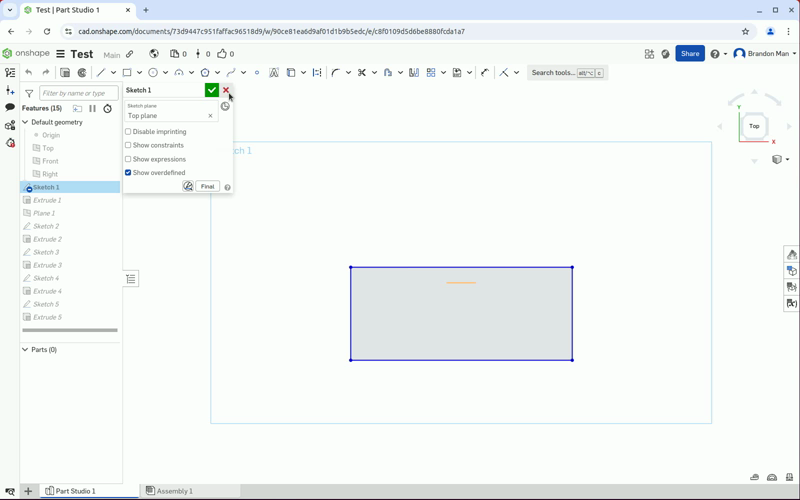
click(229, 92)
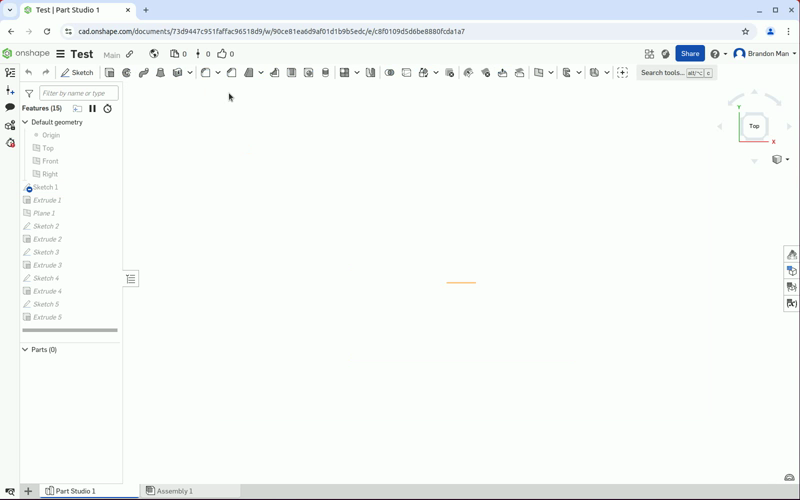
key(shift+s)
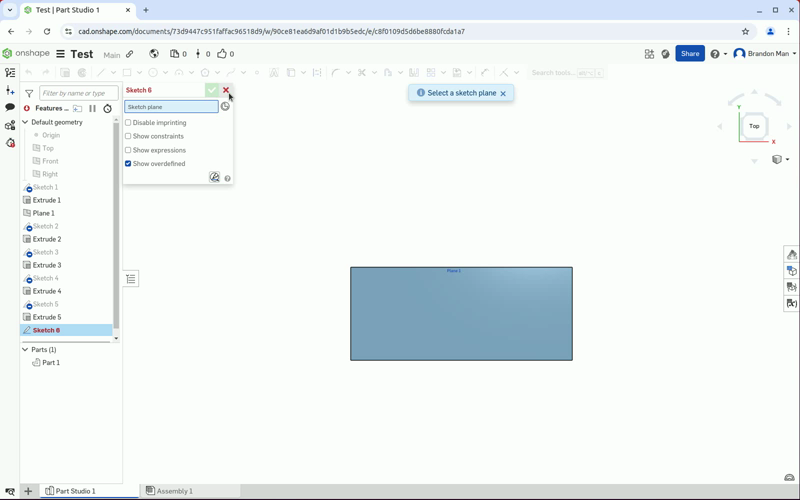
mouse_move(69, 215)
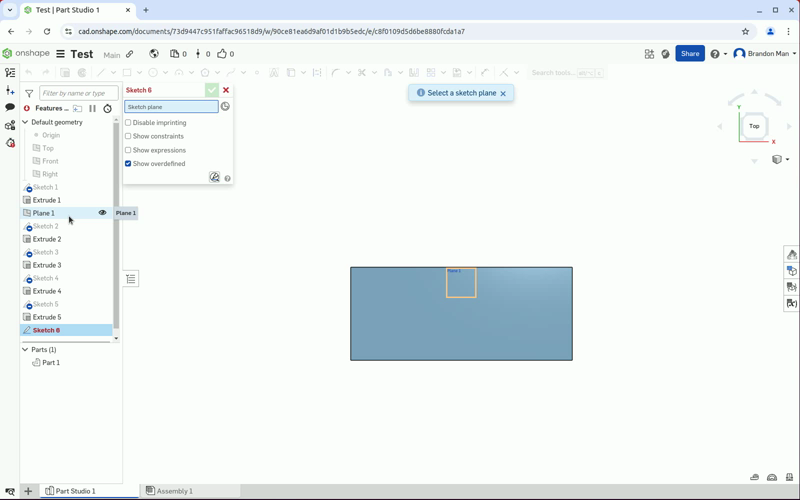
click(69, 215)
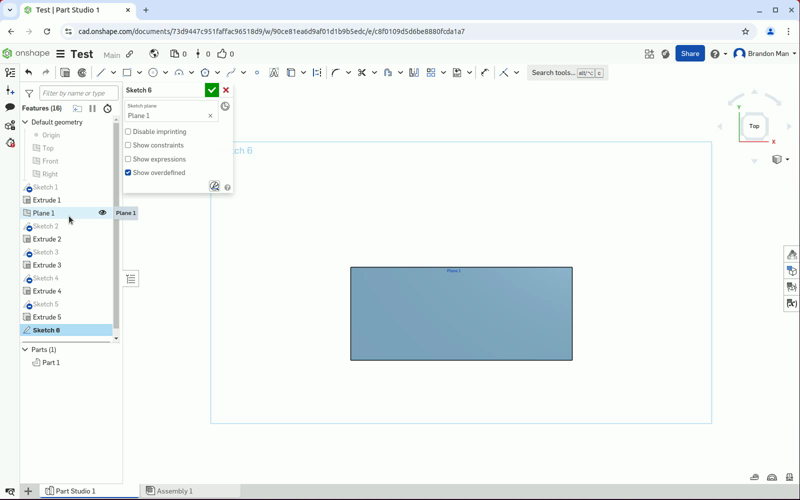
mouse_move(73, 352)
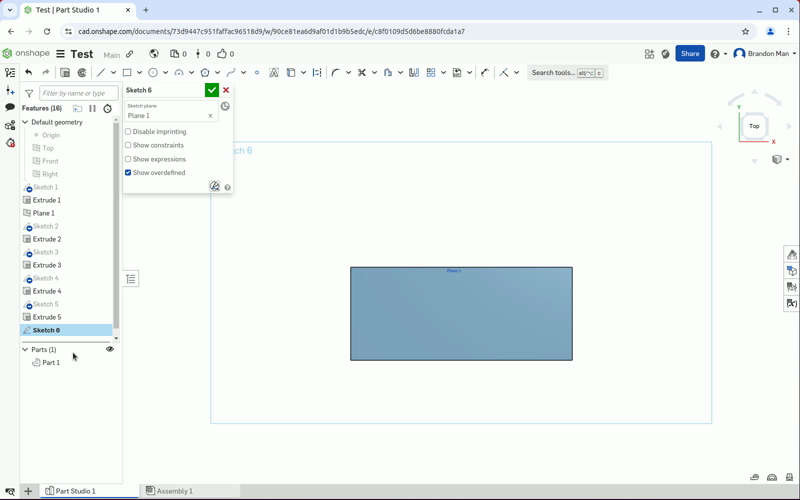
key(y)
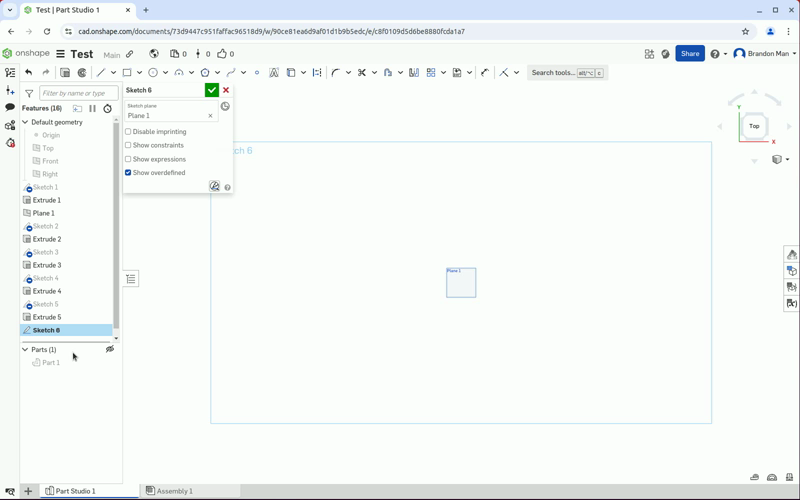
key(l)
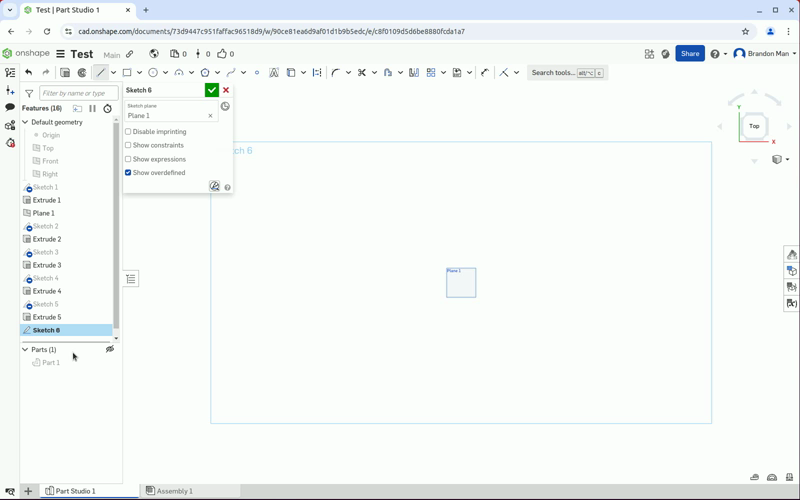
key_down(shift)
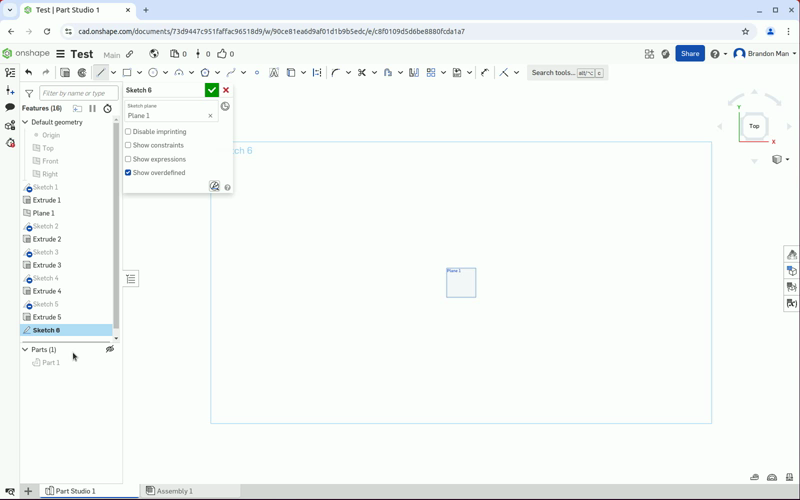
mouse_move(515, 355)
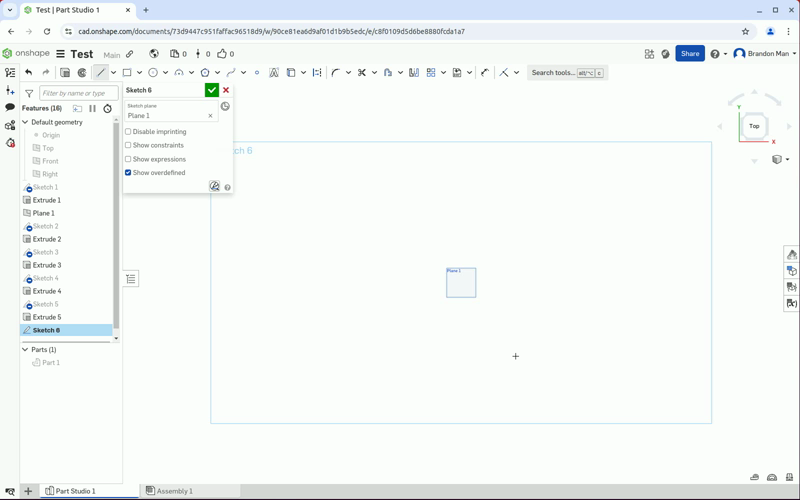
click(515, 355)
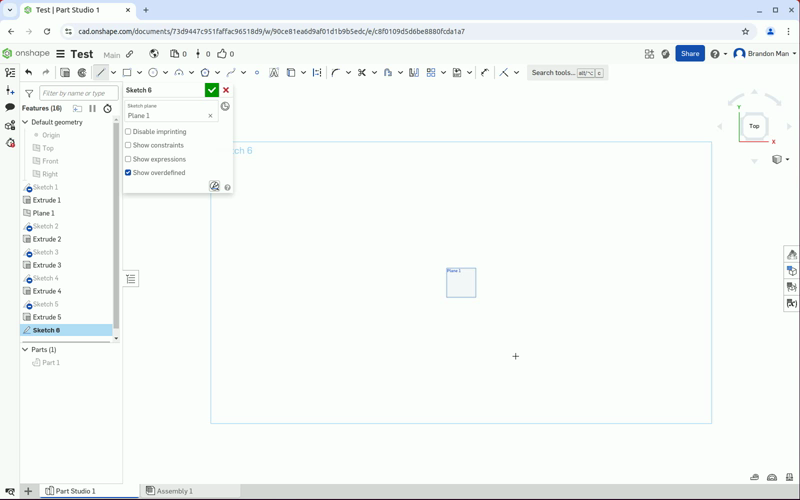
key_up(shift)
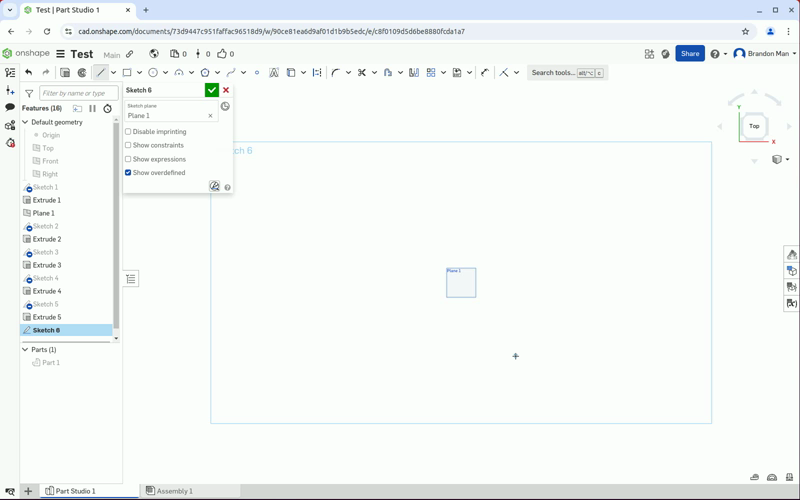
key_down(shift)
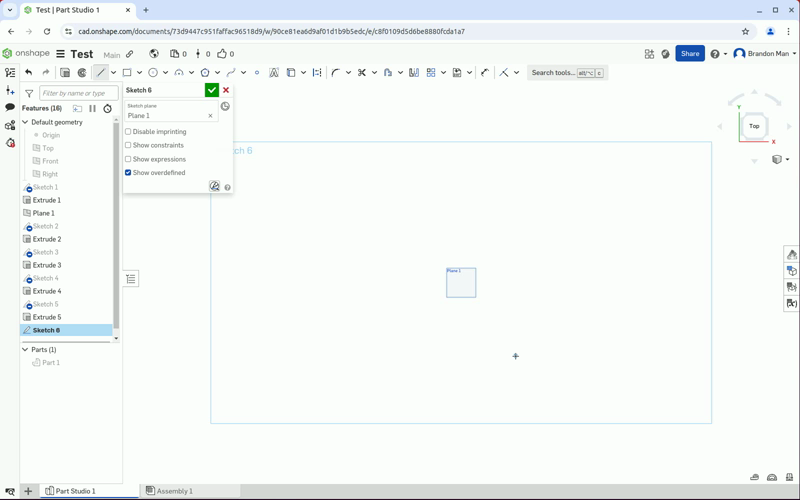
mouse_move(545, 355)
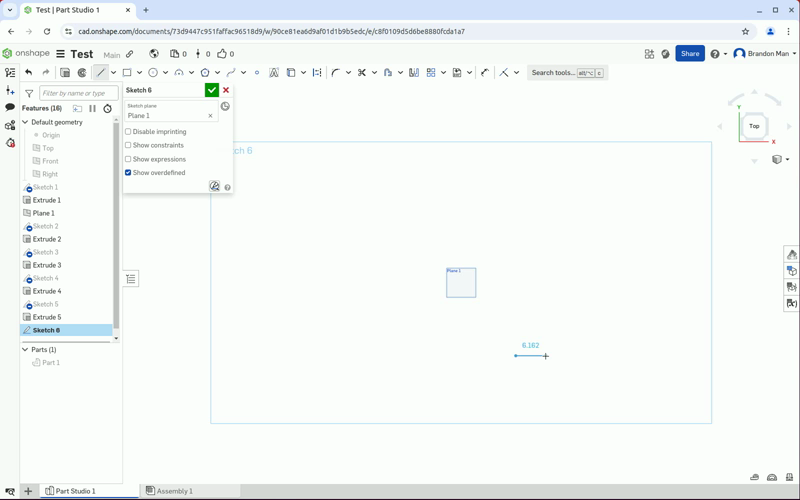
mouse_move(568, 355)
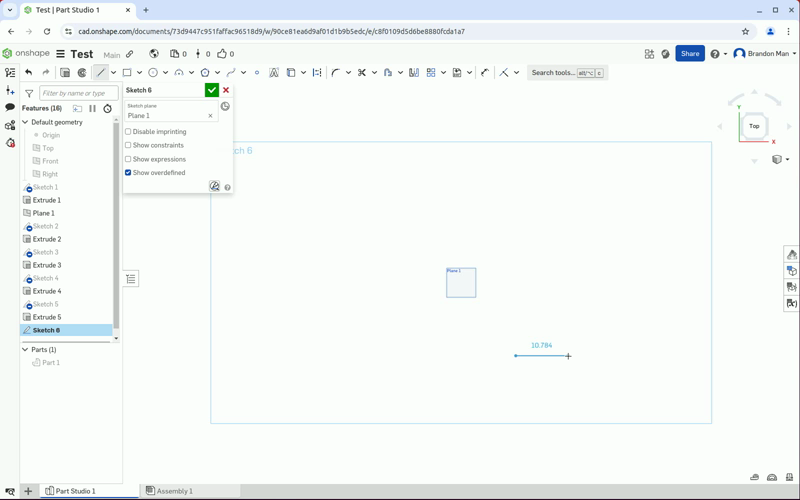
click(568, 355)
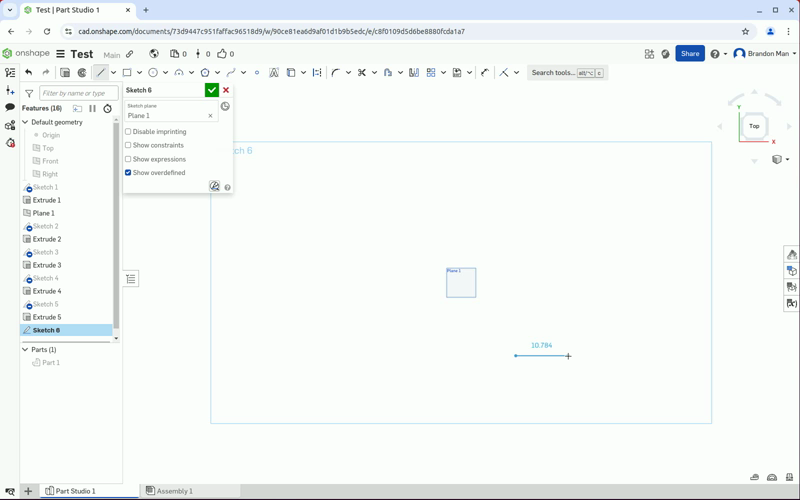
key_up(shift)
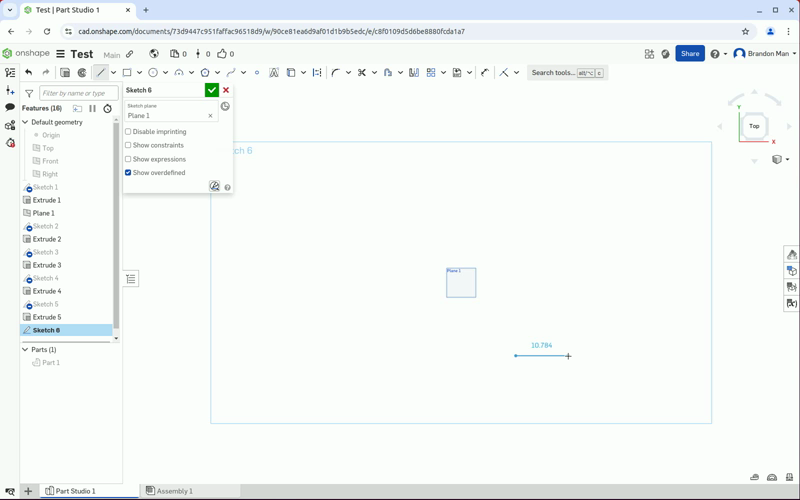
key_down(shift)
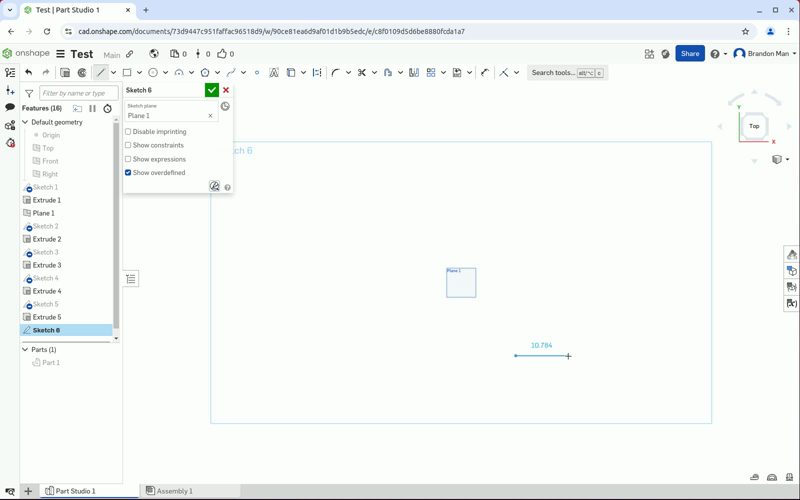
mouse_move(589, 355)
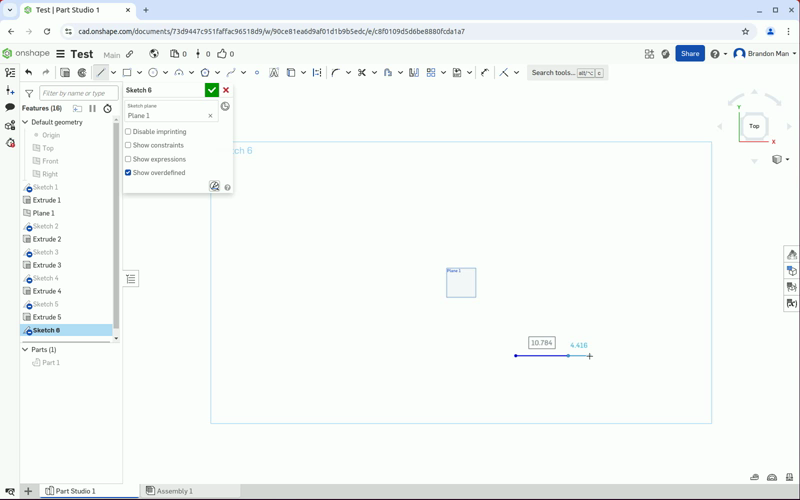
mouse_move(568, 302)
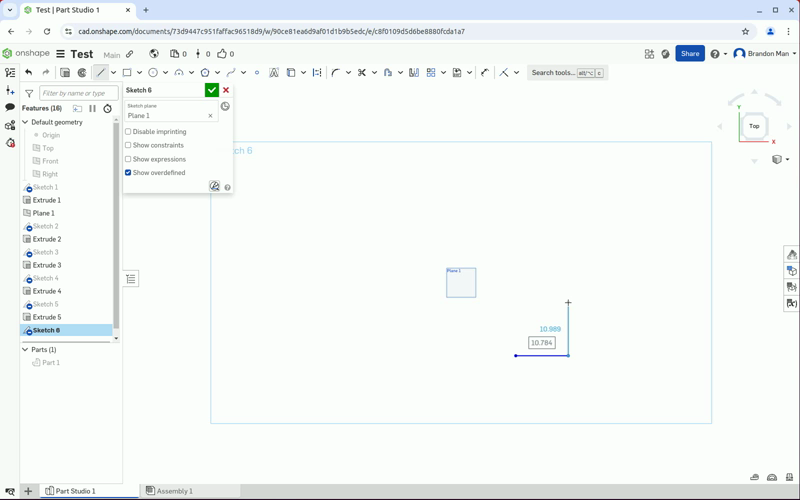
click(568, 302)
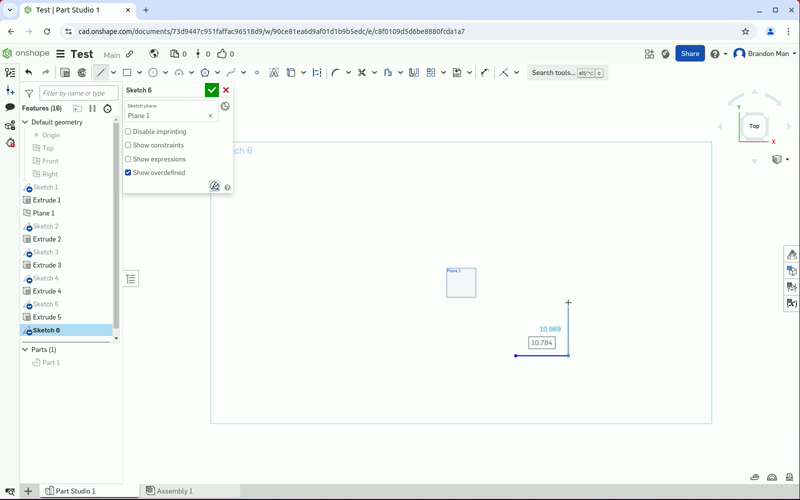
key_up(shift)
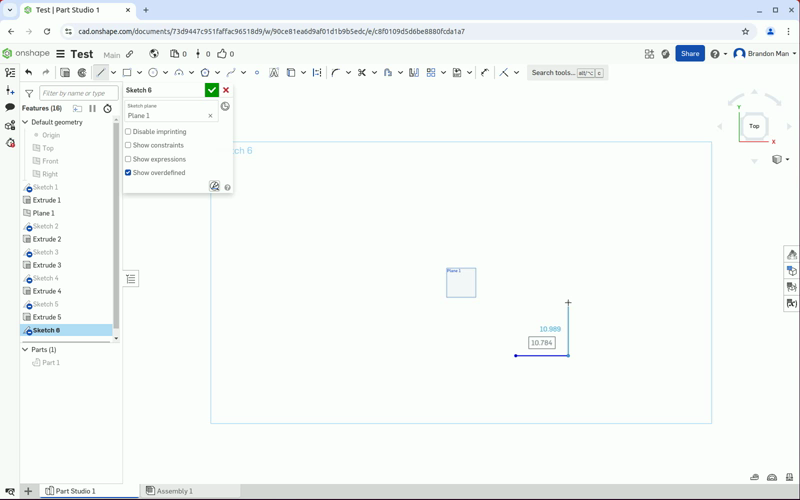
key_down(shift)
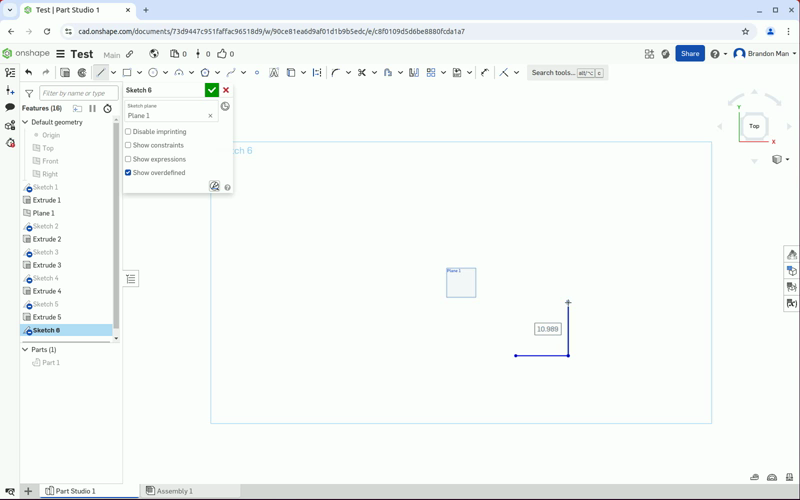
mouse_move(589, 302)
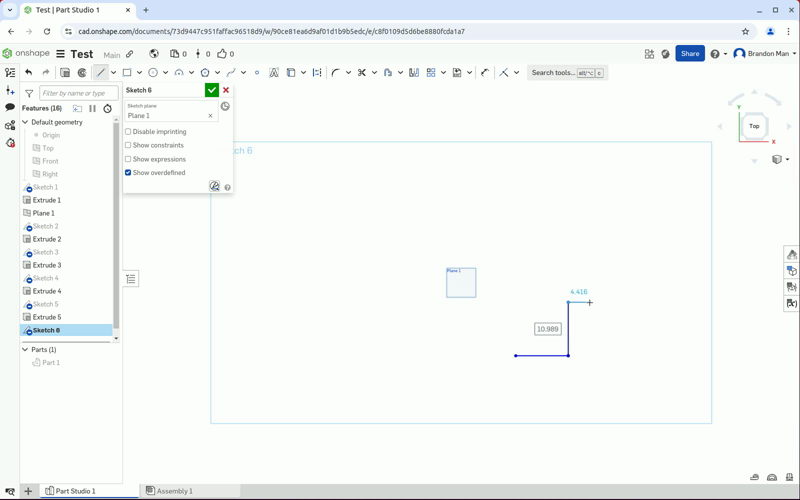
mouse_move(515, 302)
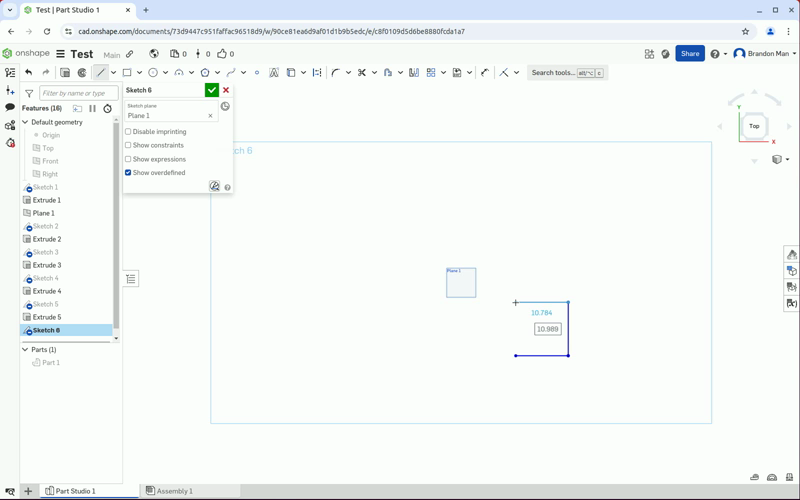
click(515, 302)
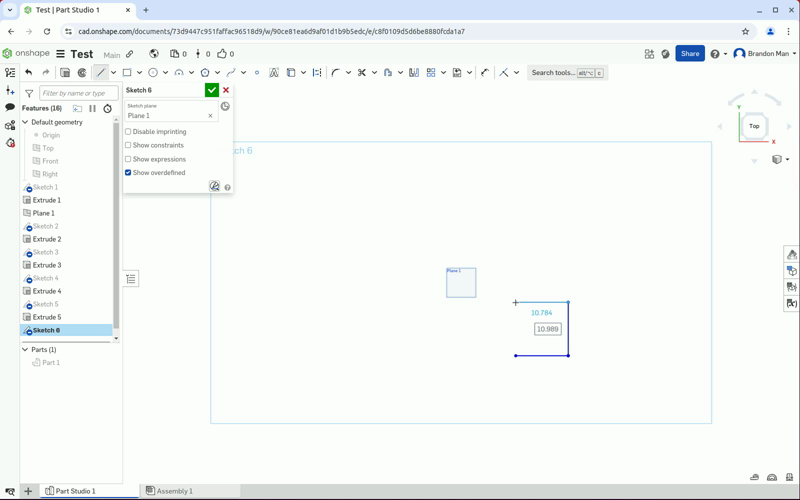
key_up(shift)
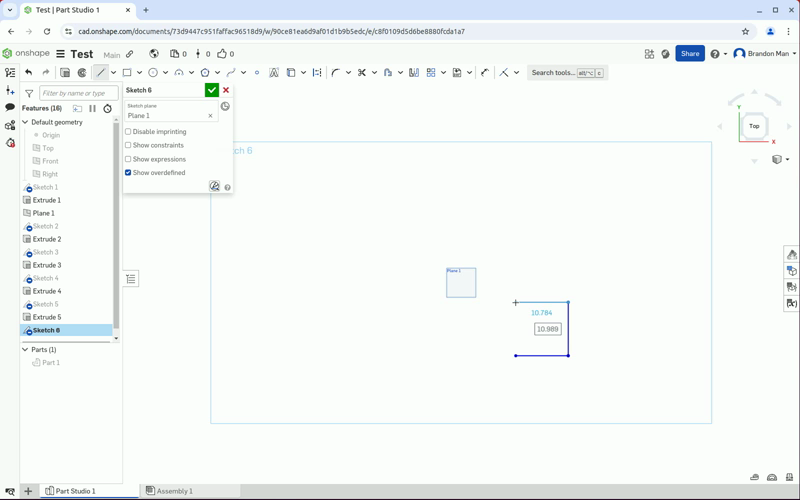
mouse_move(545, 302)
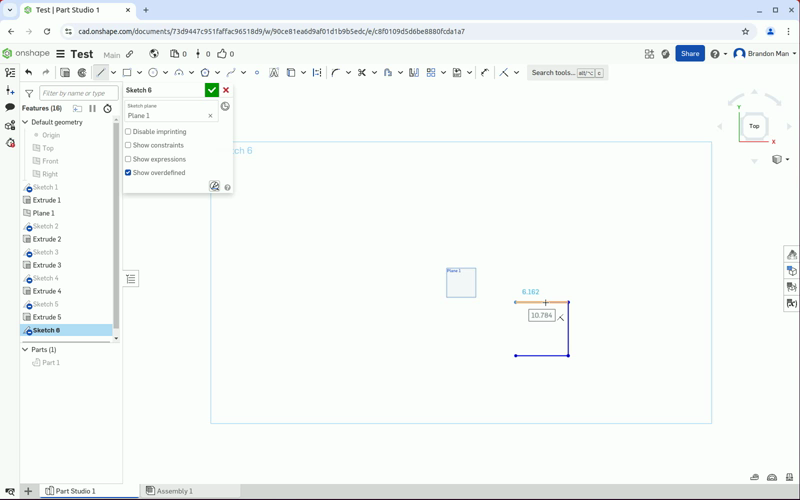
key_down(shift)
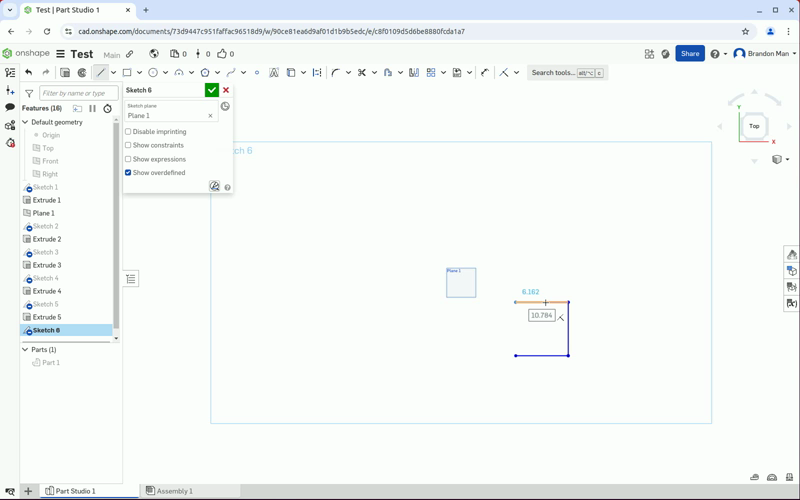
mouse_move(515, 355)
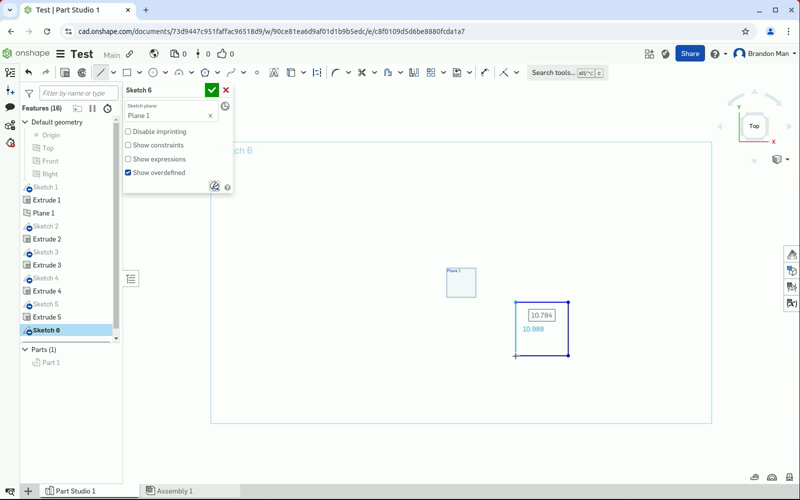
key_up(shift)
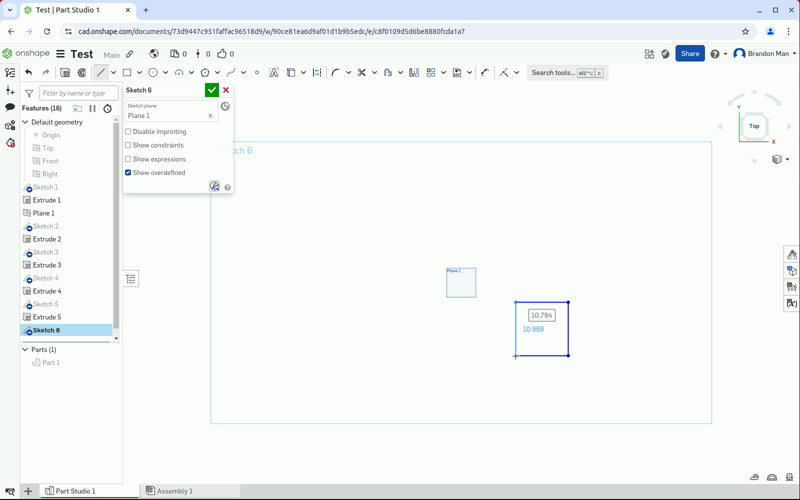
click(515, 355)
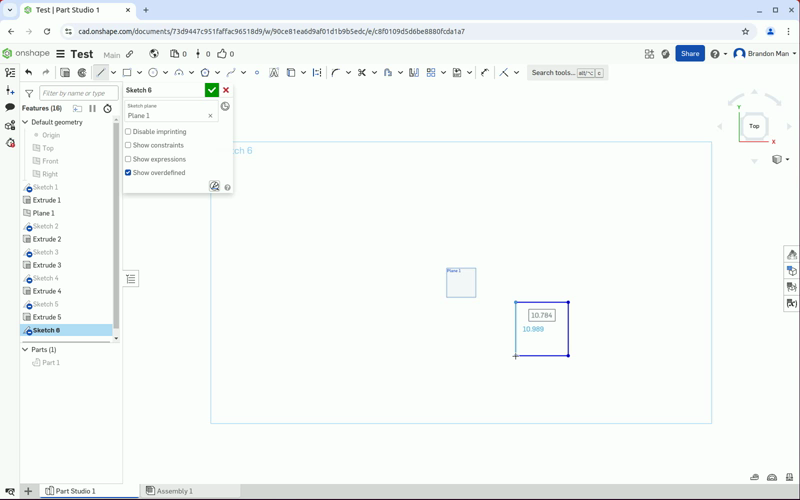
key(esc)
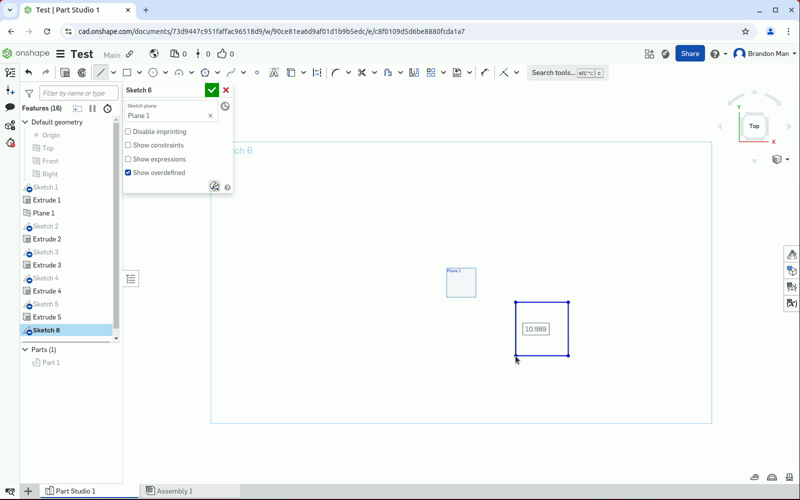
mouse_move(555, 306)
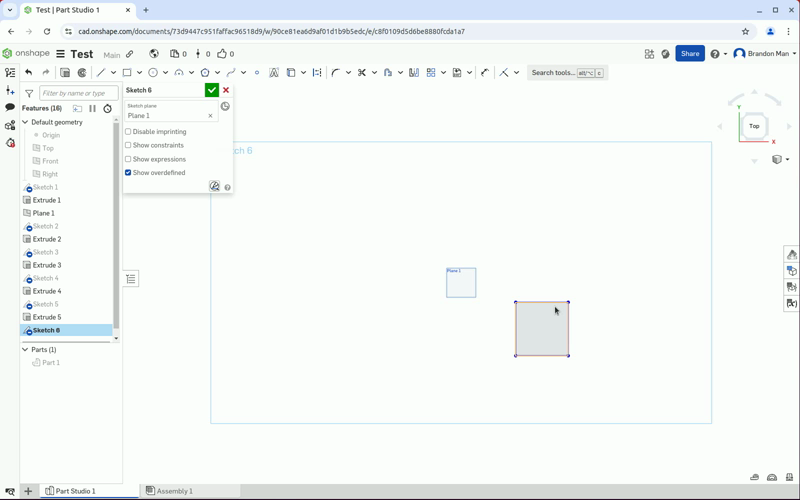
click(555, 306)
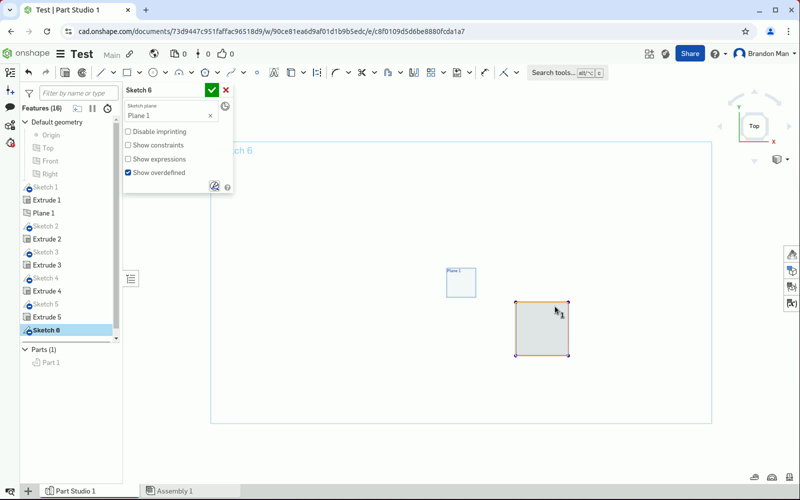
mouse_move(73, 352)
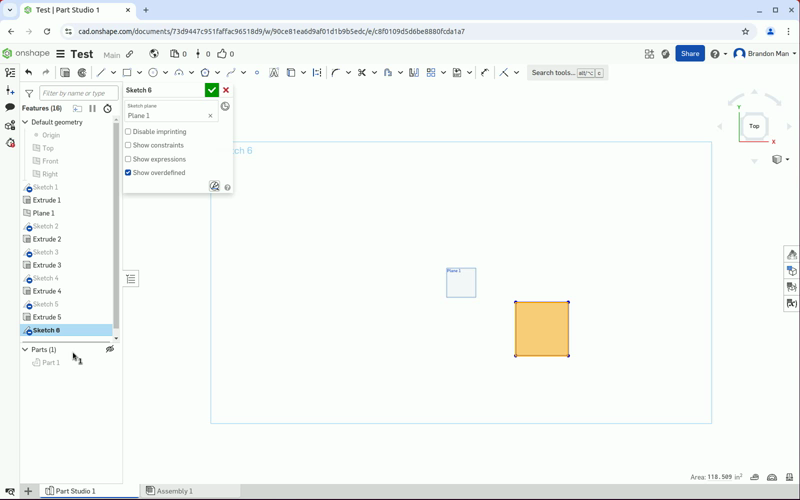
key(shift+y)
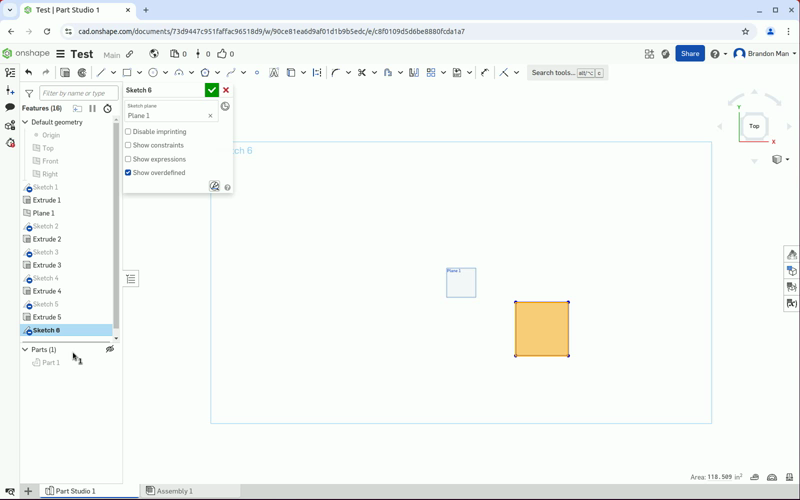
key(shift+e)
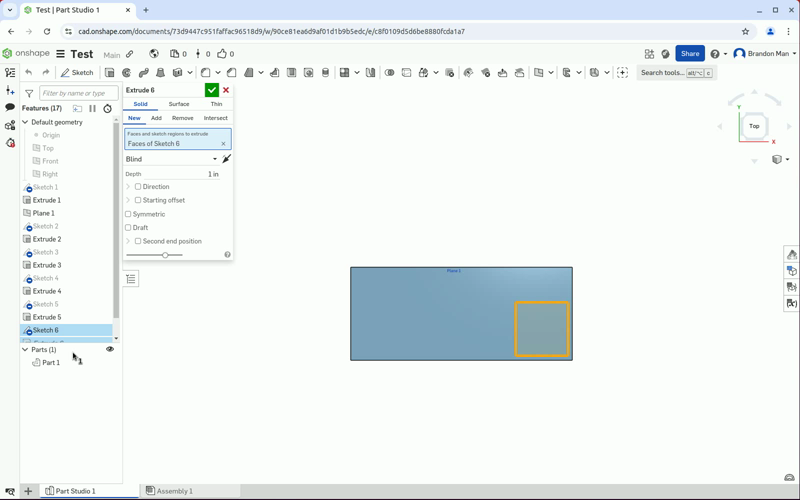
mouse_move(143, 106)
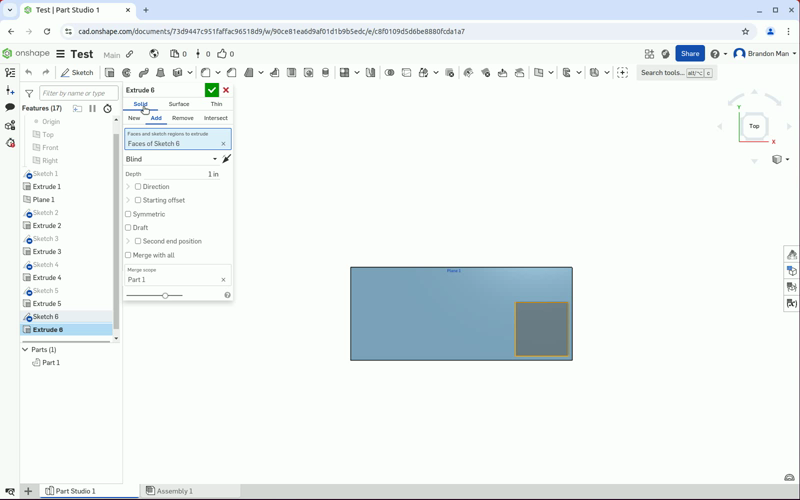
click(143, 106)
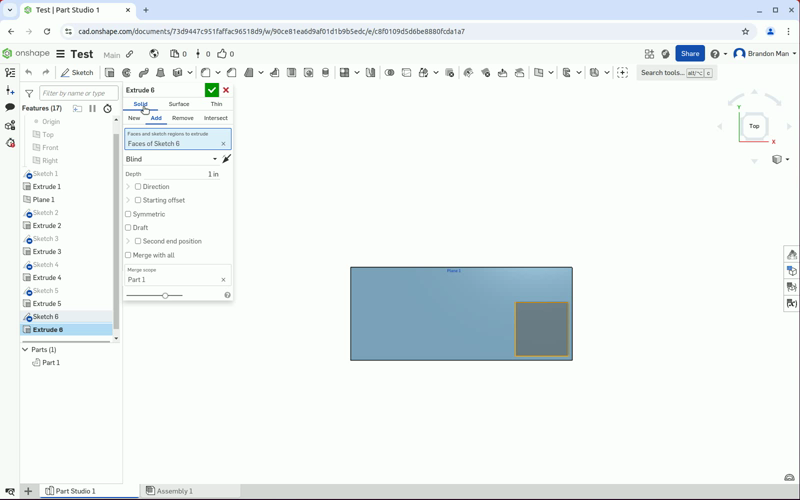
mouse_move(186, 120)
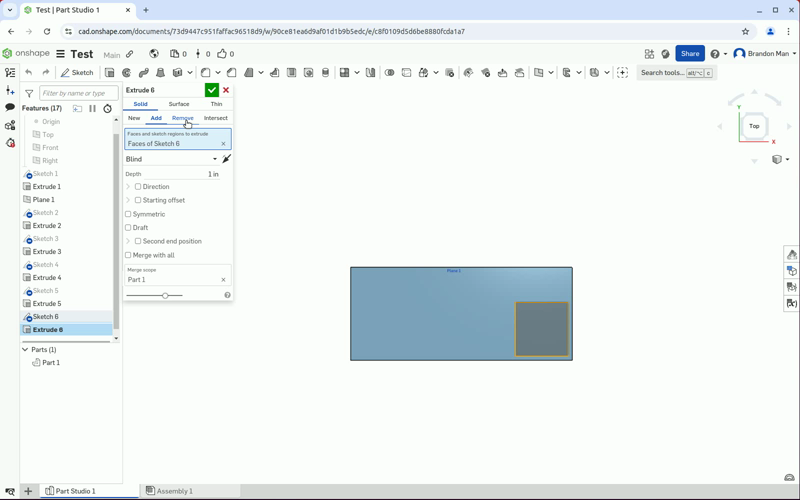
click(186, 120)
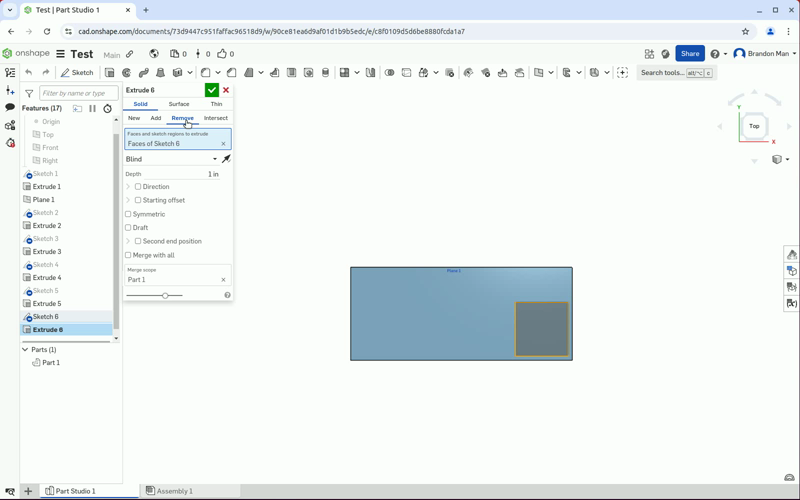
key(tab, 4)
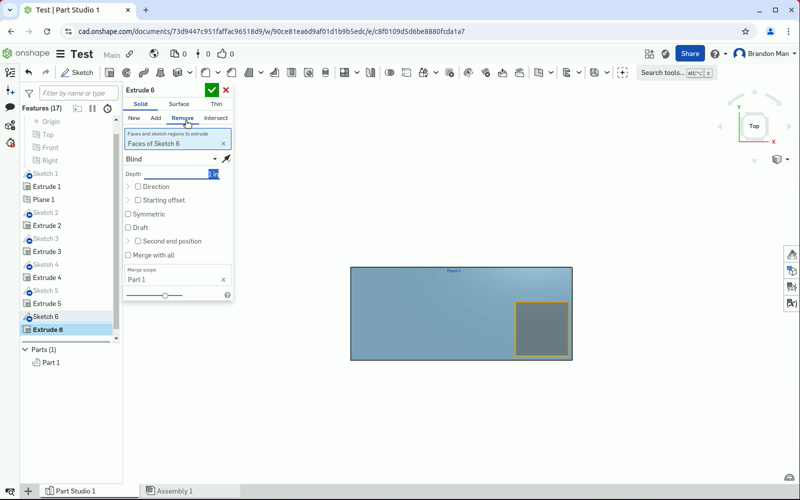
text(0.963)
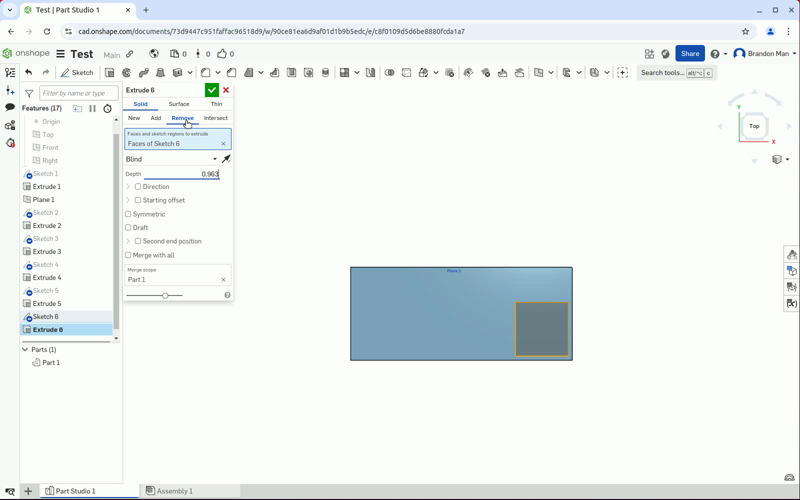
key(tab, 6)
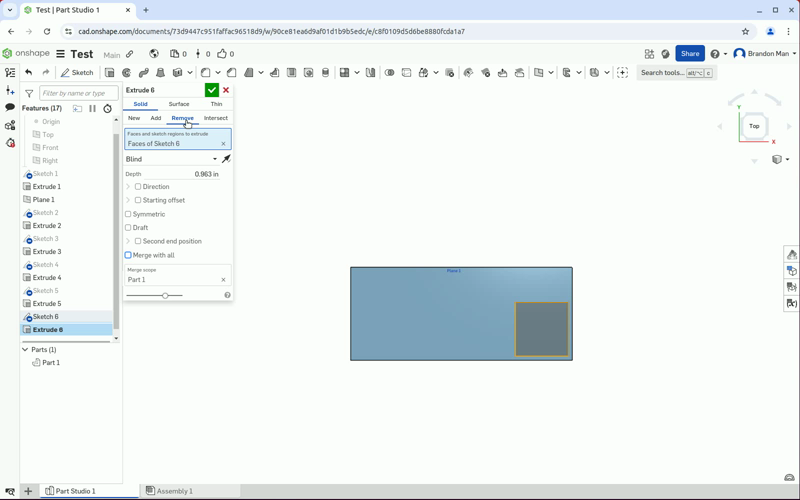
key(space)
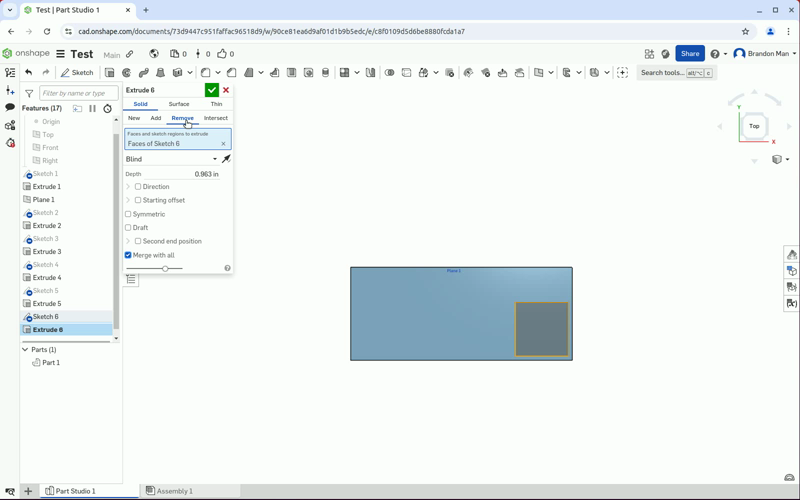
key(enter)
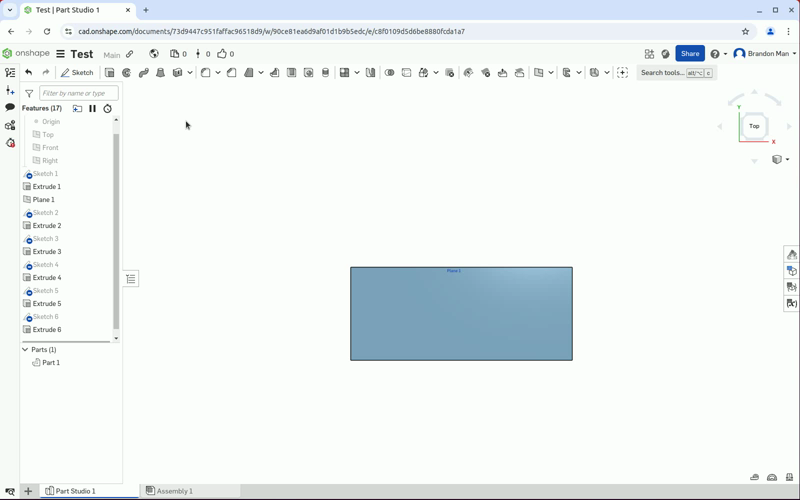
key(shift+h)
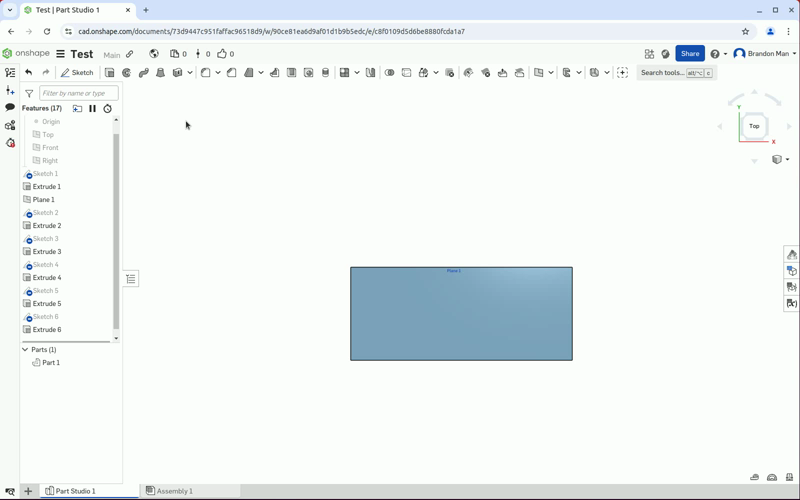
key(shift+h)
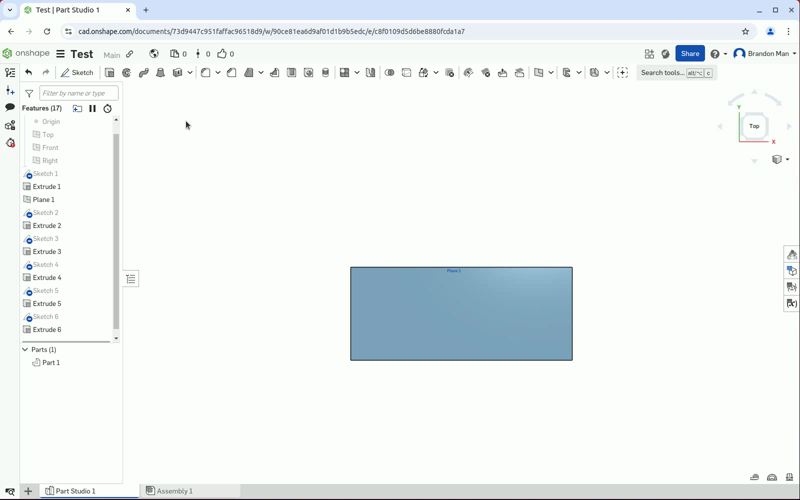
mouse_move(69, 176)
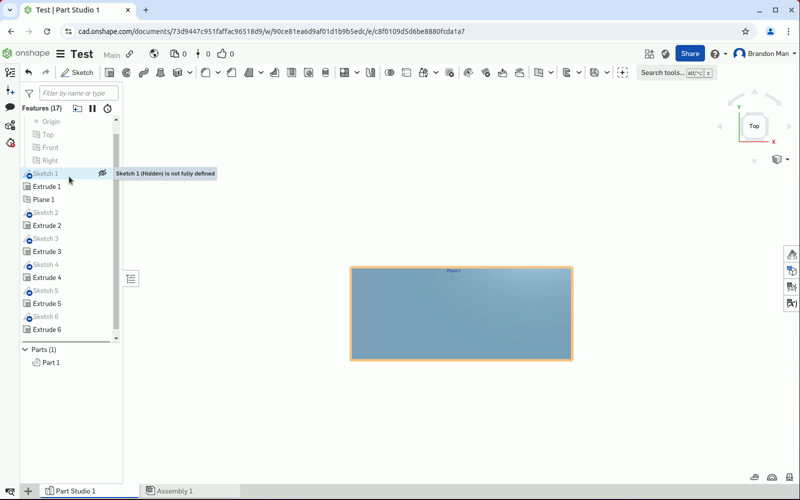
click(69, 176)
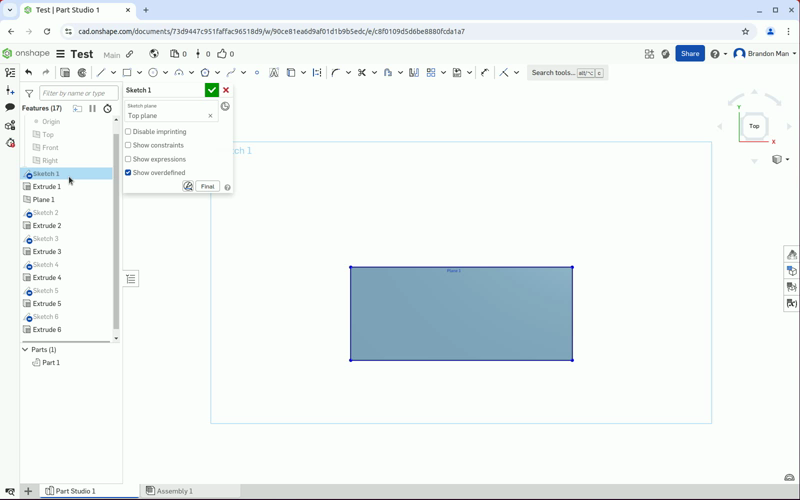
mouse_move(229, 92)
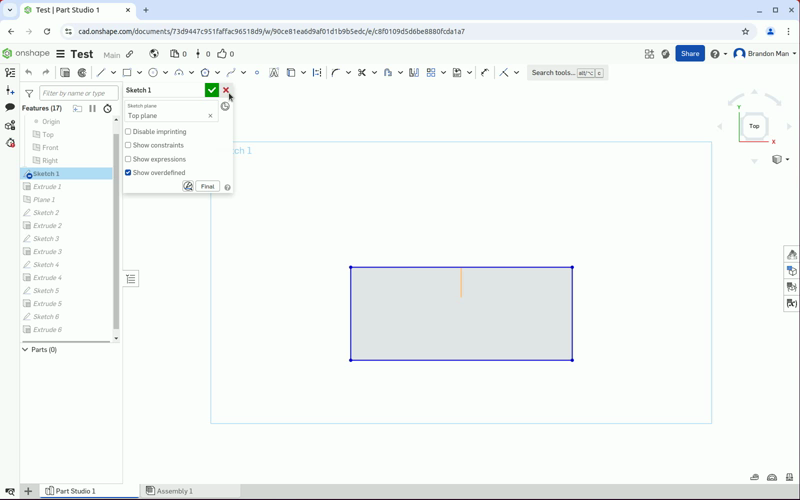
click(229, 92)
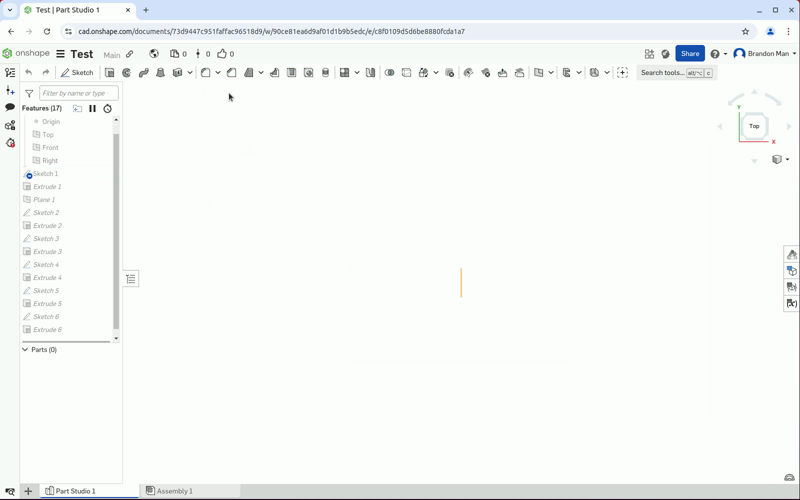
key(shift+s)
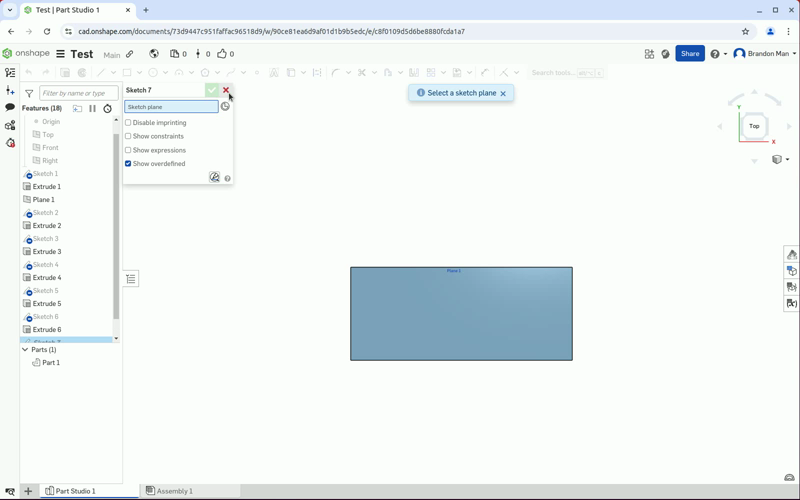
mouse_move(69, 189)
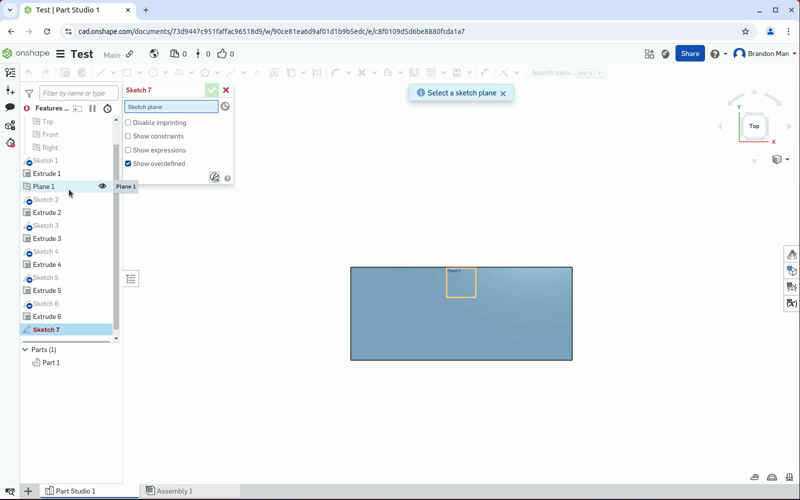
click(69, 189)
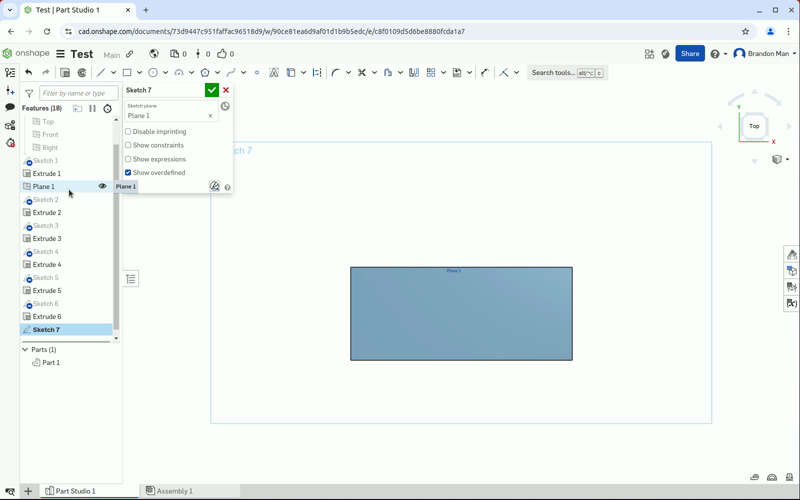
mouse_move(73, 352)
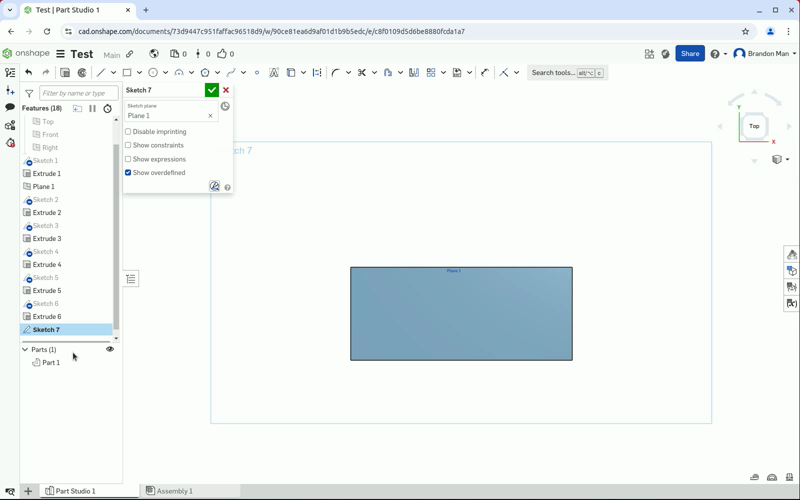
key(y)
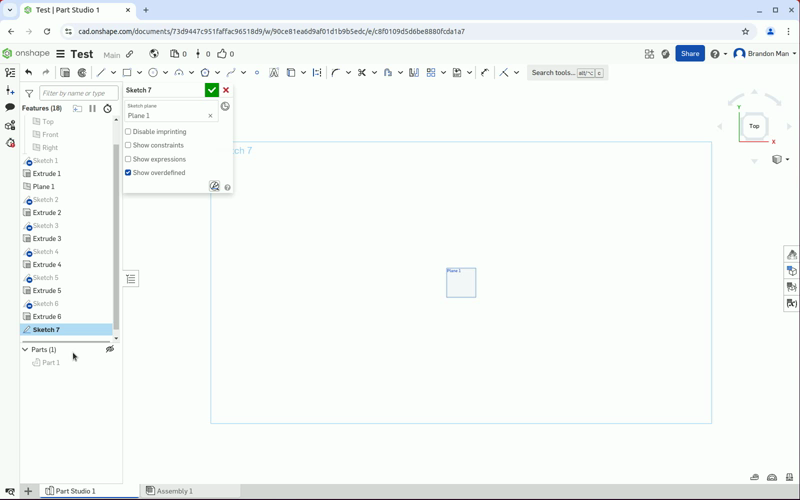
key(l)
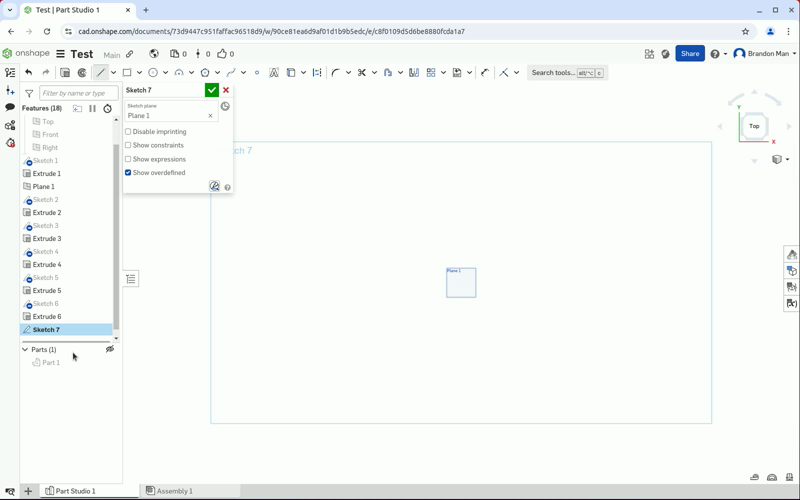
key_down(shift)
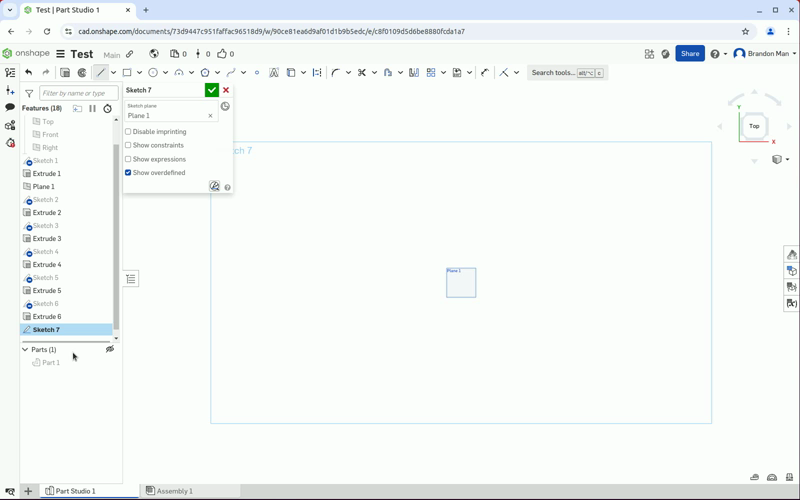
mouse_move(384, 297)
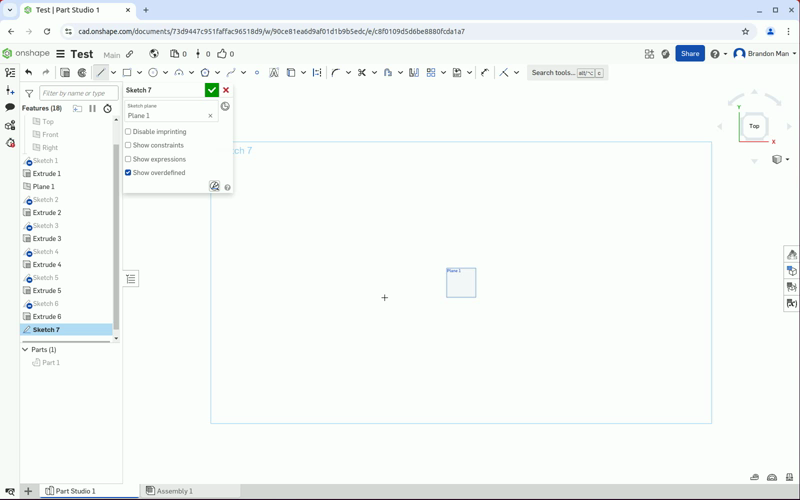
click(384, 297)
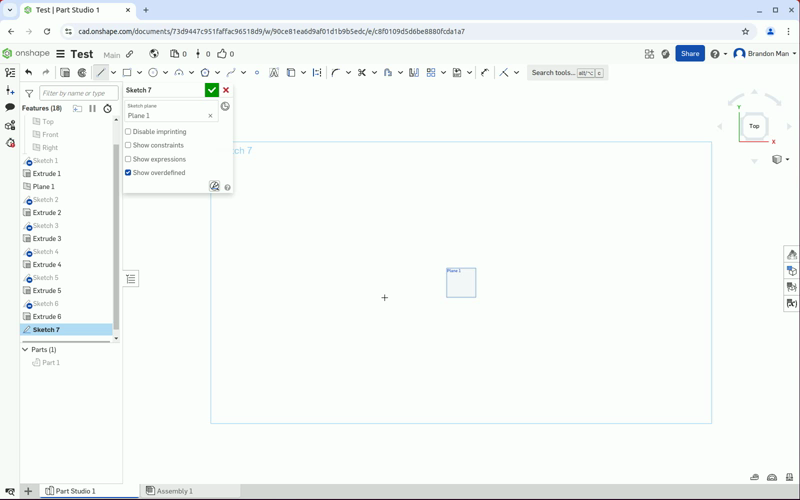
key_up(shift)
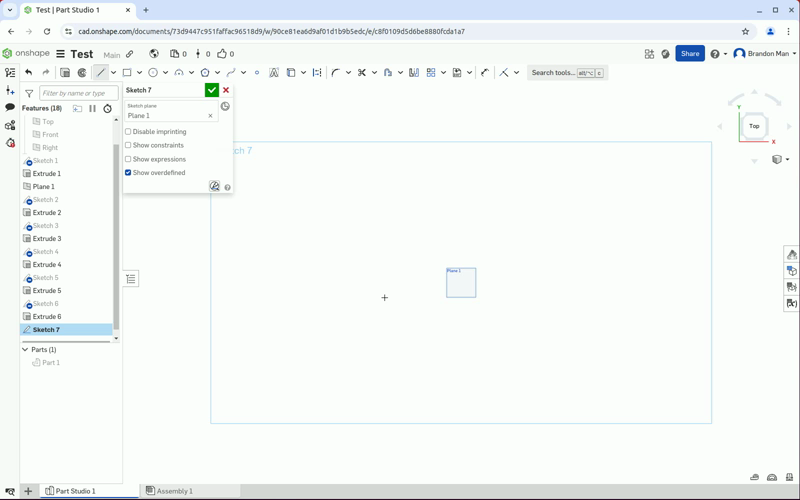
key_down(shift)
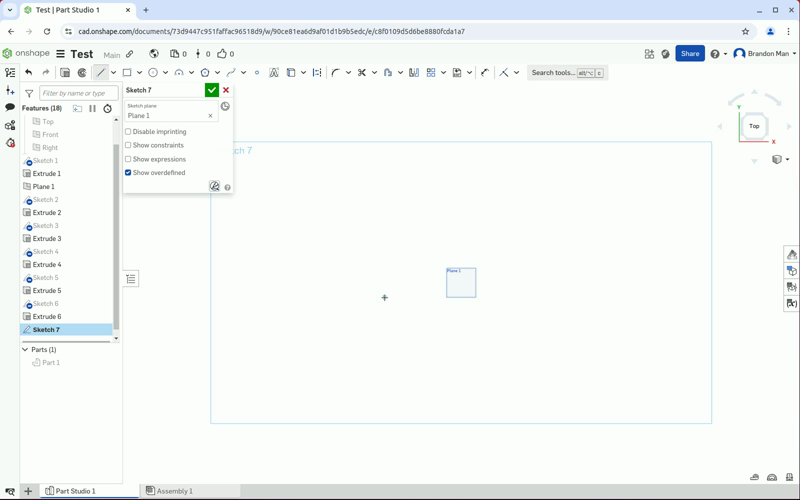
mouse_move(414, 297)
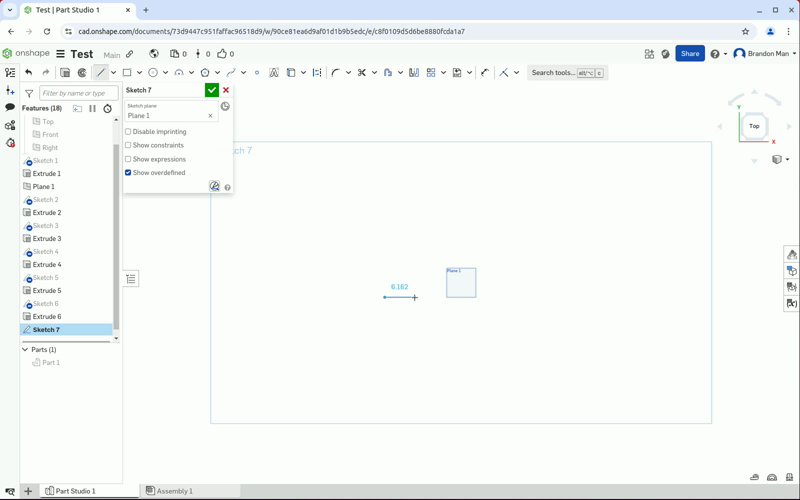
mouse_move(407, 297)
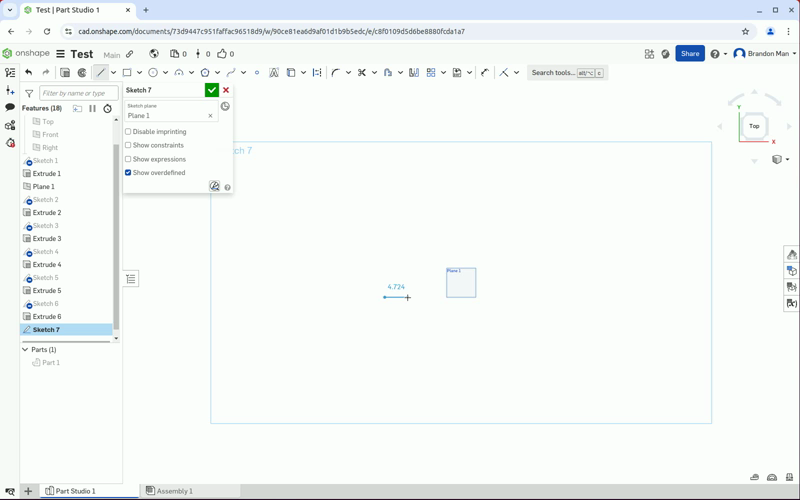
click(407, 297)
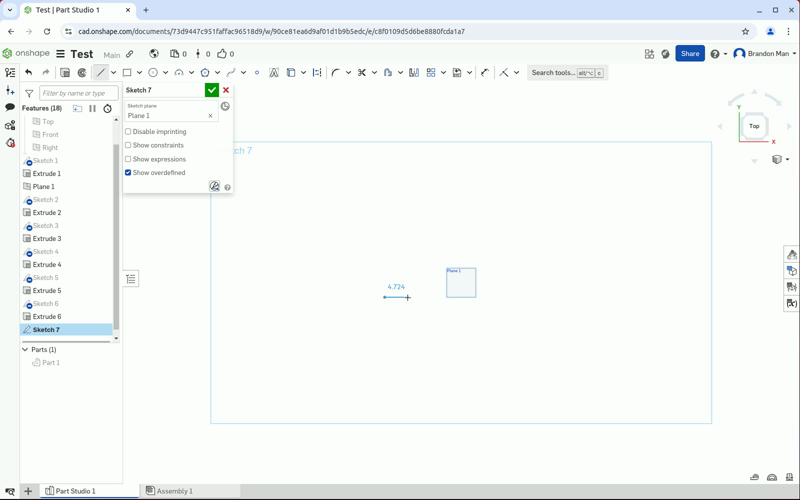
key_up(shift)
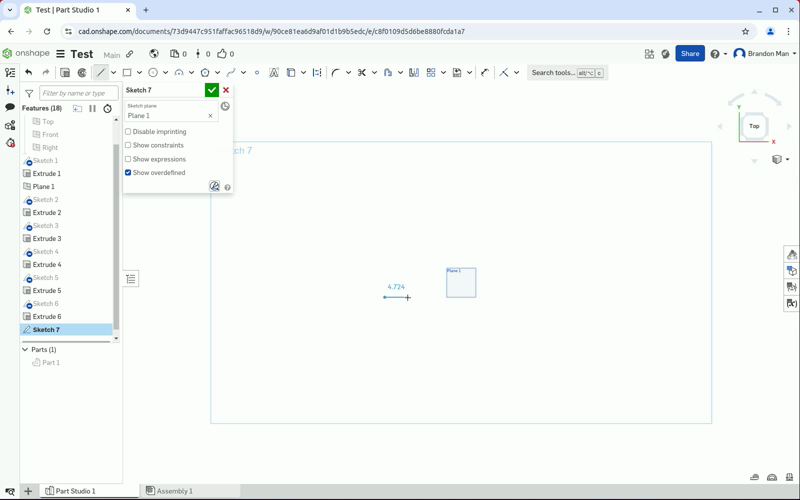
key_down(shift)
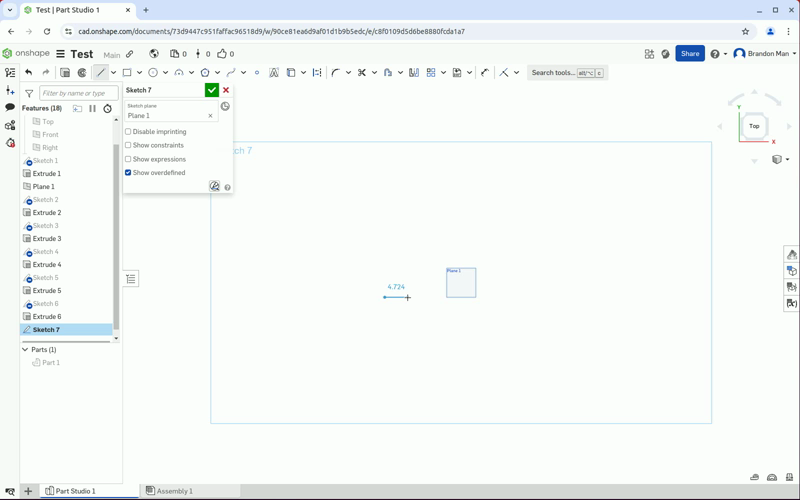
mouse_move(437, 297)
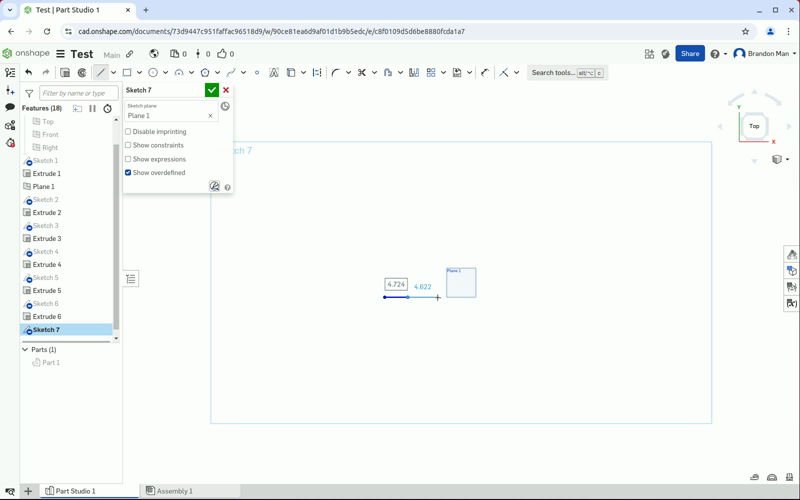
mouse_move(407, 271)
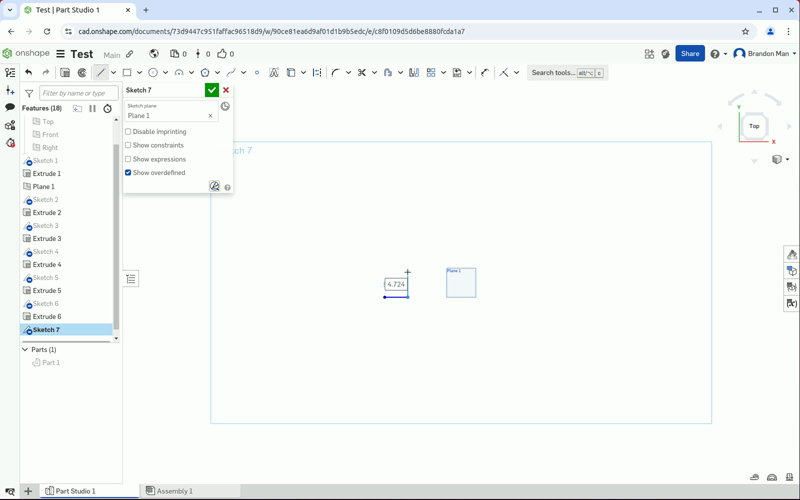
click(407, 271)
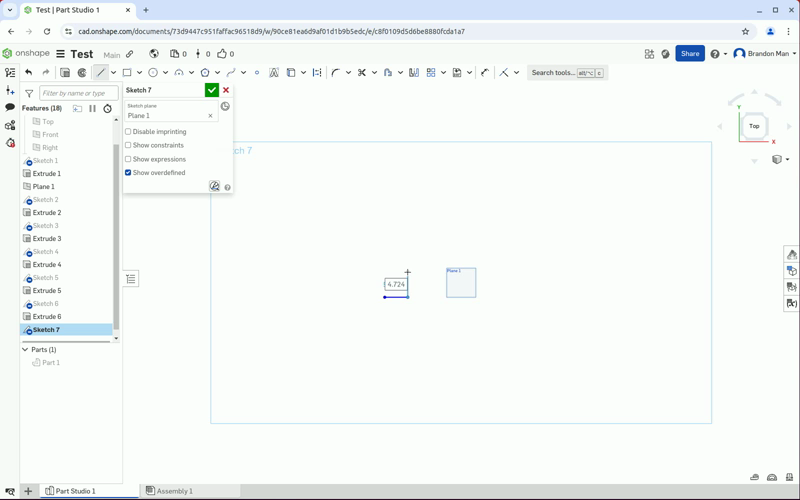
key_up(shift)
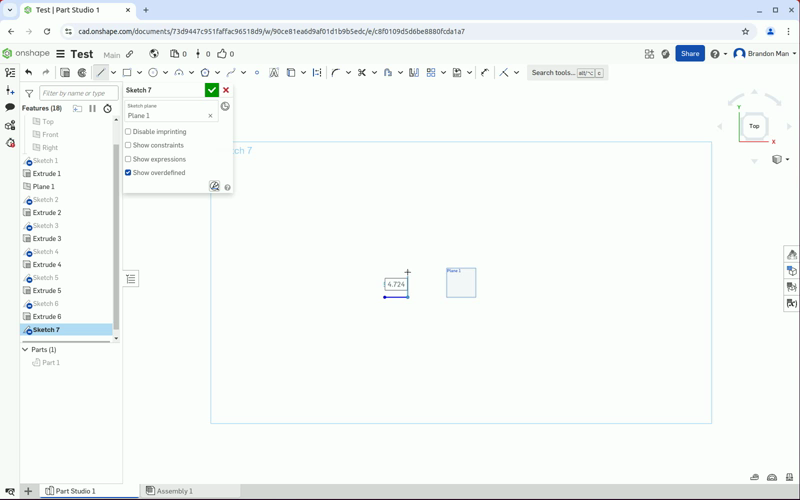
key_down(shift)
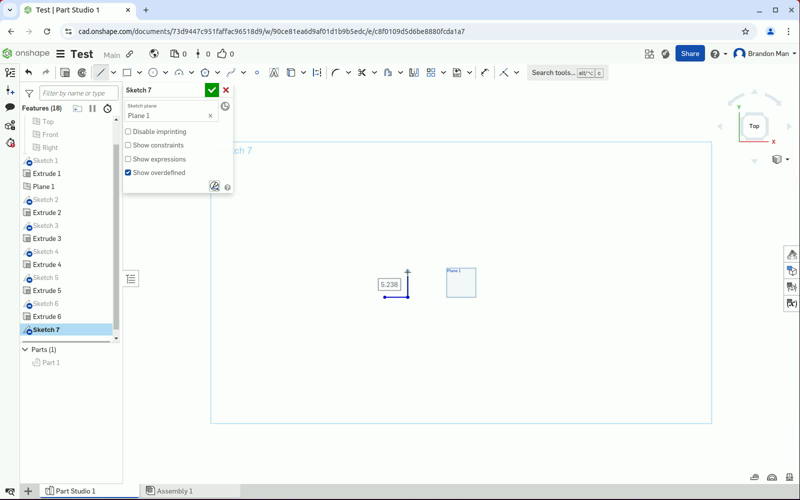
mouse_move(437, 271)
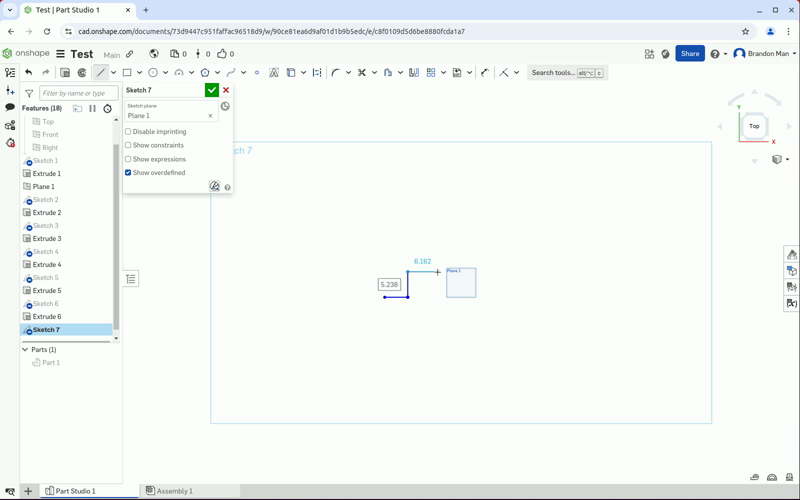
mouse_move(384, 271)
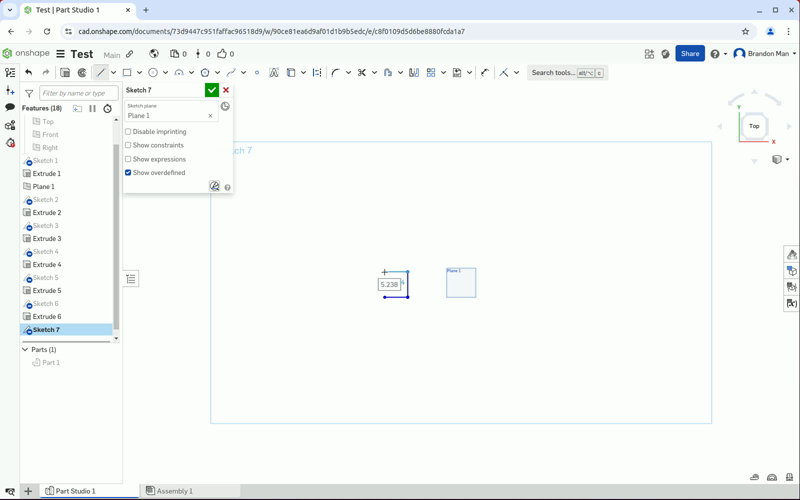
click(384, 271)
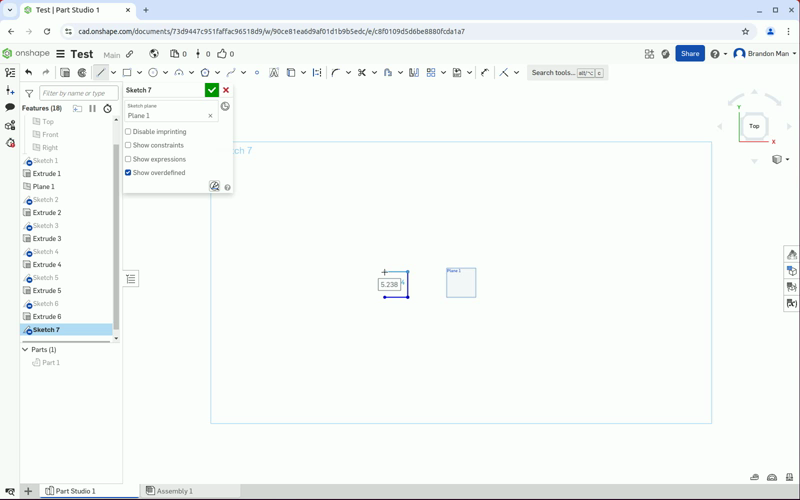
key_up(shift)
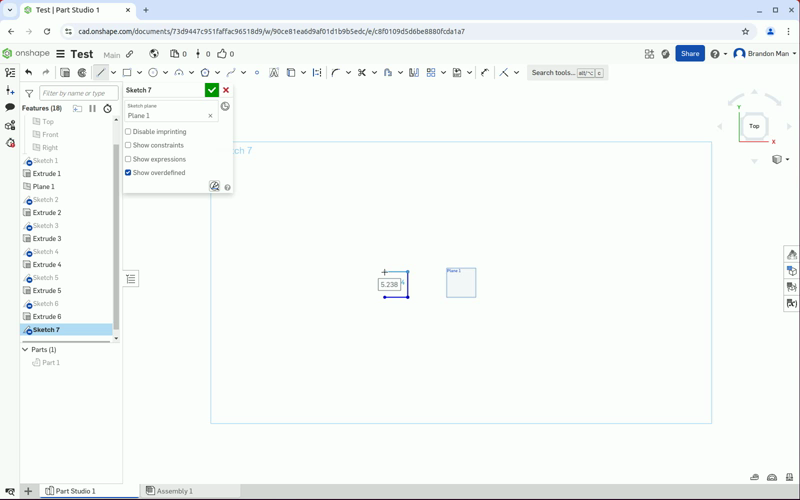
mouse_move(414, 271)
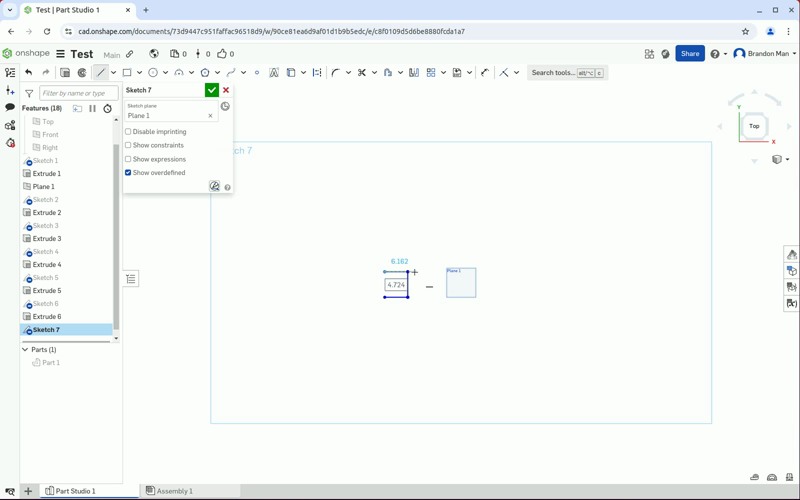
key_down(shift)
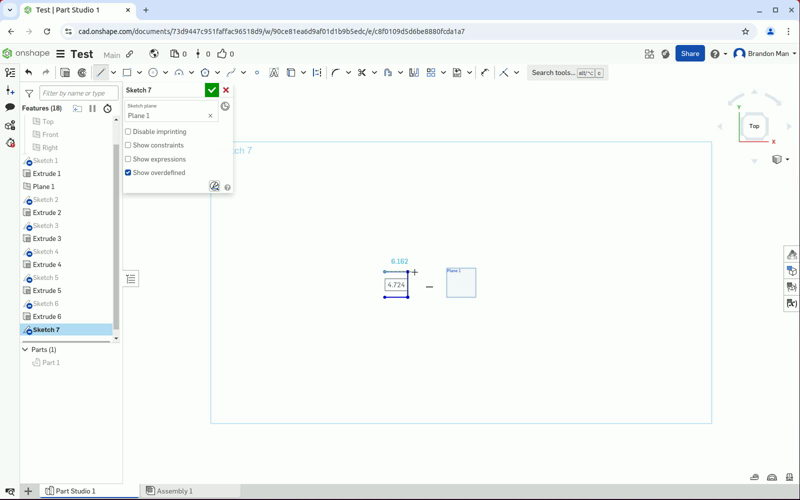
mouse_move(384, 297)
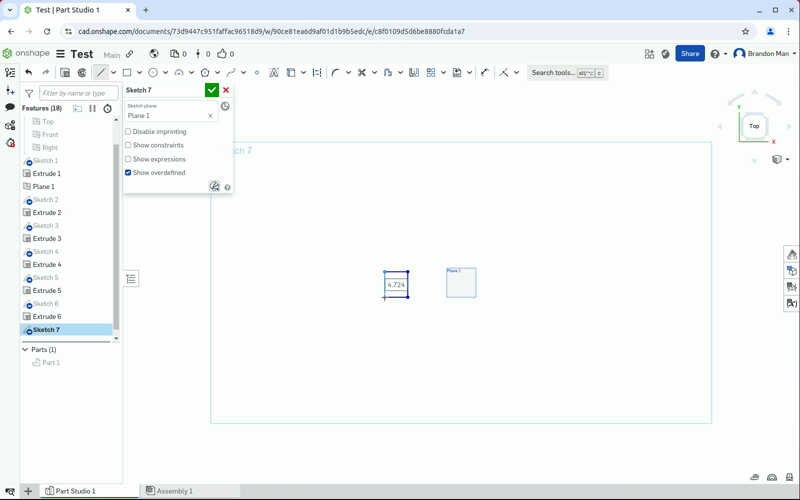
key_up(shift)
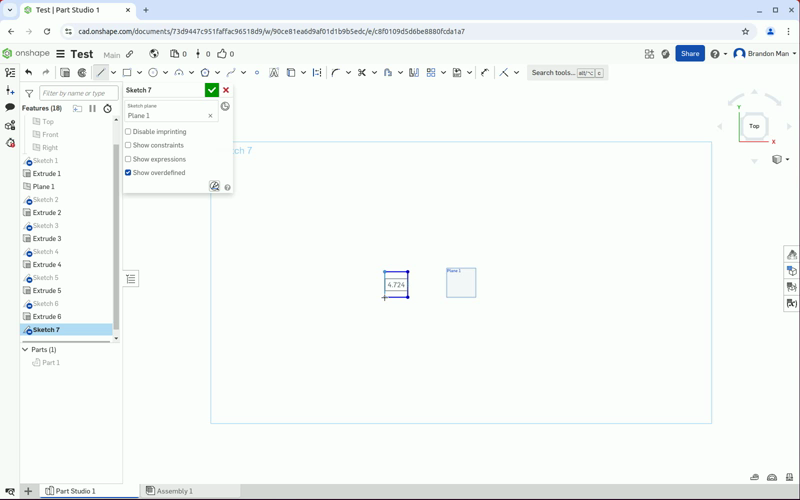
click(384, 297)
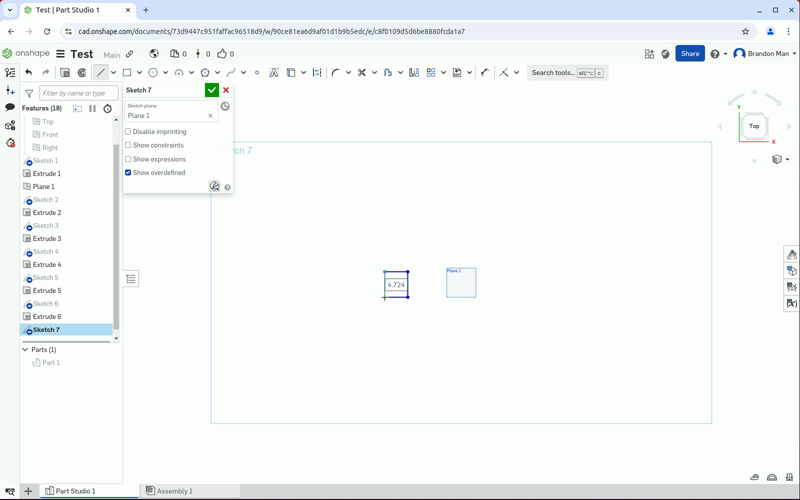
key(esc)
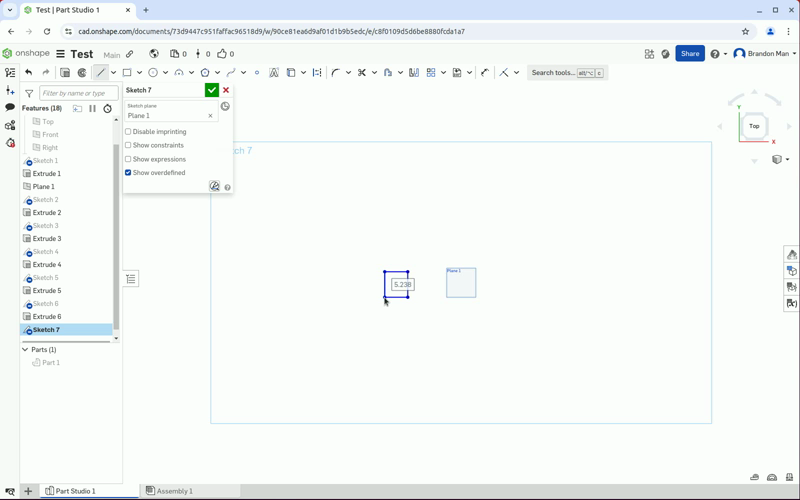
mouse_move(394, 292)
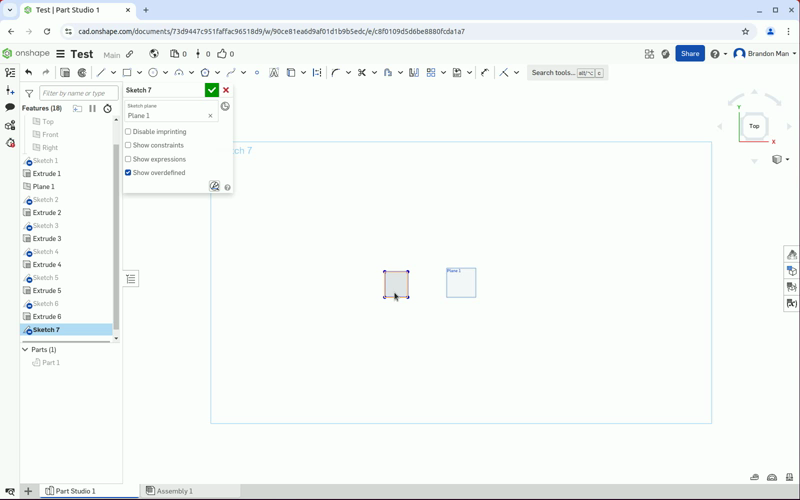
scroll(6)
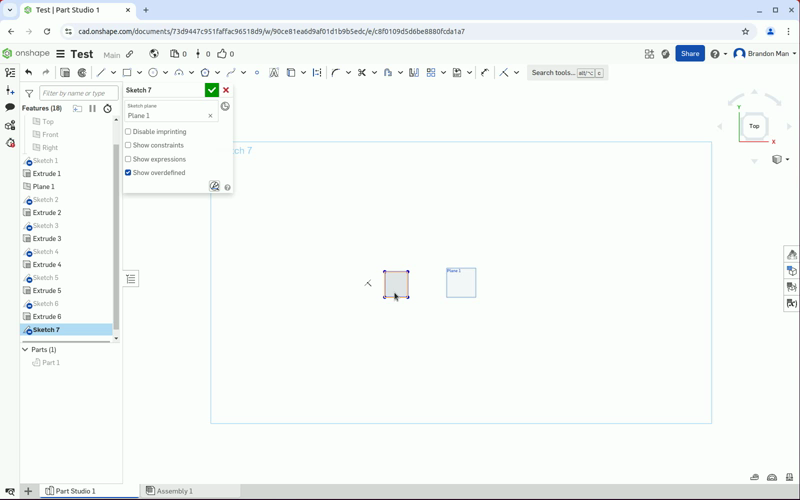
scroll(6)
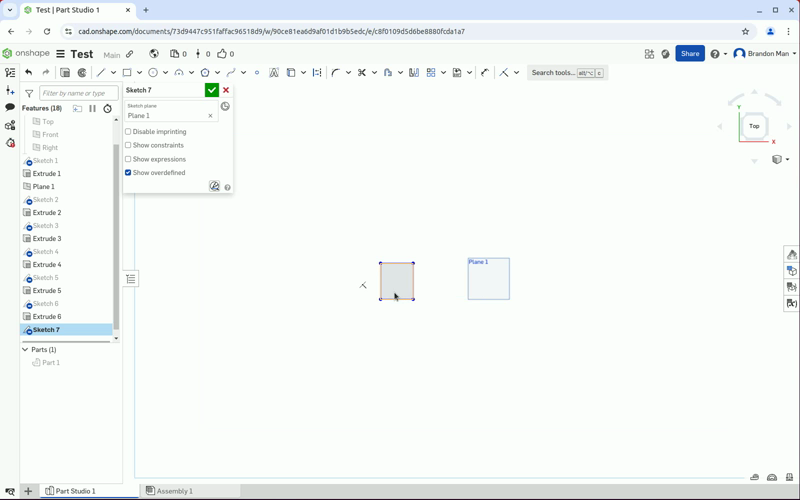
scroll(6)
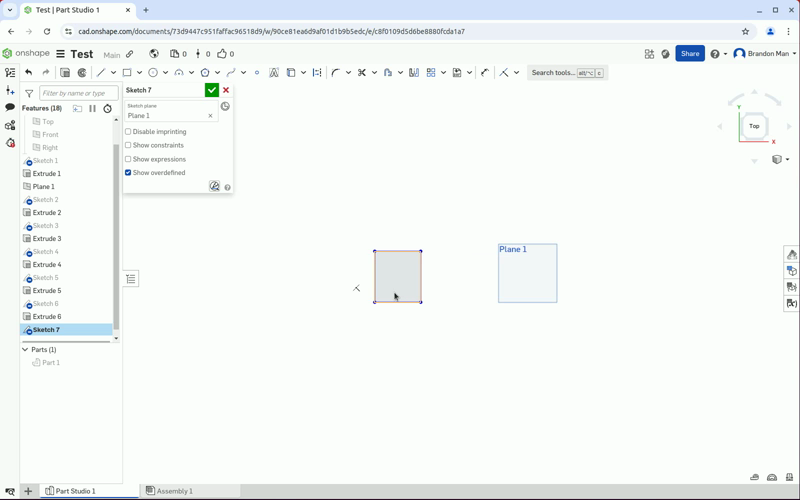
scroll(6)
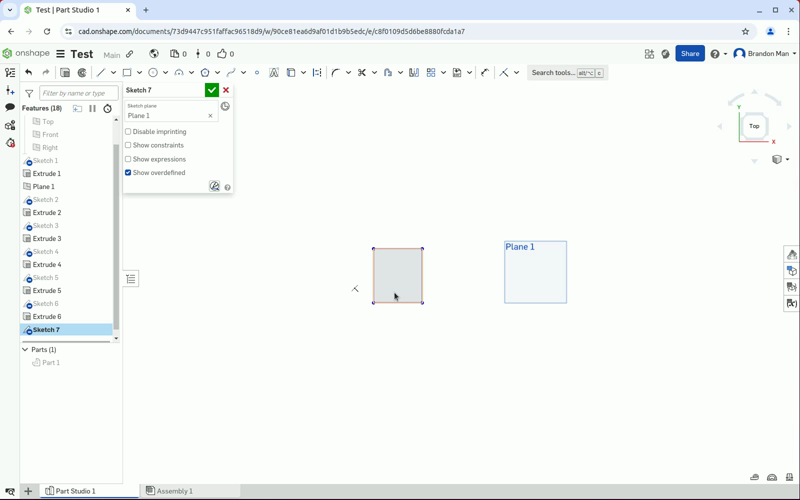
scroll(6)
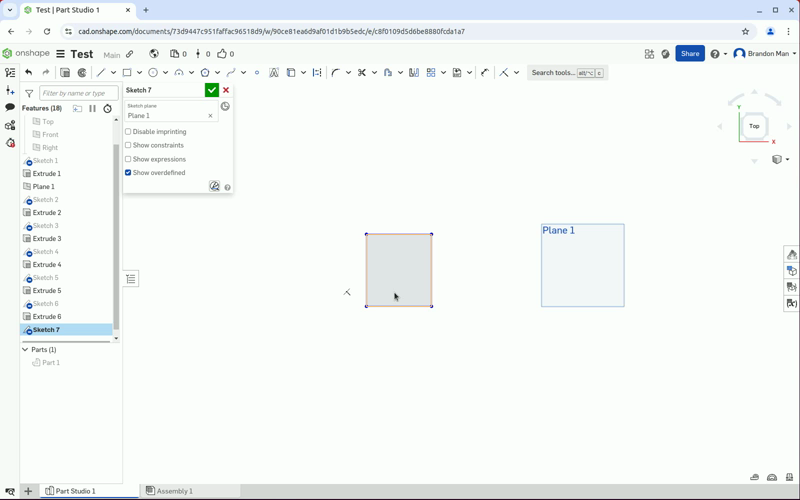
scroll(6)
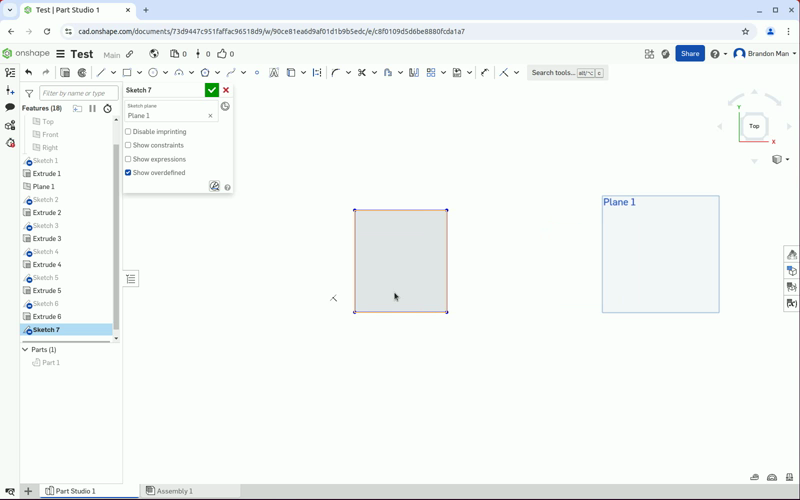
scroll(6)
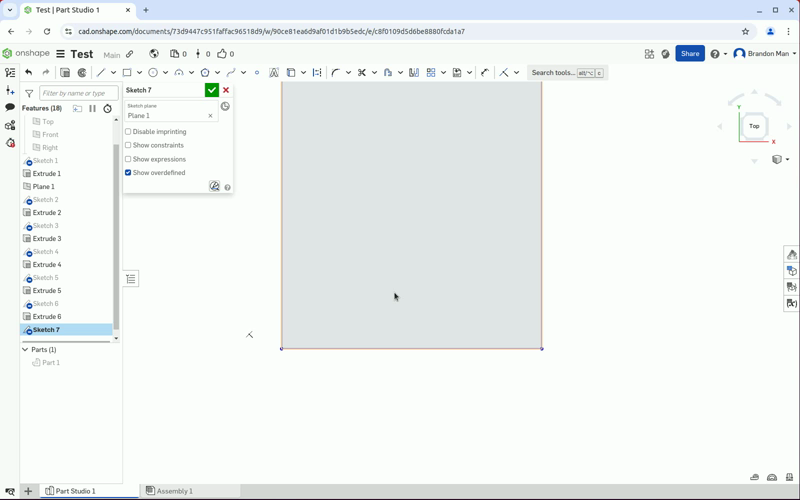
click(394, 292)
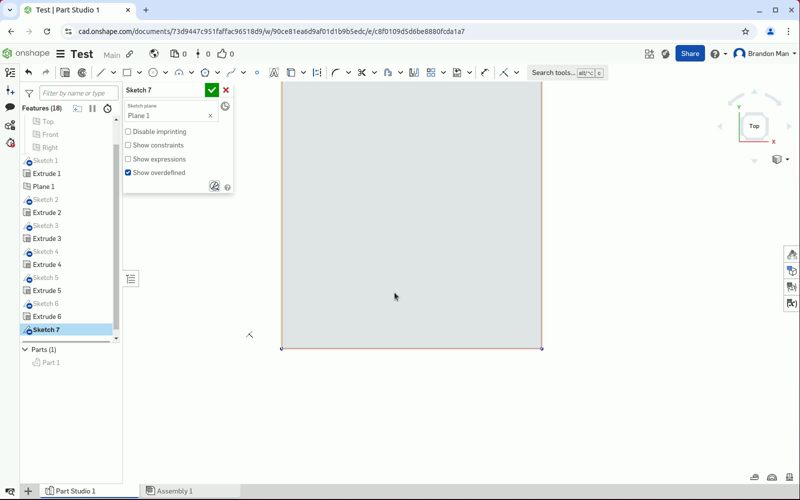
scroll(-6)
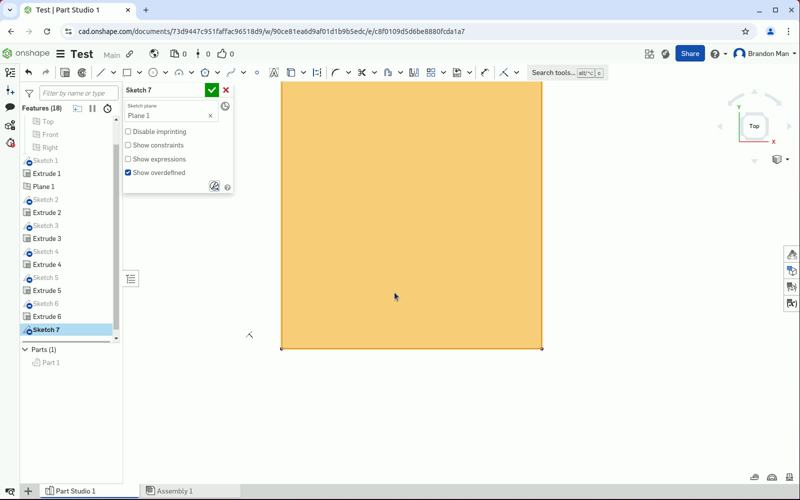
scroll(-6)
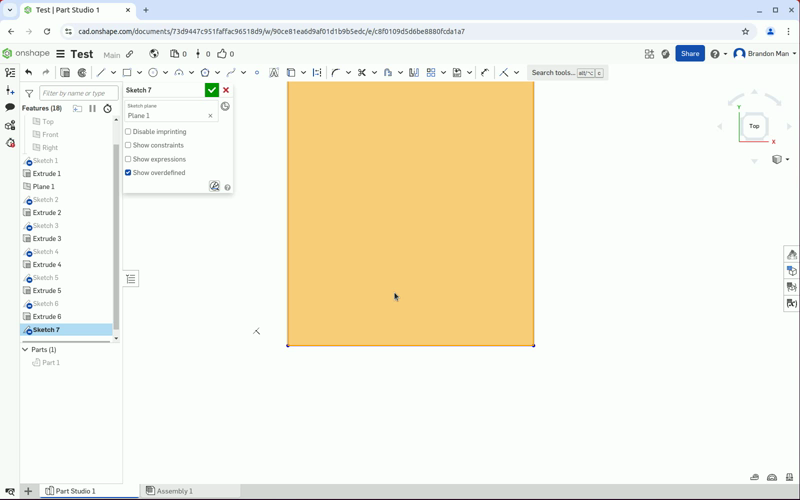
scroll(-6)
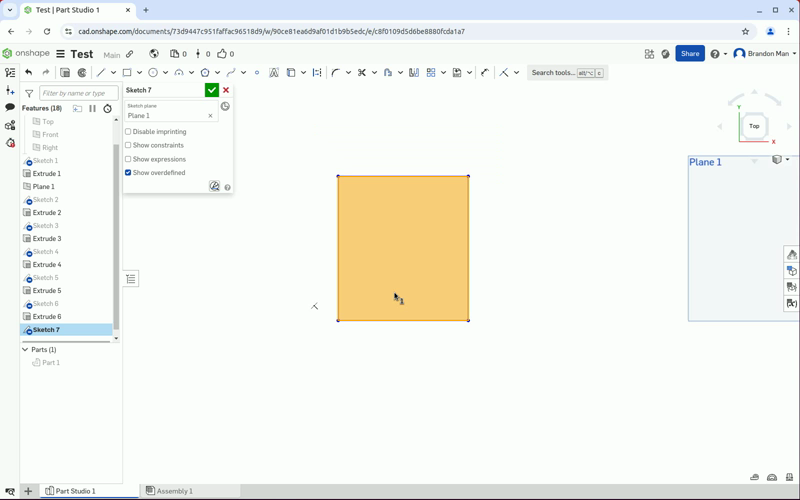
scroll(-6)
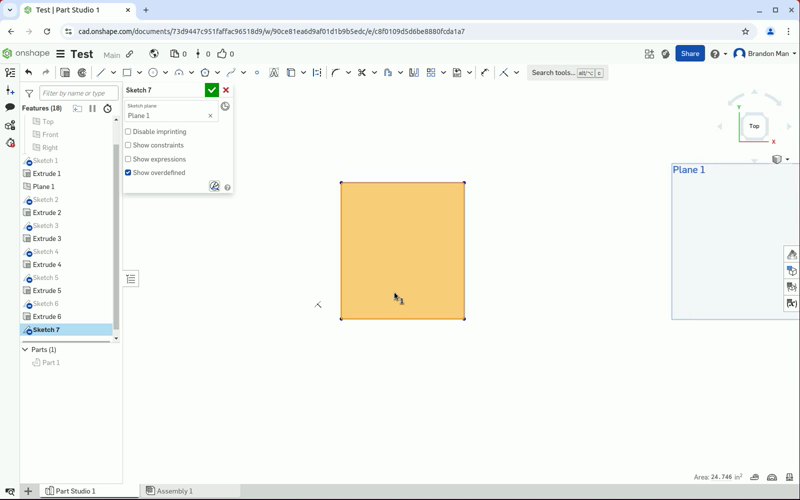
scroll(-6)
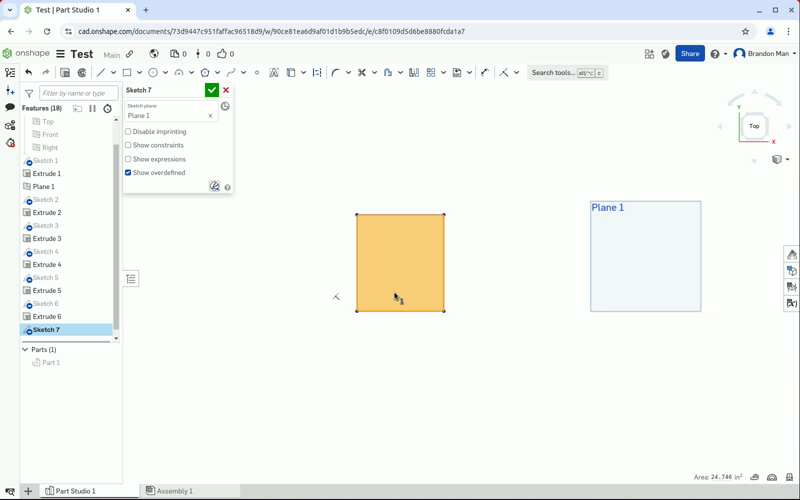
scroll(-6)
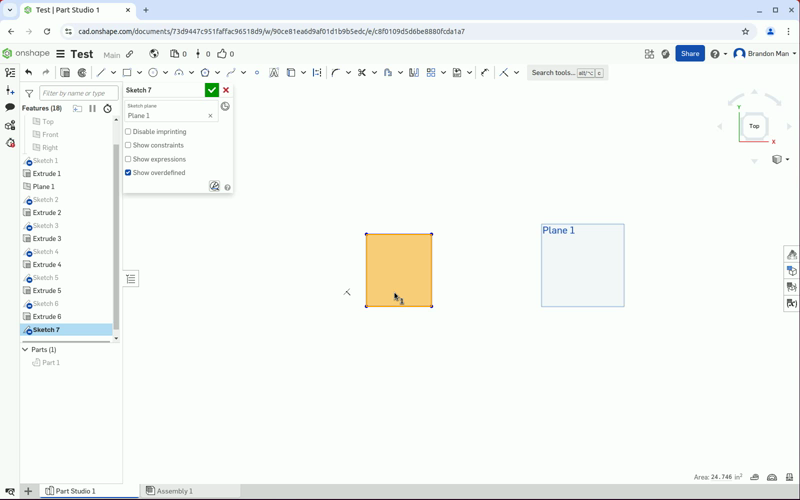
scroll(-6)
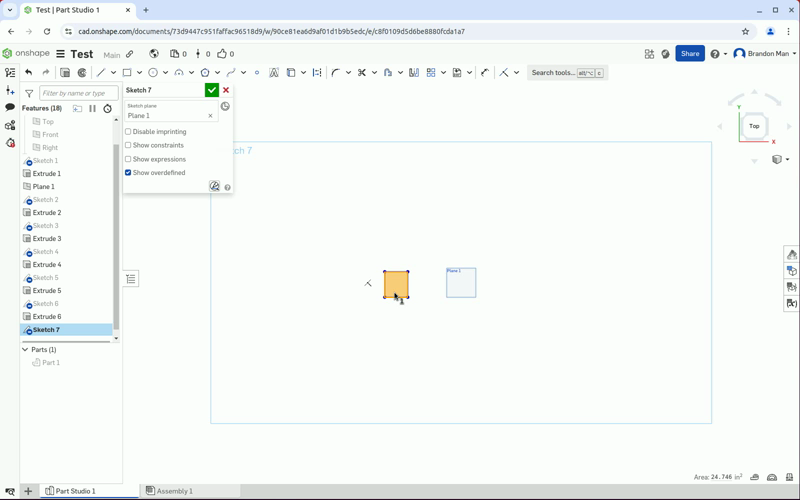
mouse_move(73, 352)
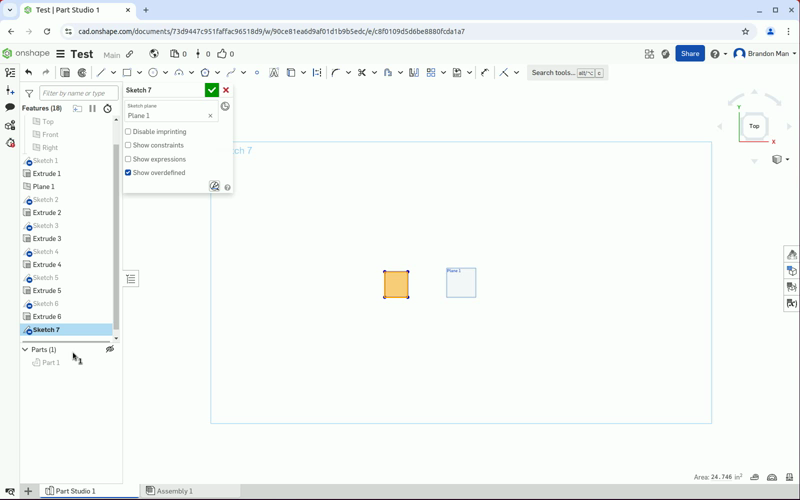
key(shift+y)
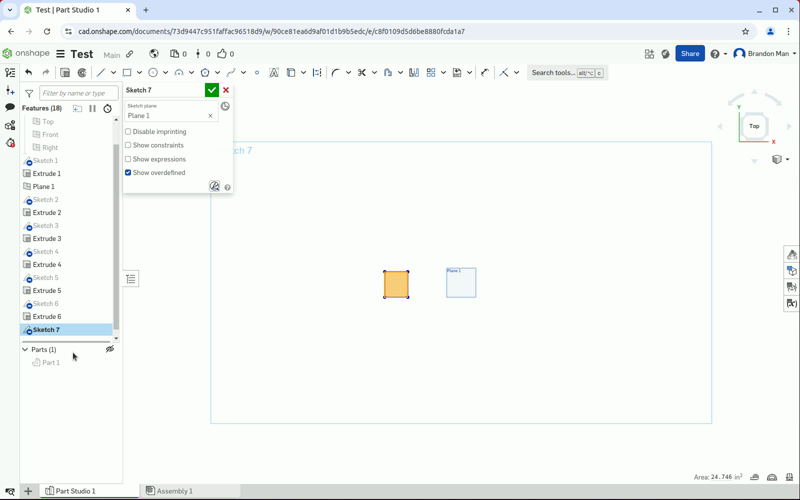
key(shift+e)
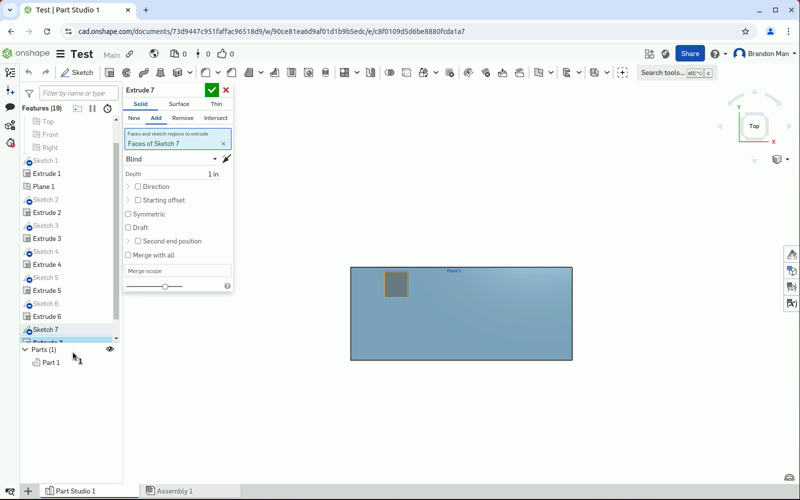
mouse_move(143, 106)
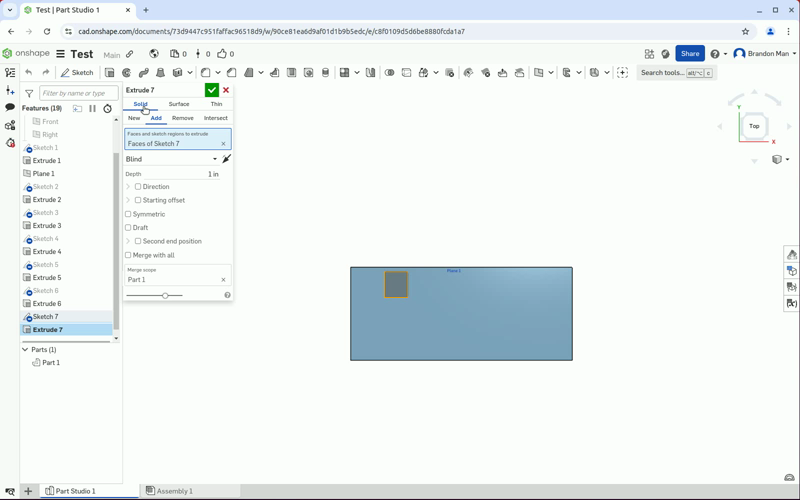
click(143, 106)
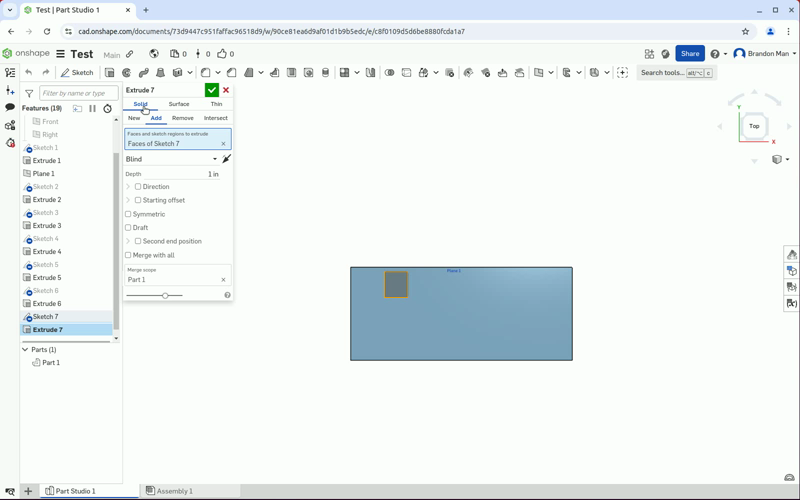
mouse_move(186, 120)
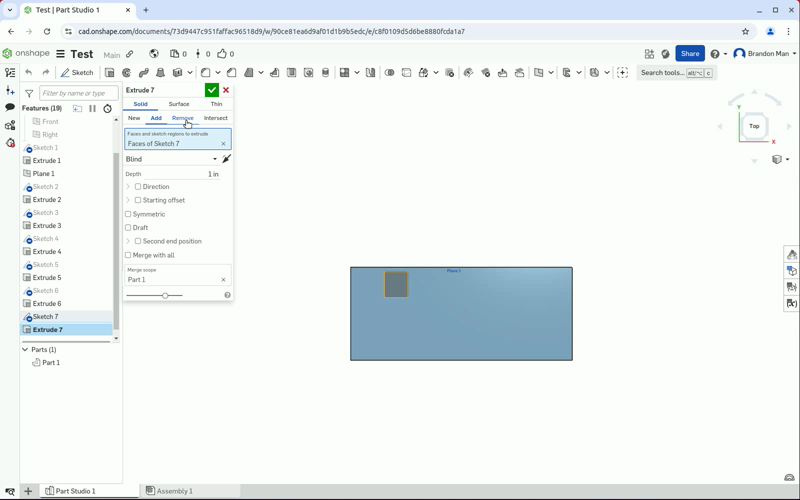
click(186, 120)
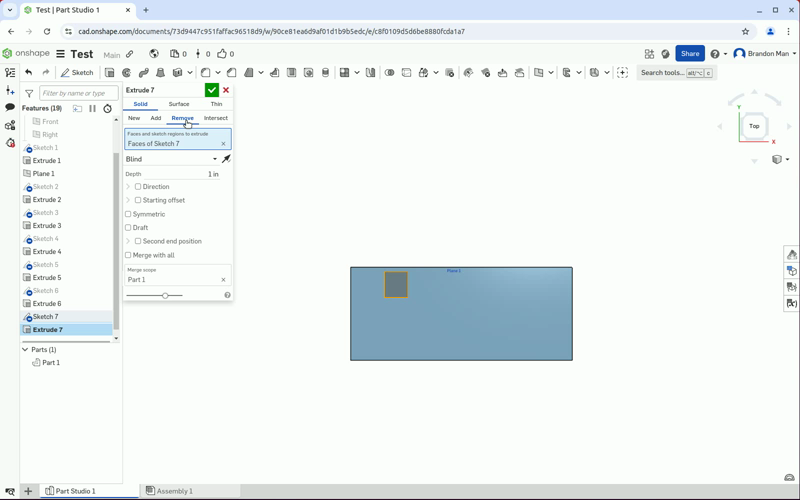
key(tab, 4)
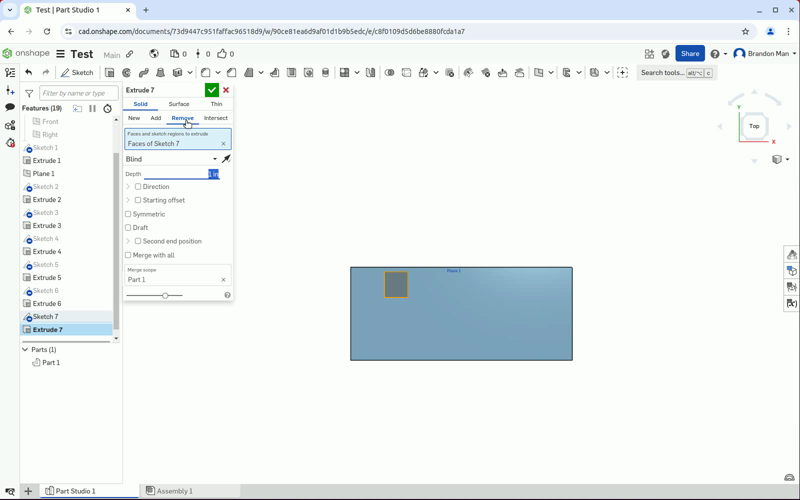
text(0.963)
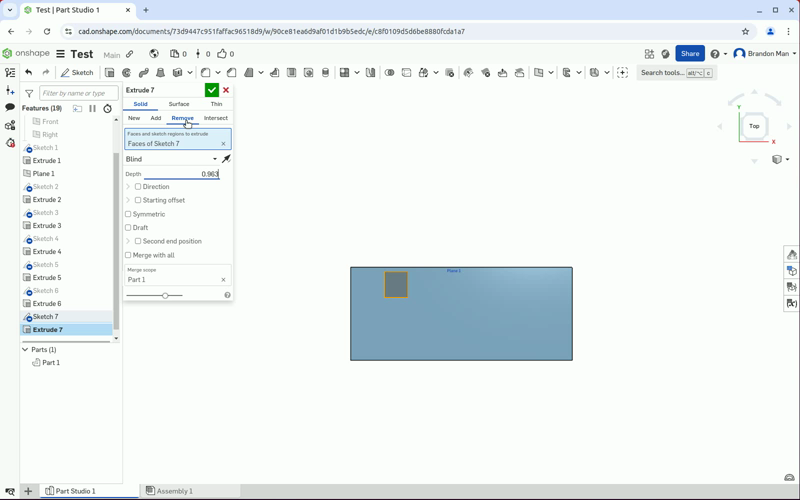
key(tab, 6)
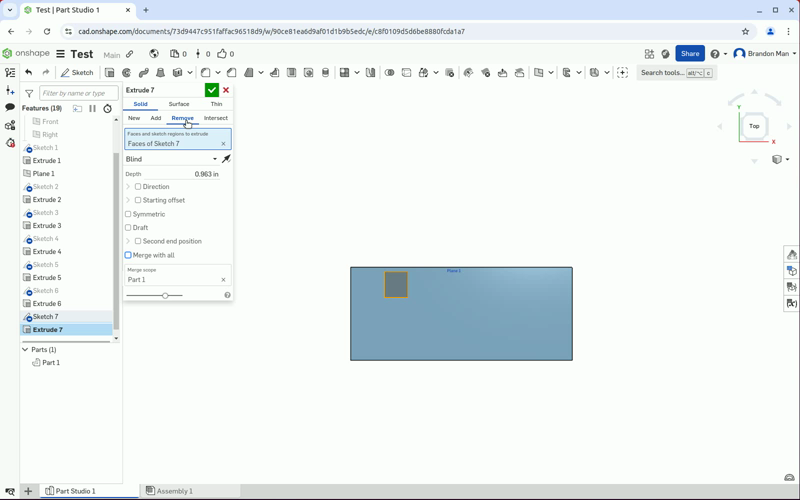
key(space)
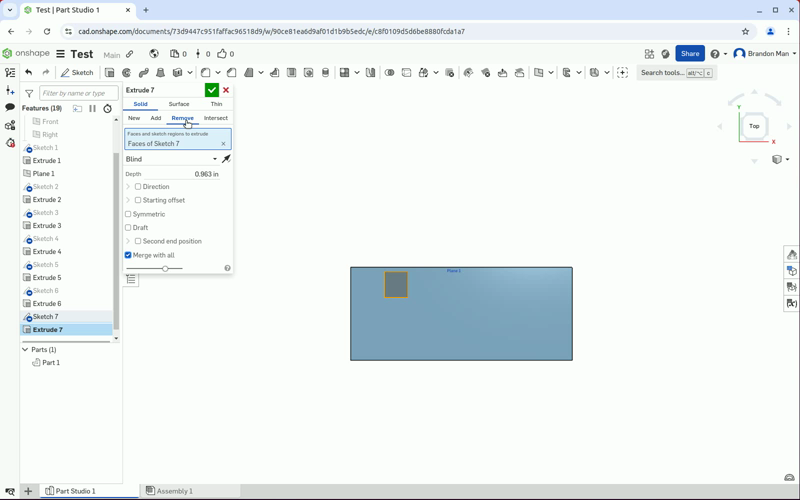
key(enter)
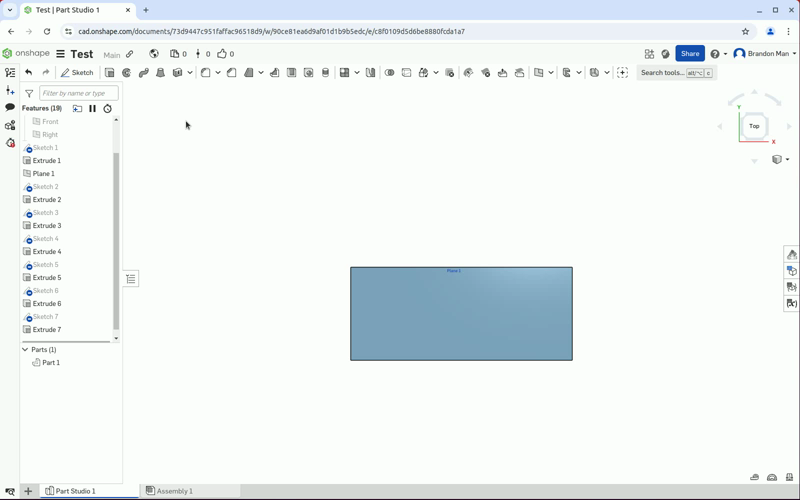
key(shift+h)
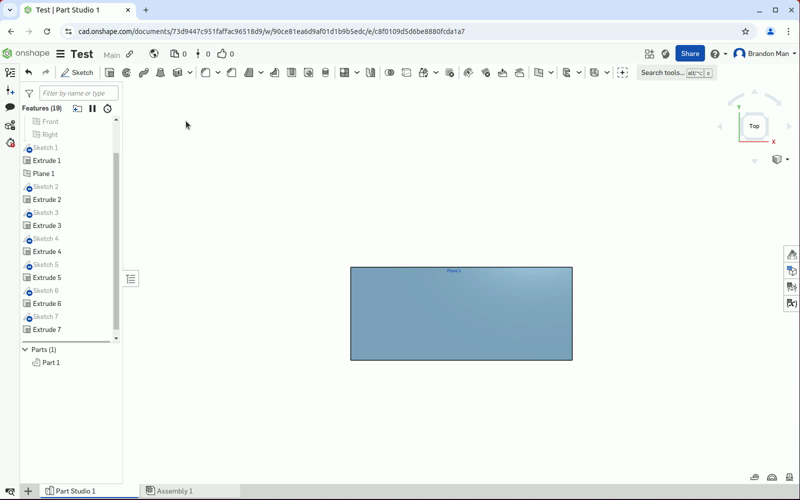
key(shift+h)
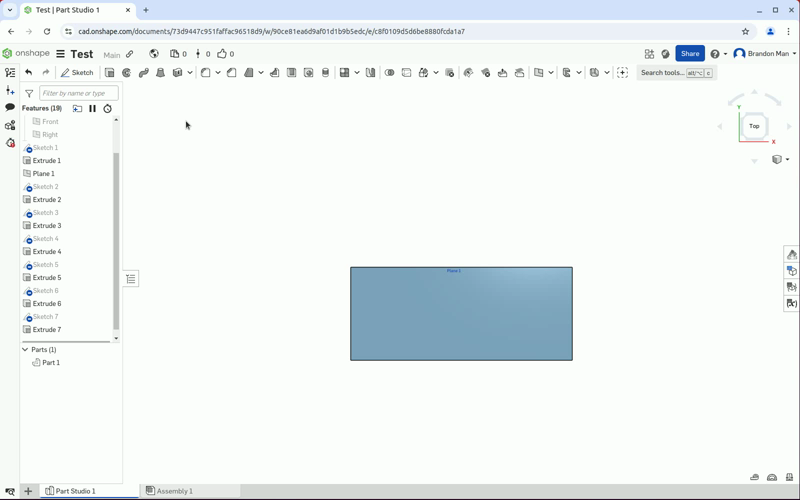
mouse_move(69, 150)
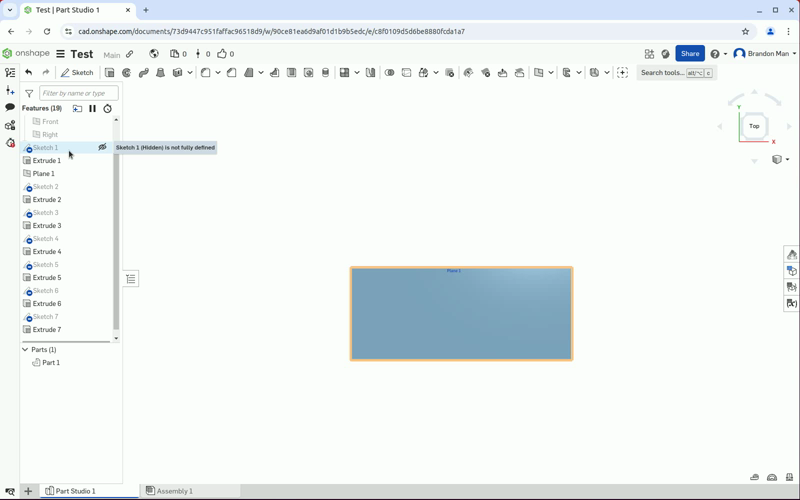
click(69, 150)
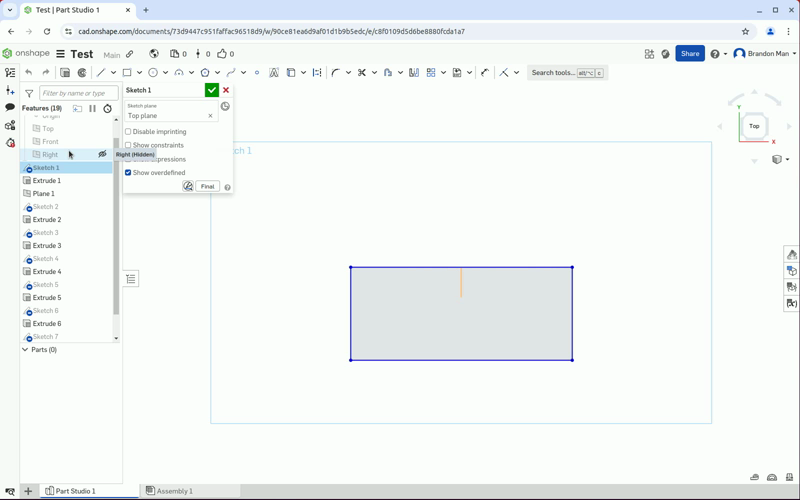
mouse_move(229, 92)
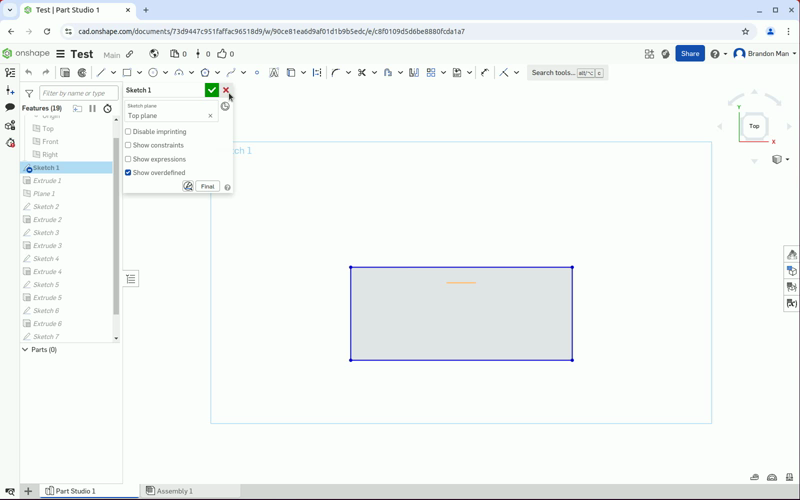
click(229, 92)
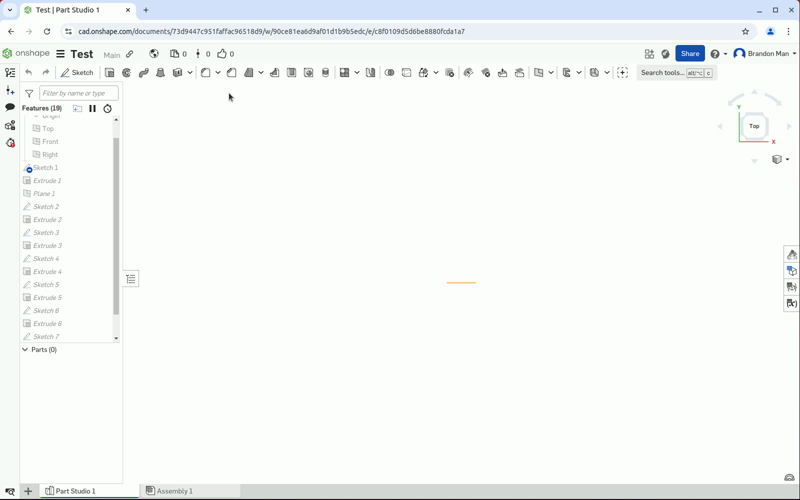
key(shift+s)
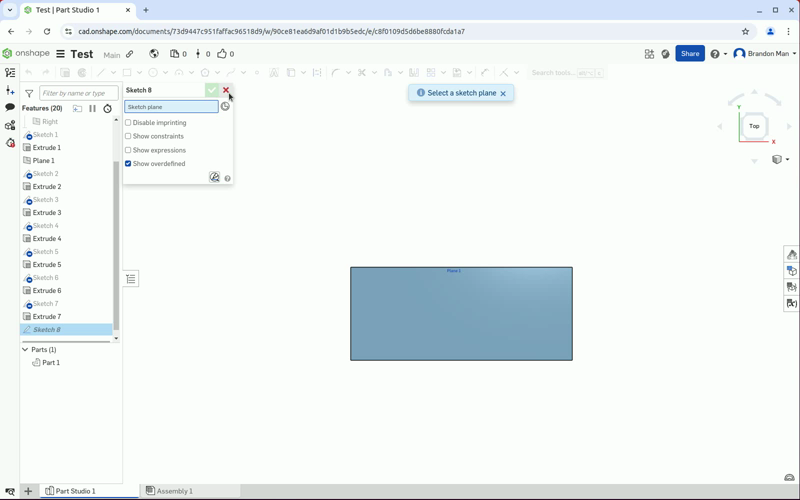
mouse_move(69, 163)
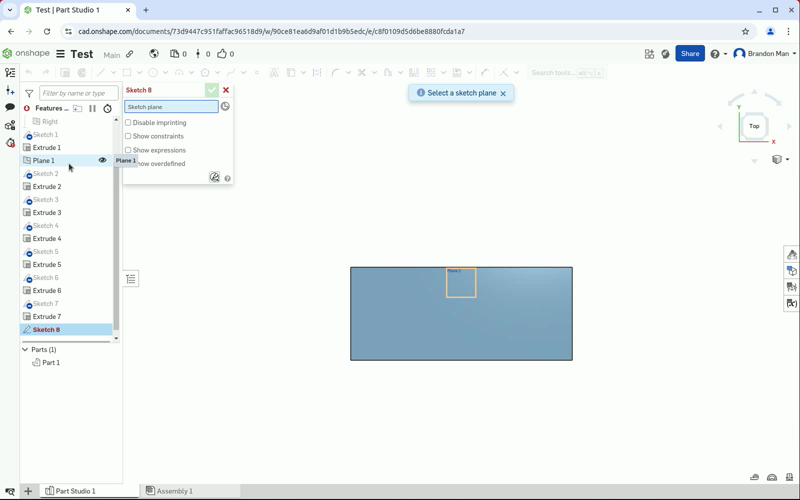
click(69, 163)
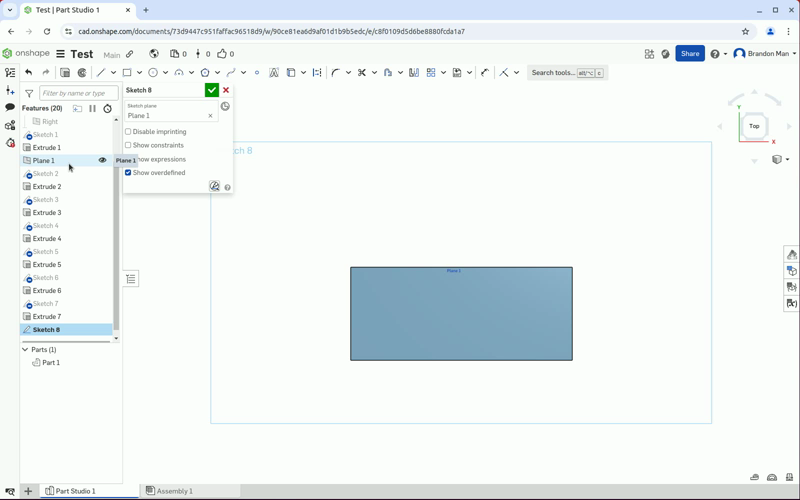
mouse_move(73, 352)
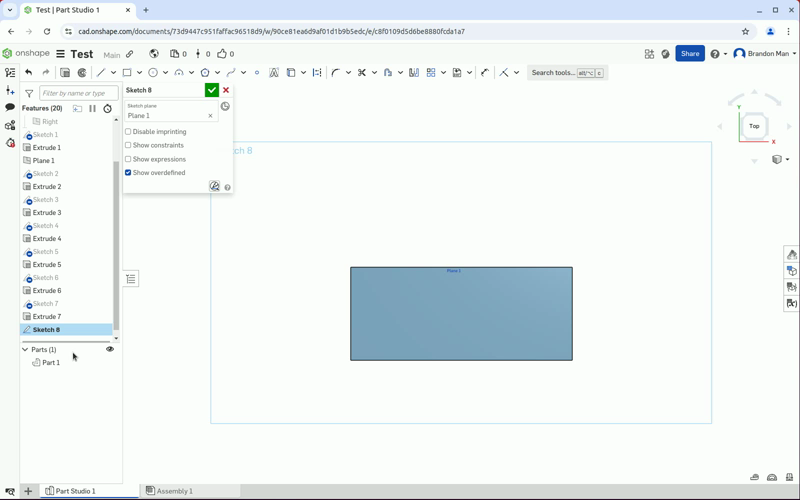
key(y)
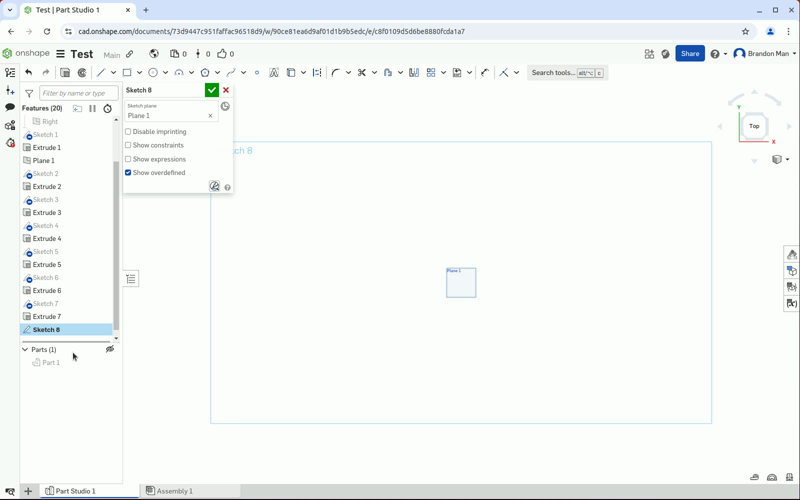
key(l)
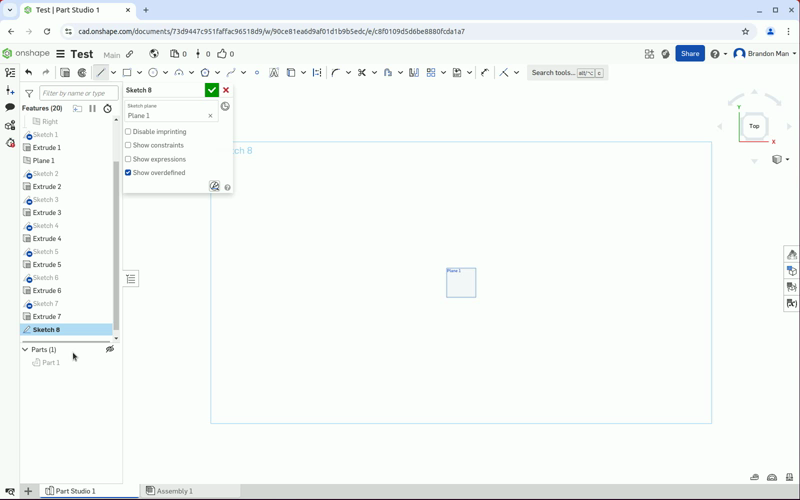
key_down(shift)
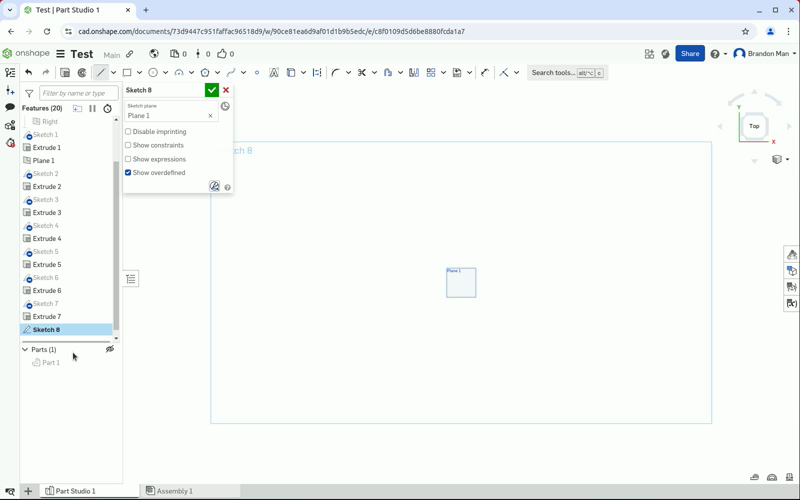
mouse_move(515, 297)
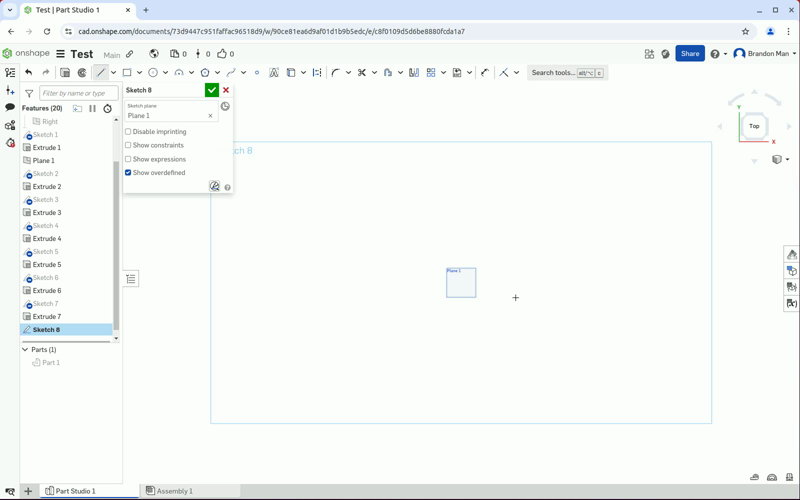
click(515, 297)
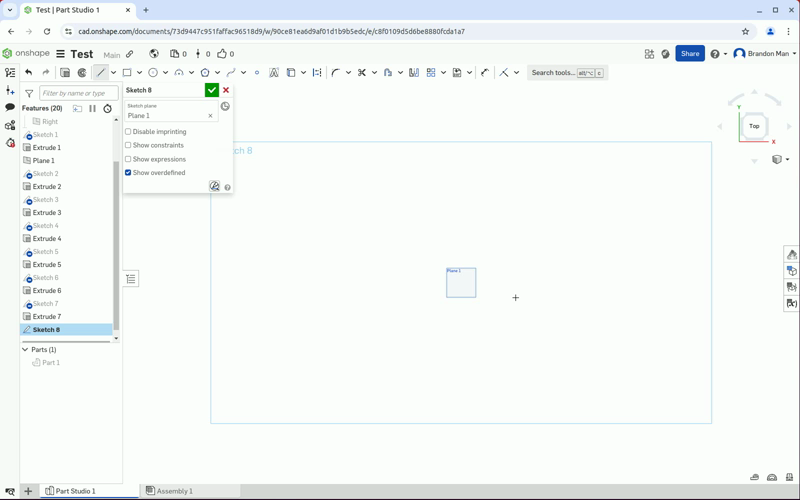
key_up(shift)
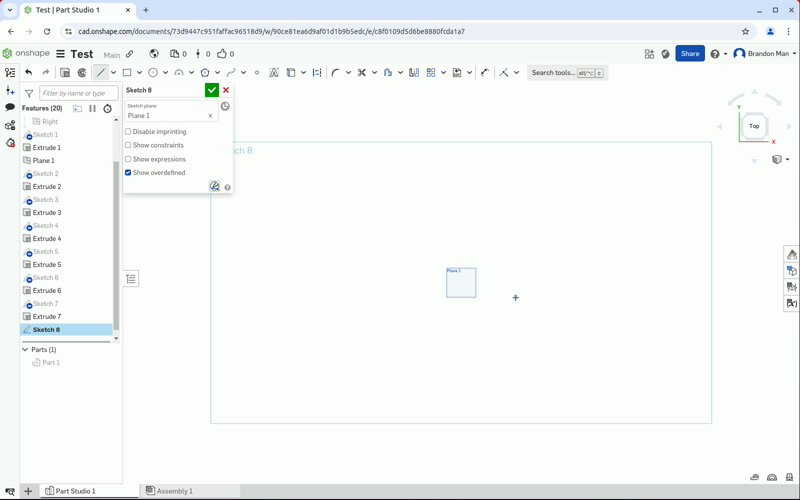
key_down(shift)
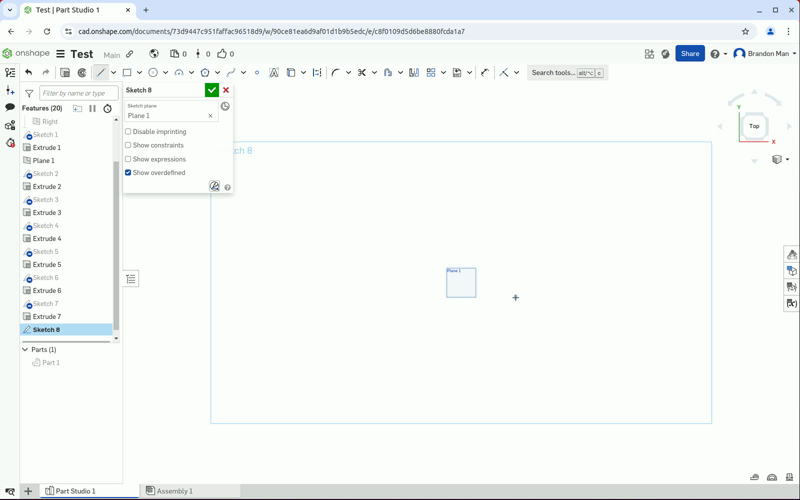
mouse_move(545, 297)
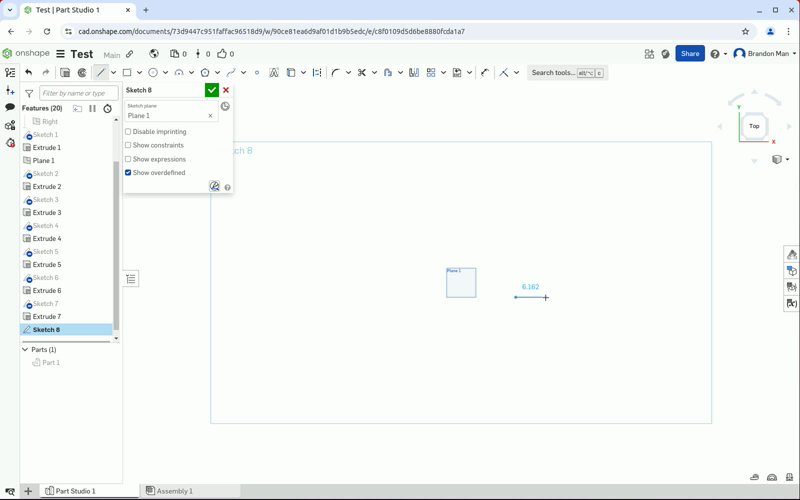
mouse_move(538, 297)
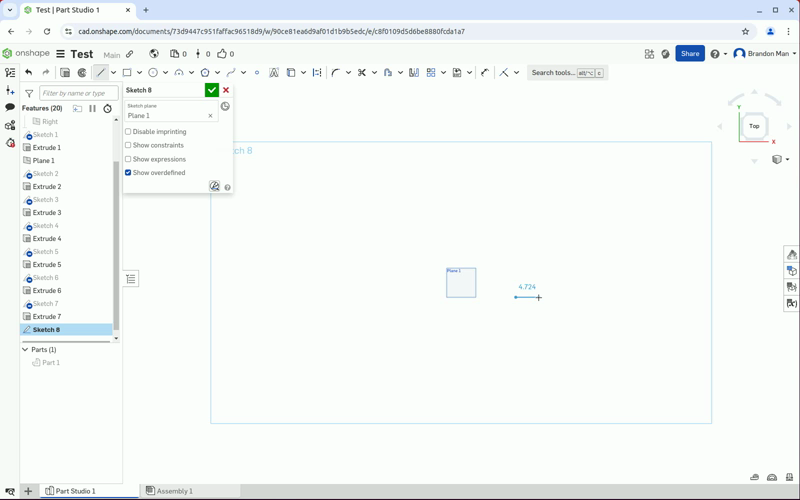
click(538, 297)
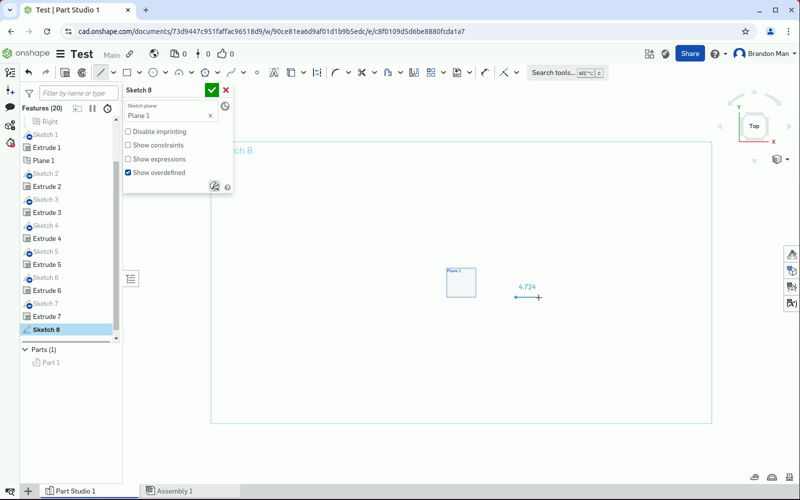
key_up(shift)
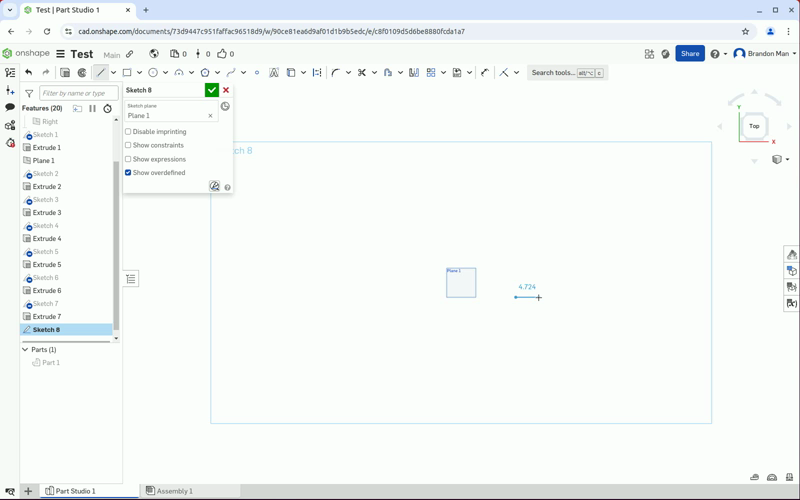
key_down(shift)
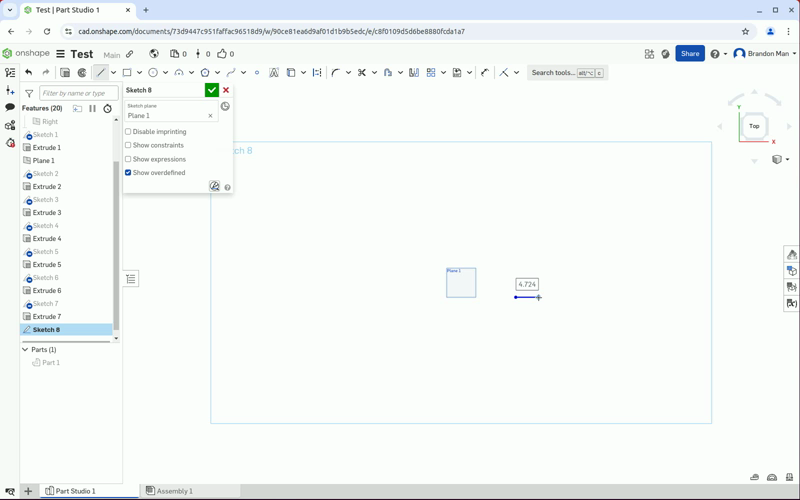
mouse_move(568, 297)
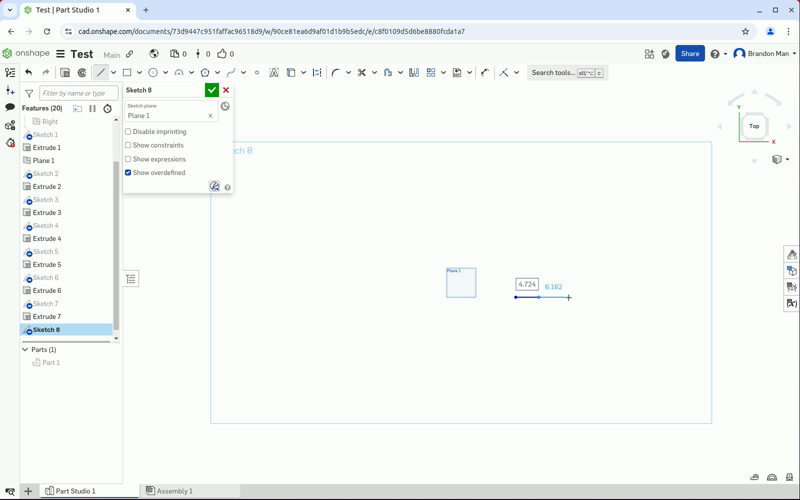
mouse_move(538, 271)
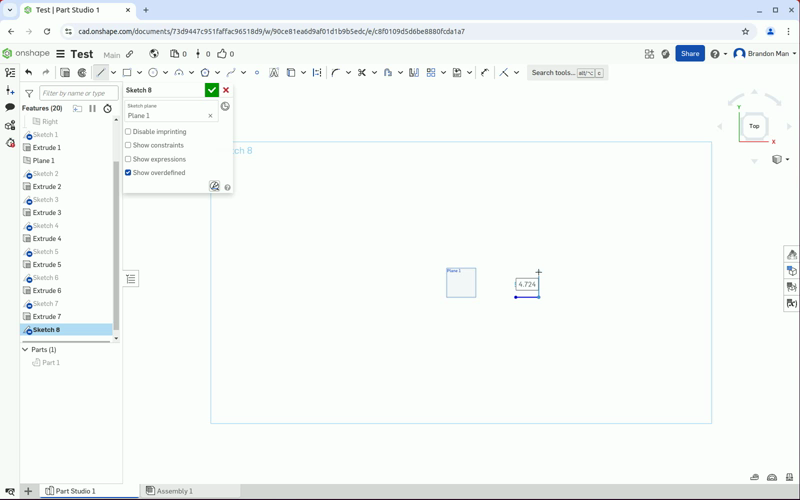
click(538, 271)
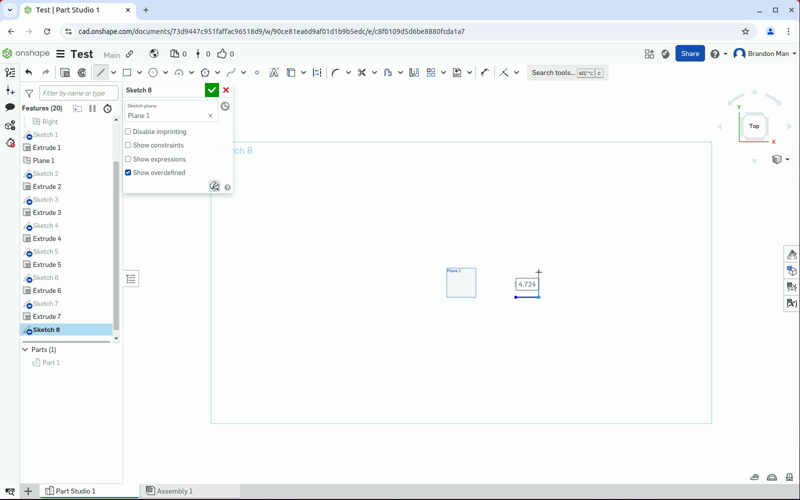
key_up(shift)
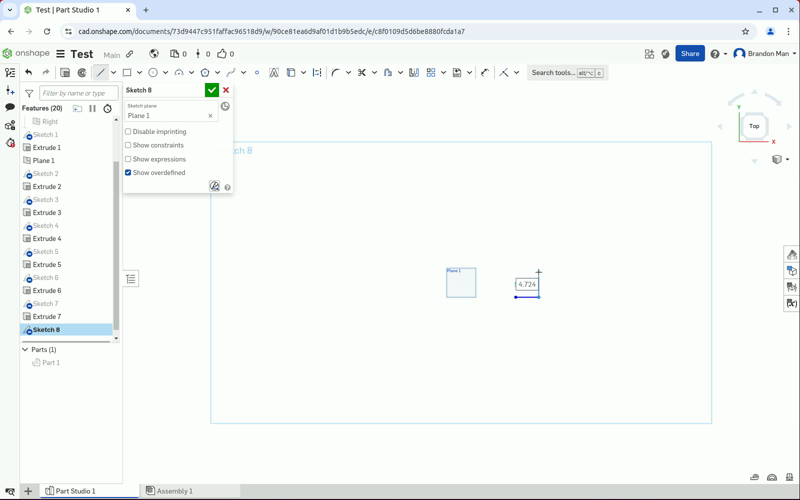
key_down(shift)
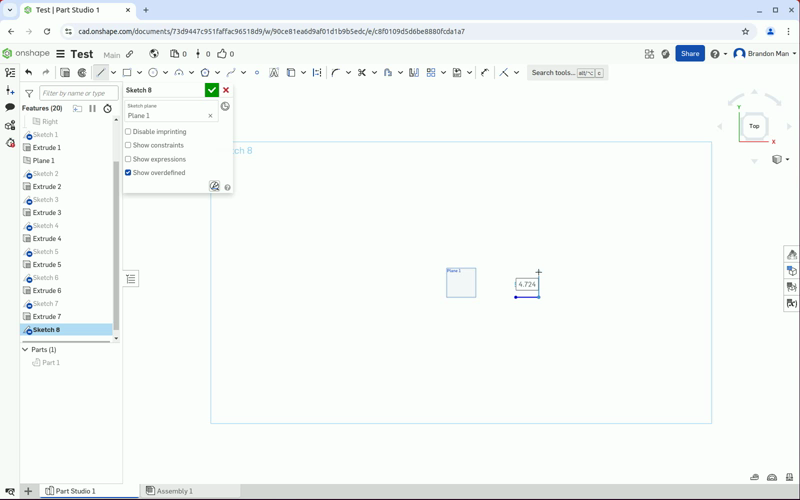
mouse_move(568, 271)
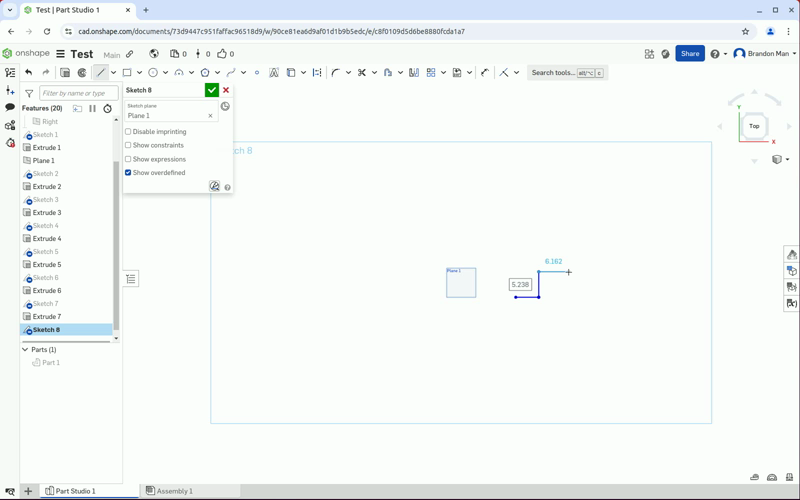
mouse_move(515, 271)
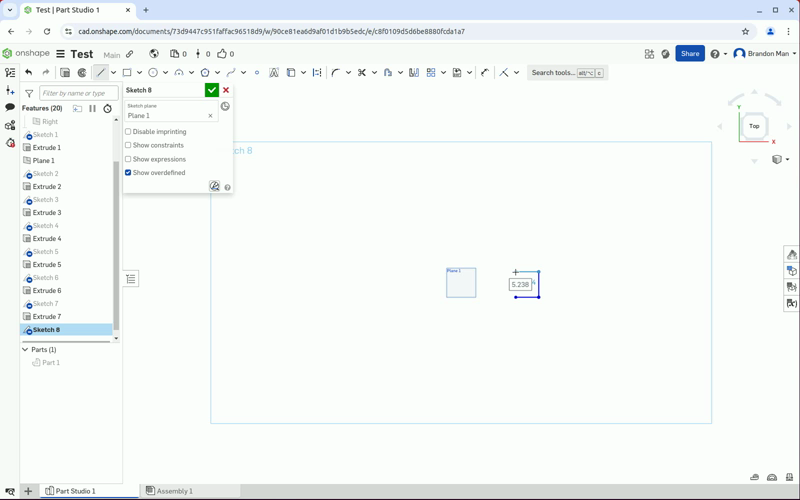
click(515, 271)
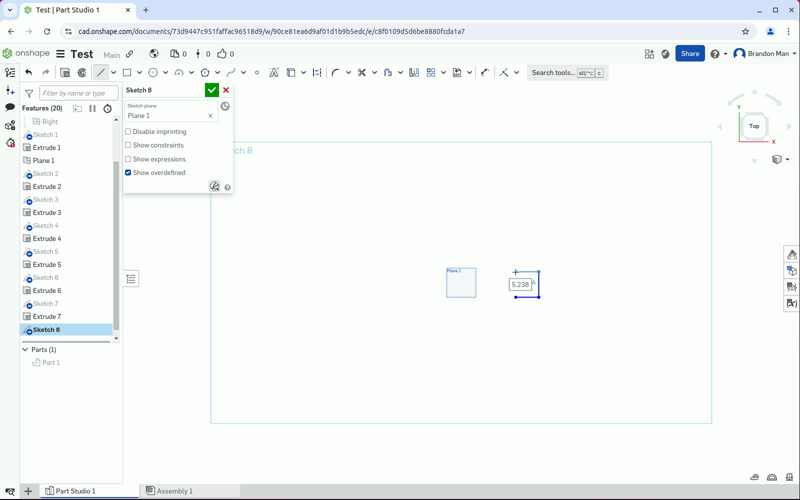
key_up(shift)
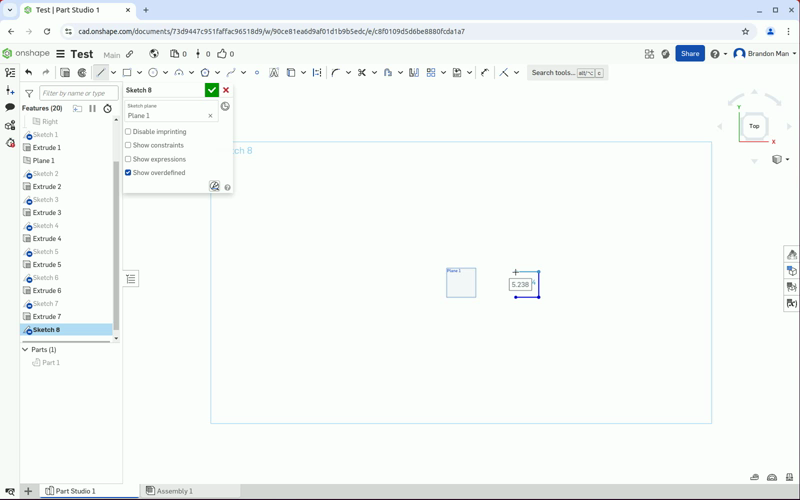
mouse_move(545, 271)
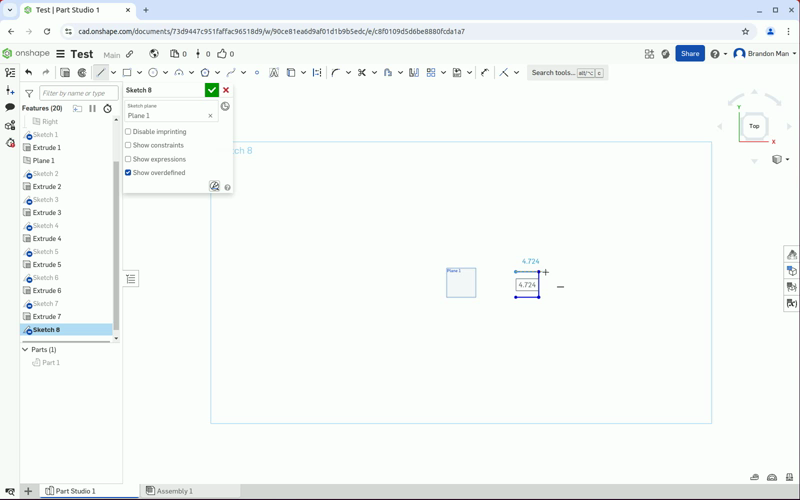
key_down(shift)
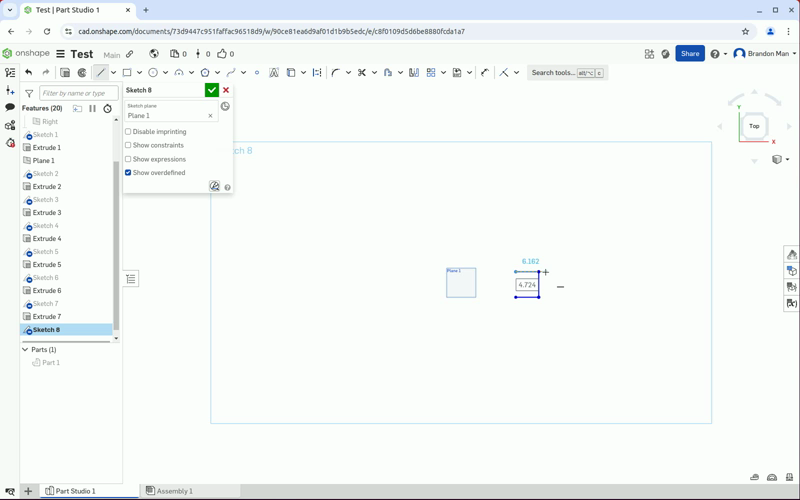
mouse_move(515, 297)
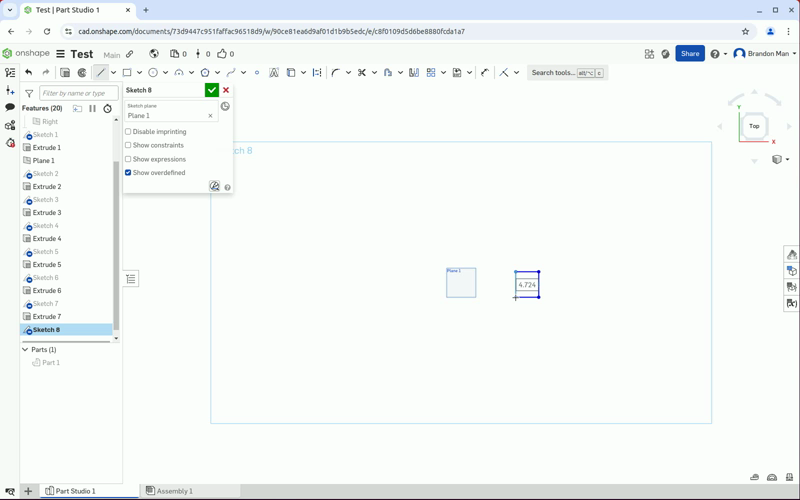
key_up(shift)
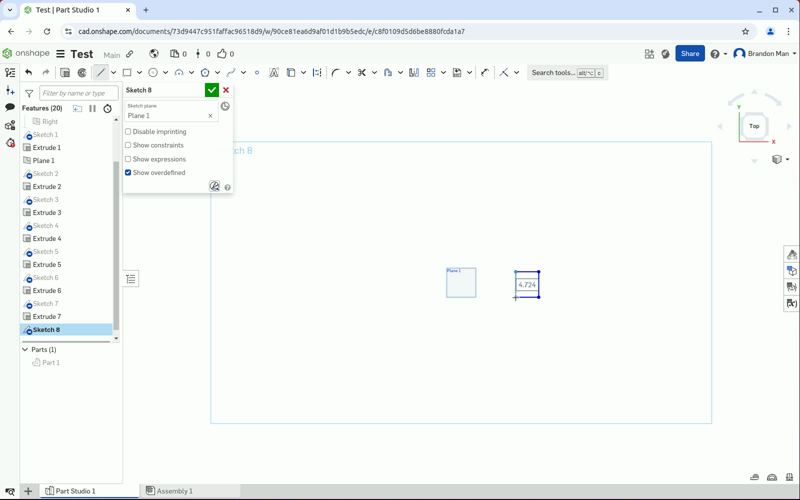
click(515, 297)
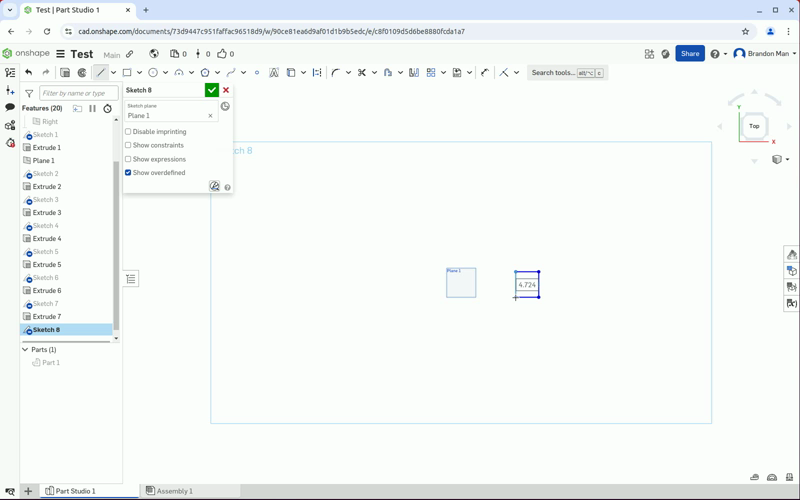
key(esc)
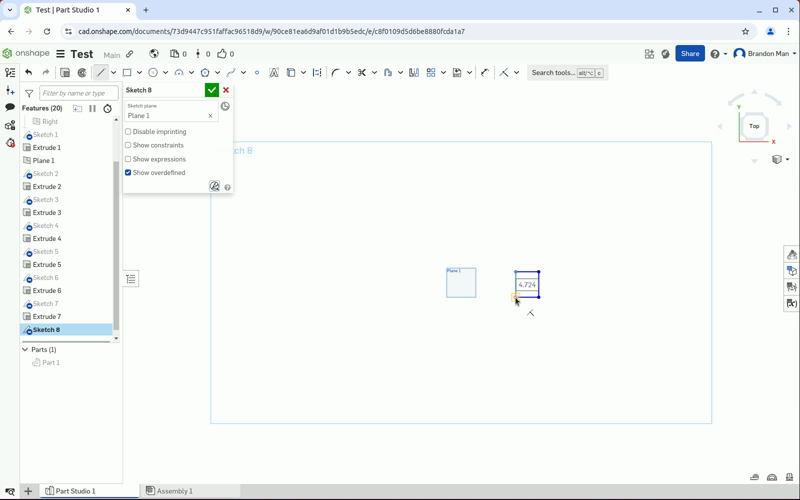
mouse_move(521, 274)
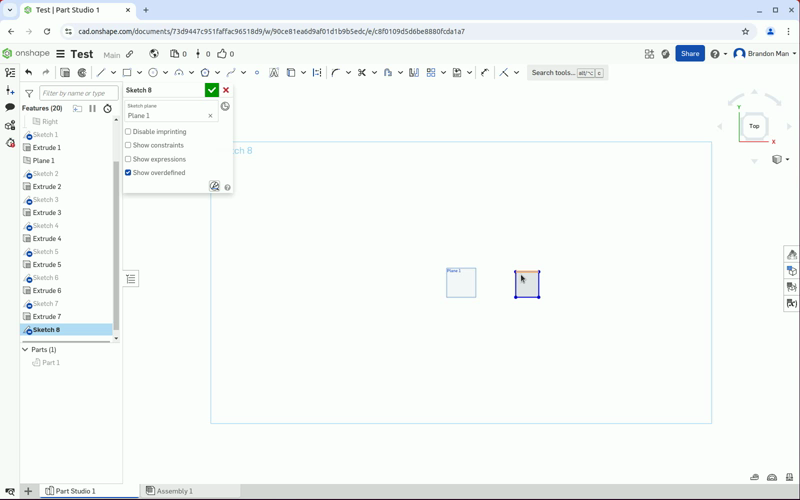
scroll(6)
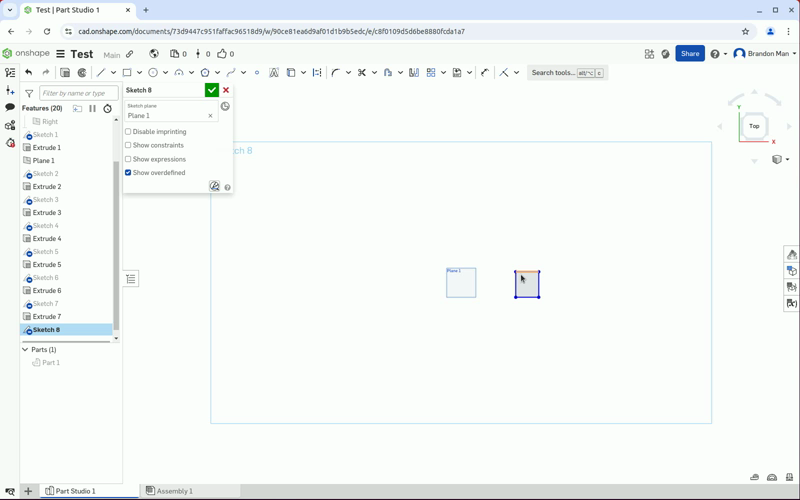
scroll(6)
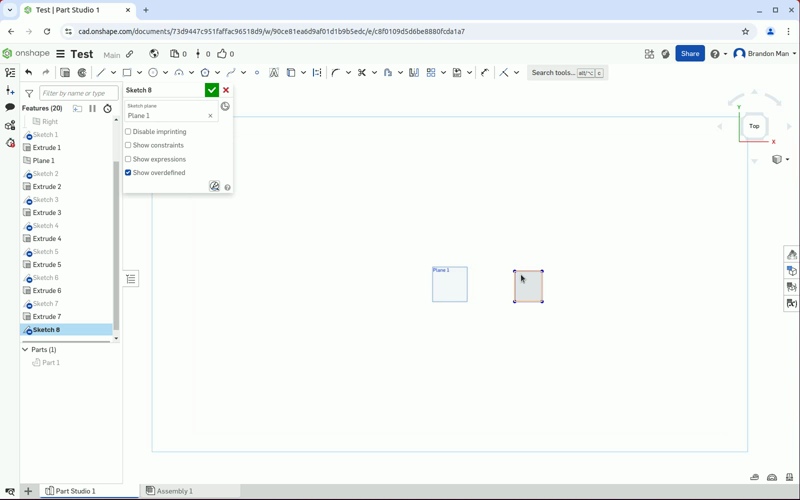
scroll(6)
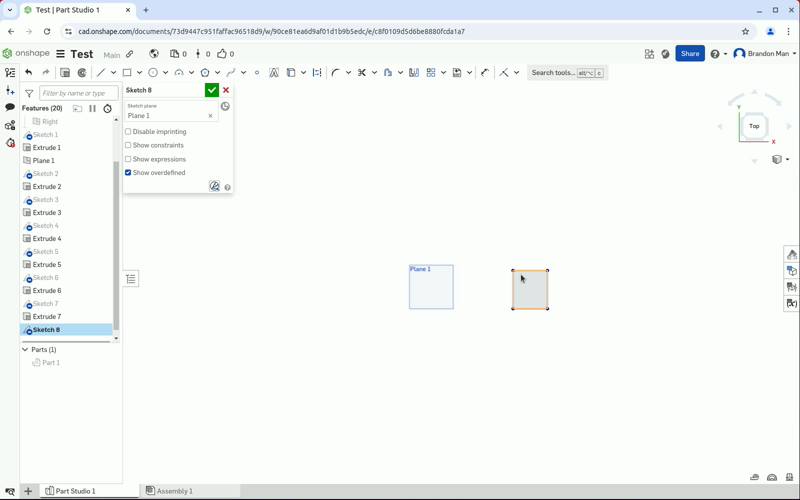
scroll(6)
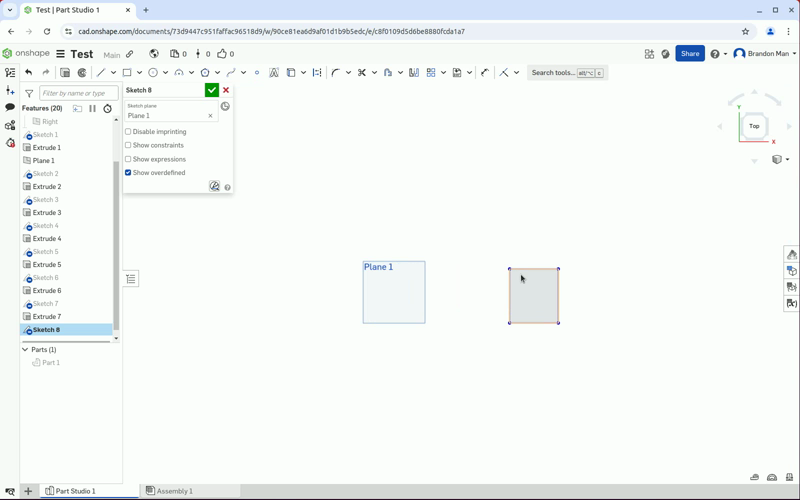
scroll(6)
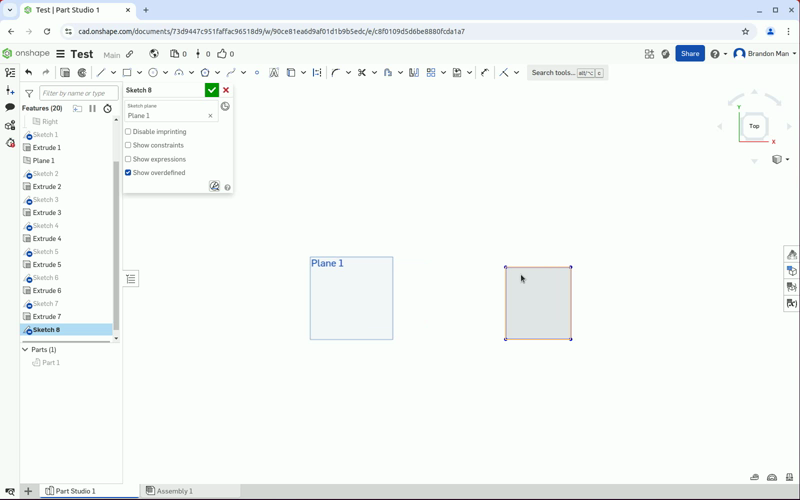
scroll(6)
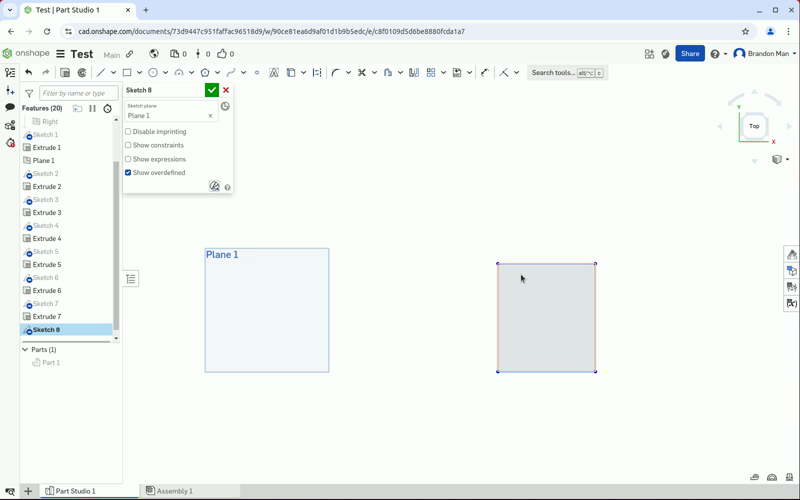
scroll(6)
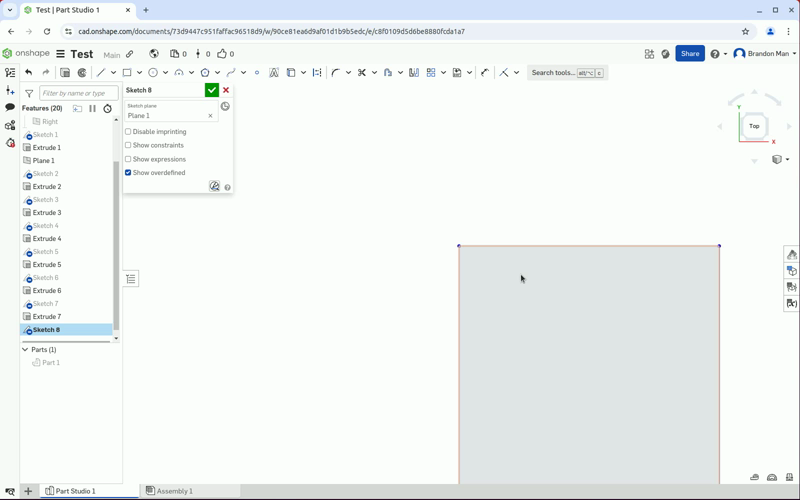
click(521, 274)
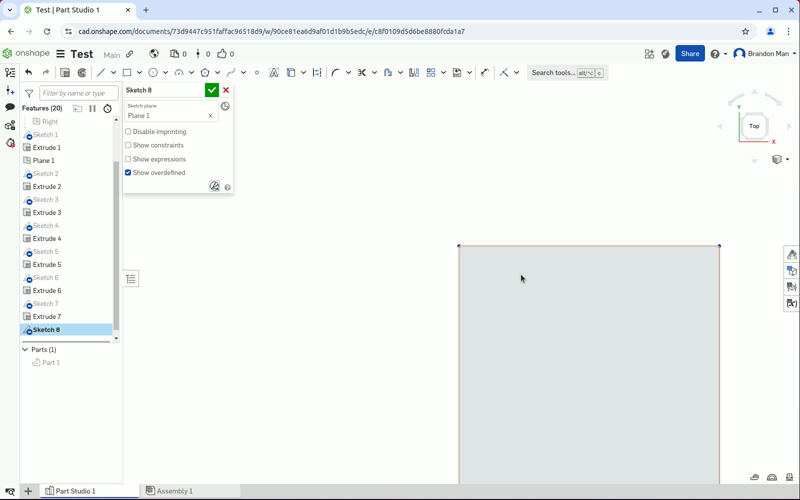
scroll(-6)
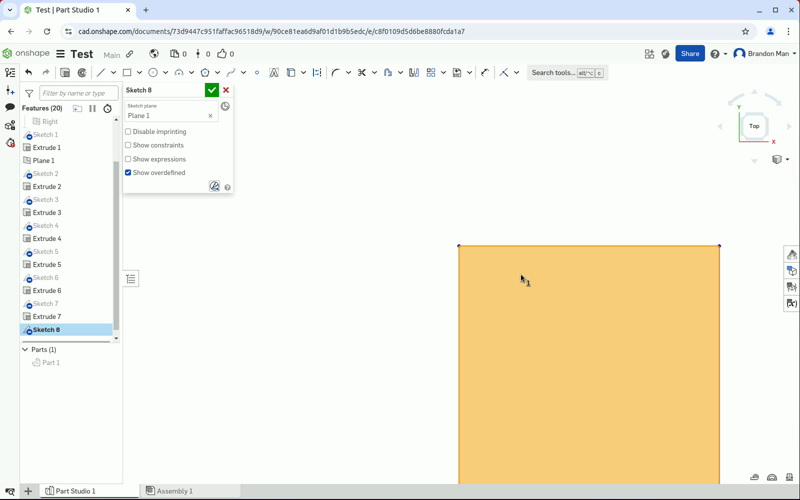
scroll(-6)
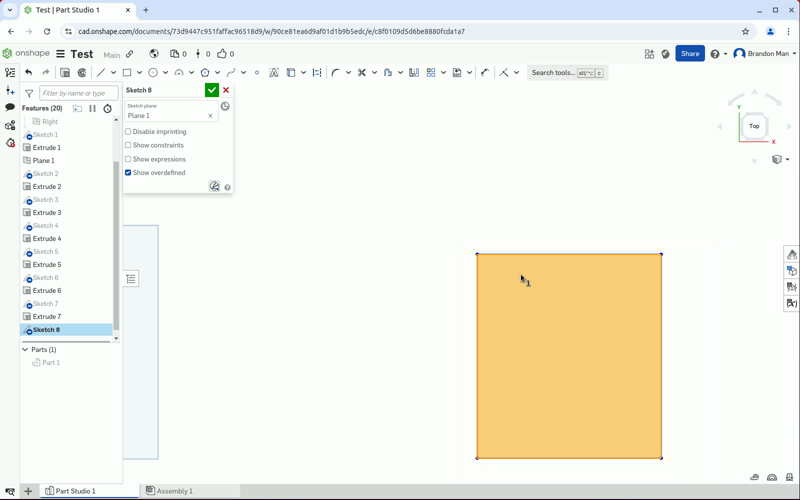
scroll(-6)
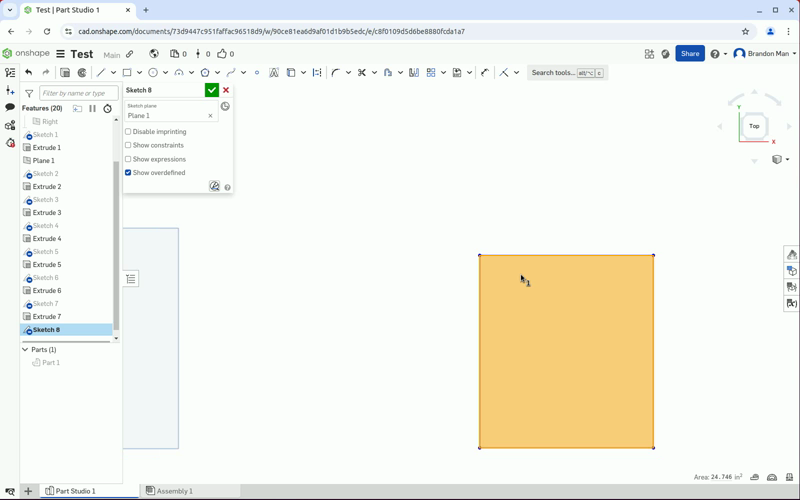
scroll(-6)
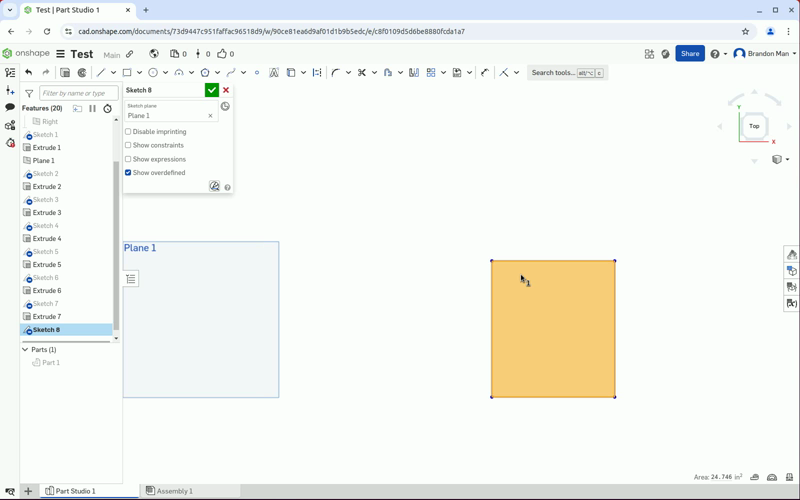
scroll(-6)
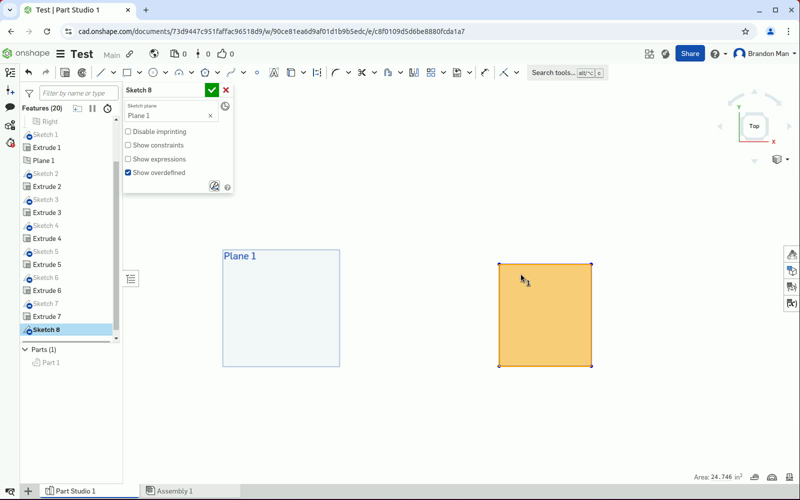
scroll(-6)
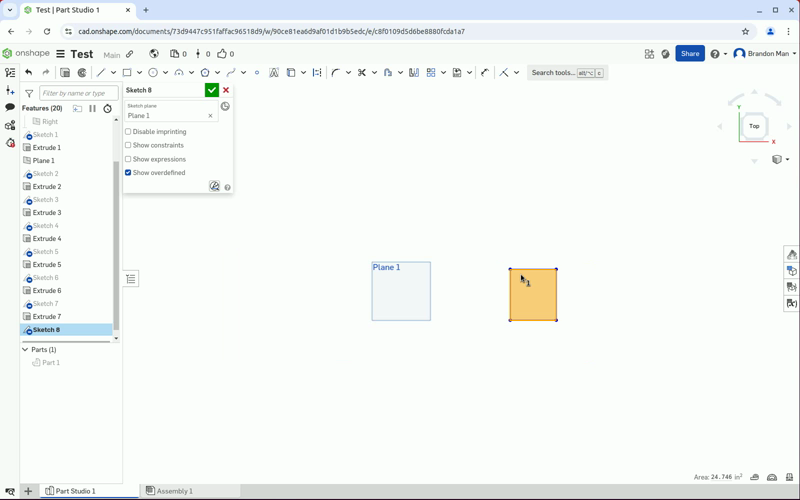
scroll(-6)
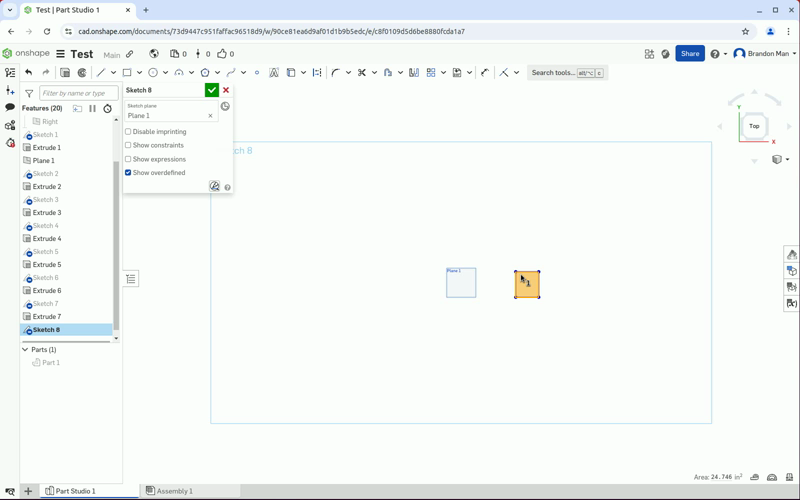
mouse_move(73, 352)
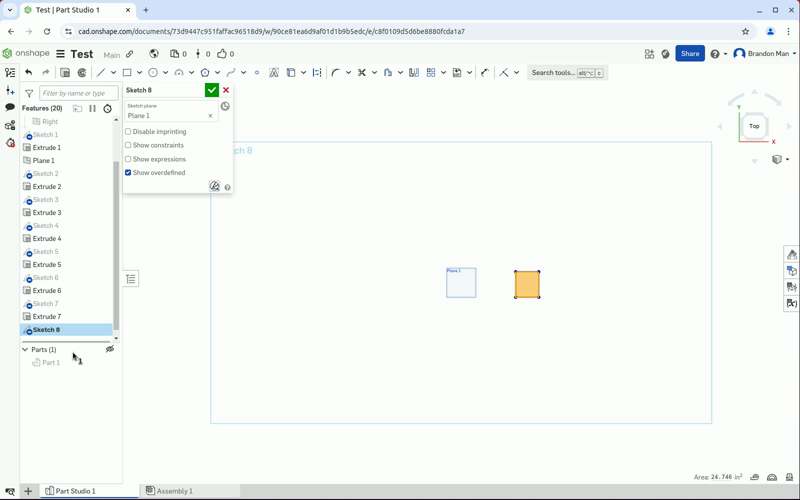
key(shift+y)
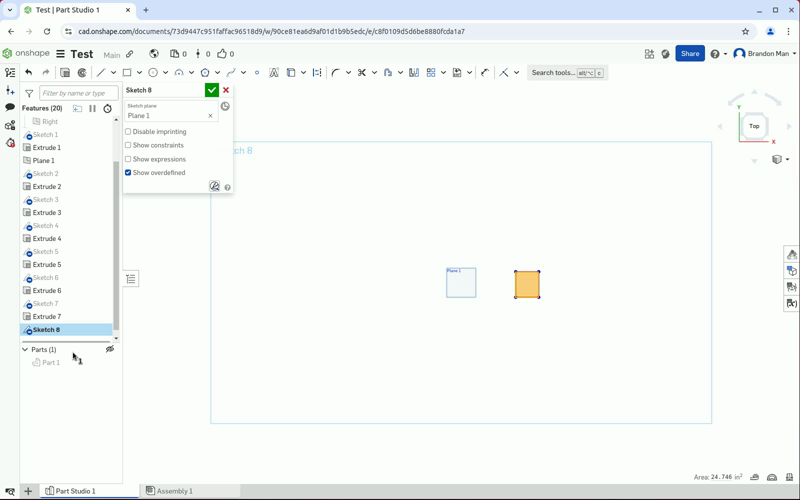
key(shift+e)
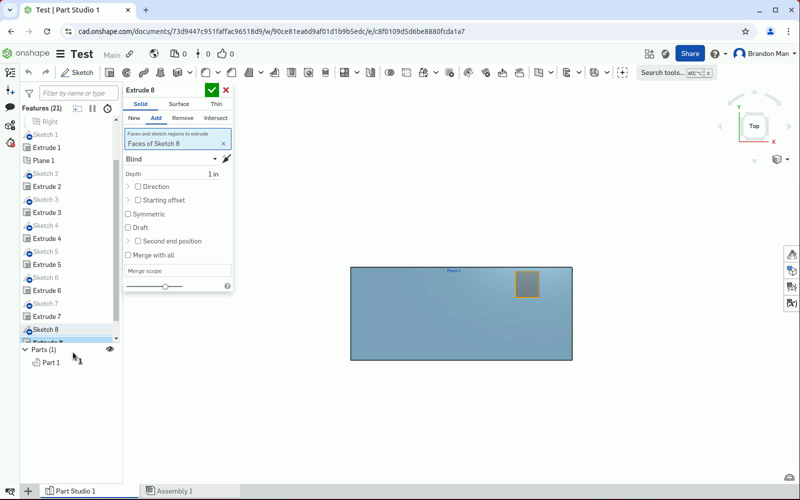
mouse_move(143, 106)
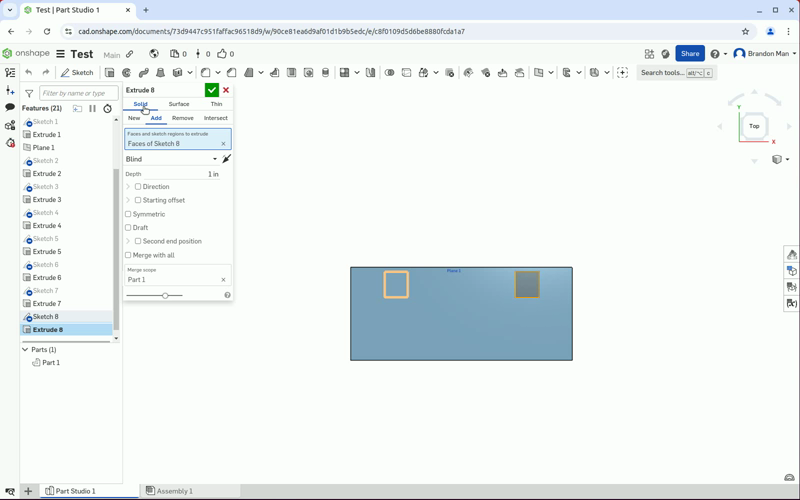
click(143, 106)
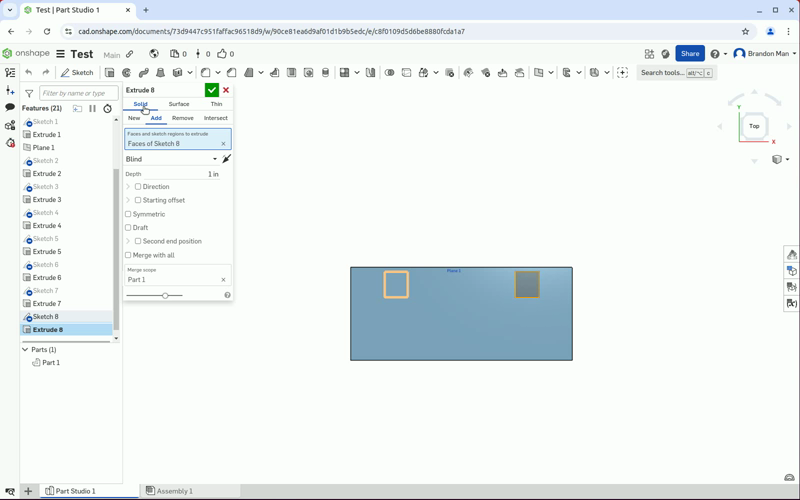
mouse_move(186, 120)
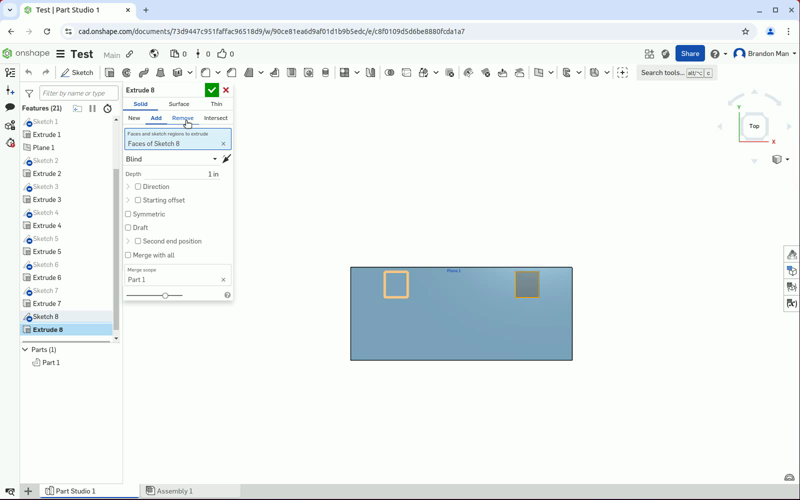
click(186, 120)
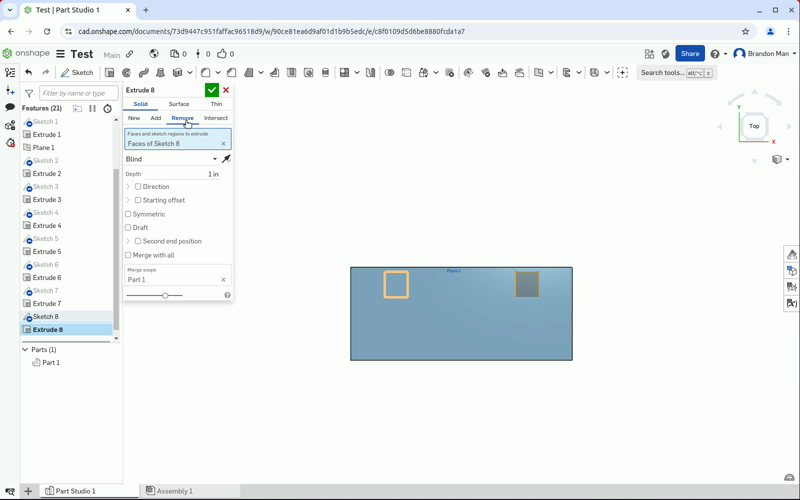
key(tab, 4)
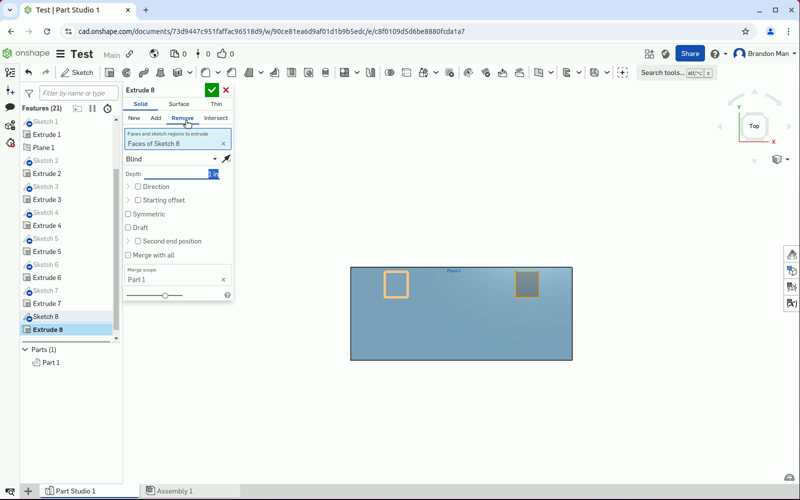
text(0.963)
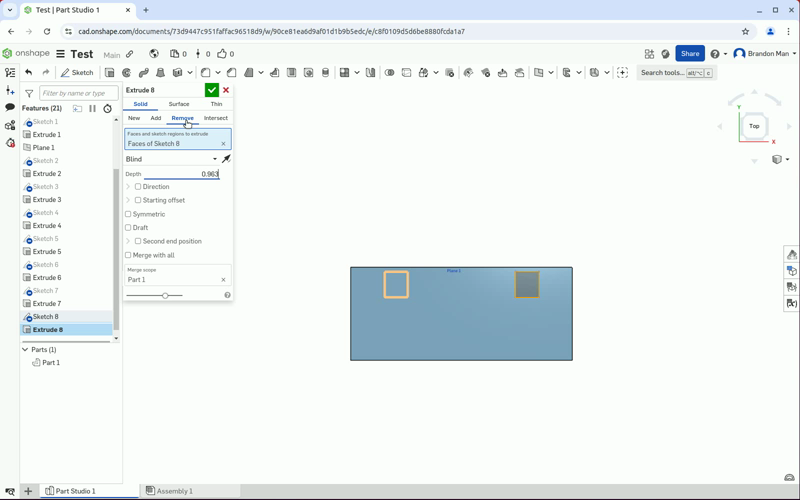
key(tab, 6)
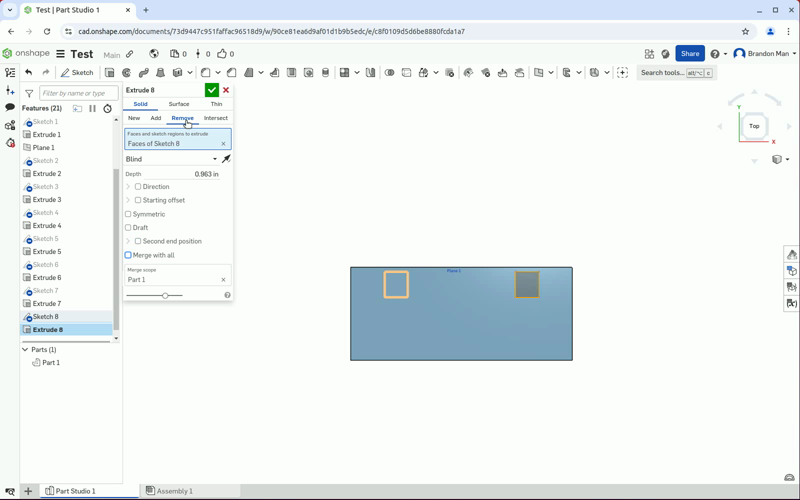
key(space)
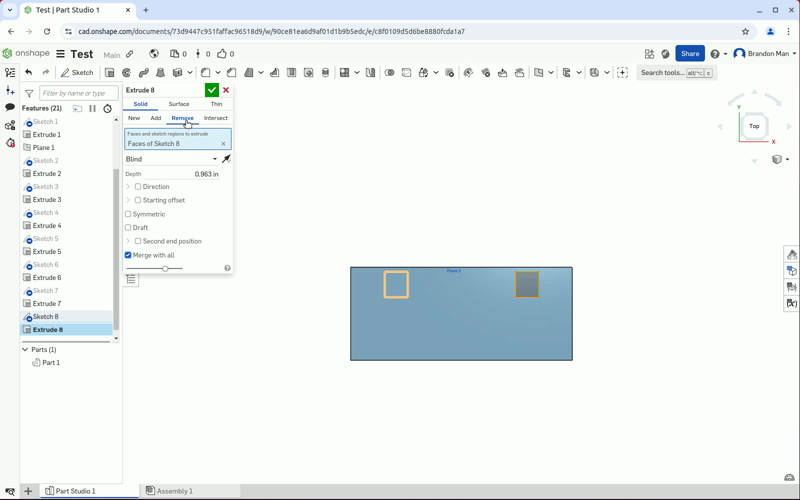
key(enter)
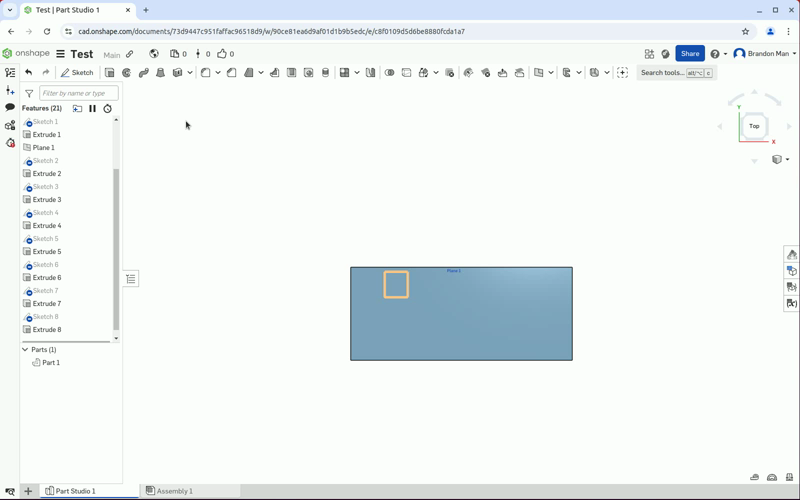
key(shift+h)
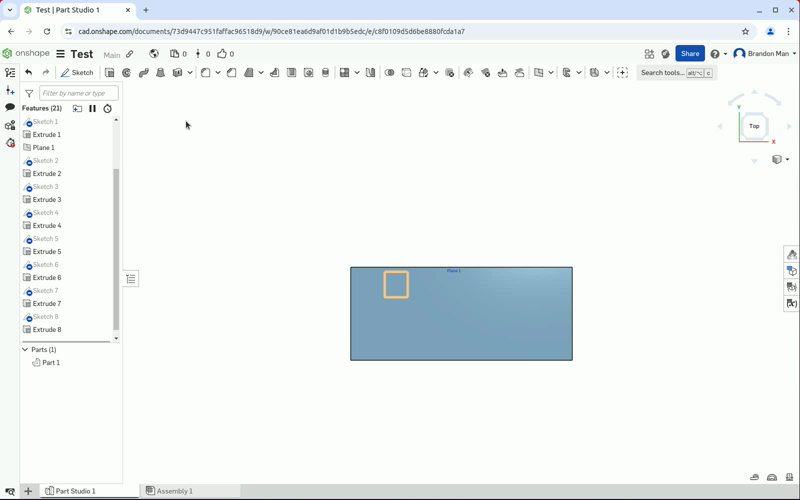
key(shift+h)
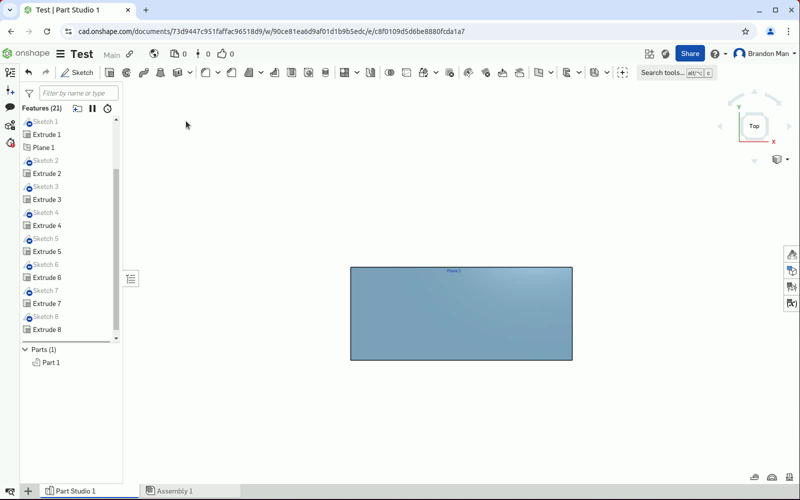
mouse_move(69, 124)
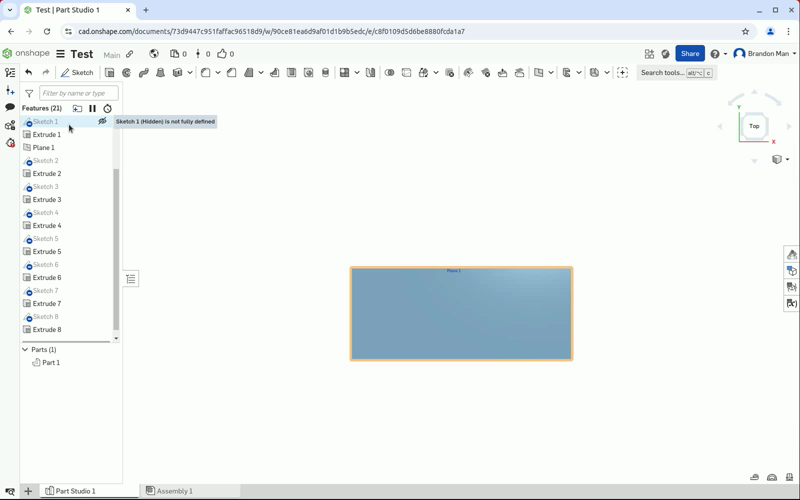
click(69, 124)
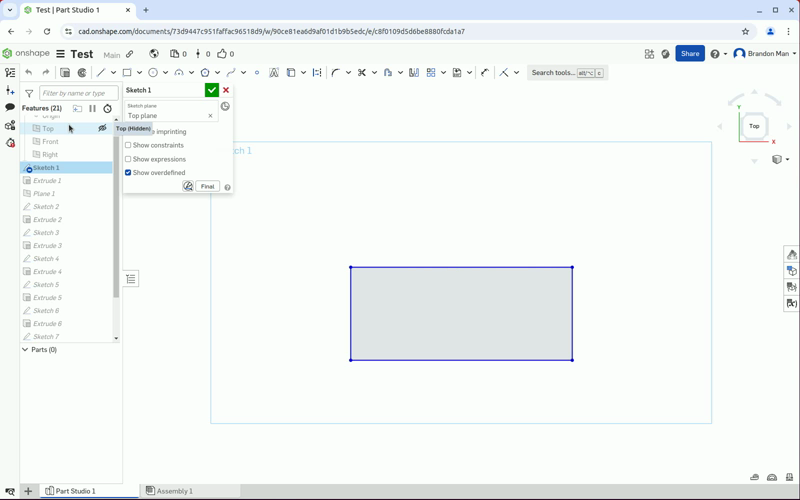
mouse_move(229, 92)
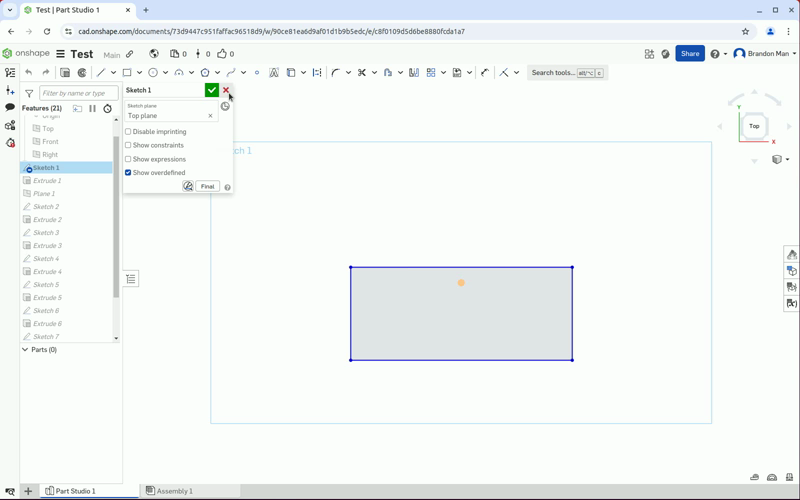
click(229, 92)
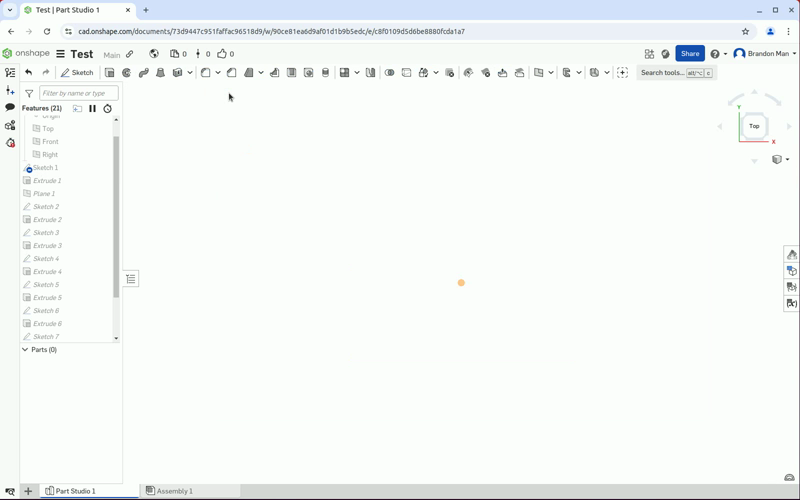
key(shift+s)
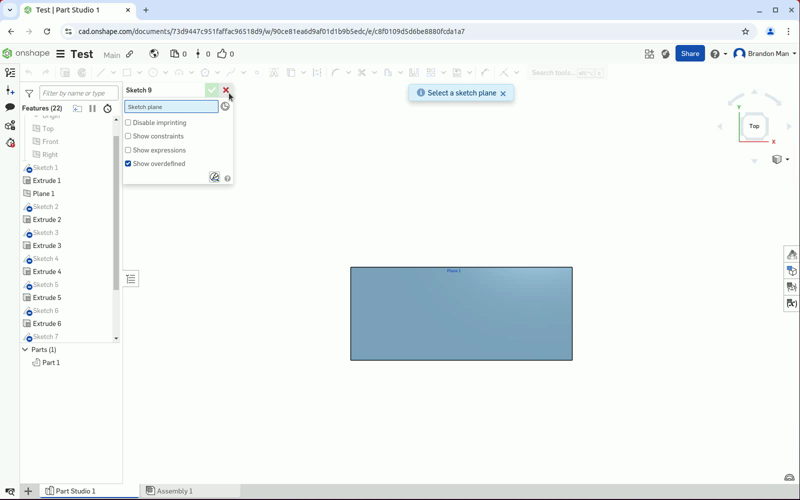
mouse_move(69, 137)
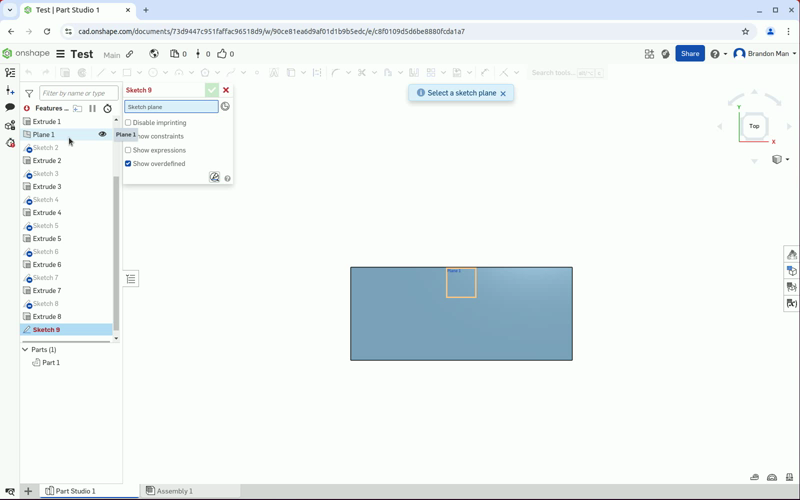
click(69, 137)
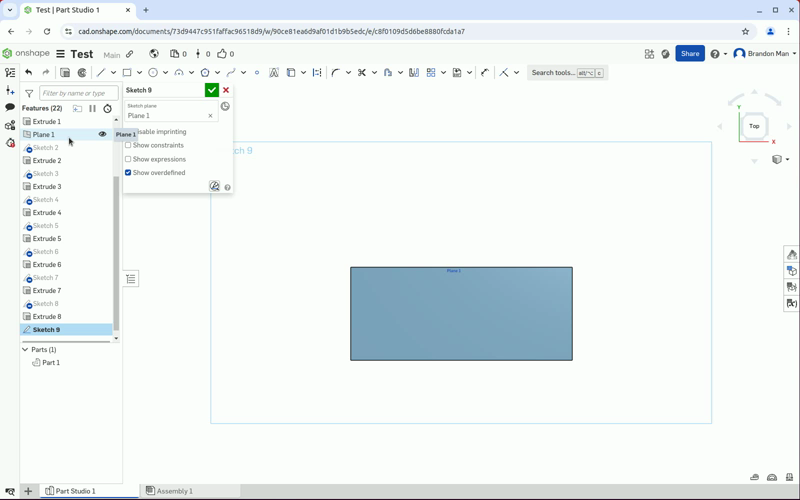
mouse_move(73, 352)
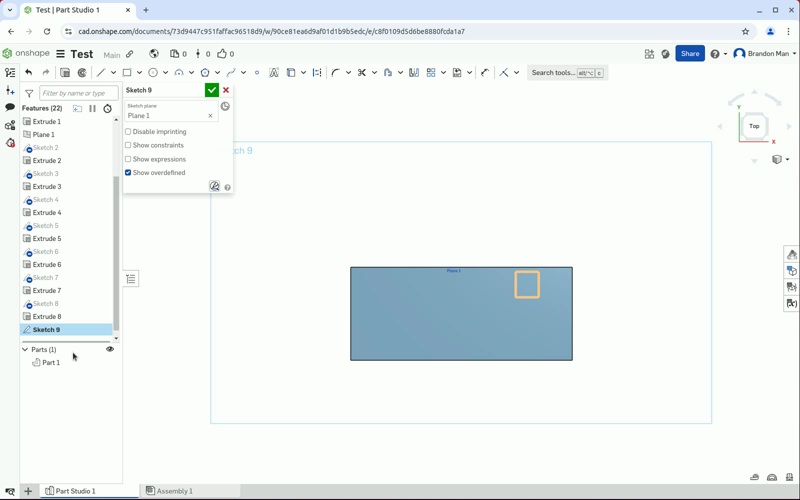
key(y)
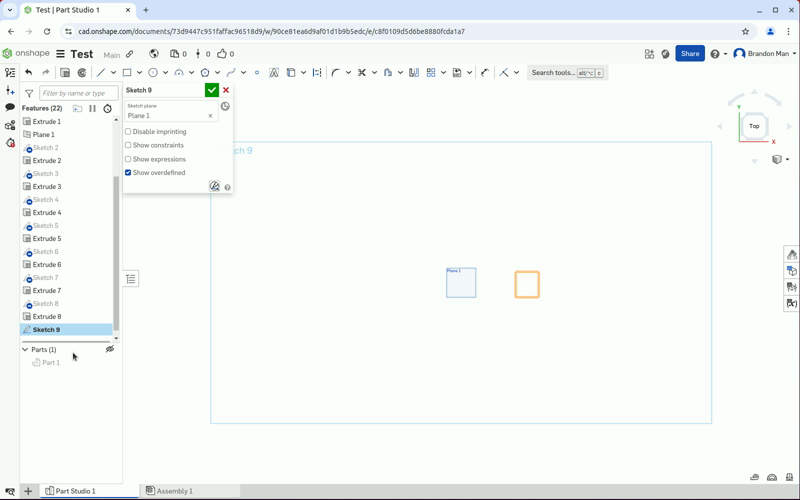
key(l)
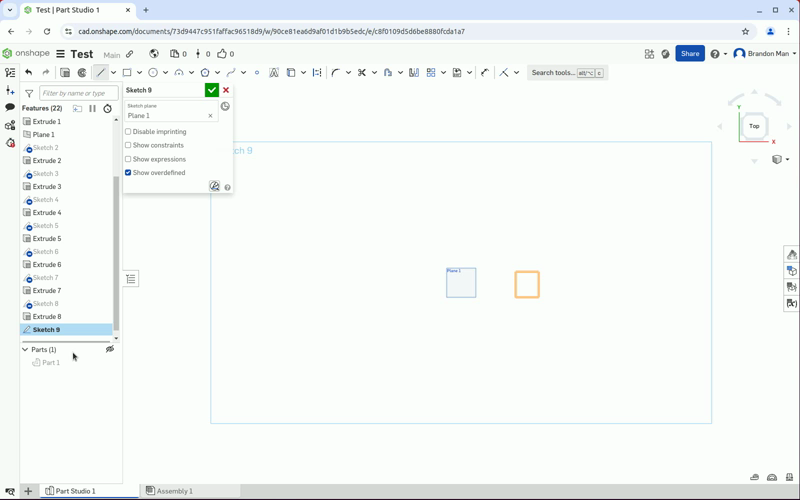
key_down(shift)
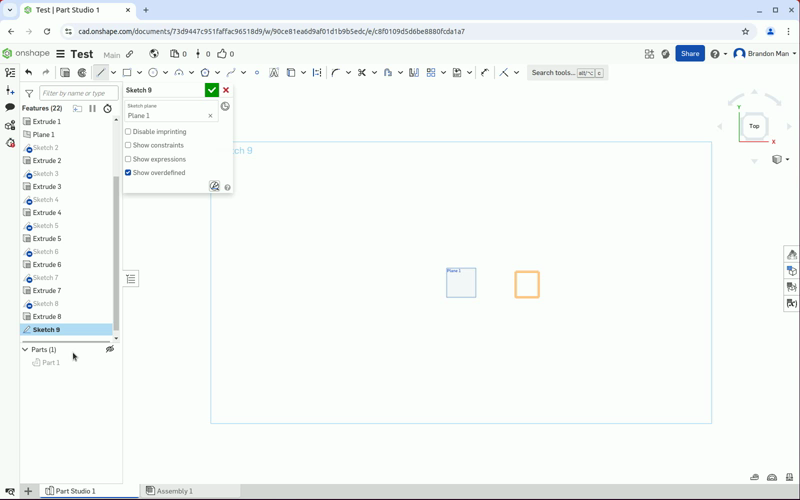
mouse_move(412, 297)
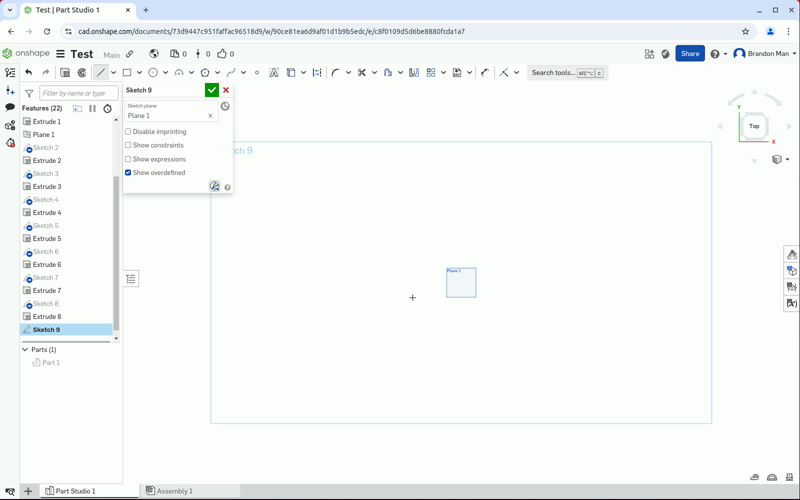
click(412, 297)
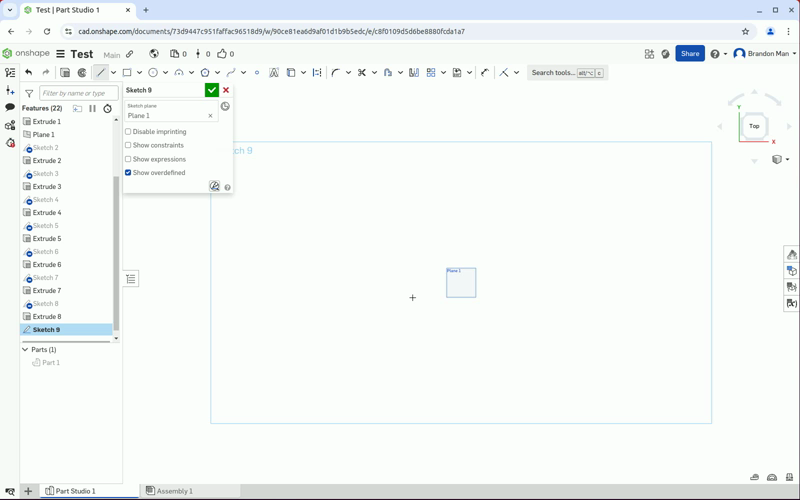
key_up(shift)
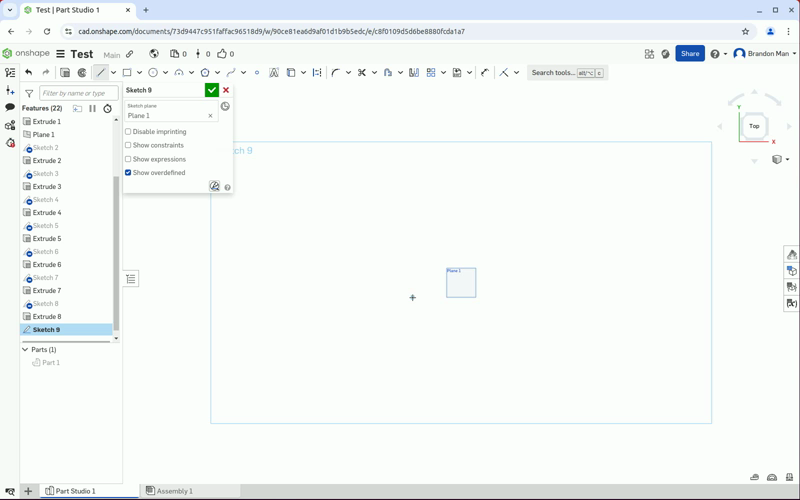
key_down(shift)
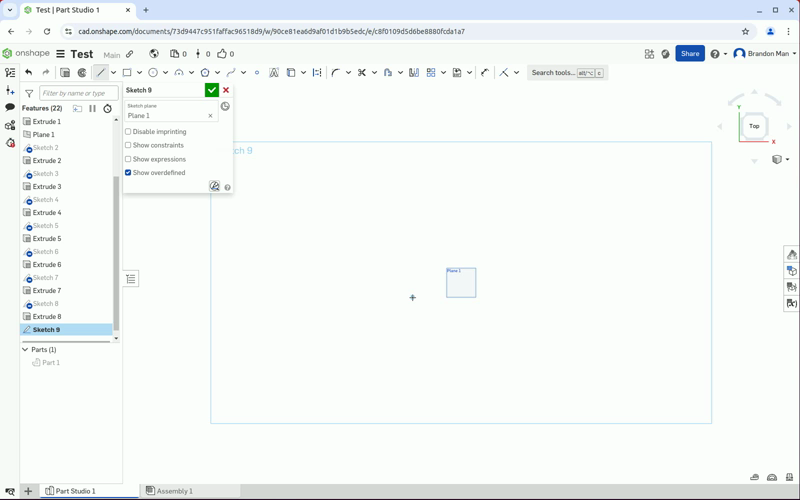
mouse_move(511, 297)
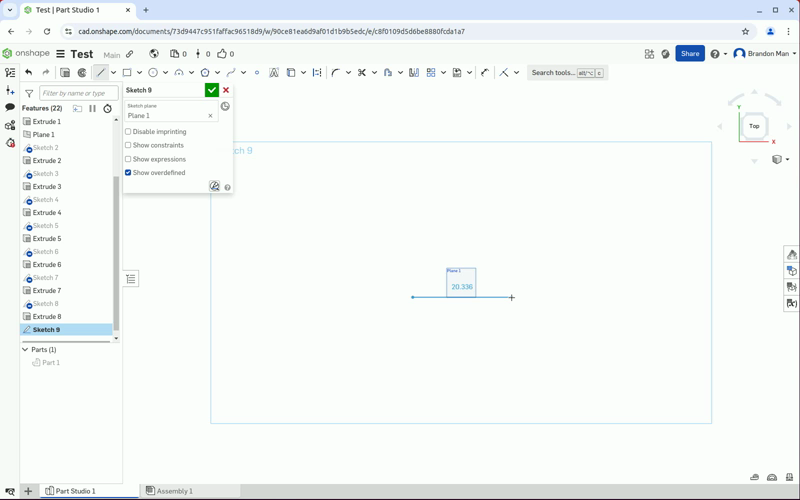
click(511, 297)
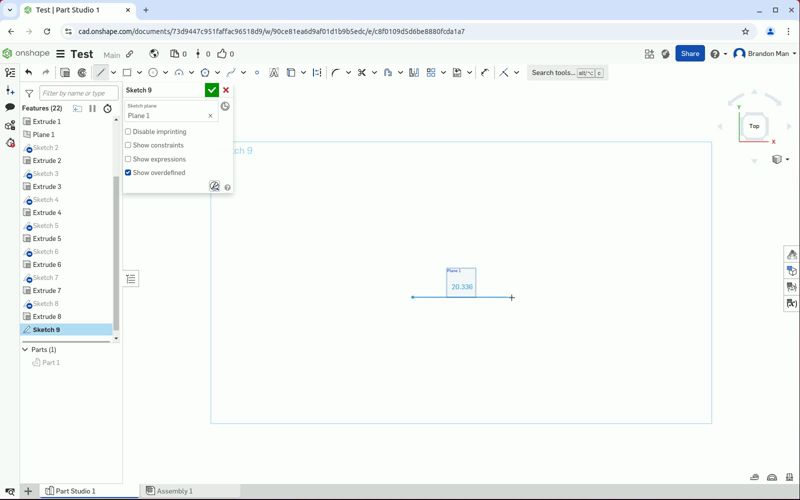
key_up(shift)
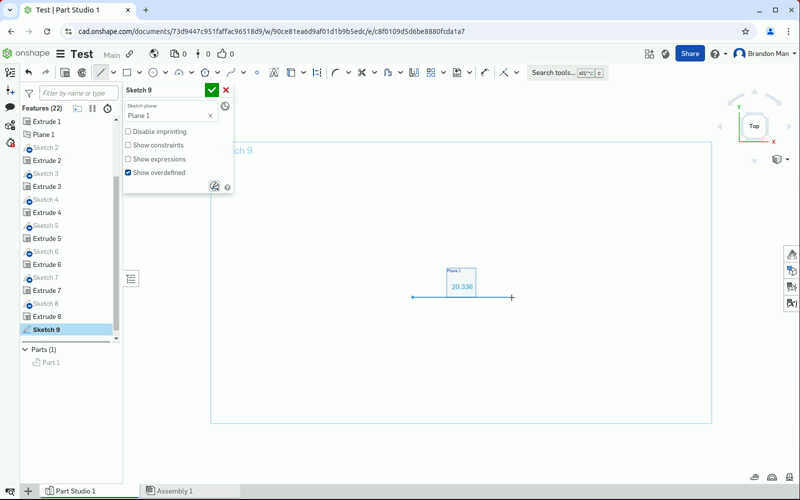
key_down(shift)
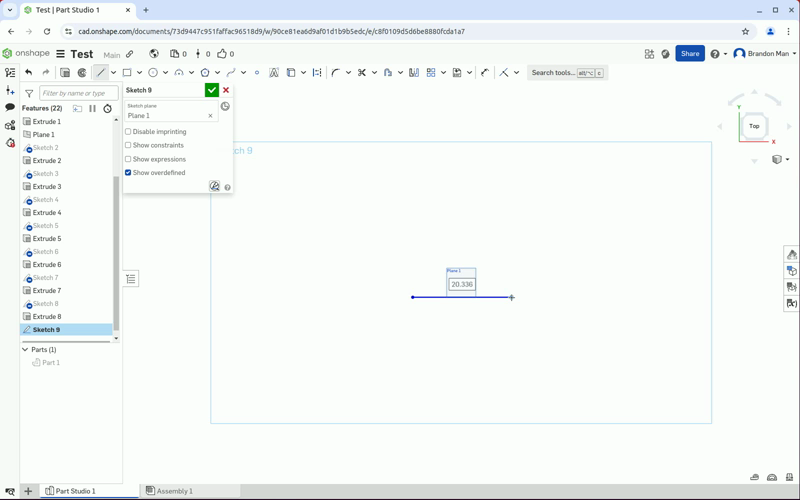
mouse_move(541, 297)
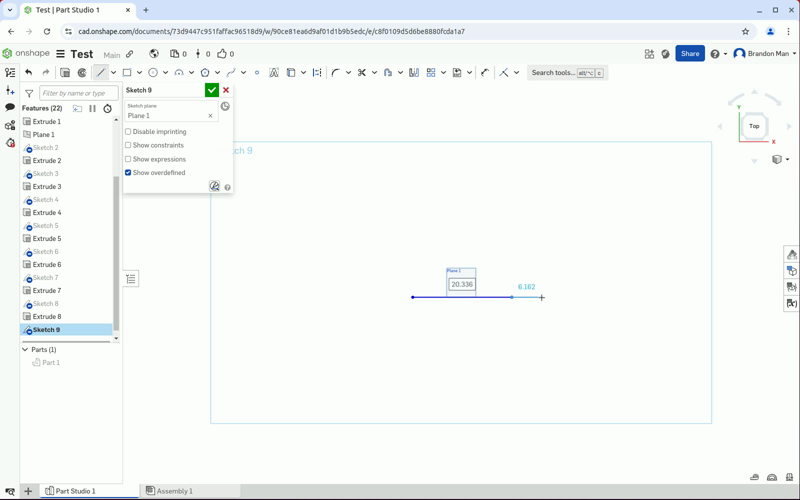
mouse_move(511, 272)
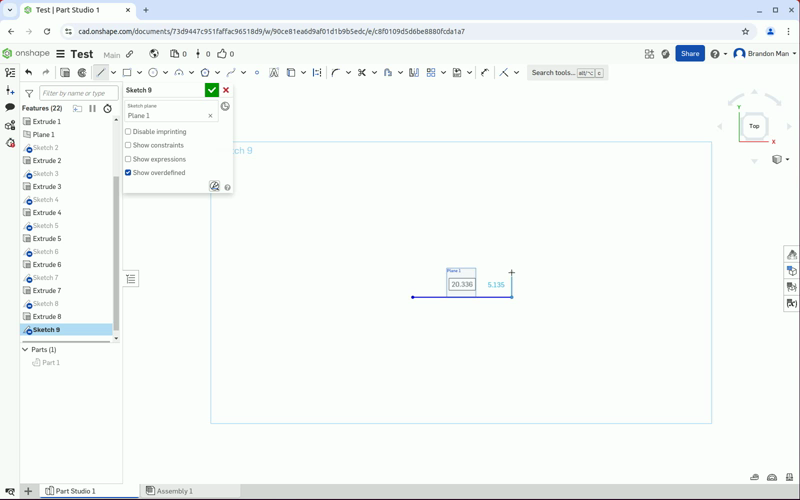
click(511, 272)
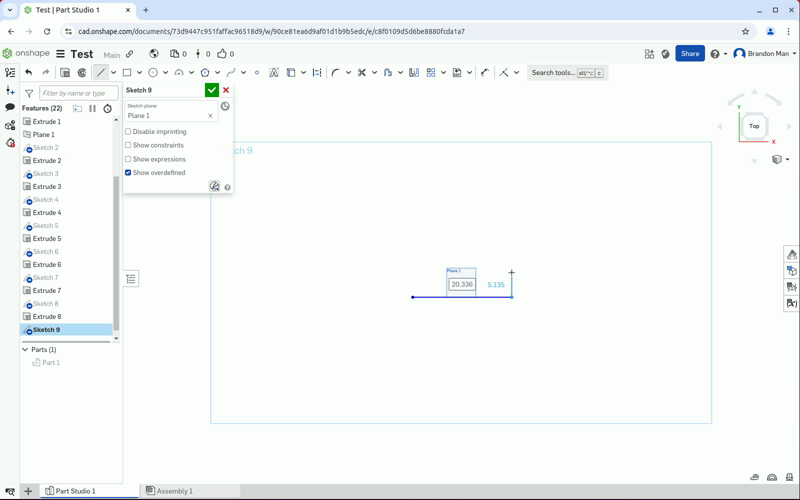
key_up(shift)
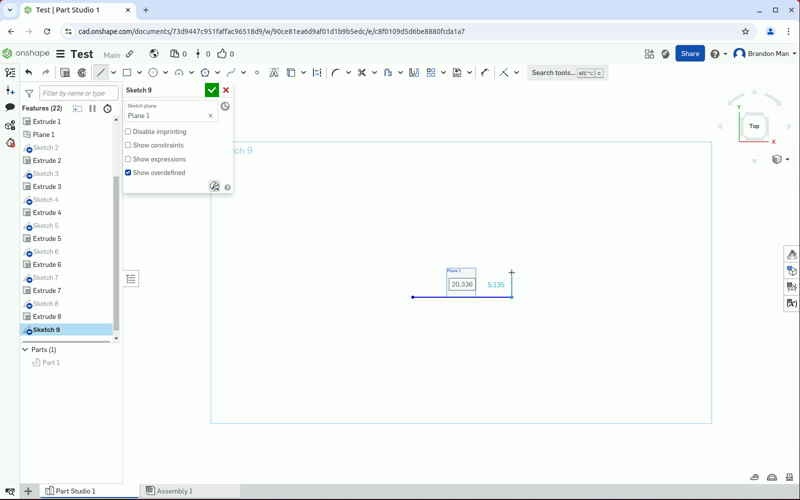
key_down(shift)
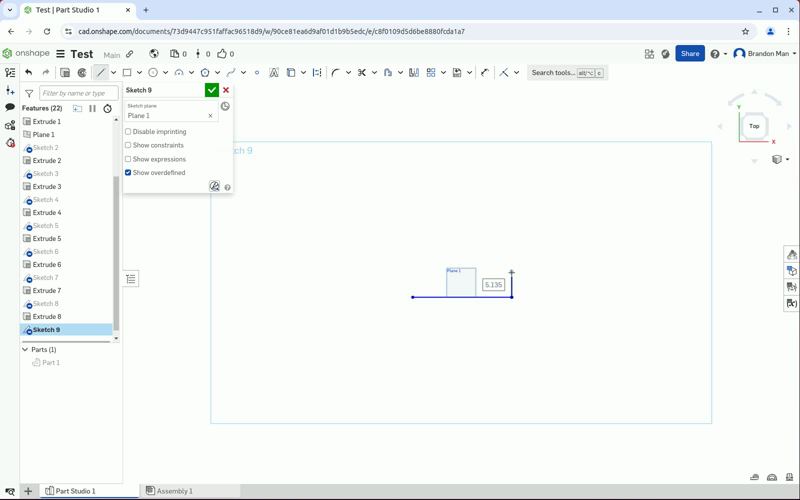
mouse_move(412, 272)
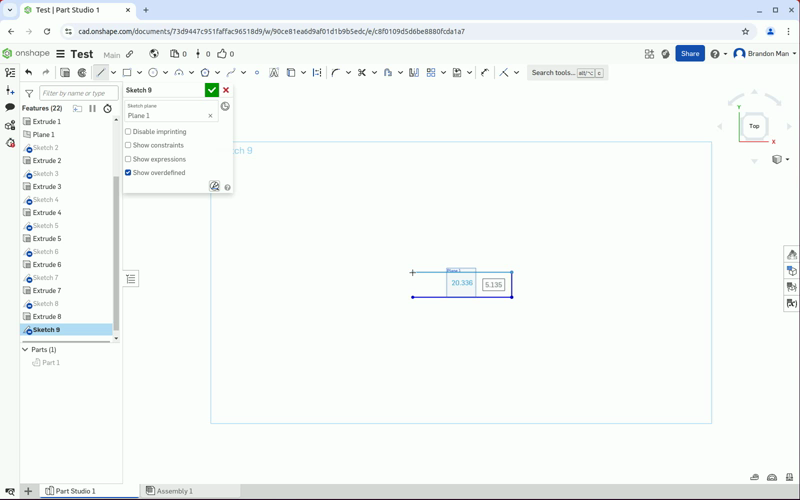
click(412, 272)
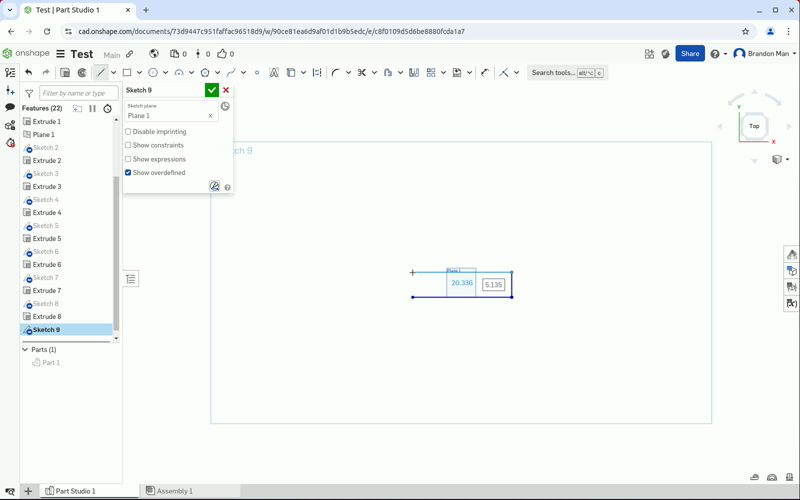
key_up(shift)
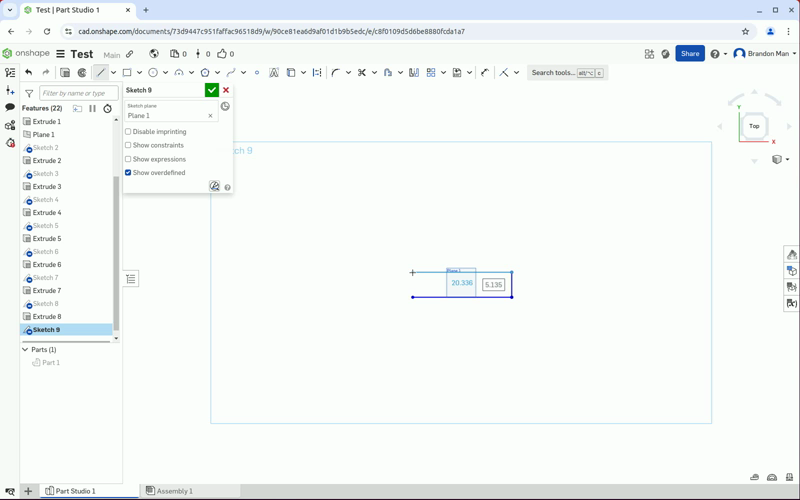
mouse_move(442, 272)
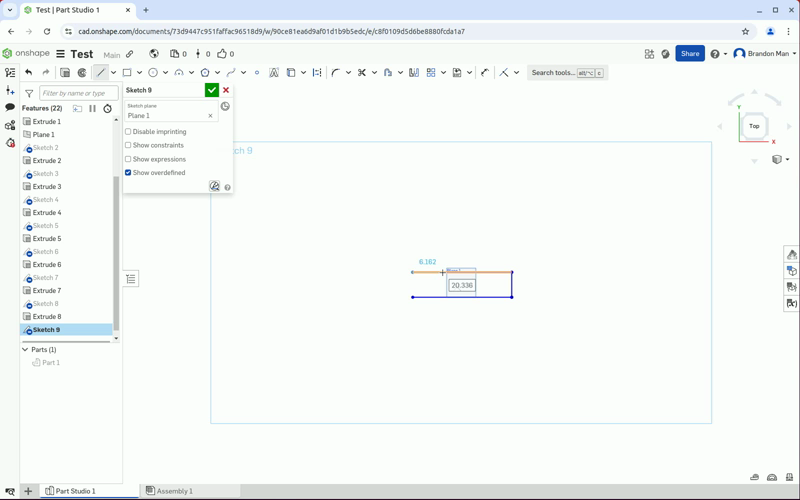
key_down(shift)
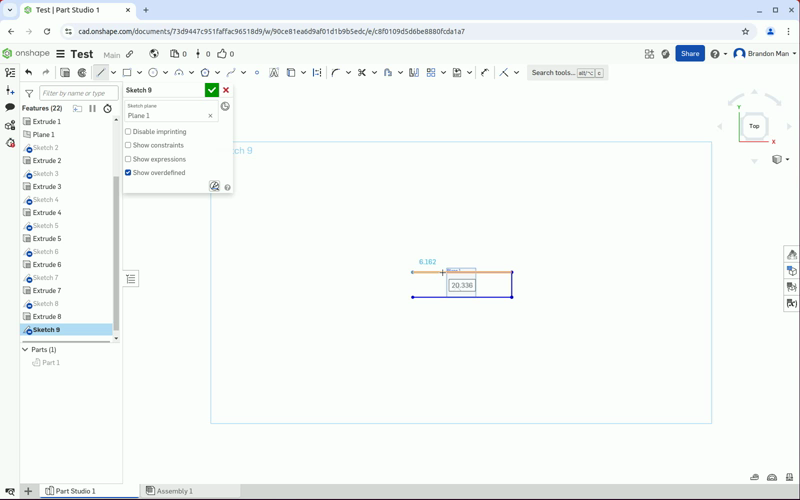
mouse_move(412, 297)
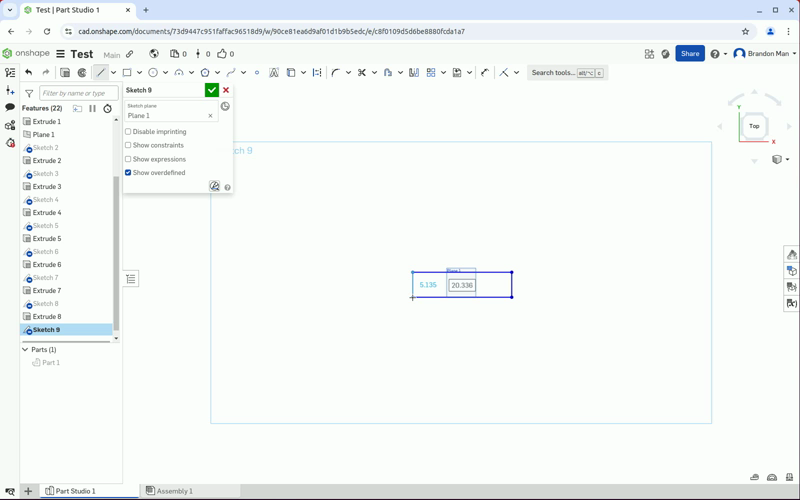
key_up(shift)
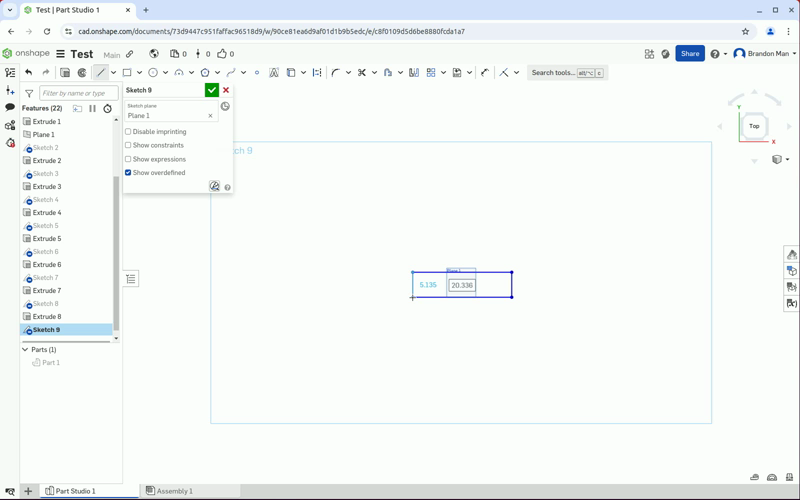
click(412, 297)
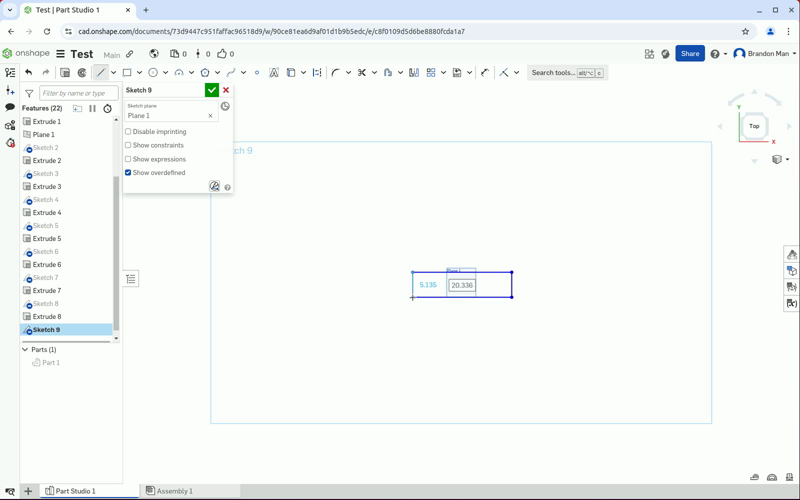
key(esc)
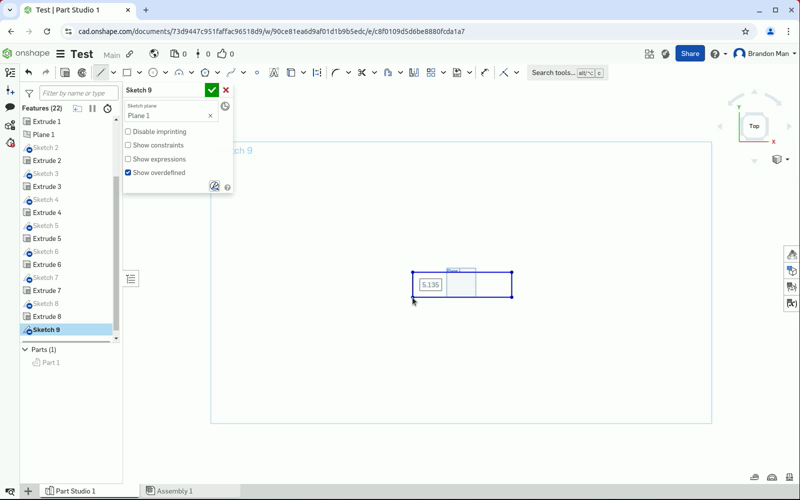
mouse_move(436, 275)
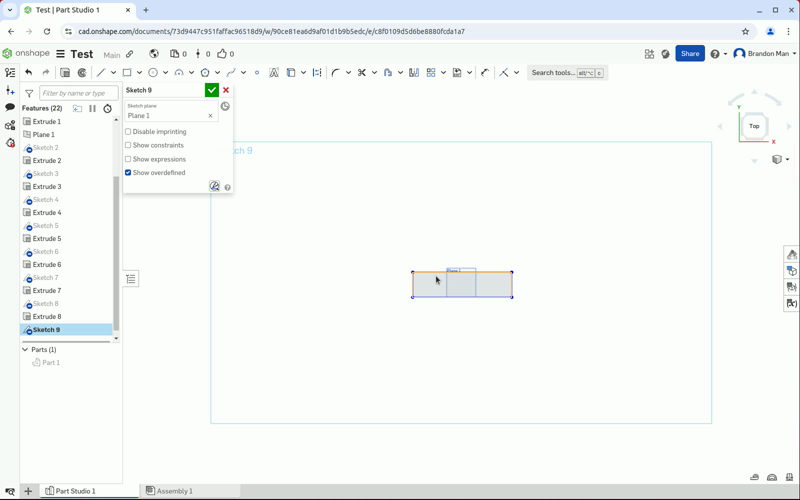
click(436, 275)
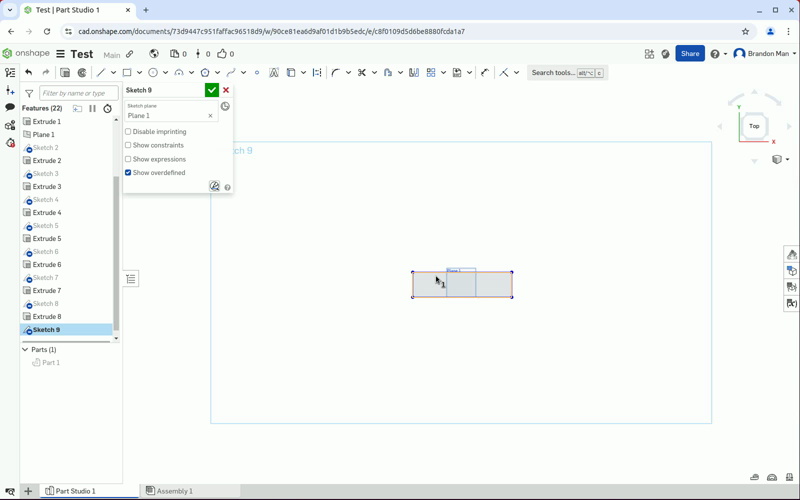
mouse_move(73, 352)
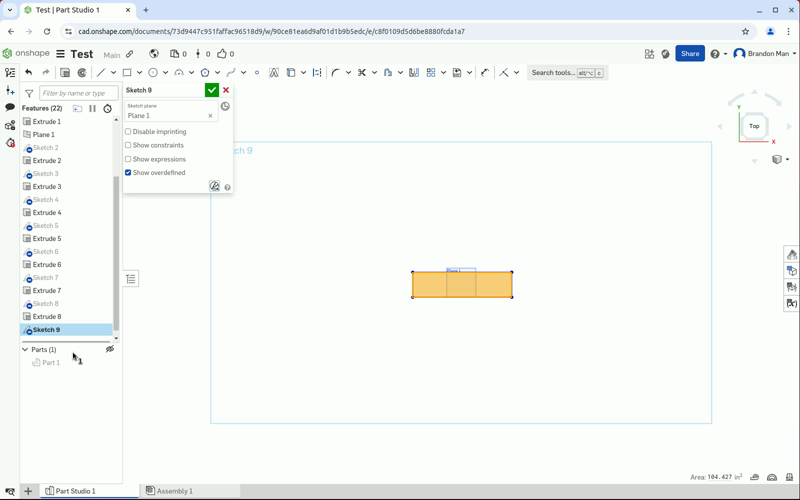
key(shift+y)
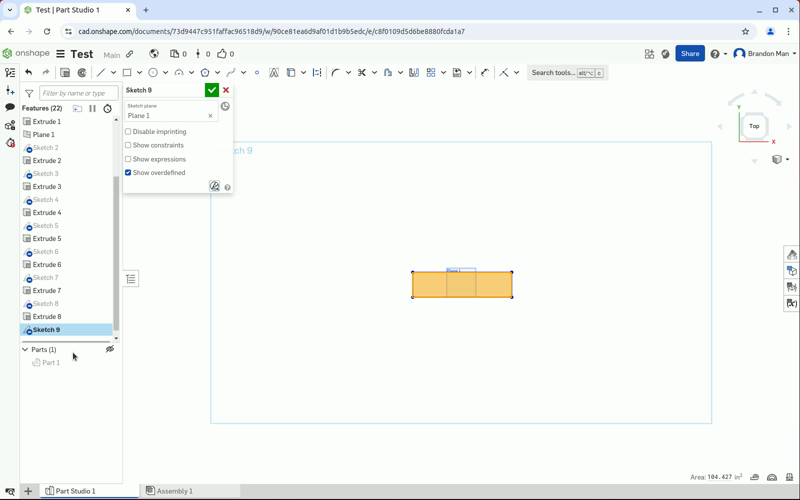
key(shift+e)
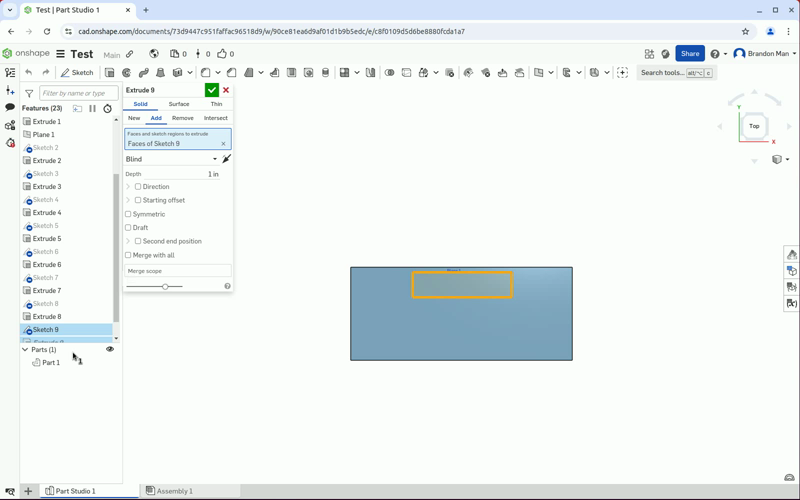
mouse_move(143, 106)
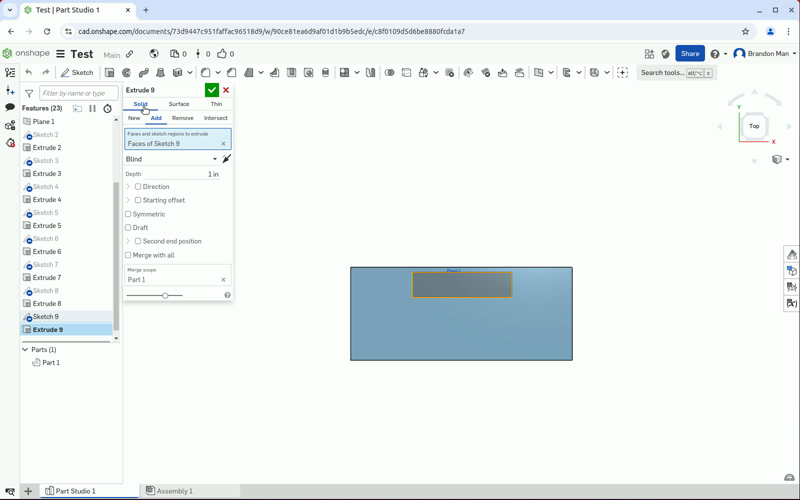
click(143, 106)
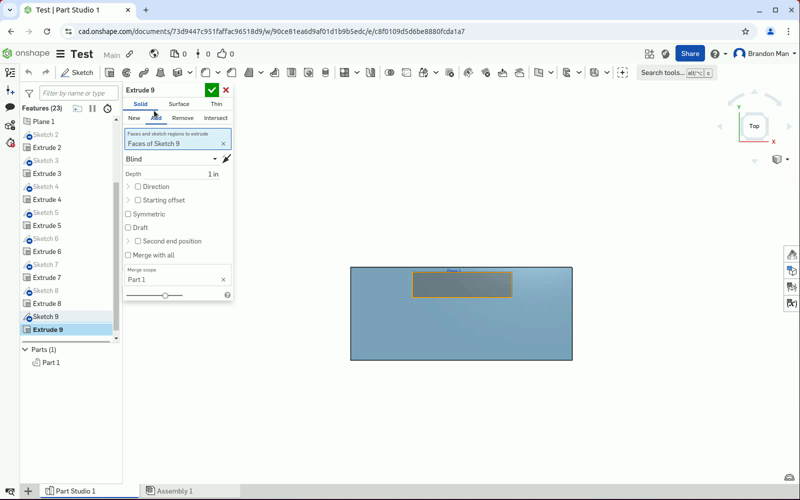
mouse_move(186, 120)
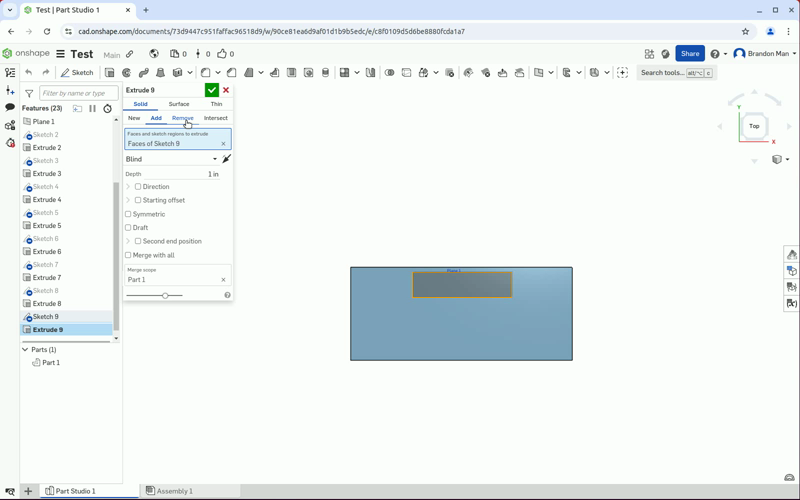
click(186, 120)
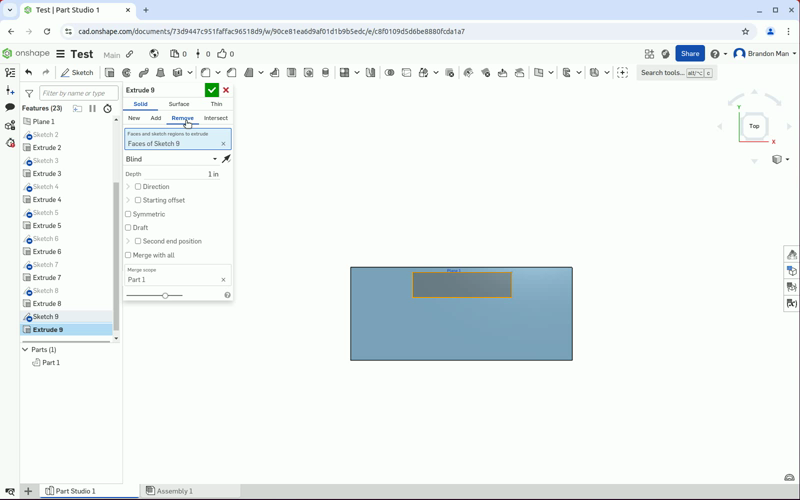
key(tab, 4)
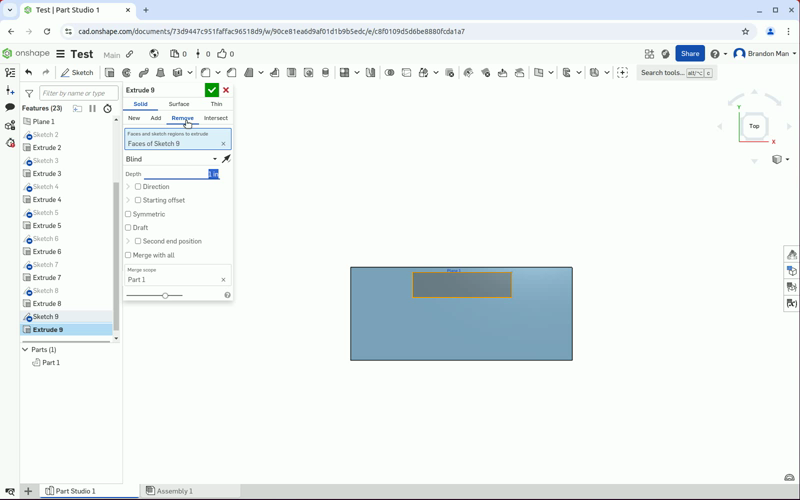
text(0.963)
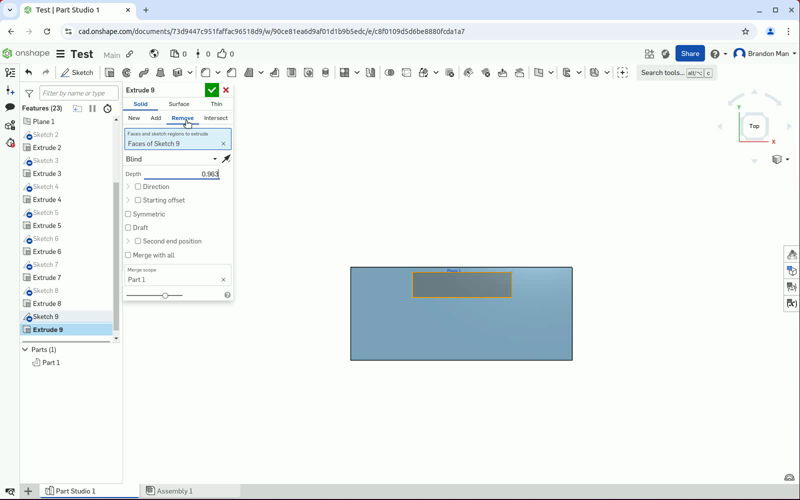
key(tab, 6)
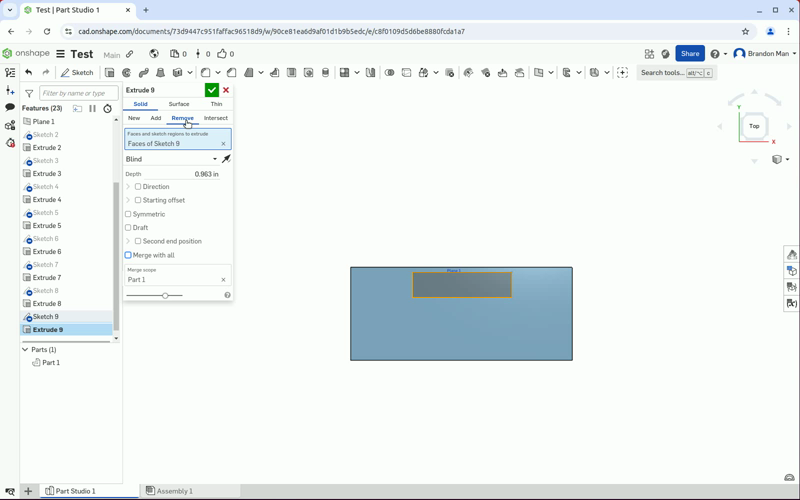
key(space)
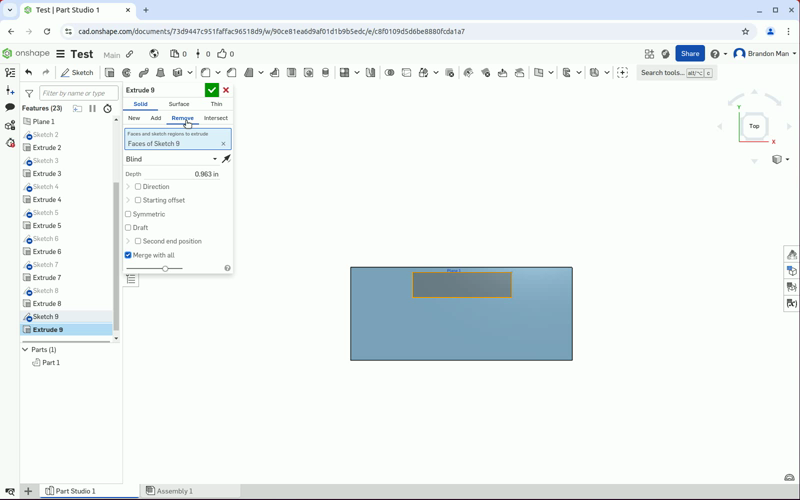
key(enter)
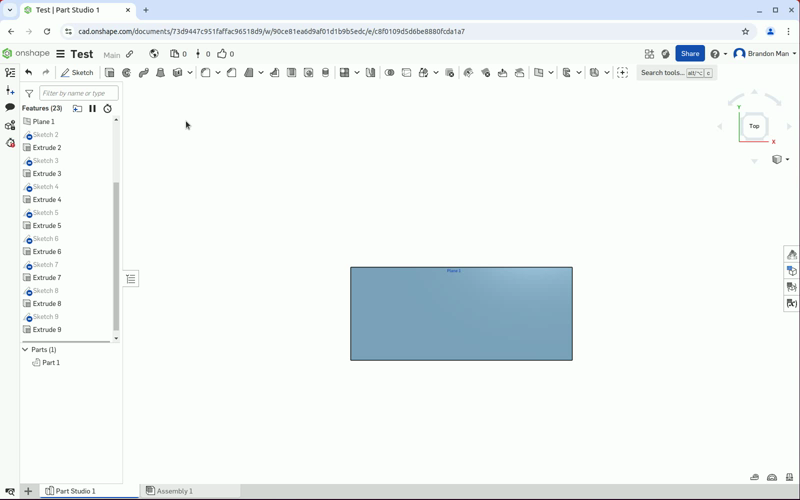
key(shift+h)
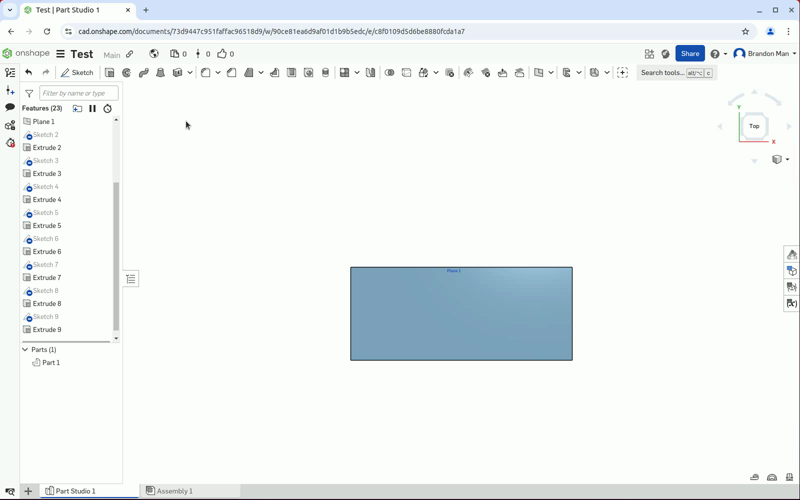
key(shift+h)
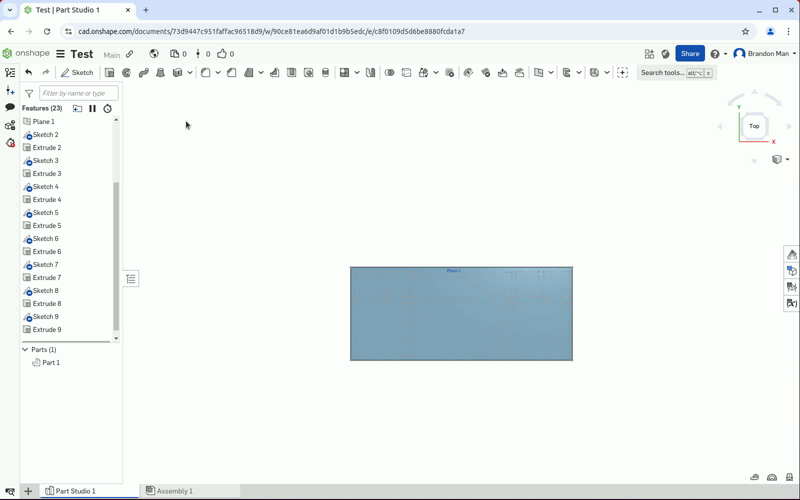
key(shift+7)
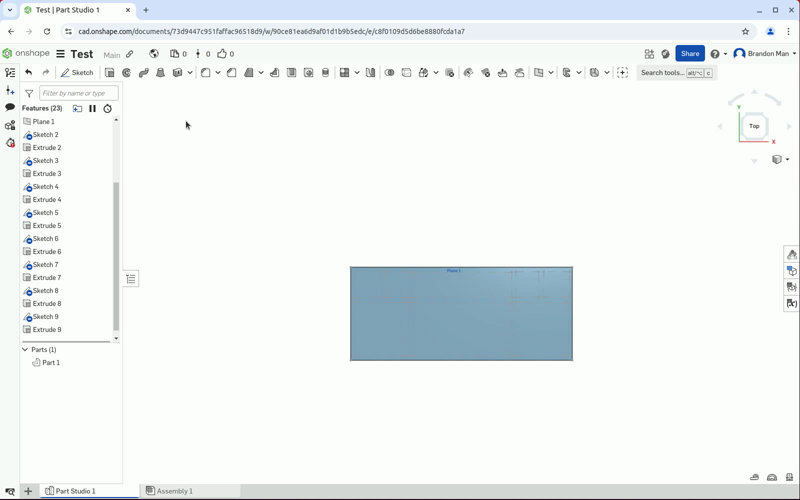
key(up, 3)
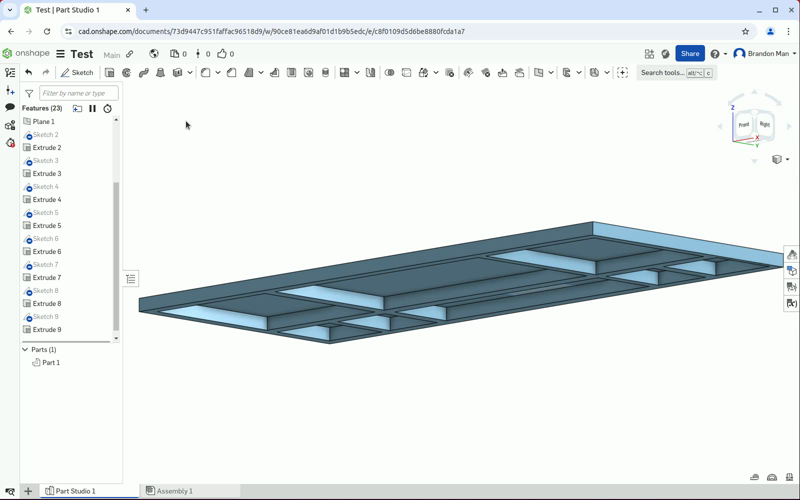
key(left, 3)
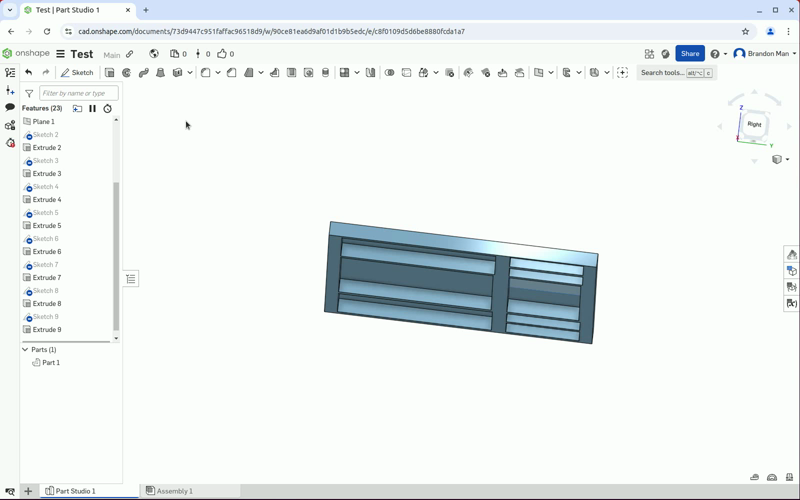
key(right, 3)
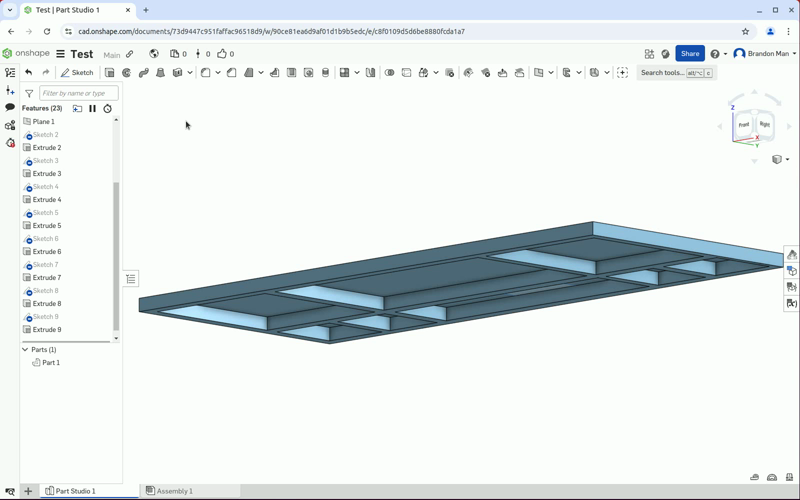
key(down, 3)
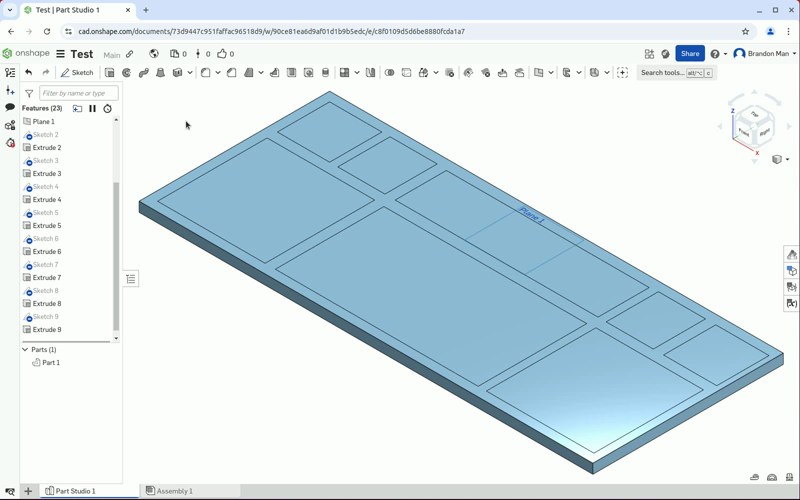
mouse_move(69, 98)
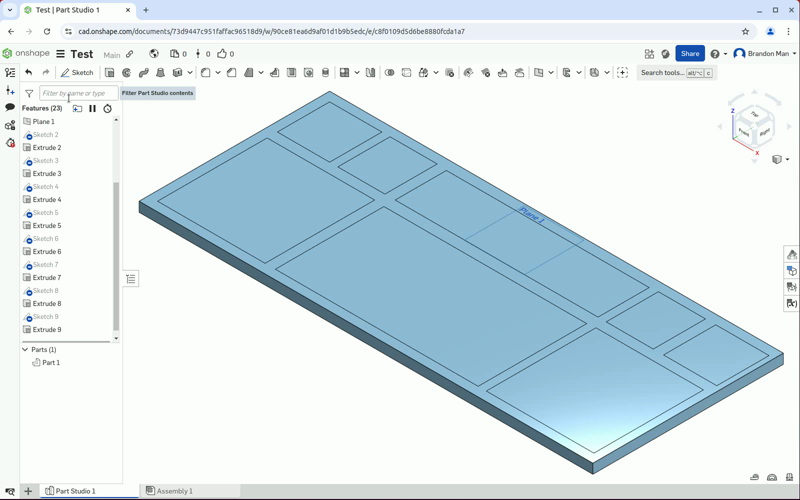
click(69, 98)